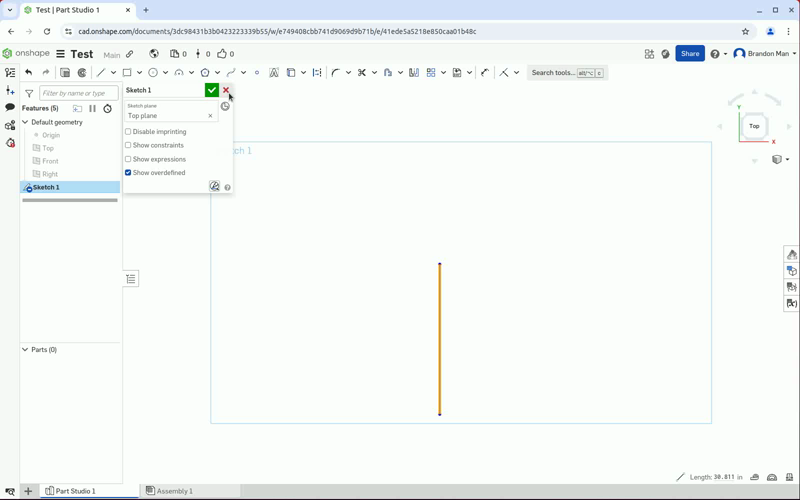
key(shift+h)
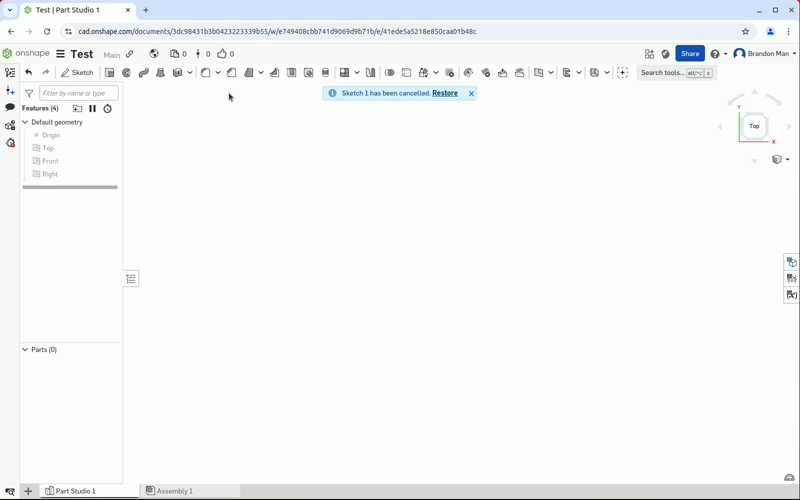
mouse_move(73, 352)
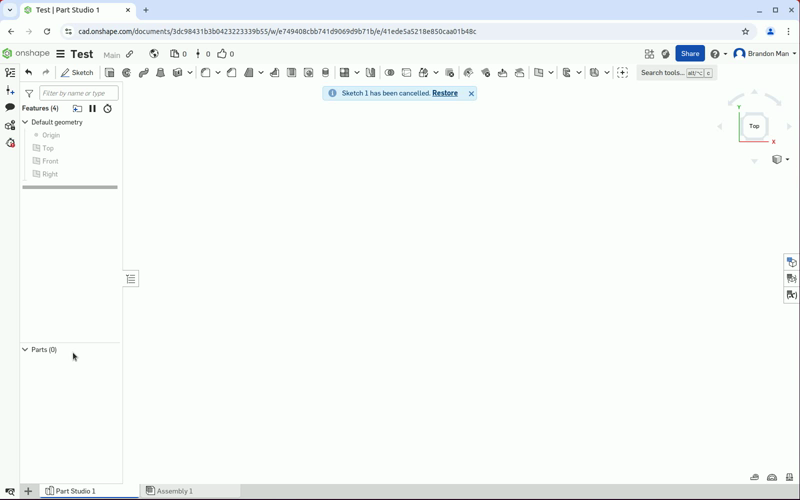
key(y)
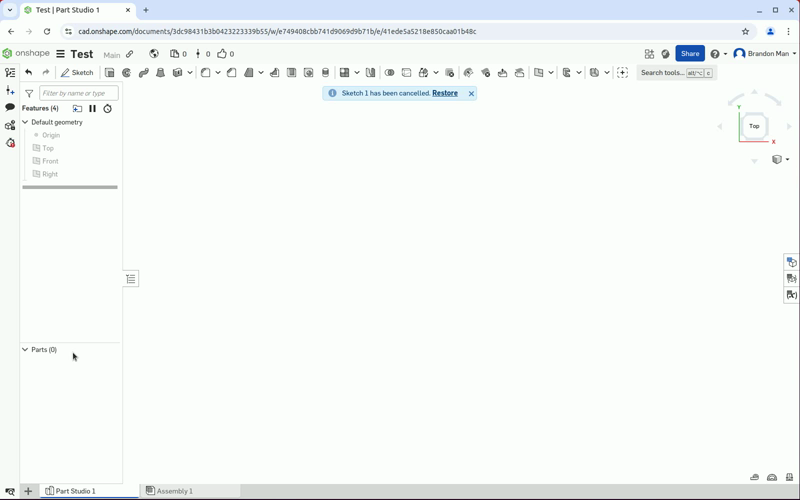
key(shift+p)
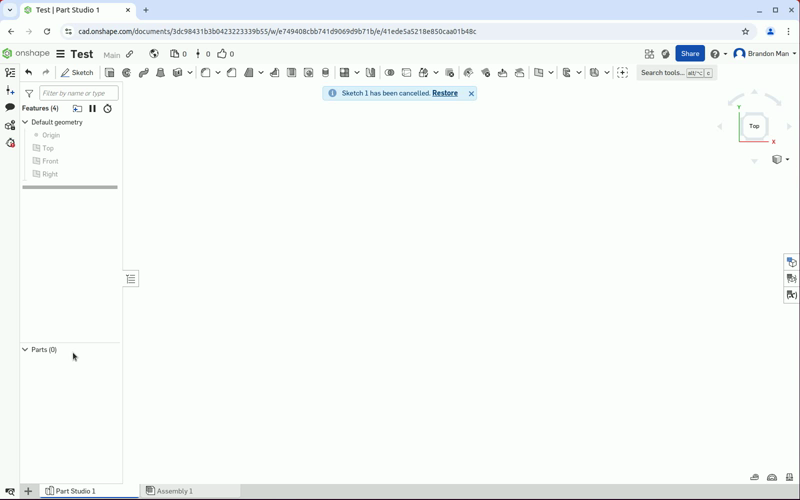
key(space)
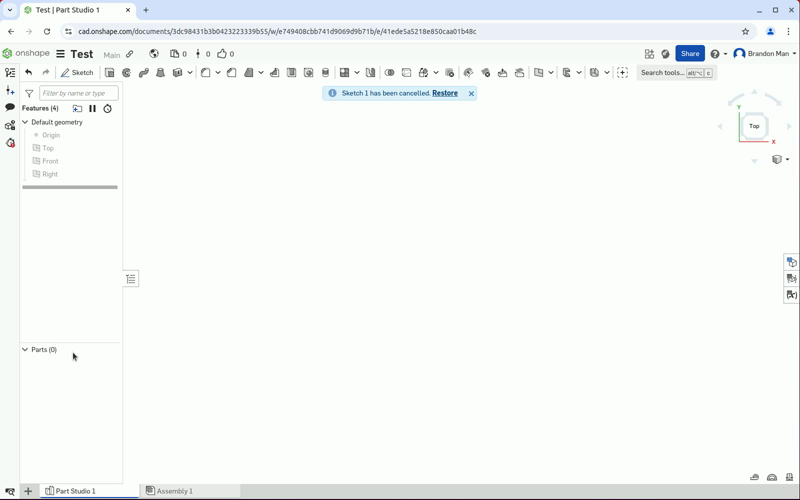
key_down(shift)
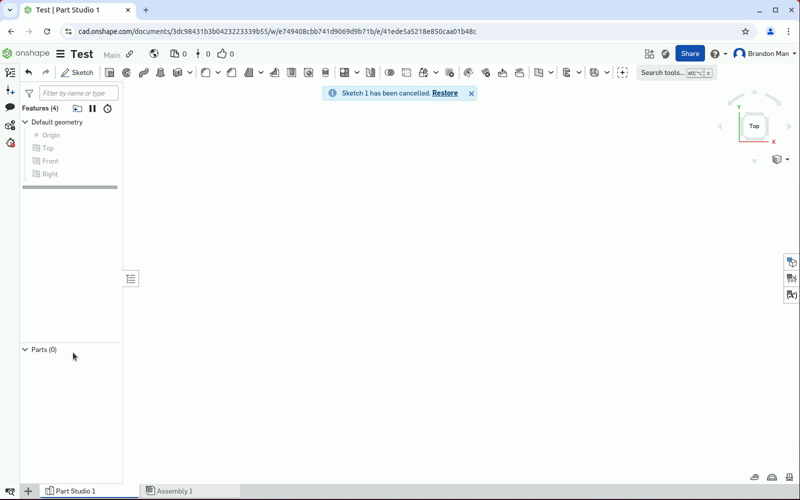
key(up)
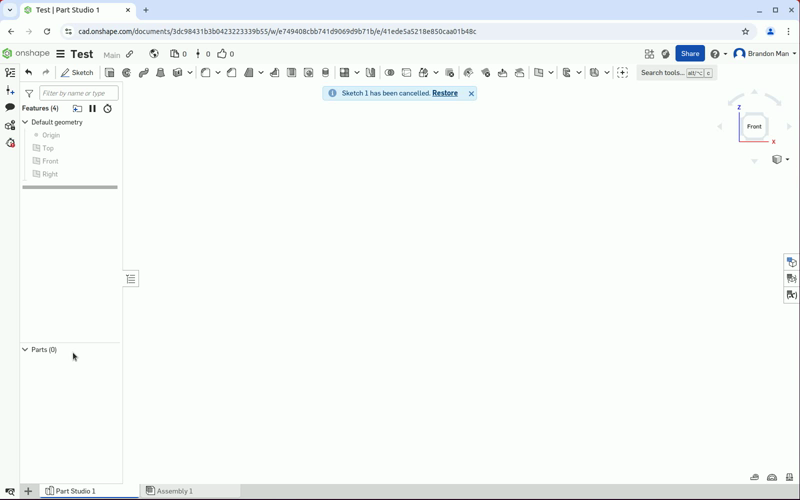
key_up(shift)
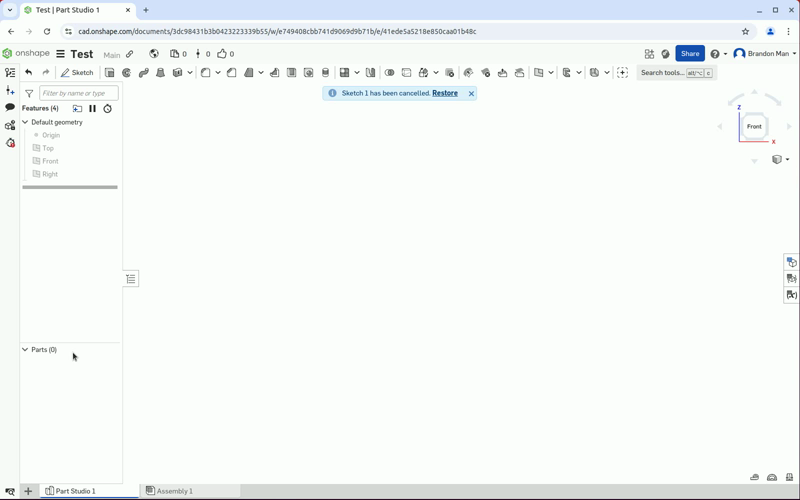
mouse_move(73, 352)
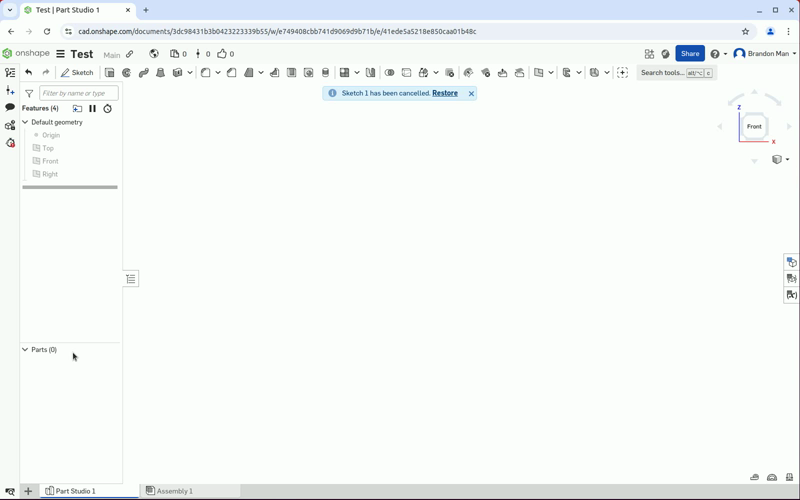
key(shift+y)
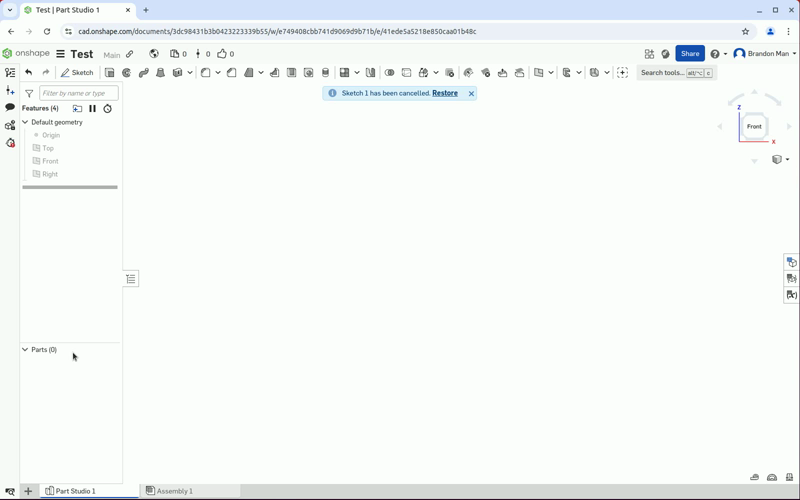
key(shift+s)
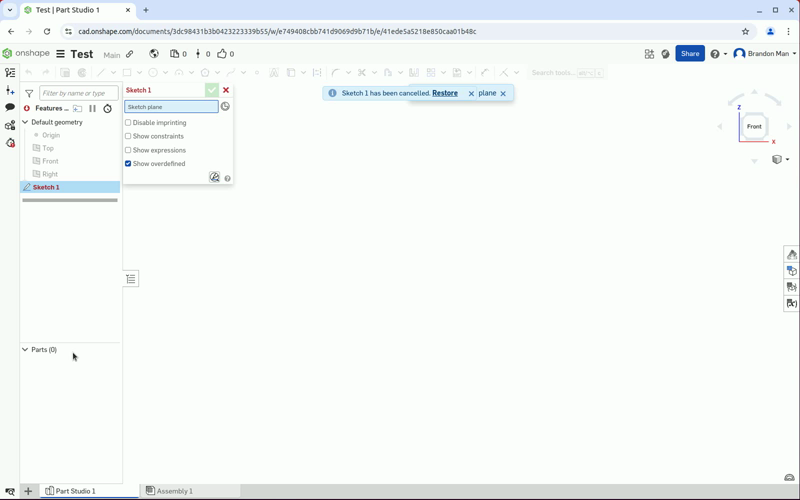
mouse_move(73, 163)
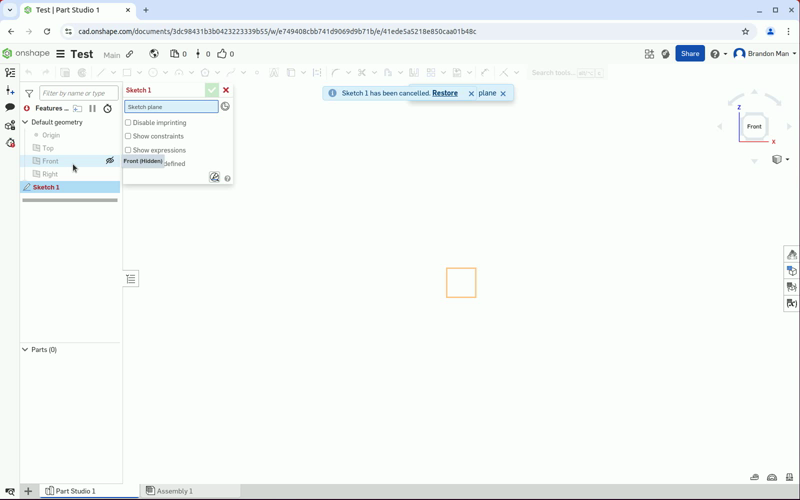
click(73, 163)
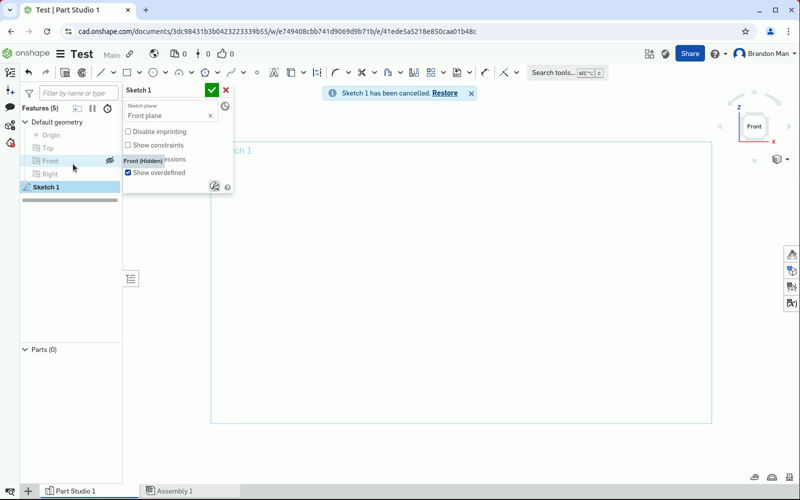
mouse_move(73, 352)
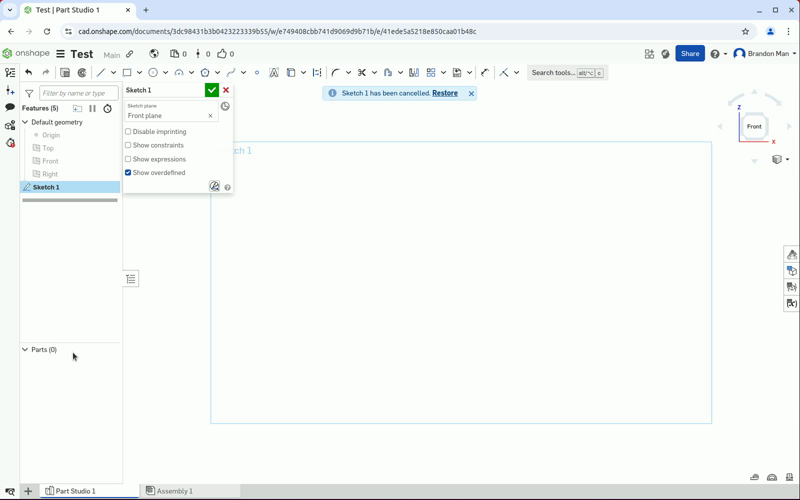
key(y)
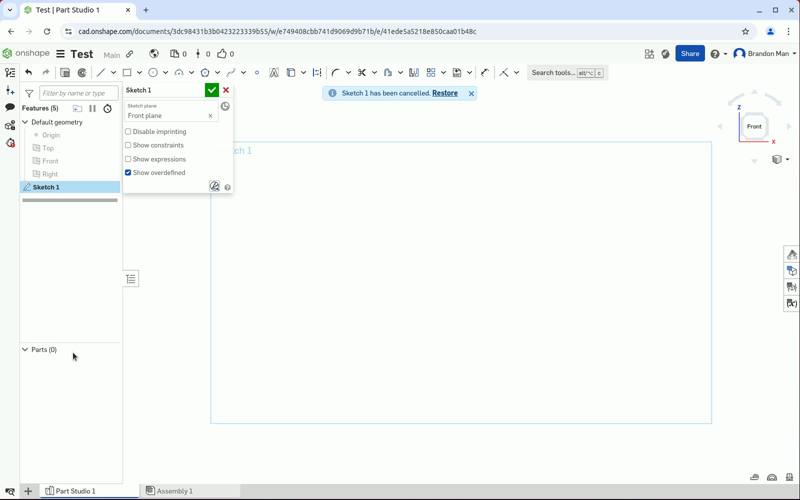
key(l)
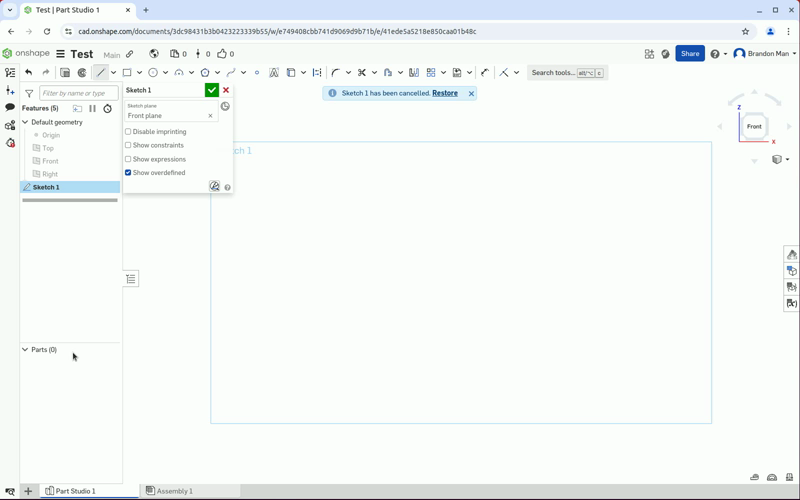
key_down(shift)
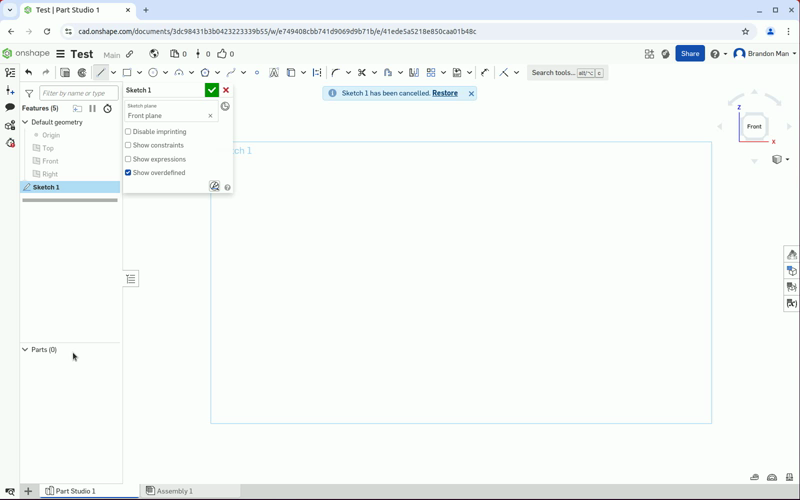
mouse_move(348, 318)
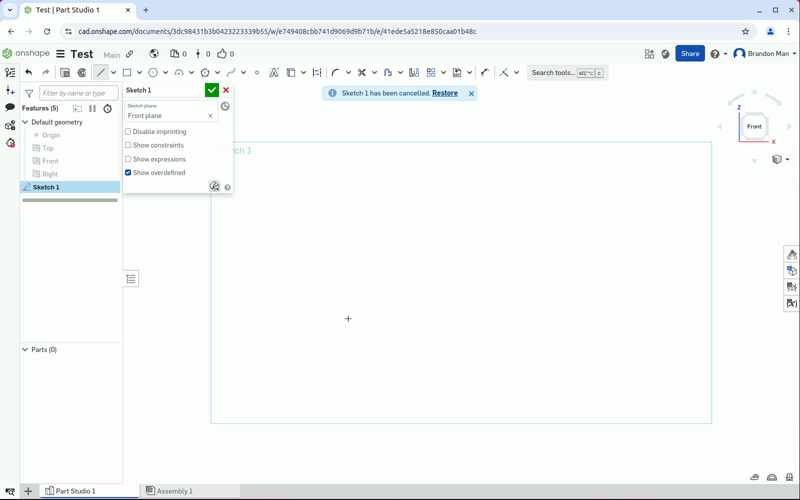
click(348, 318)
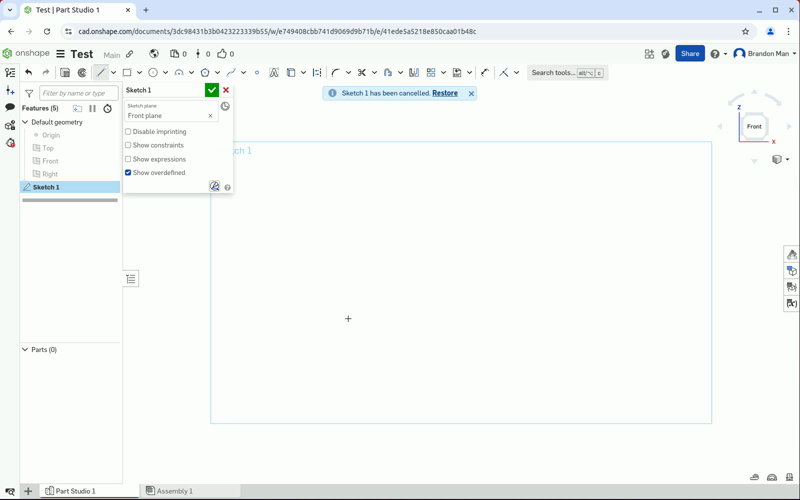
key_up(shift)
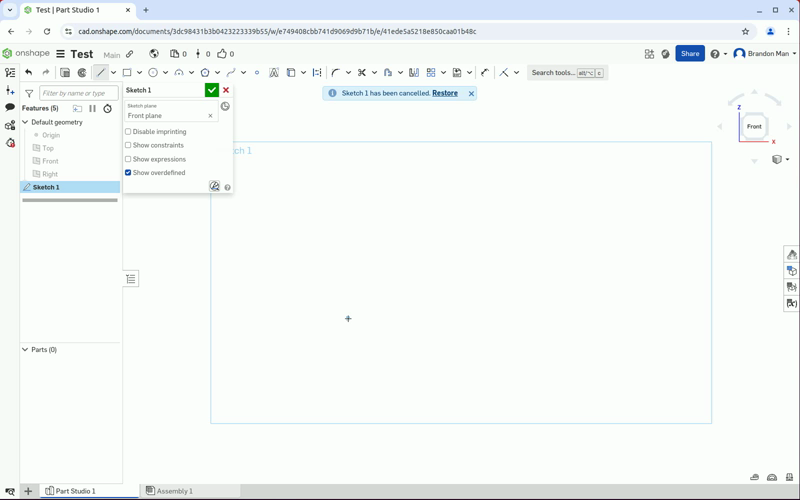
key_down(shift)
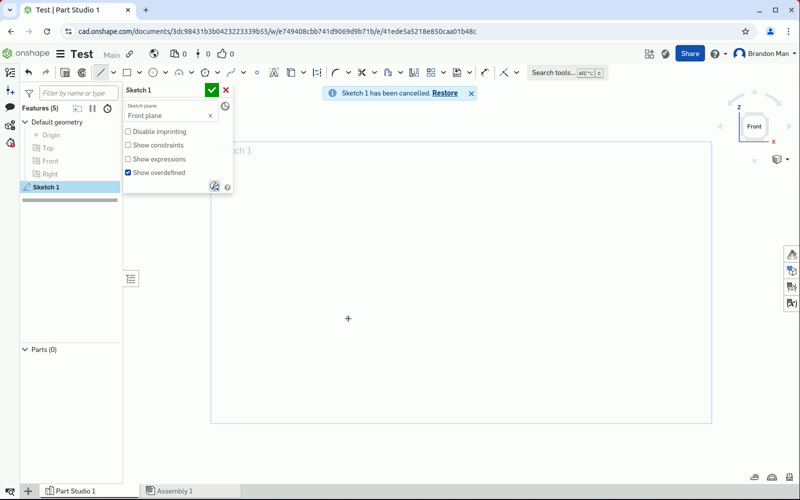
mouse_move(572, 318)
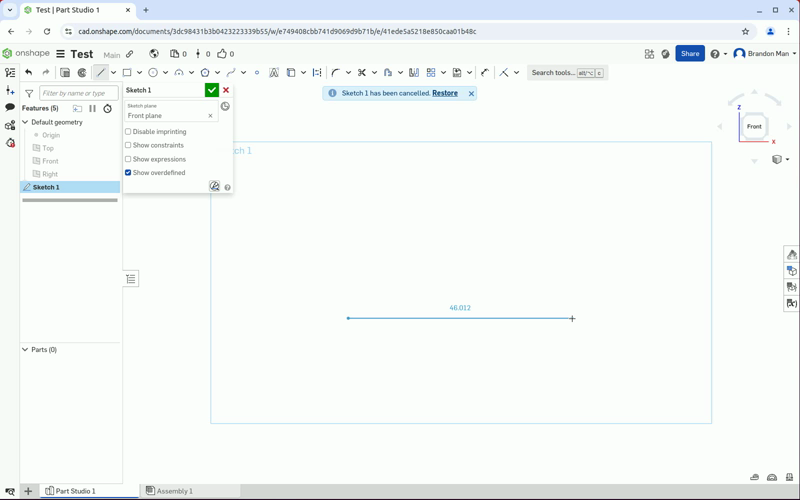
click(572, 318)
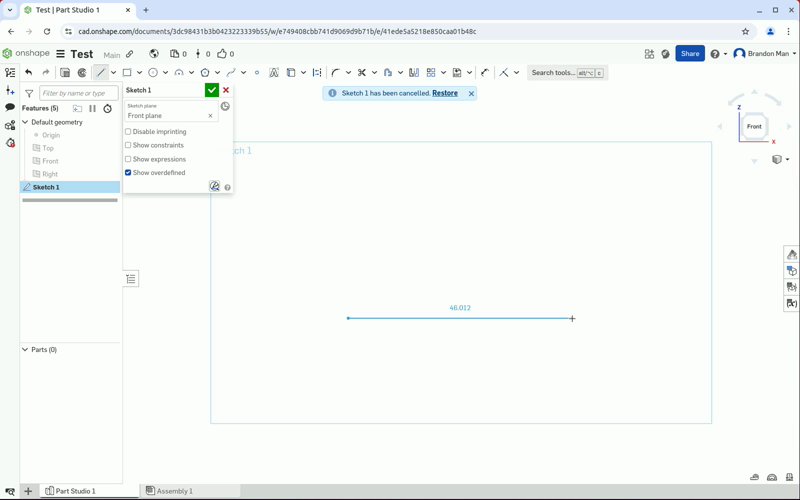
key_up(shift)
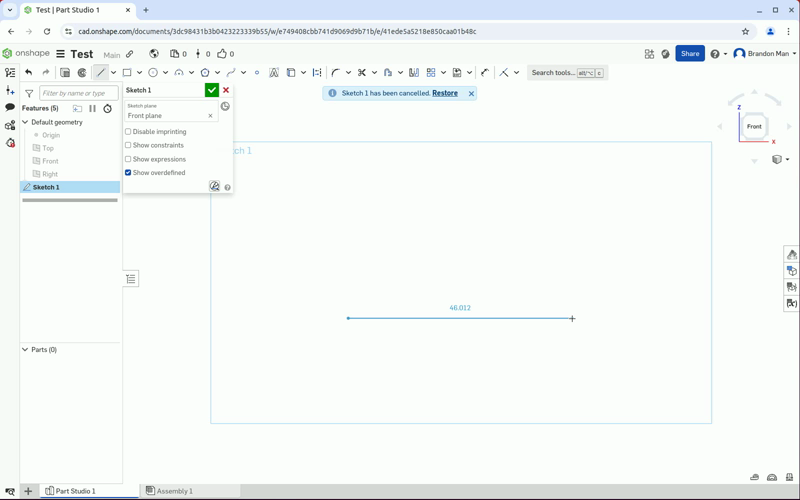
key_down(shift)
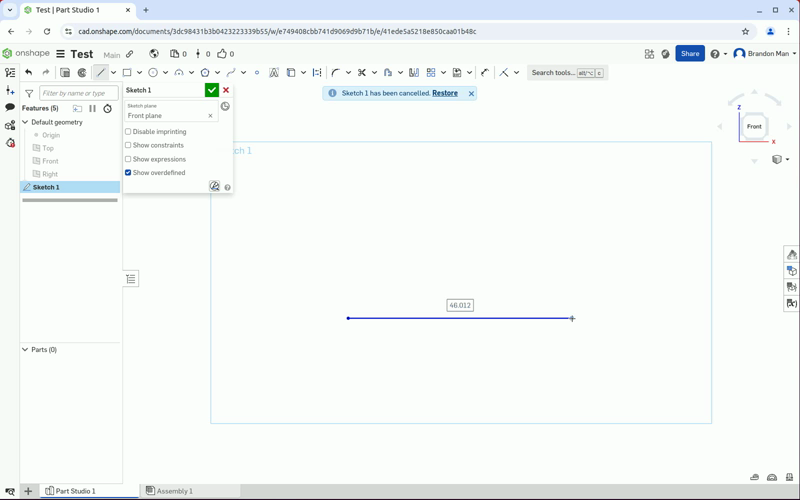
mouse_move(572, 247)
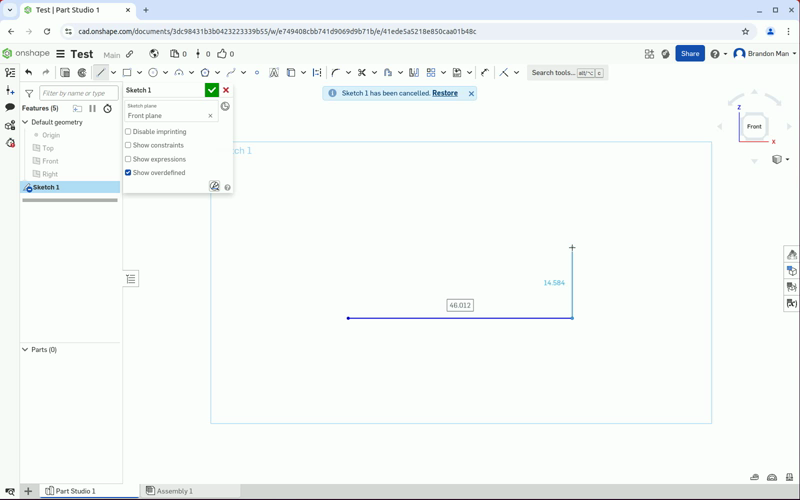
click(572, 247)
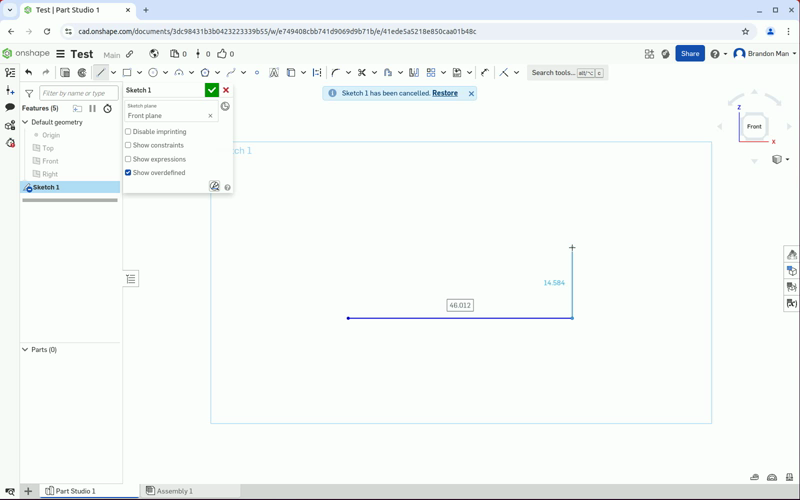
key_up(shift)
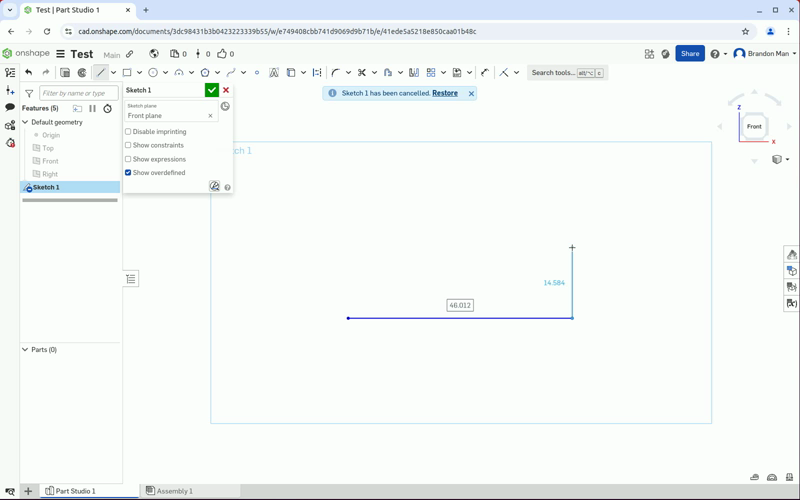
key_down(shift)
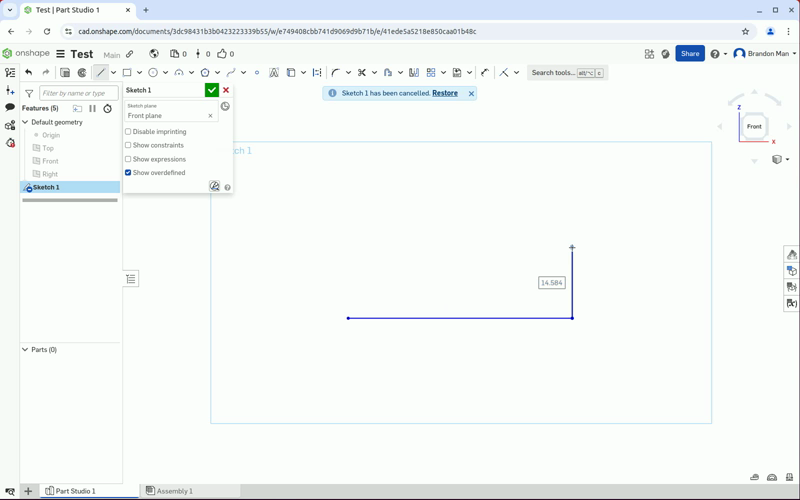
mouse_move(348, 247)
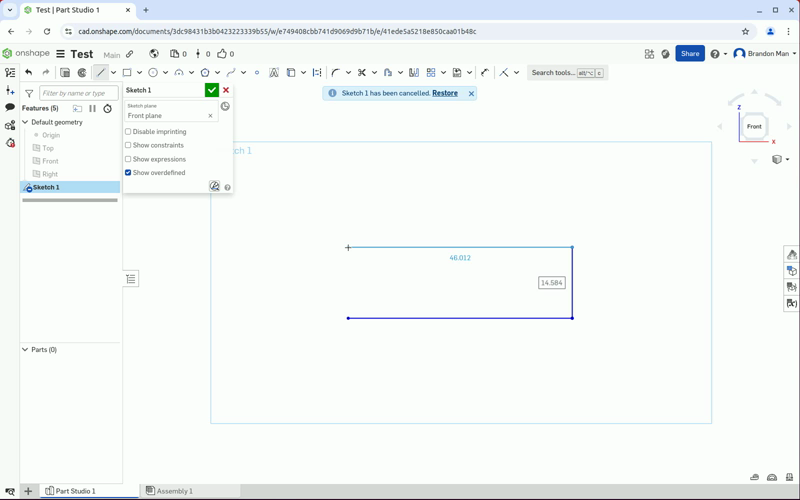
click(348, 247)
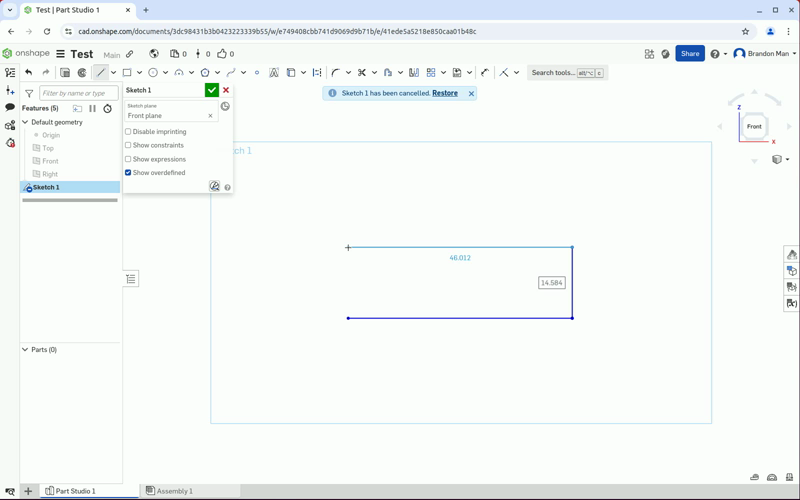
key_up(shift)
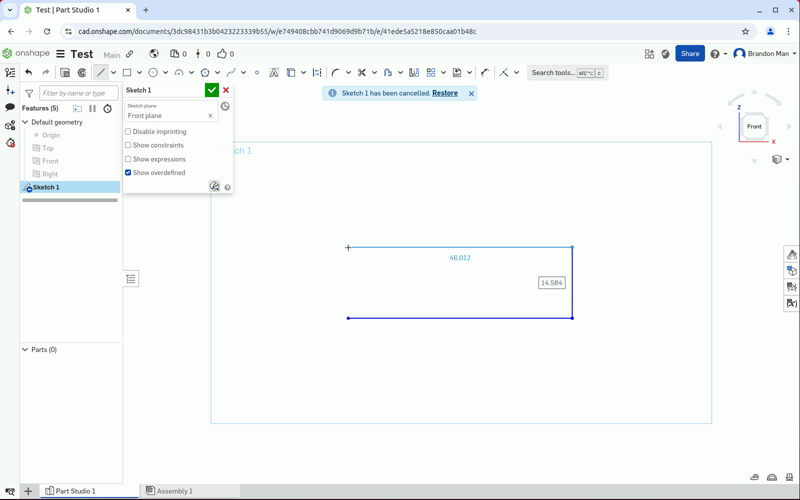
key_down(shift)
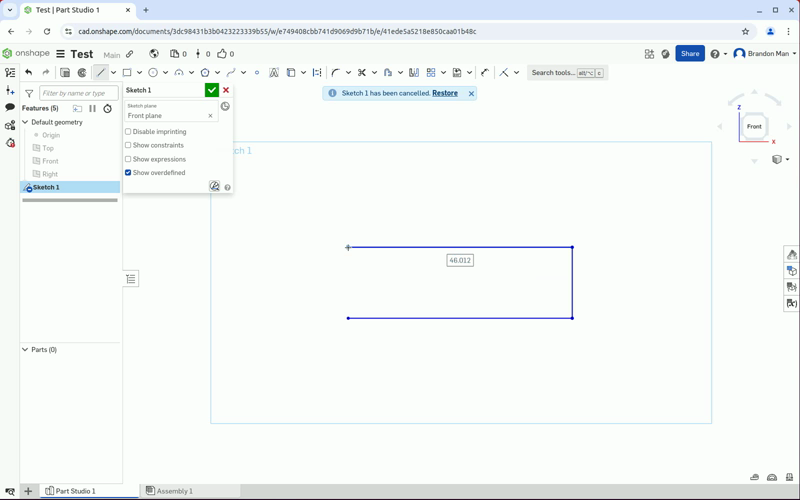
mouse_move(348, 318)
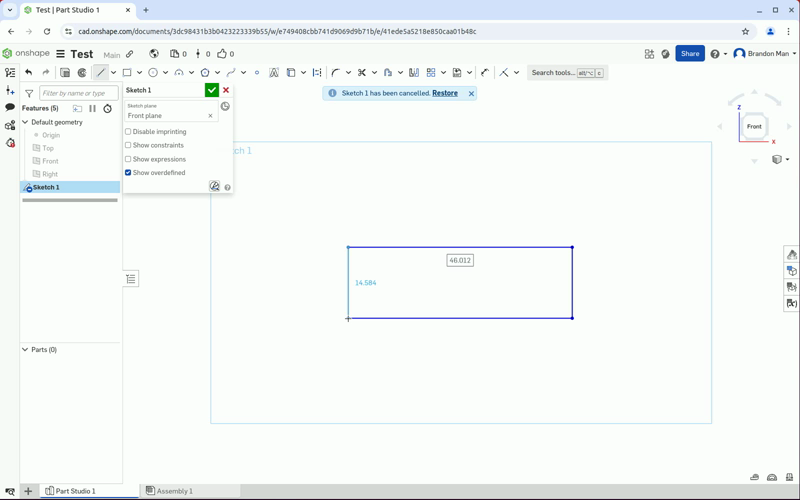
key_up(shift)
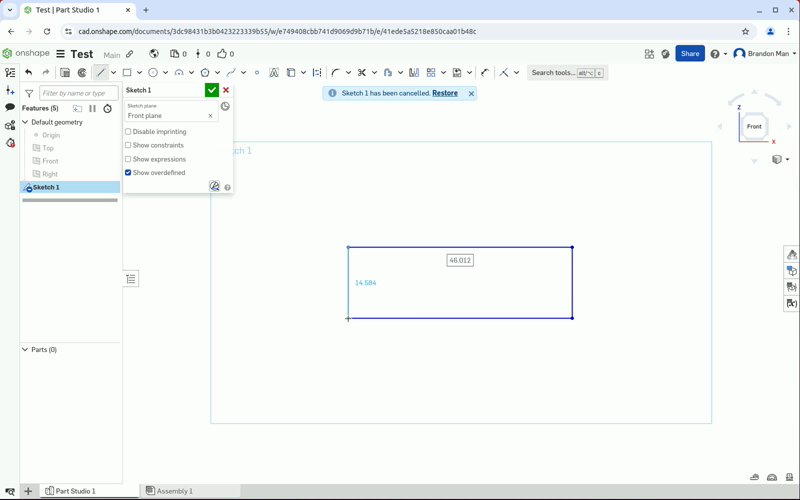
click(348, 318)
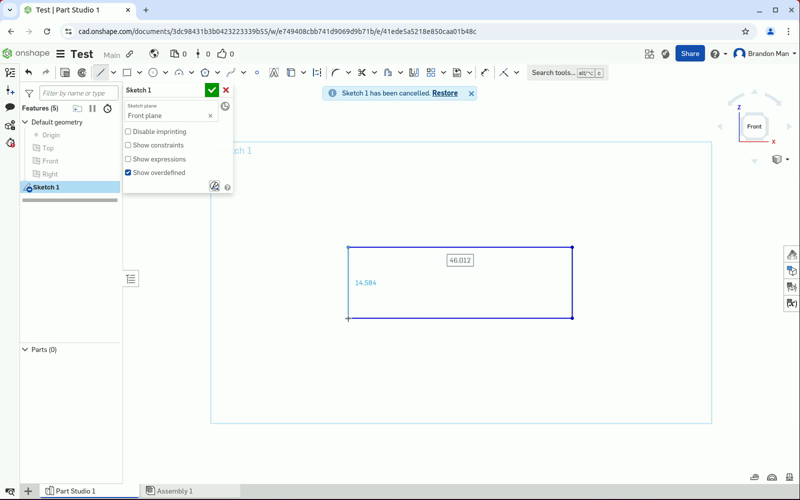
key(esc)
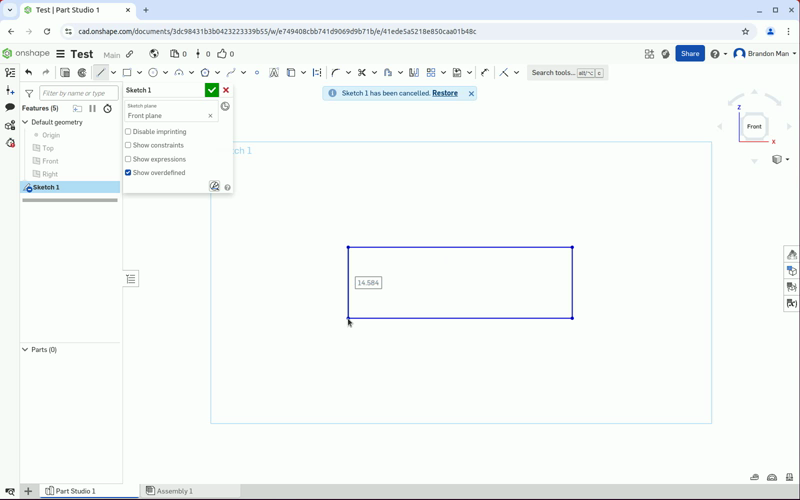
key(l)
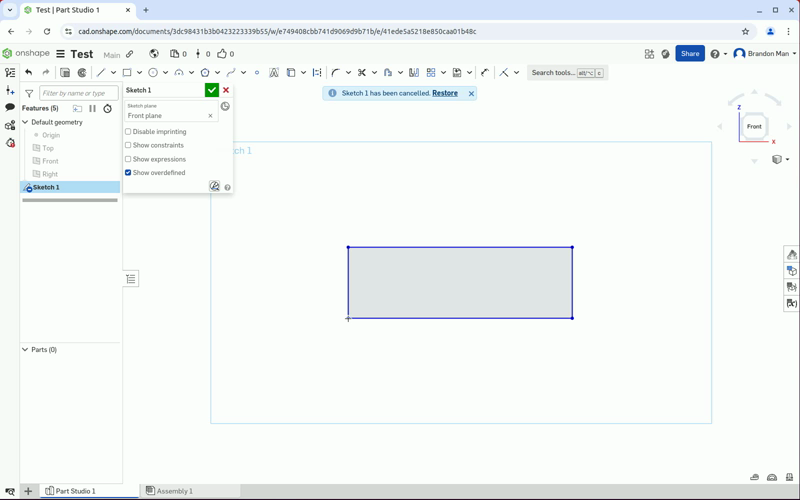
key_down(shift)
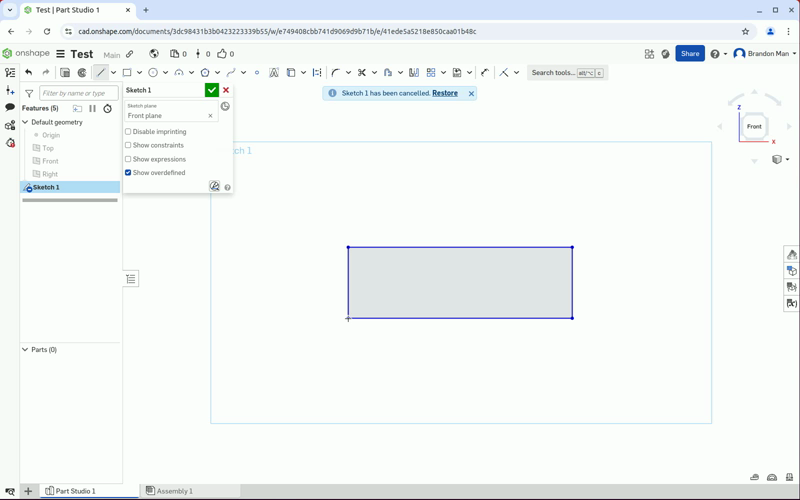
mouse_move(409, 280)
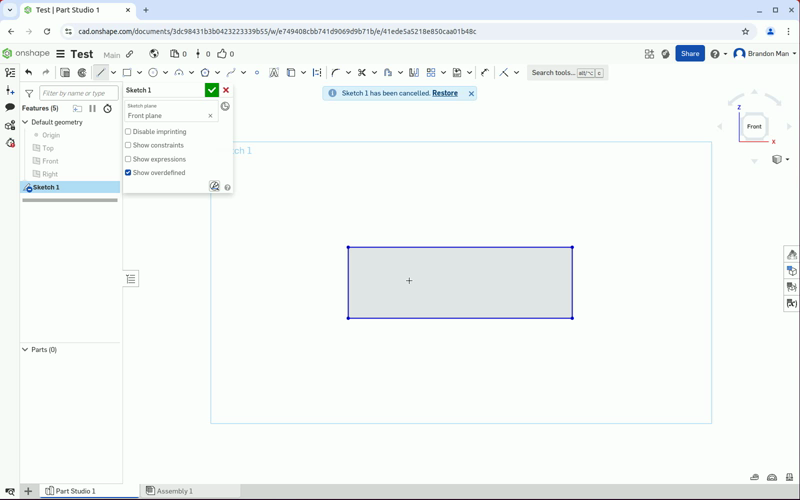
click(409, 280)
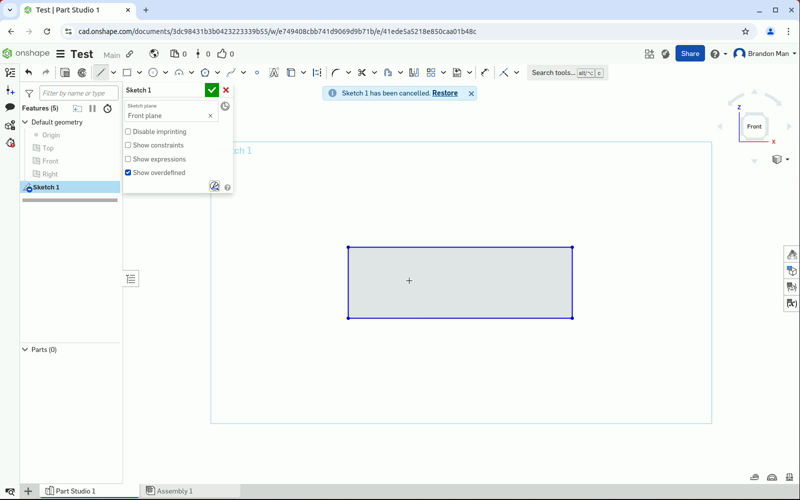
key_up(shift)
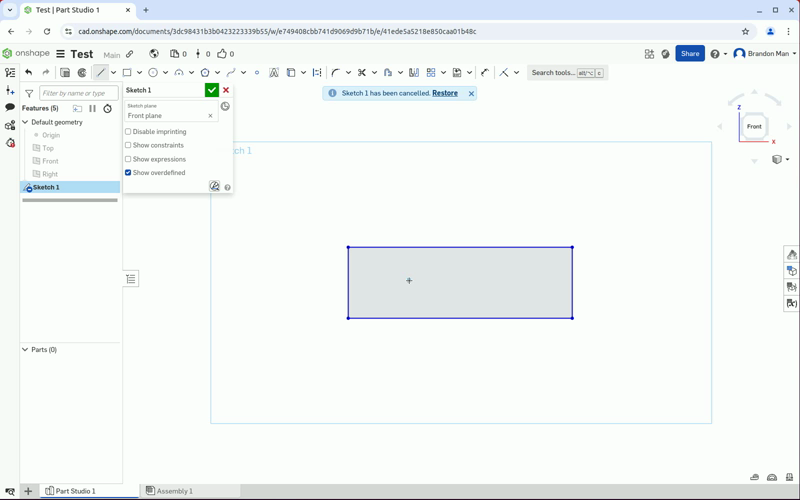
key_down(shift)
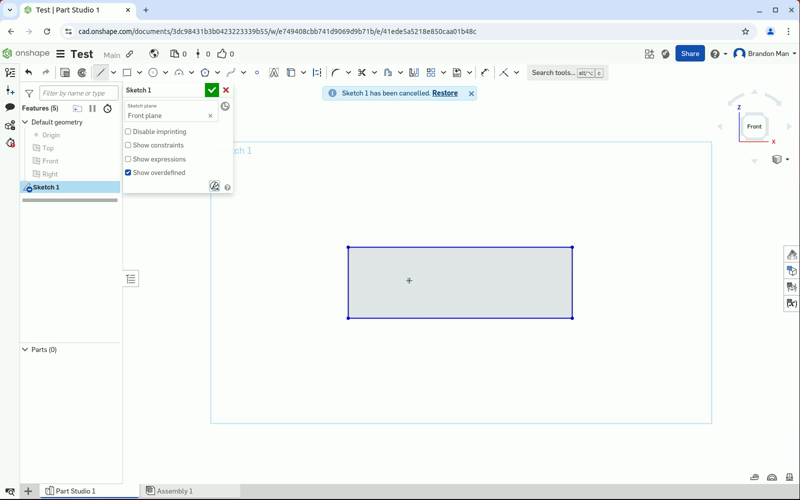
mouse_move(439, 280)
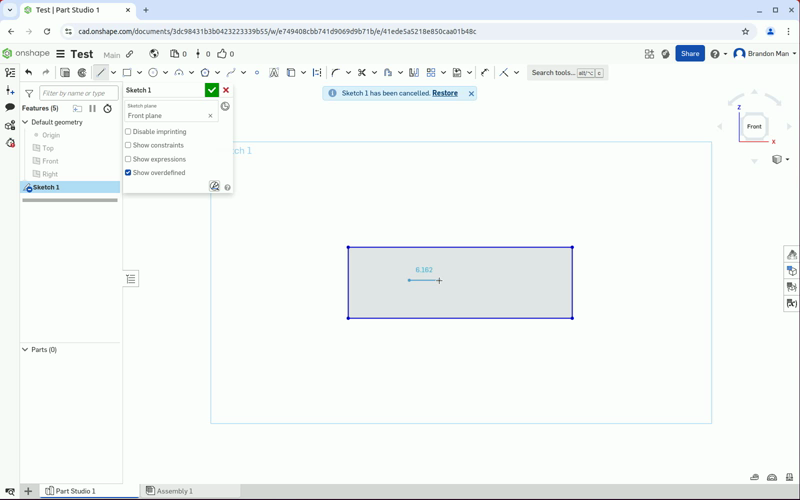
mouse_move(433, 280)
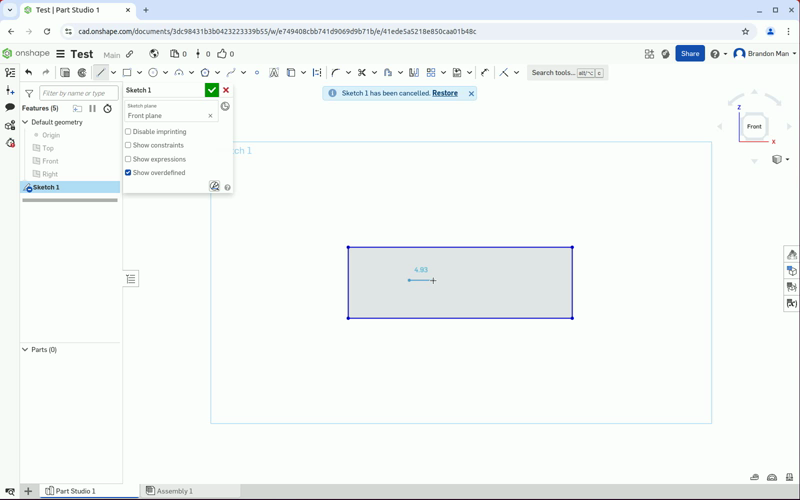
click(433, 280)
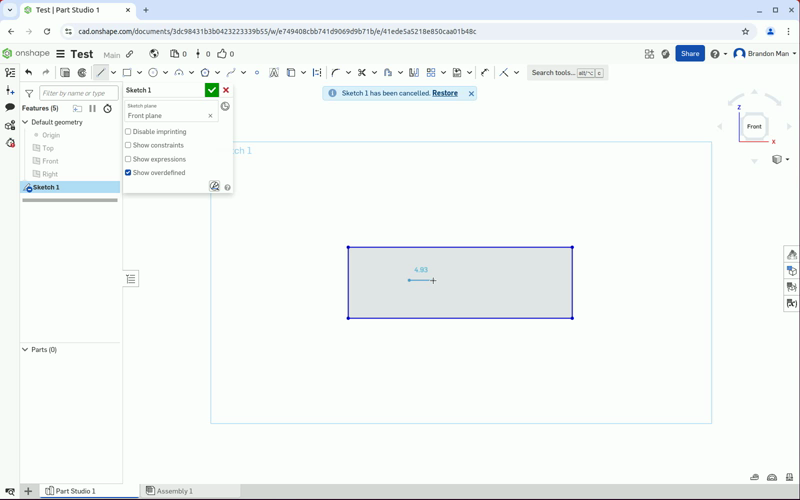
key_up(shift)
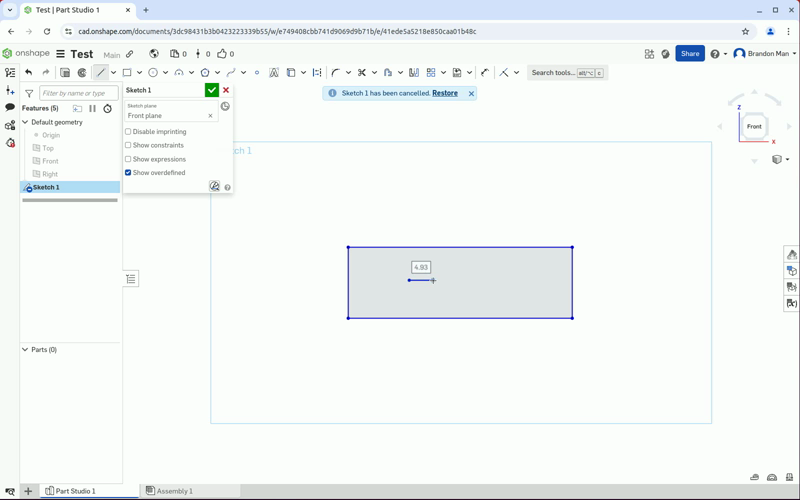
key_down(shift)
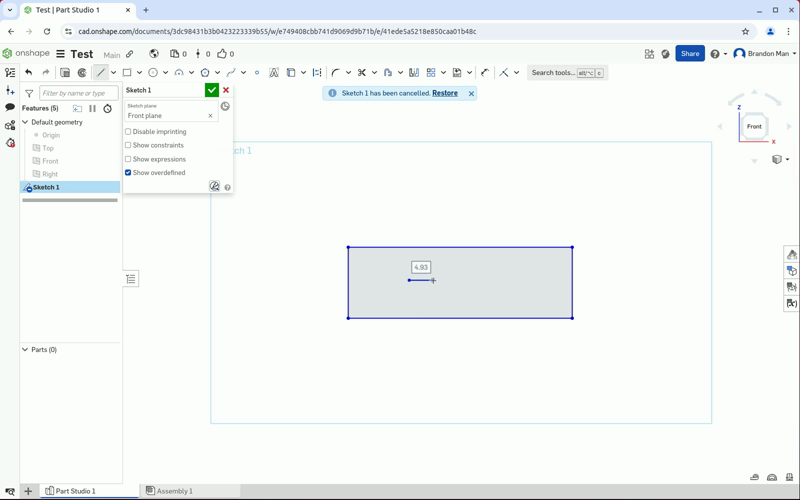
mouse_move(463, 280)
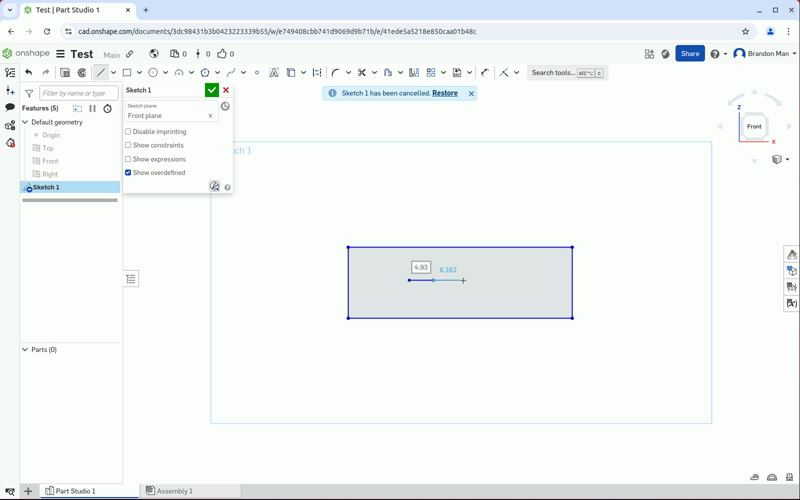
mouse_move(433, 263)
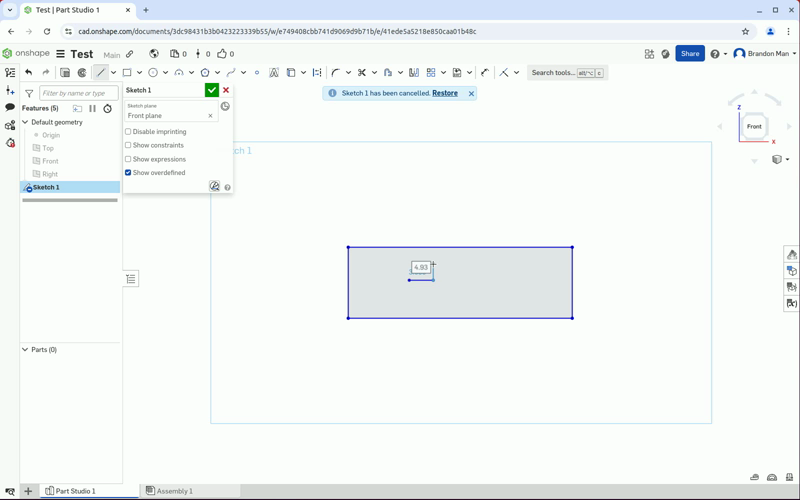
click(433, 263)
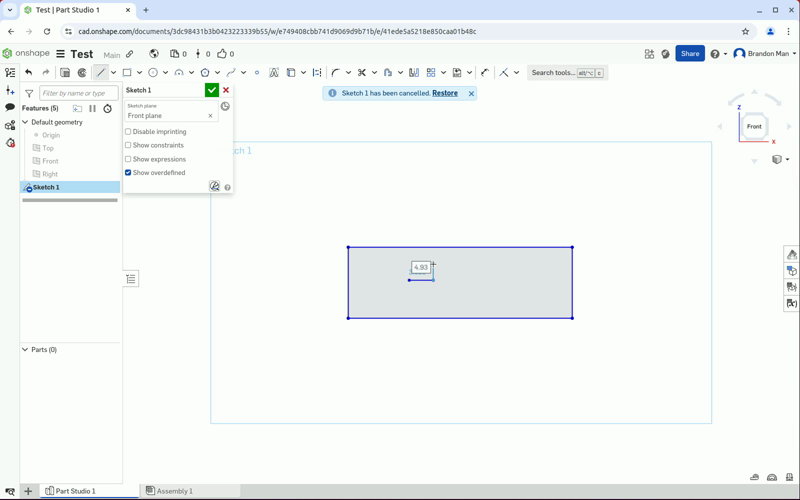
key_up(shift)
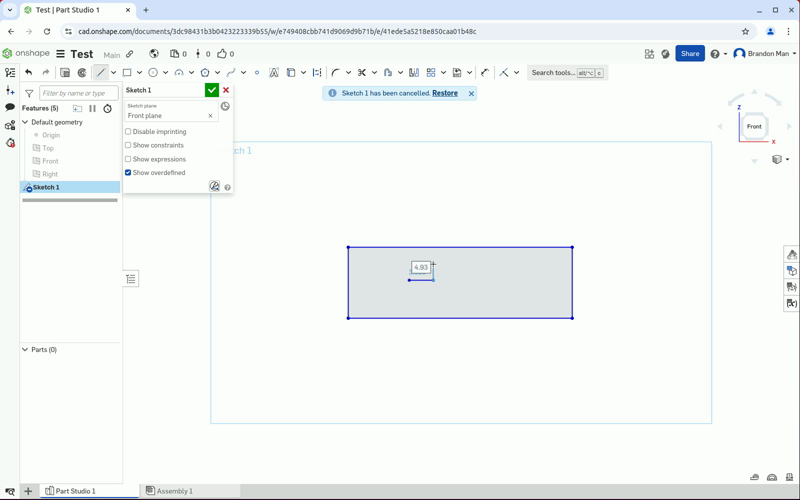
key_down(shift)
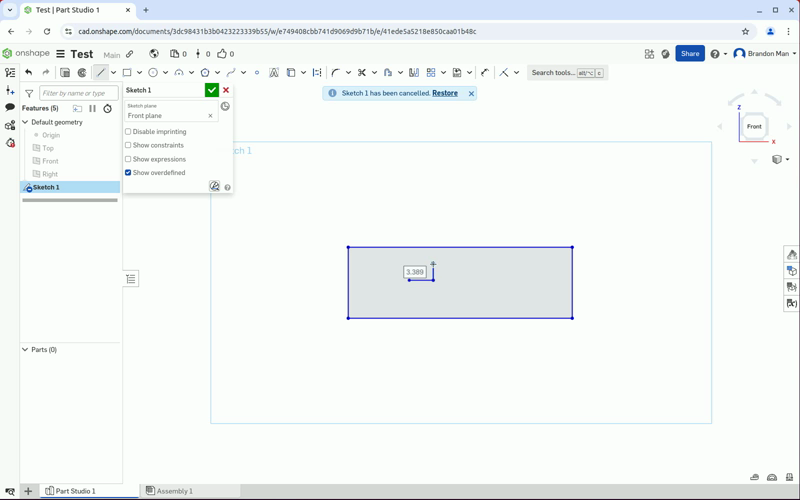
mouse_move(463, 263)
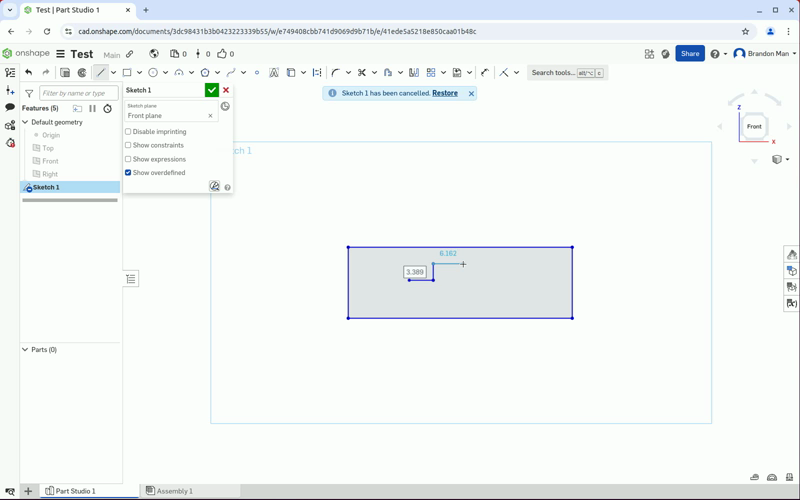
mouse_move(409, 263)
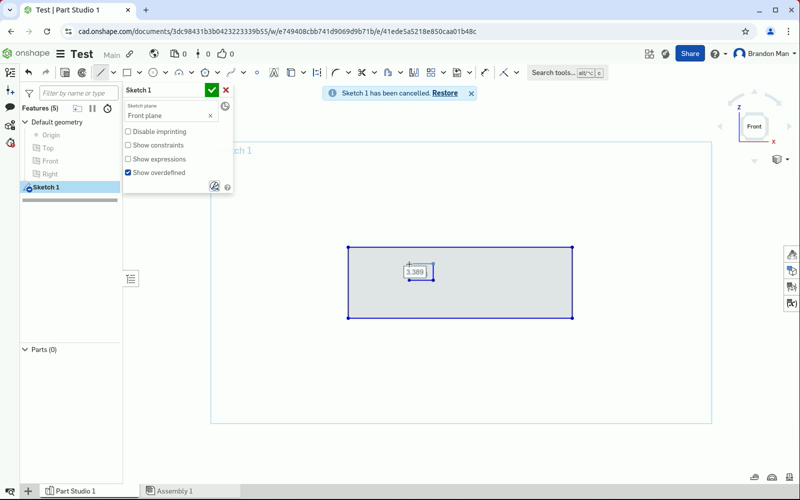
click(409, 263)
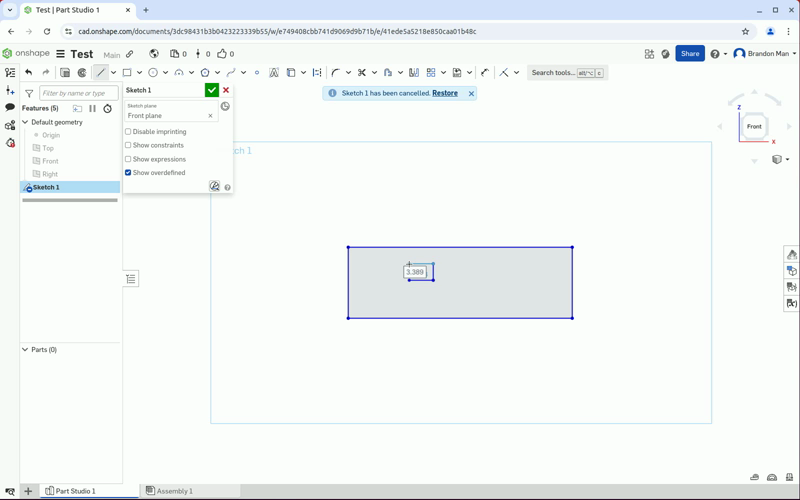
key_up(shift)
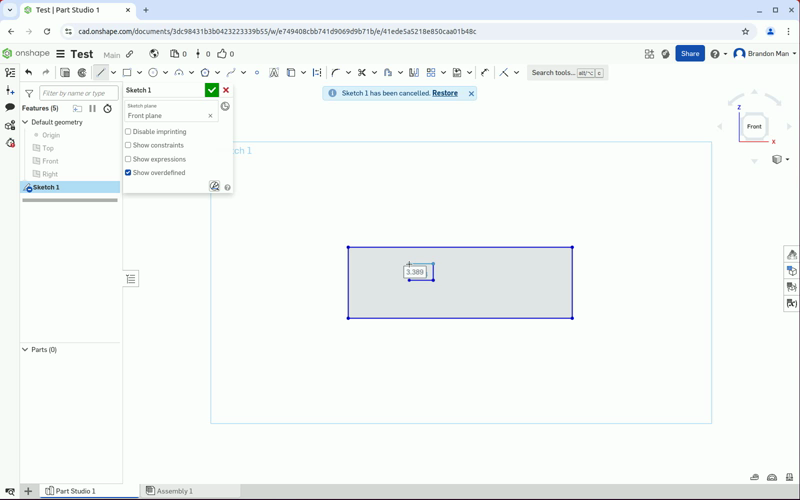
mouse_move(439, 263)
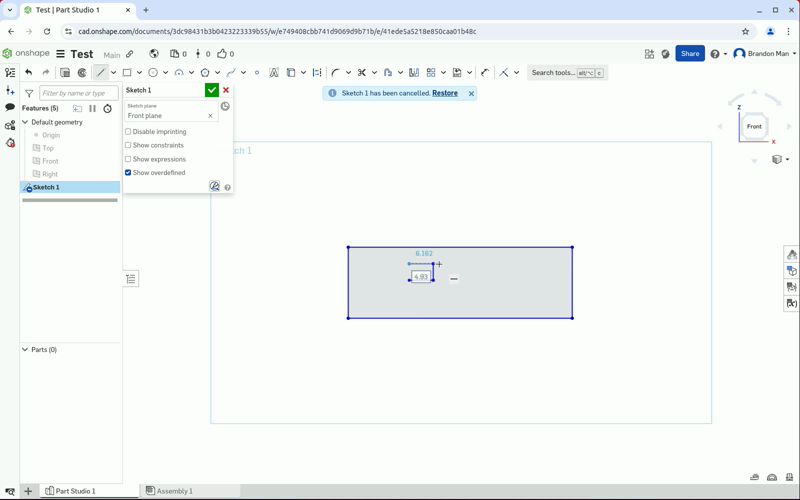
key_down(shift)
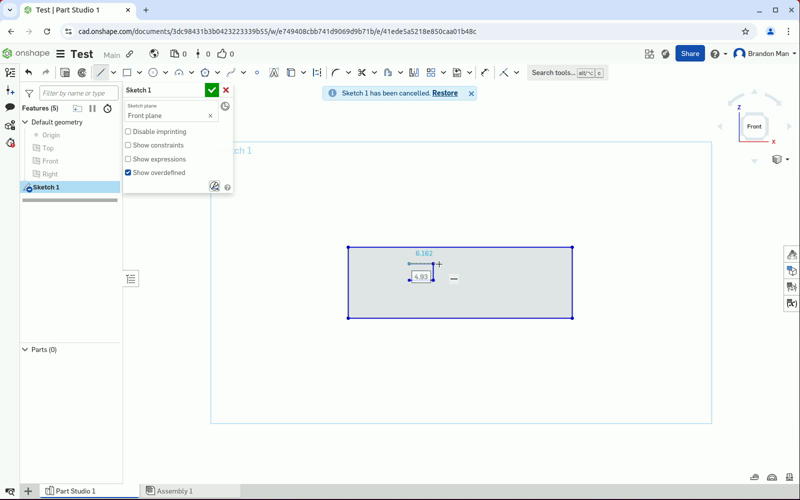
mouse_move(409, 280)
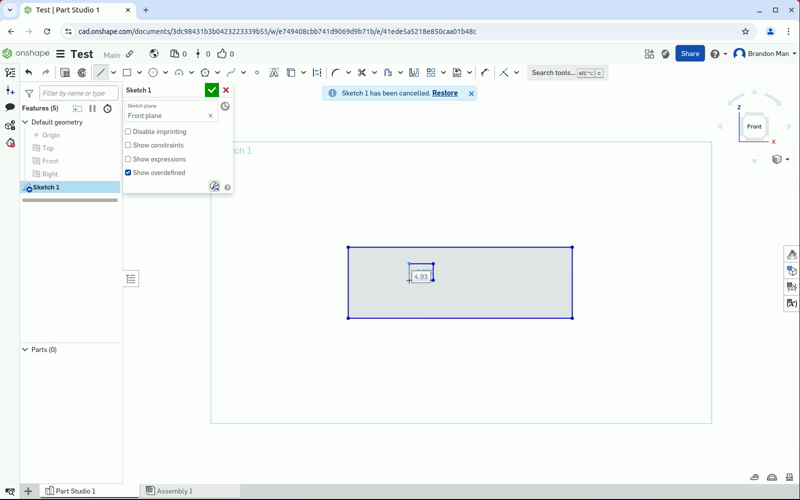
key_up(shift)
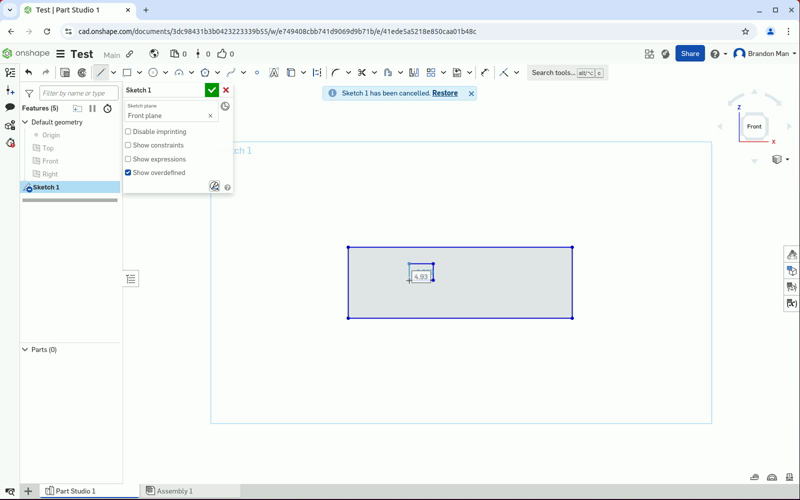
click(409, 280)
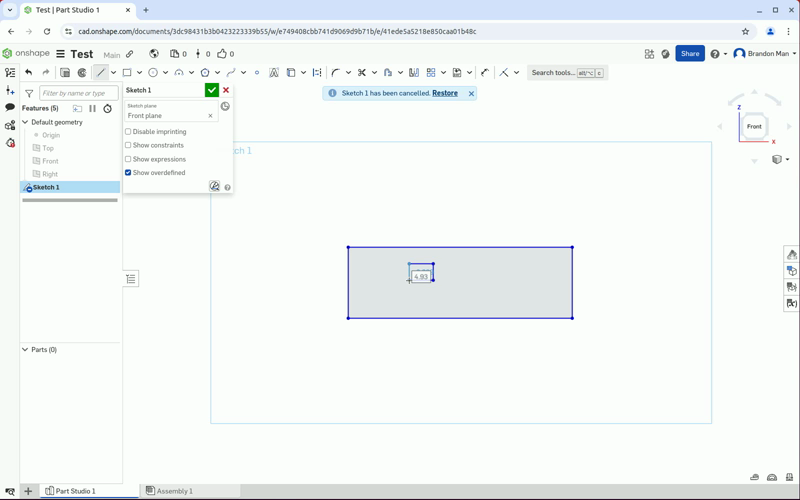
key(esc)
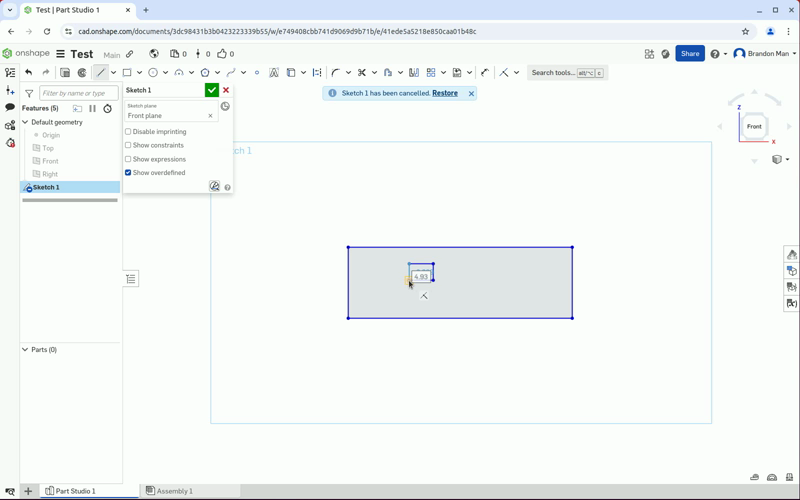
key(l)
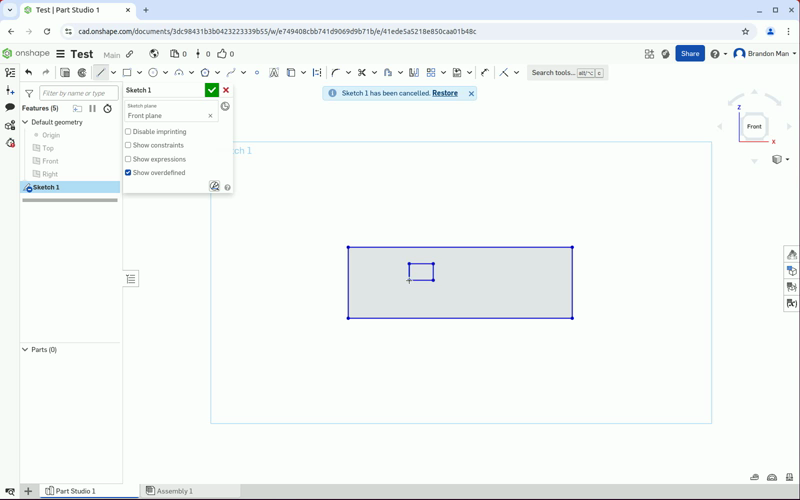
key_down(shift)
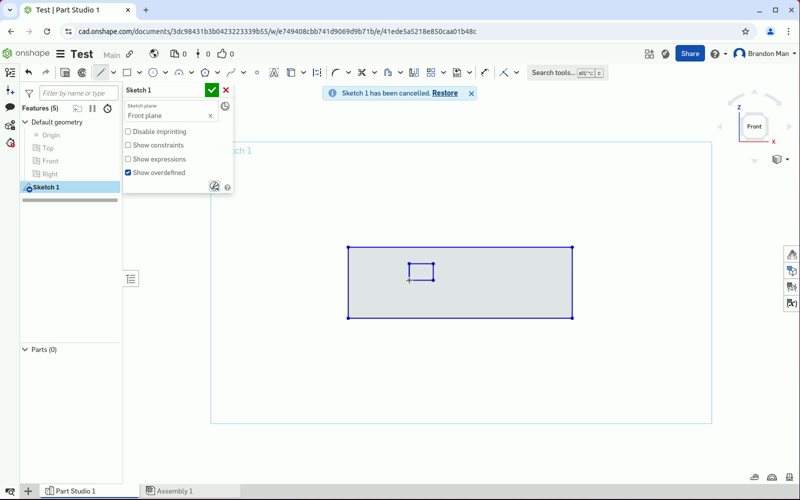
mouse_move(489, 287)
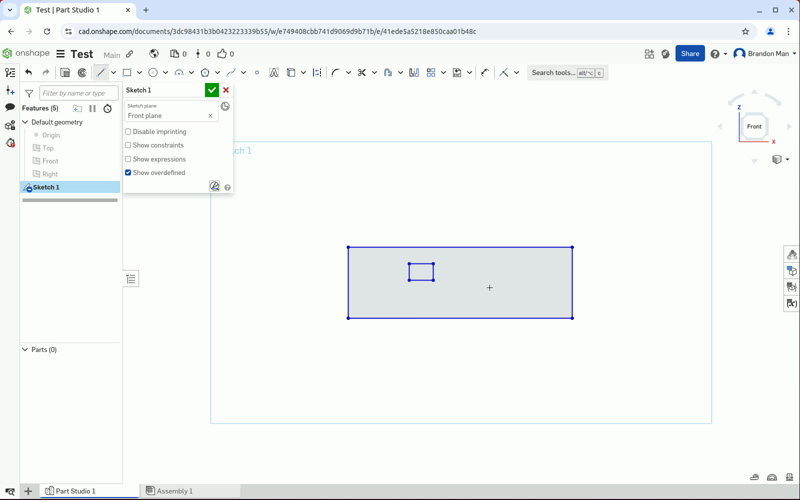
click(489, 287)
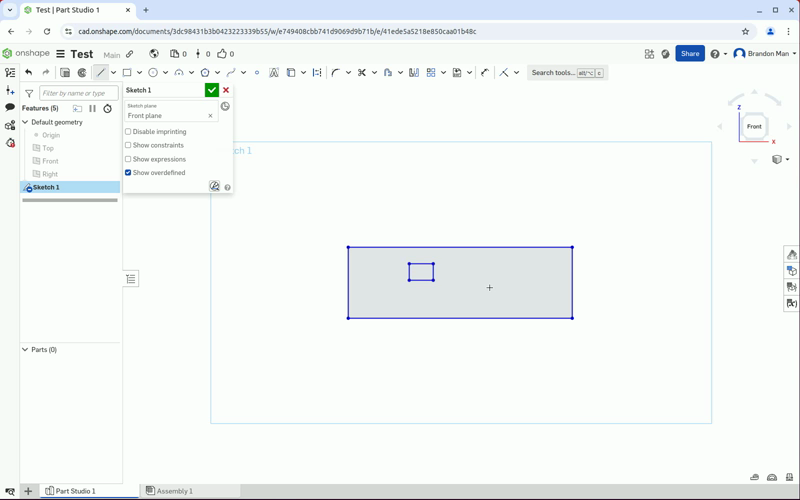
key_up(shift)
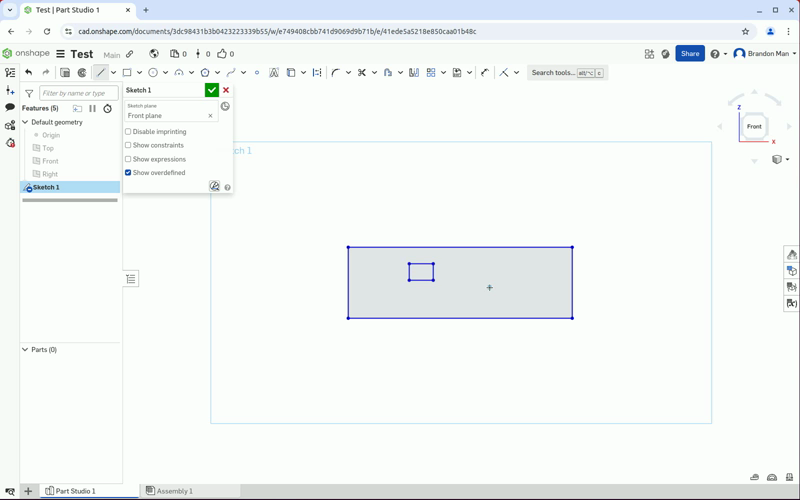
key_down(shift)
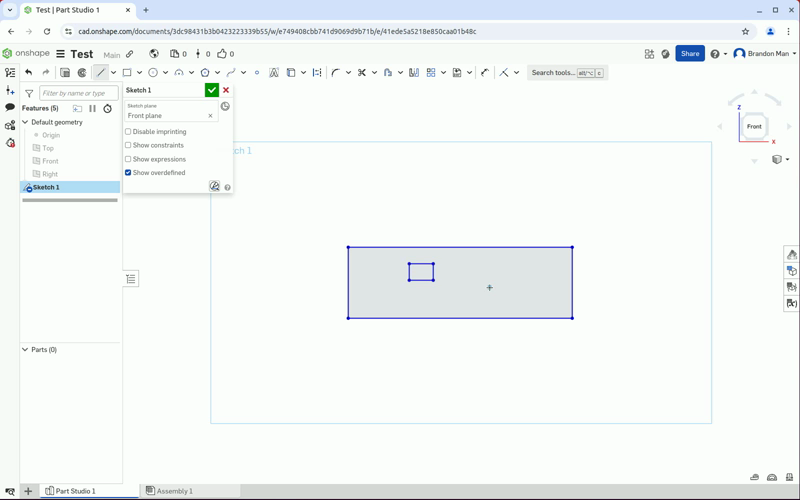
mouse_move(519, 287)
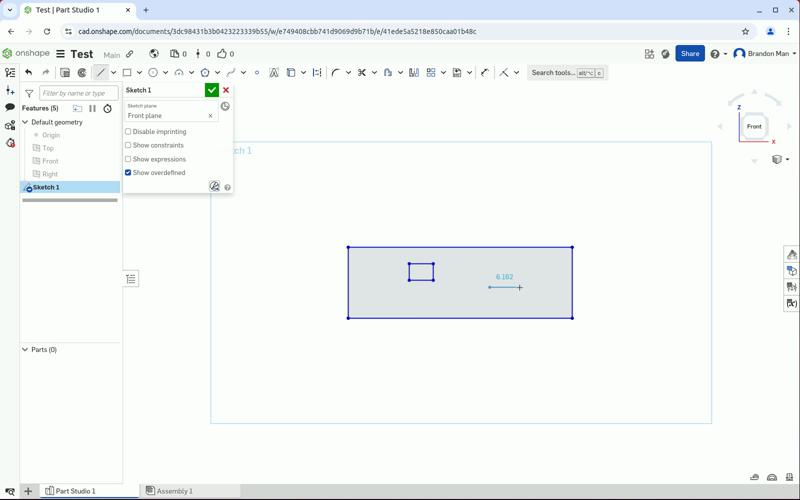
mouse_move(522, 287)
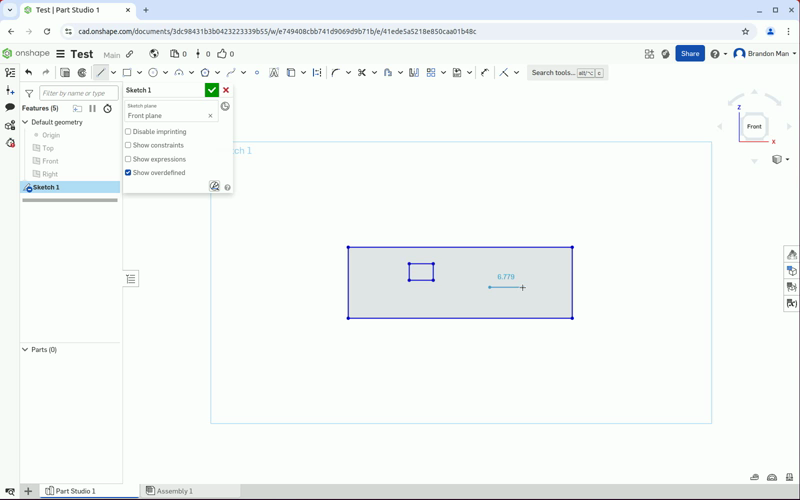
click(522, 287)
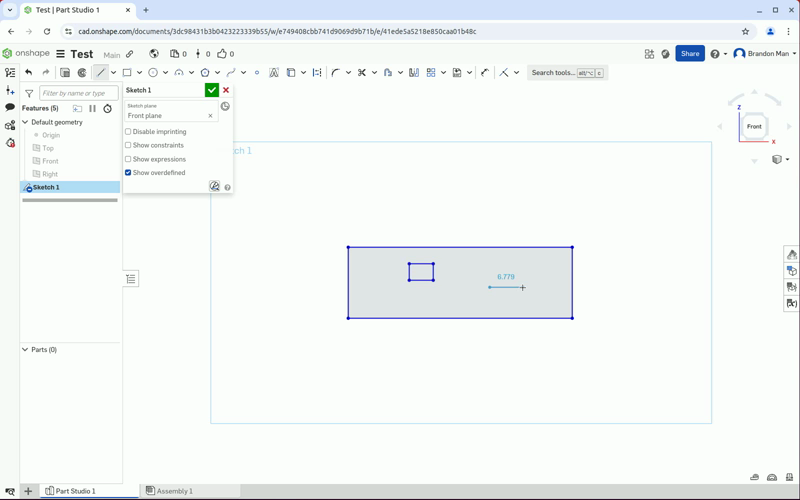
key_up(shift)
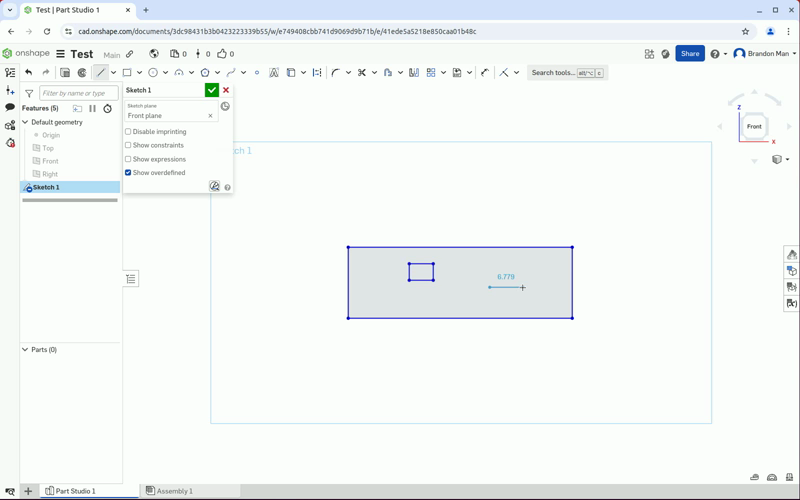
key_down(shift)
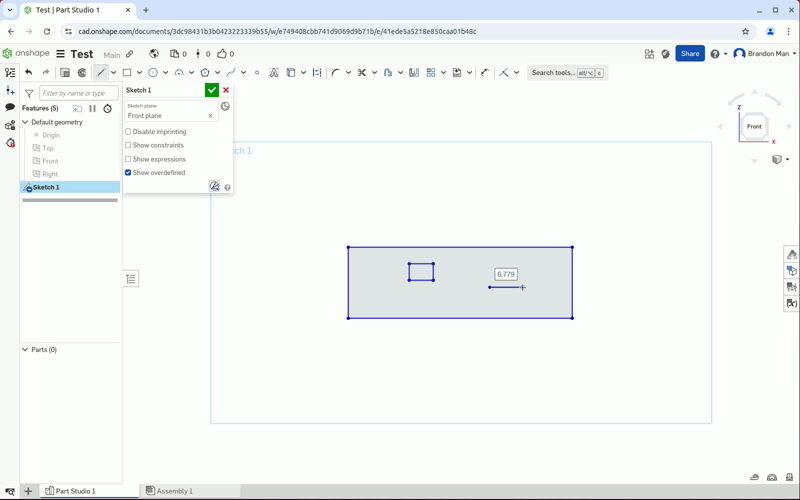
mouse_move(552, 287)
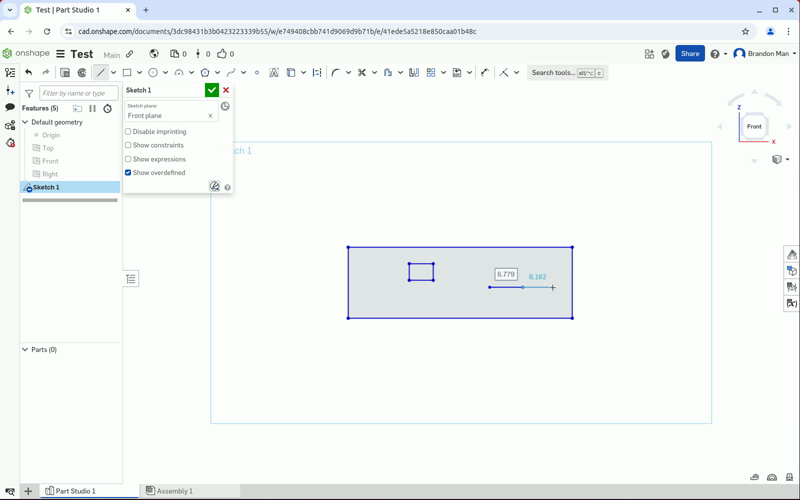
mouse_move(522, 259)
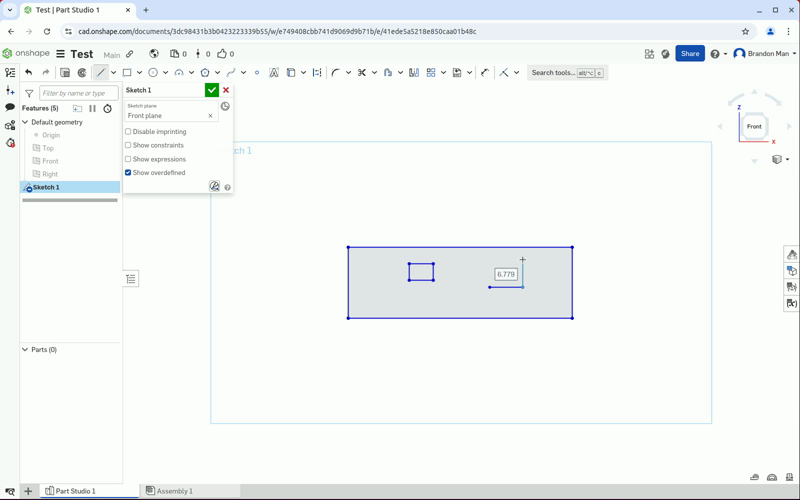
click(522, 259)
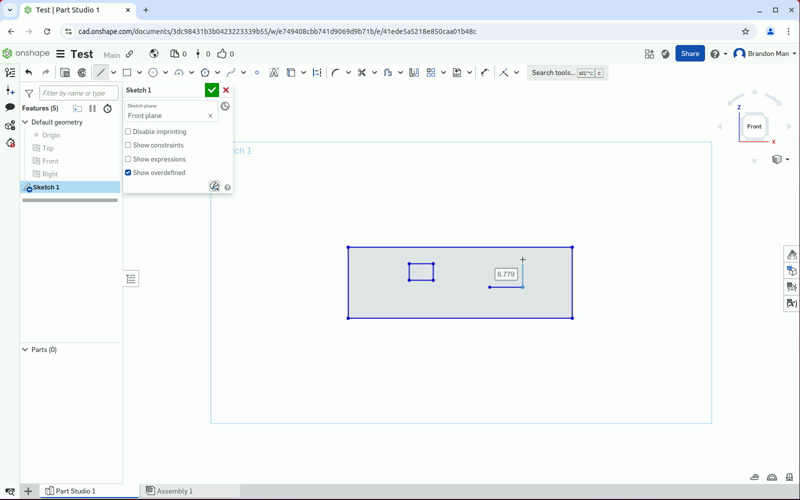
key_up(shift)
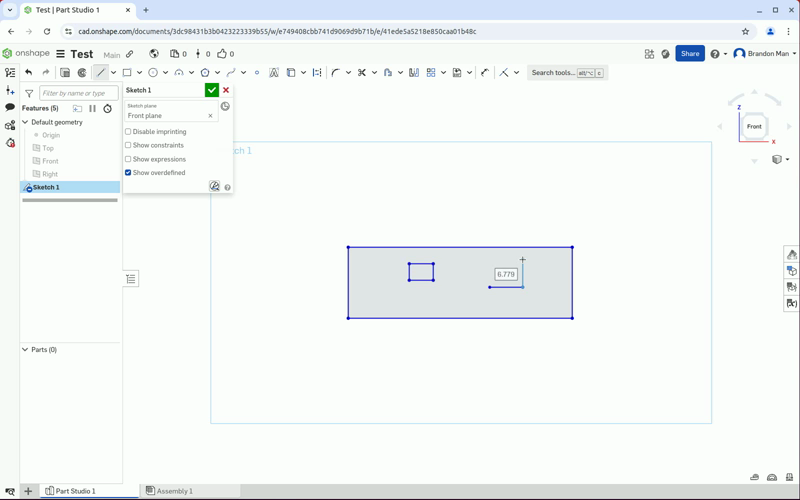
key_down(shift)
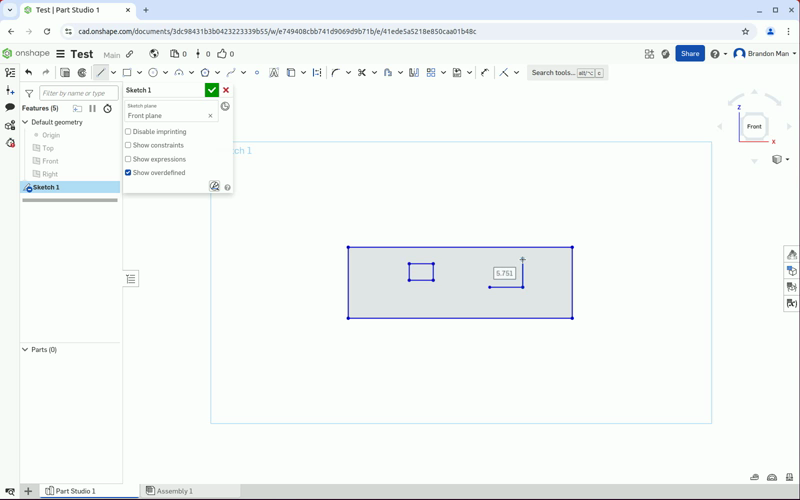
mouse_move(552, 259)
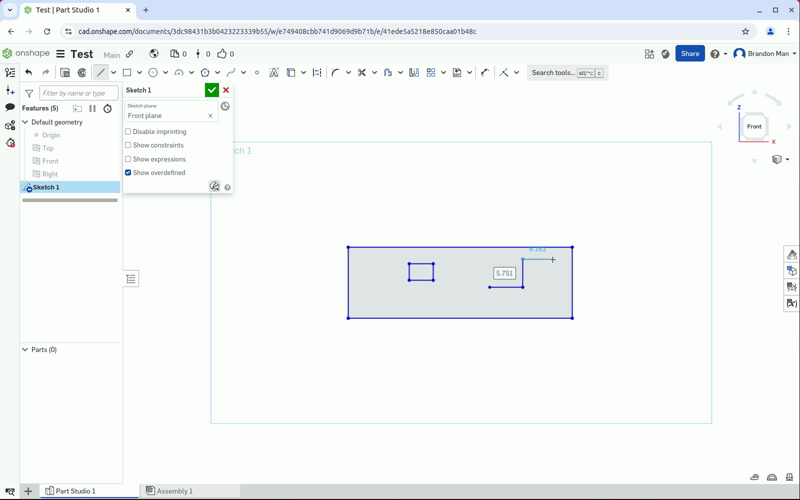
mouse_move(489, 259)
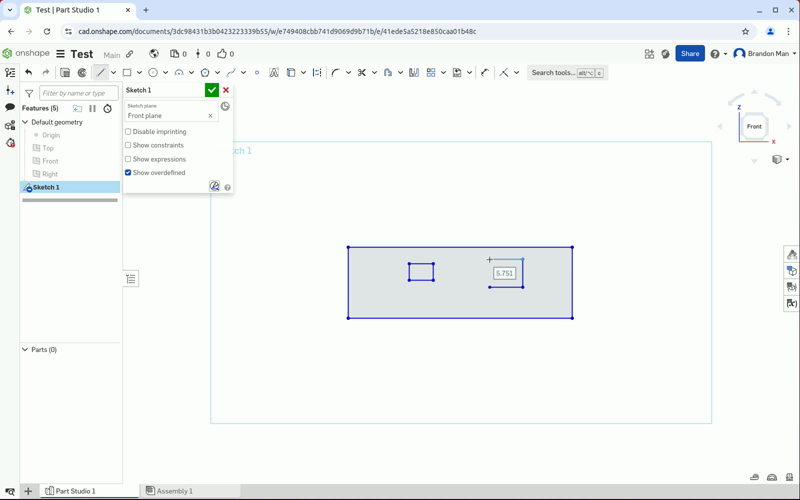
click(489, 259)
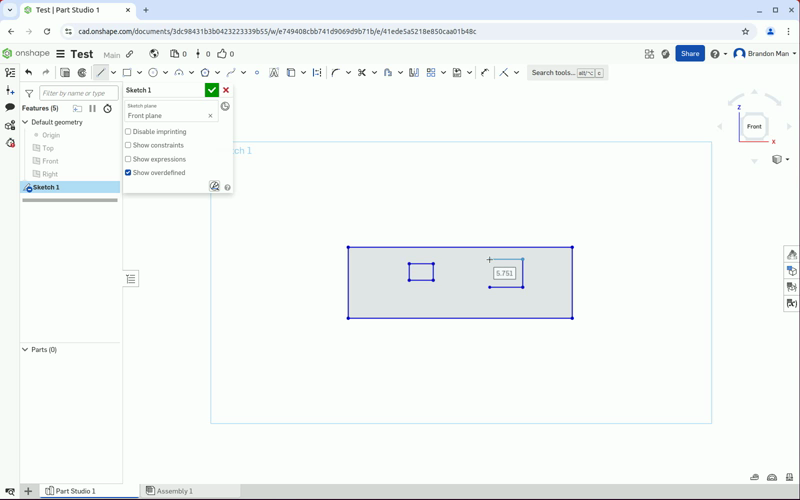
key_up(shift)
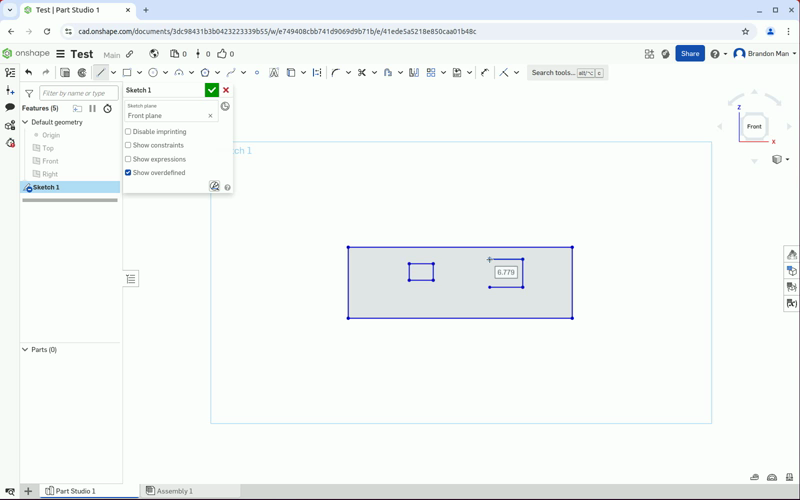
mouse_move(519, 259)
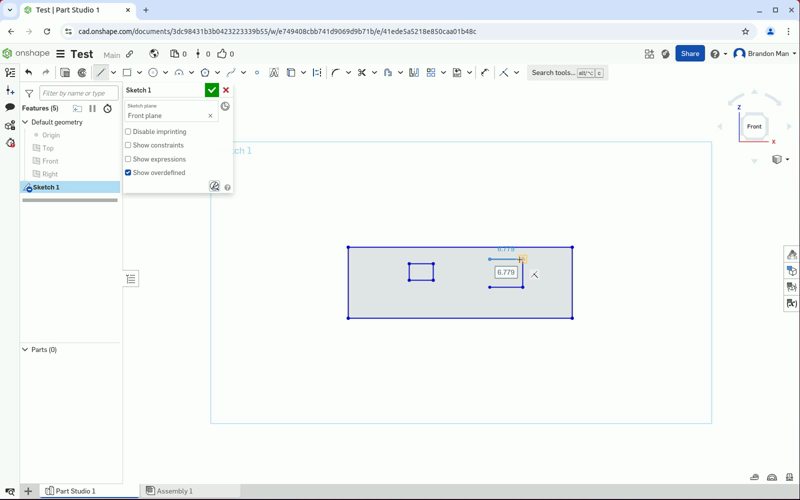
key_down(shift)
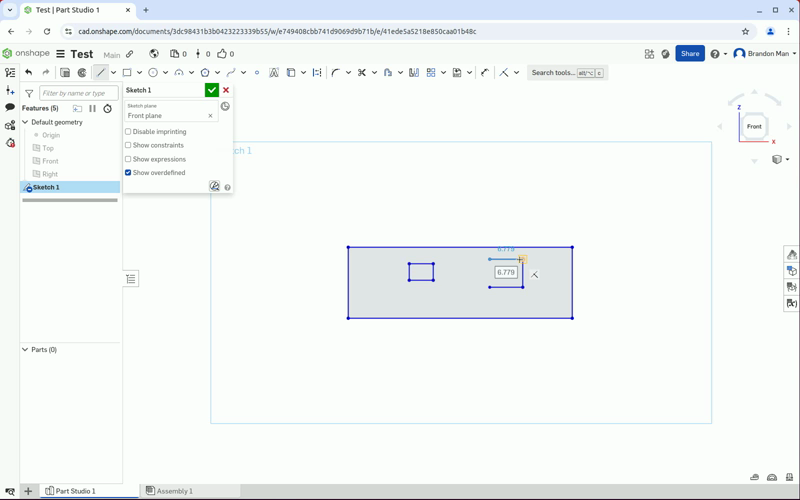
mouse_move(489, 287)
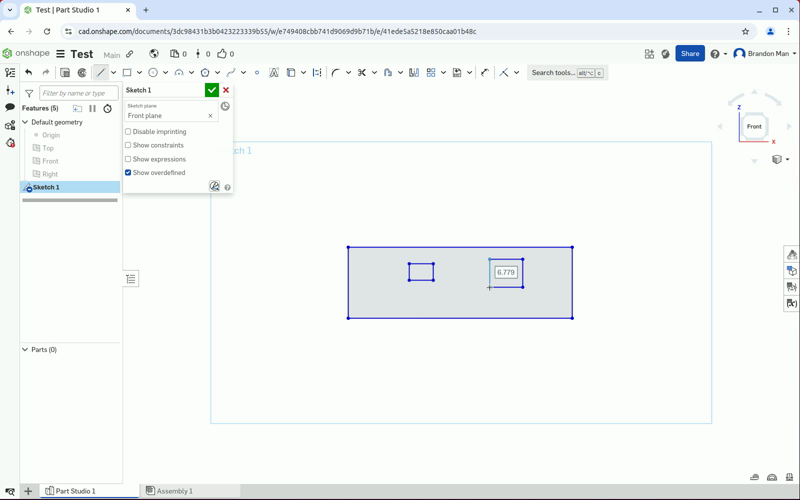
key_up(shift)
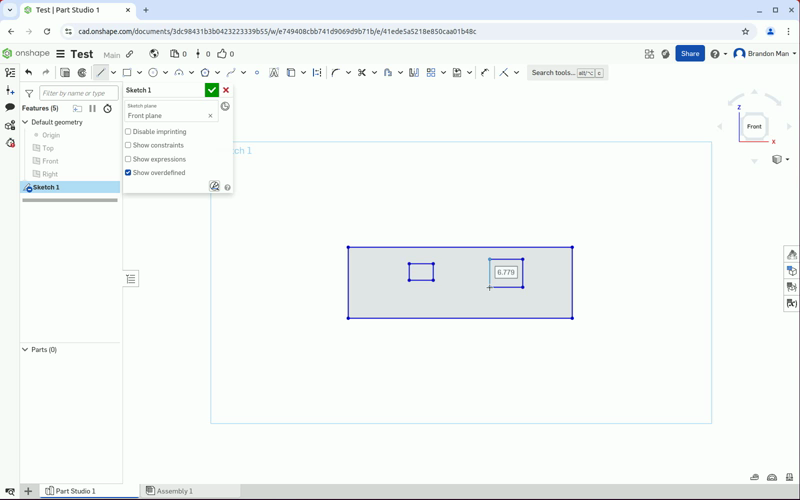
click(489, 287)
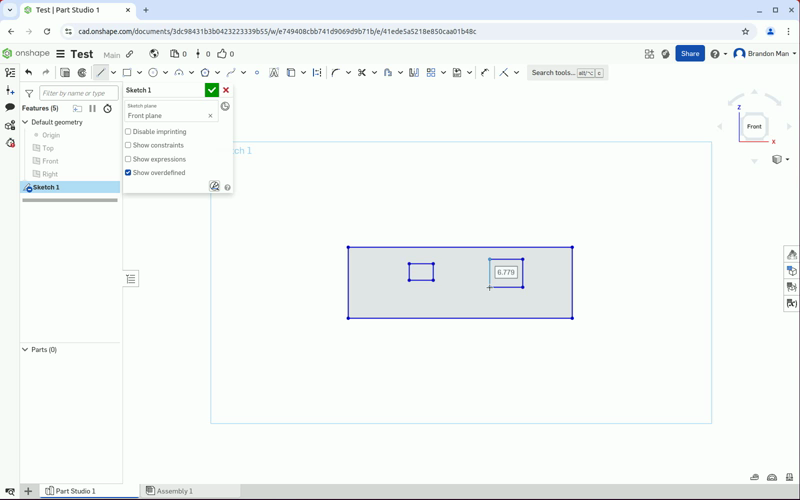
key(esc)
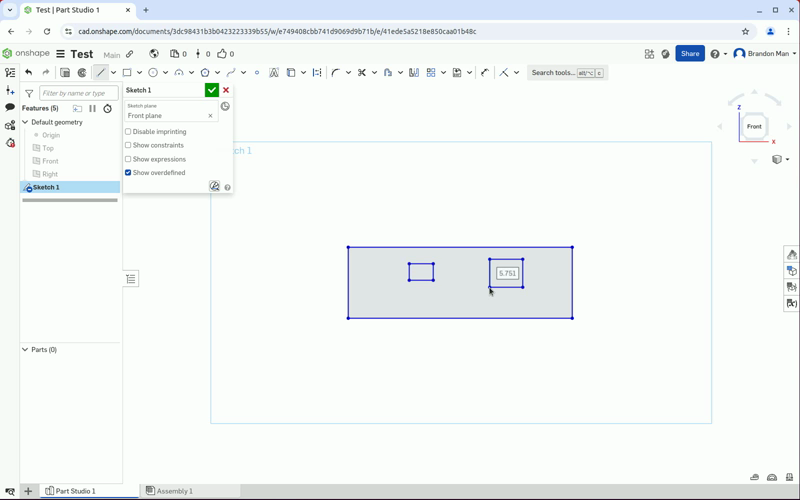
mouse_move(445, 304)
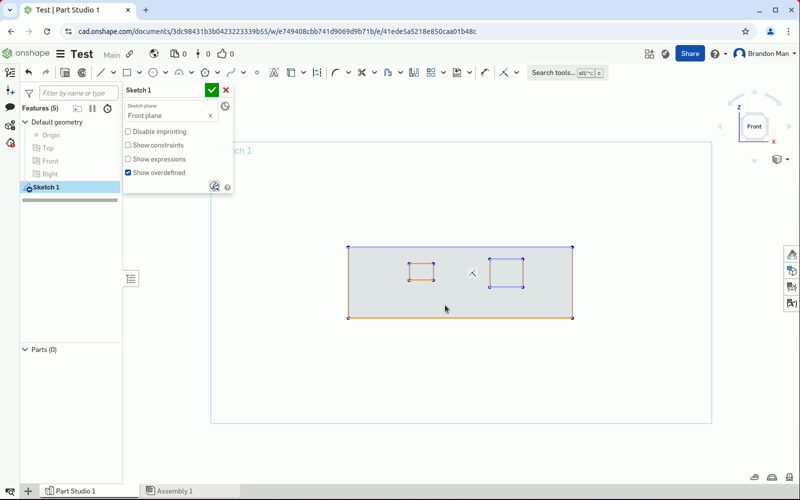
click(445, 304)
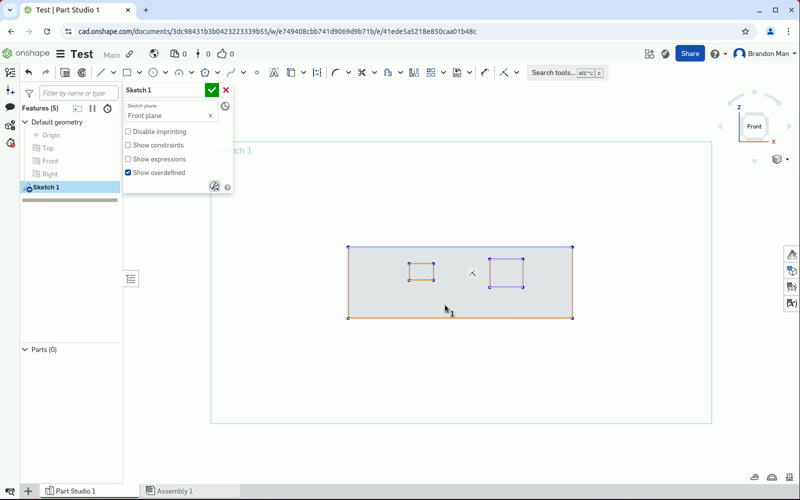
mouse_move(73, 352)
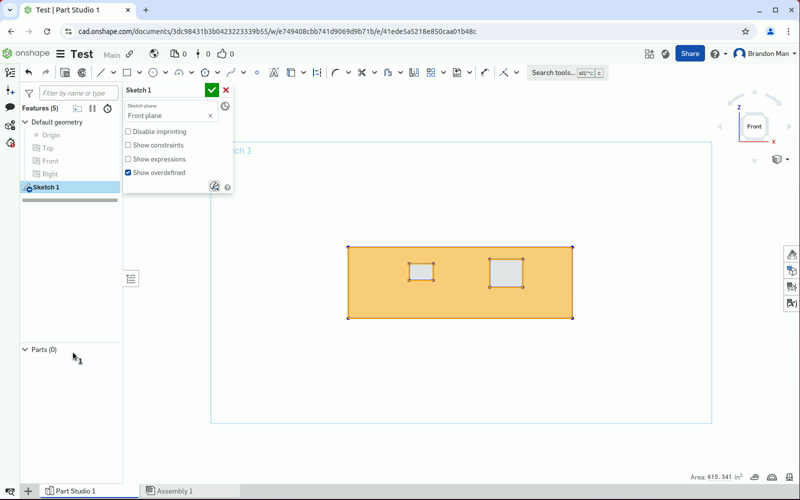
key(shift+y)
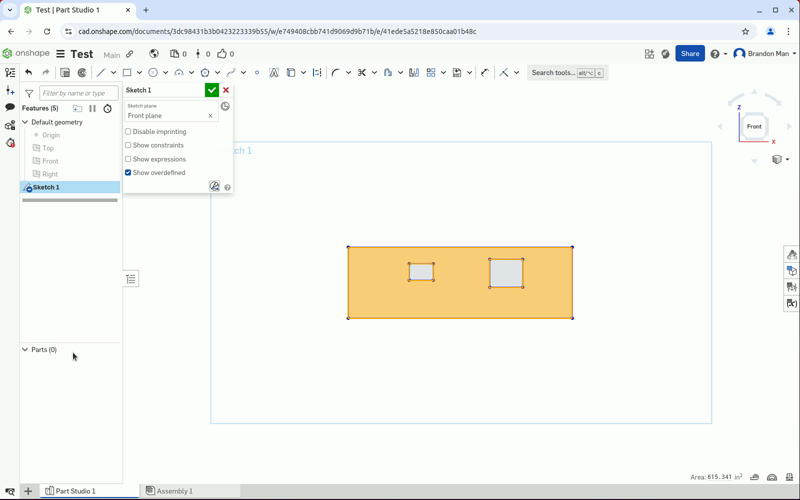
key(shift+e)
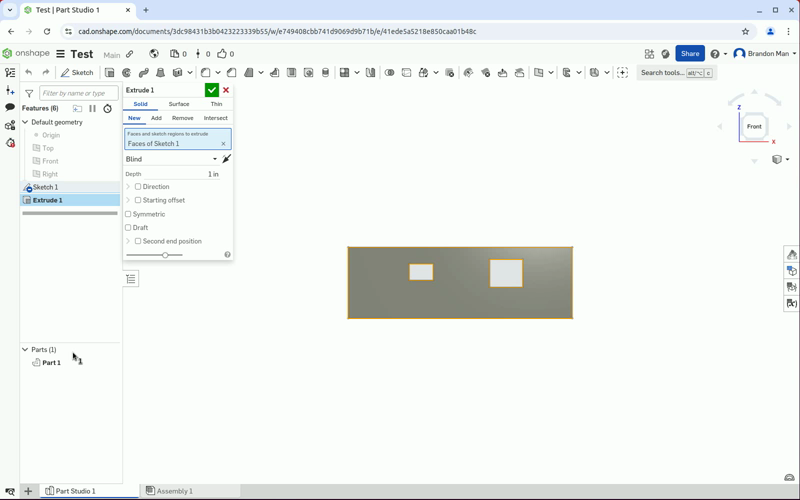
mouse_move(143, 106)
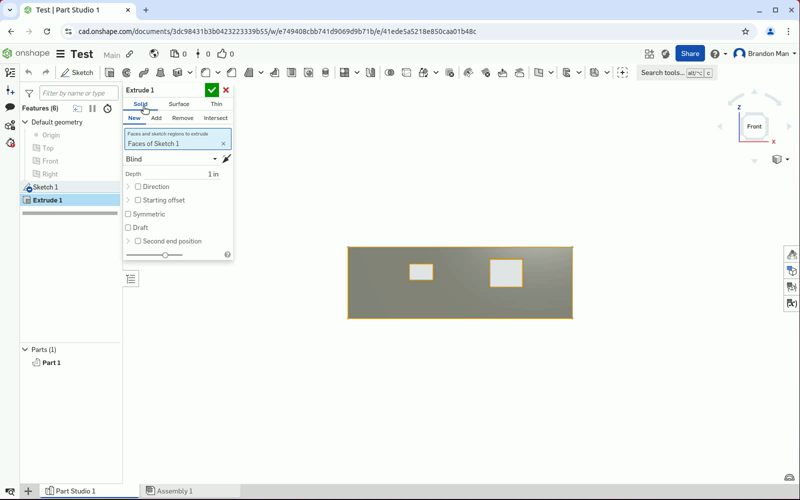
click(143, 106)
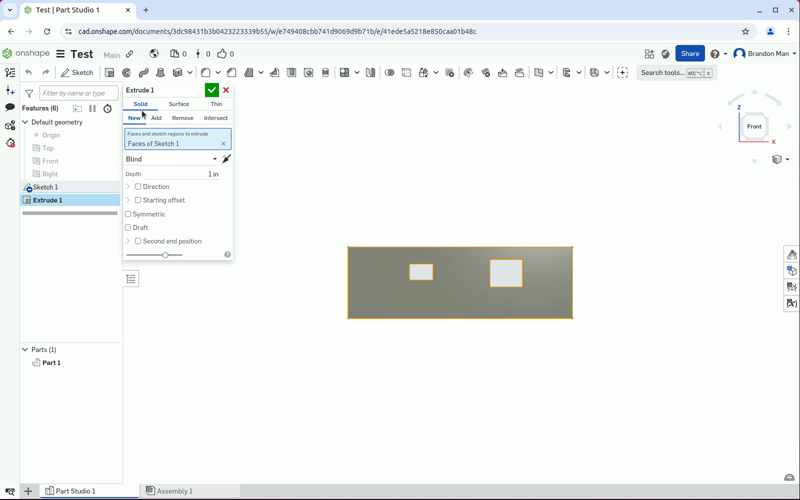
mouse_move(137, 120)
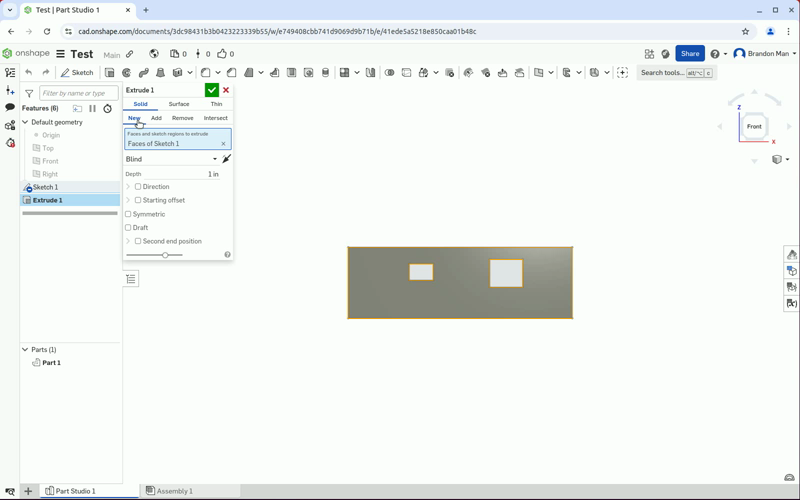
click(137, 120)
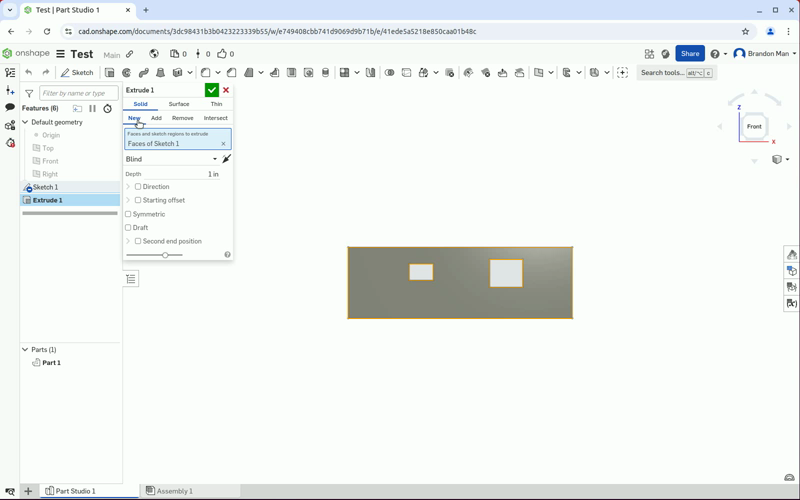
key(tab, 4)
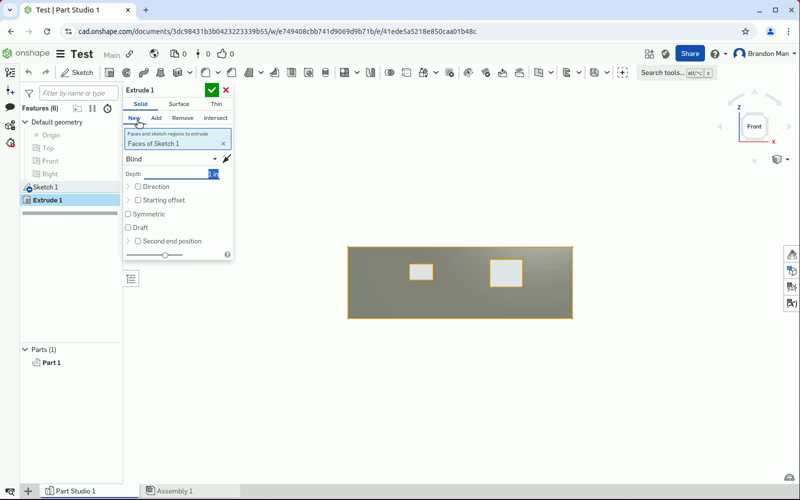
text(0.963)
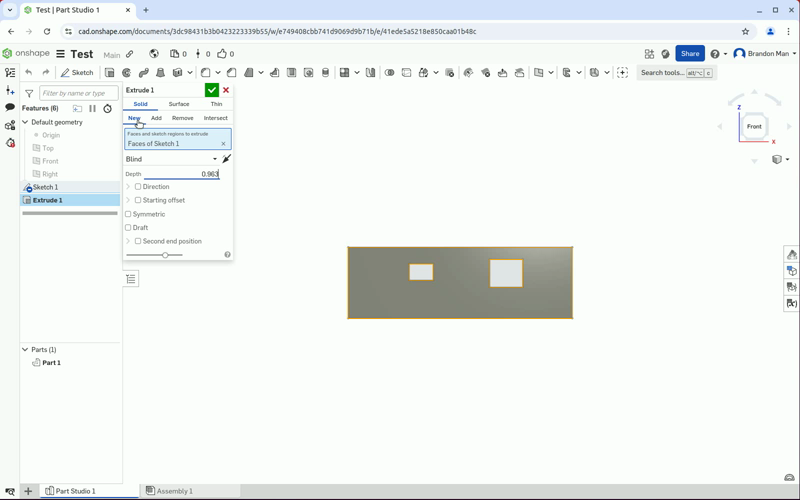
key(enter)
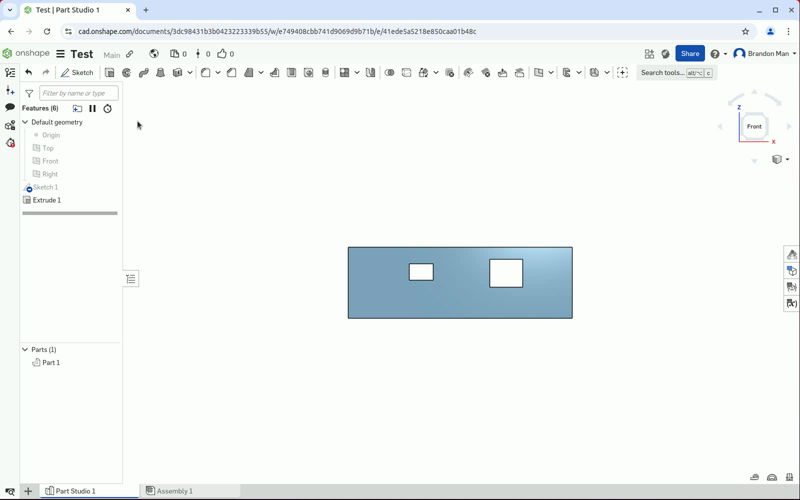
key(shift+h)
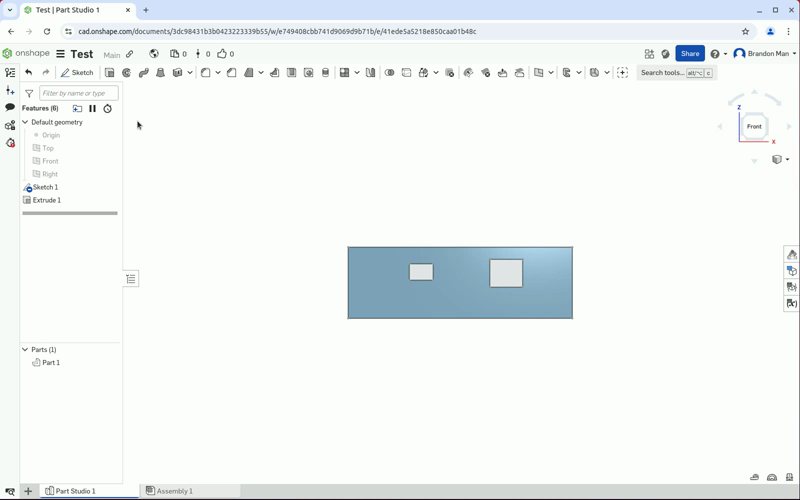
key(shift+h)
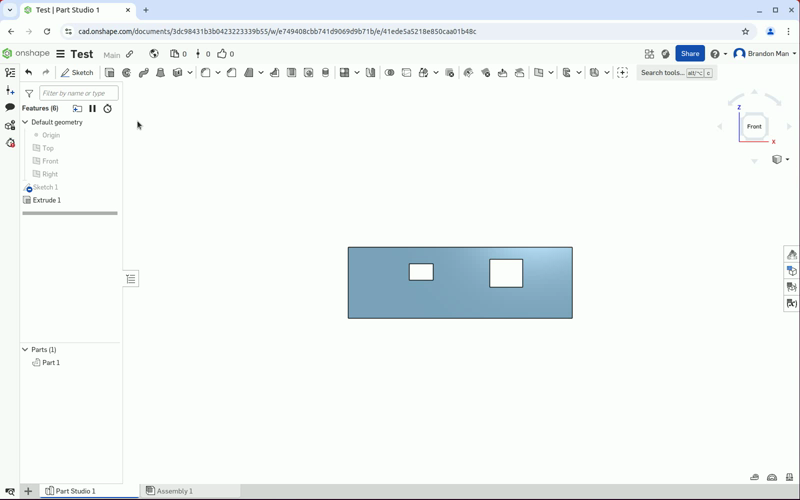
mouse_move(73, 189)
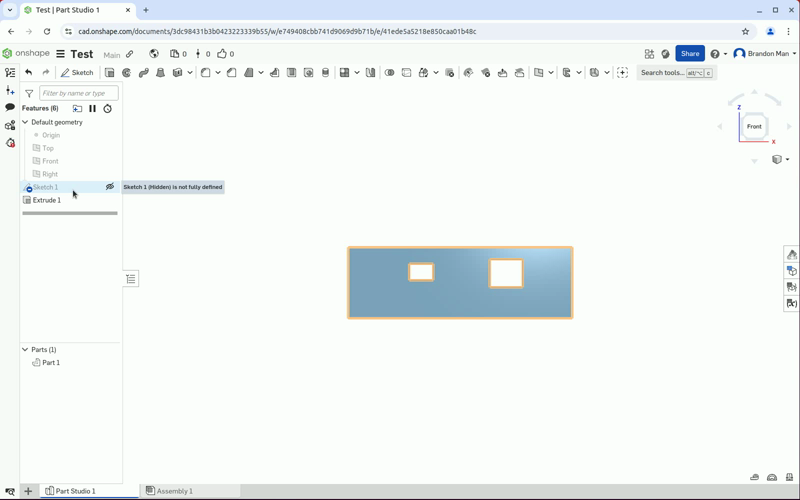
click(73, 189)
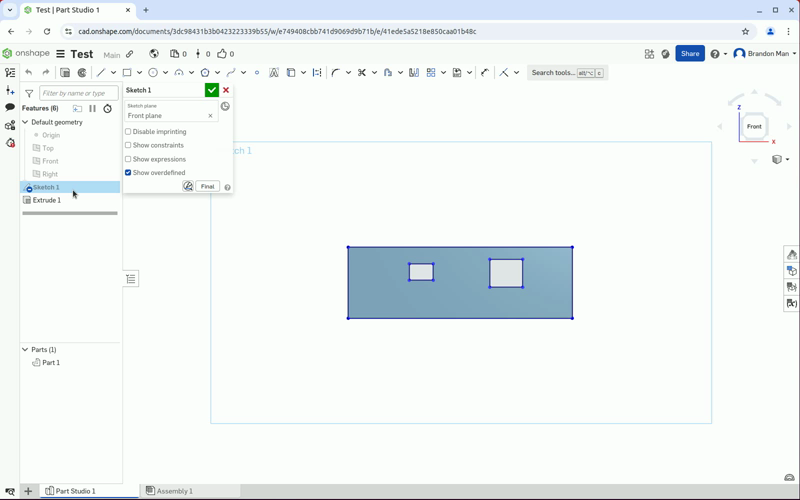
mouse_move(229, 92)
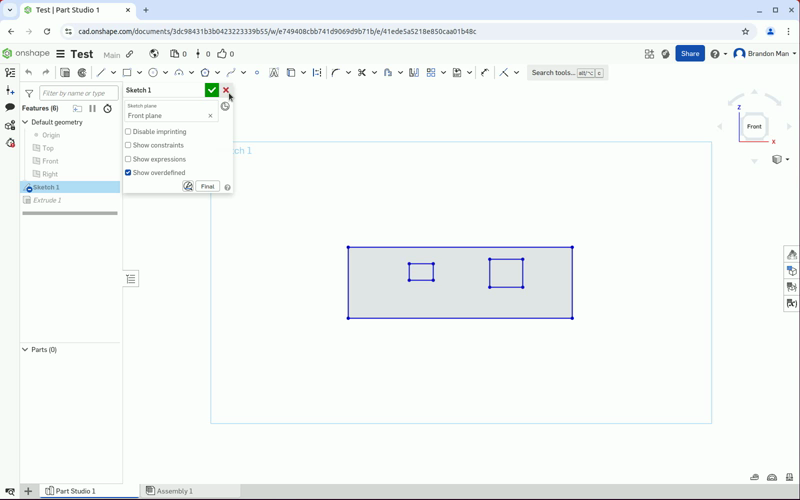
click(229, 92)
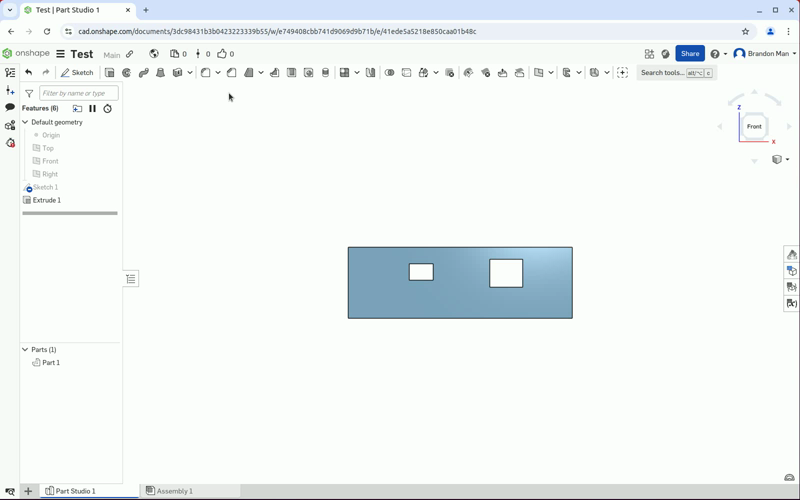
mouse_move(541, 75)
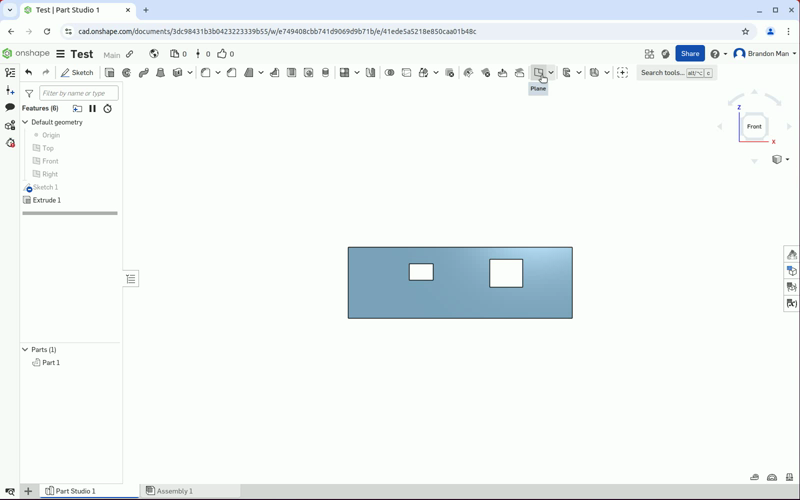
click(541, 75)
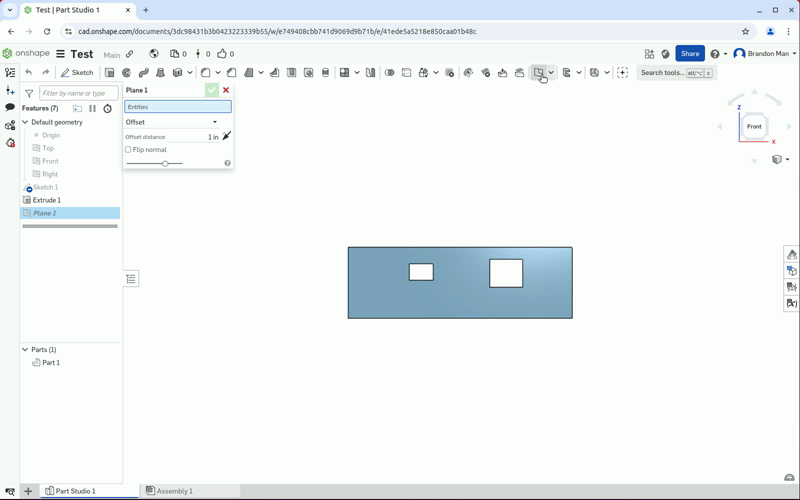
mouse_move(73, 163)
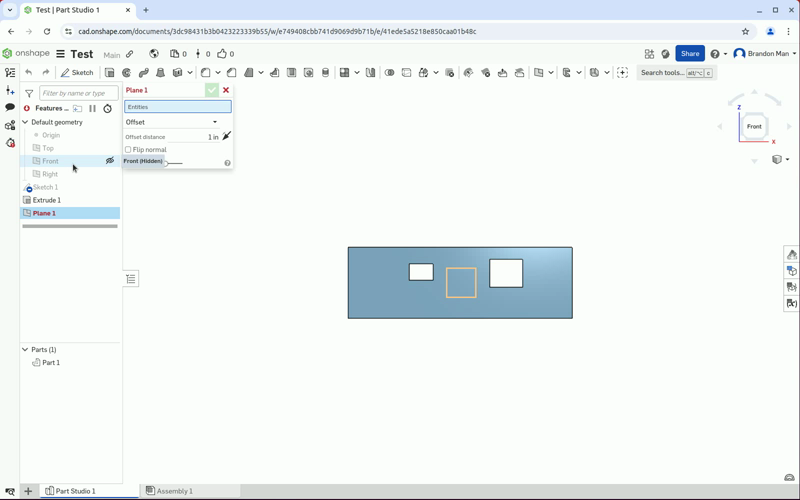
click(73, 163)
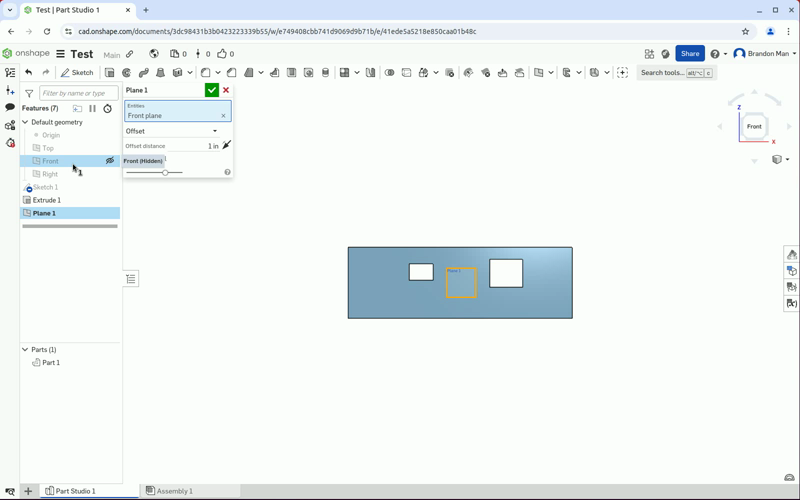
key(tab, 2)
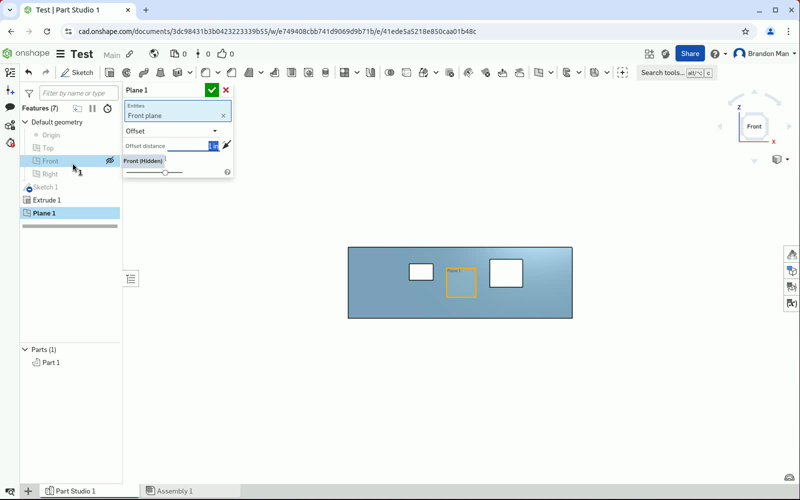
text(0.955)
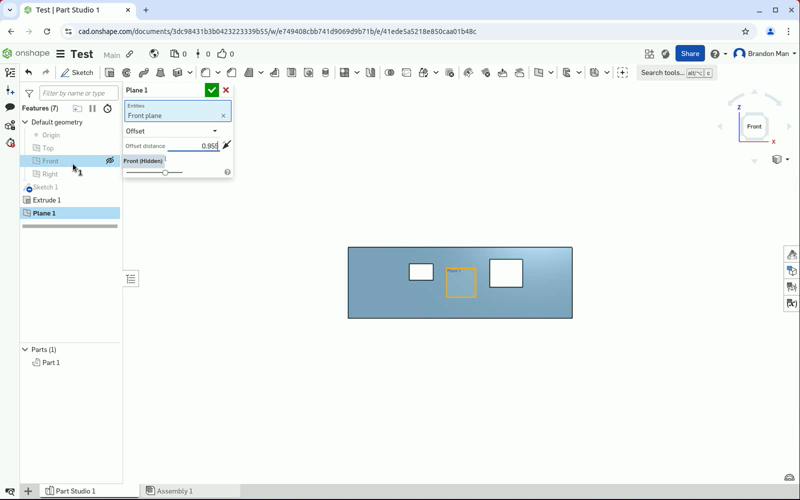
key(enter, 2)
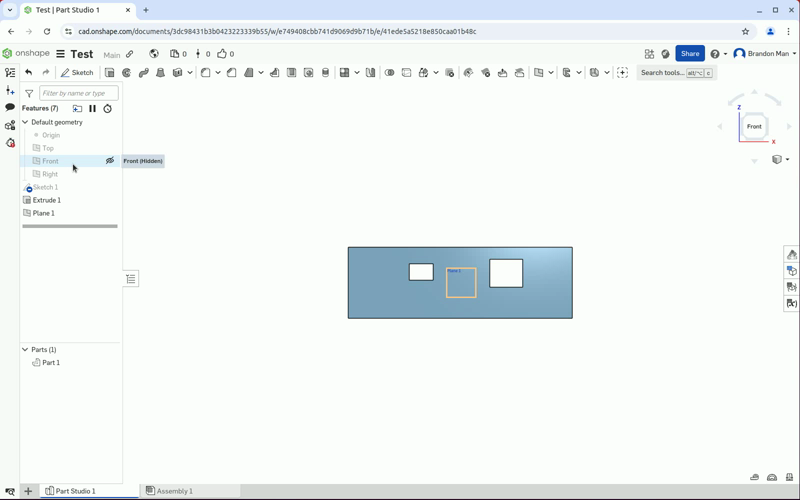
key(shift+s)
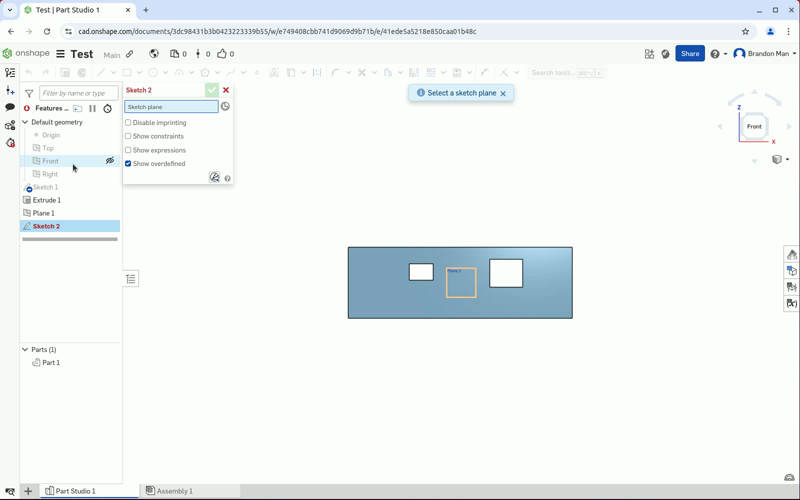
mouse_move(73, 215)
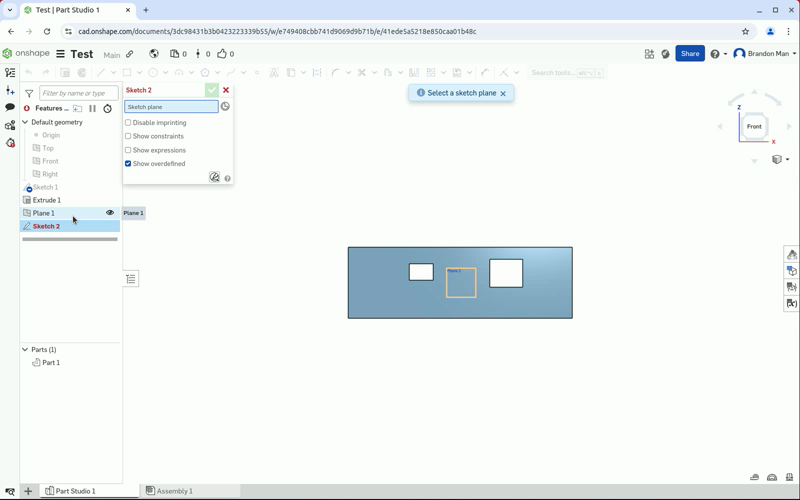
click(73, 215)
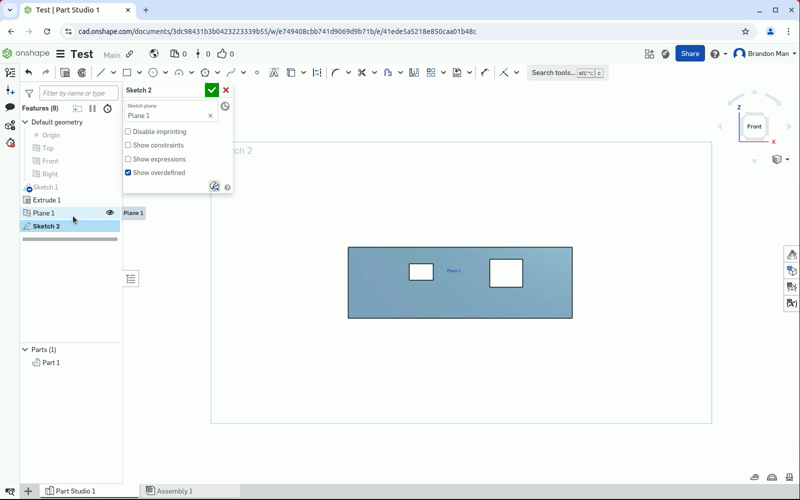
mouse_move(73, 352)
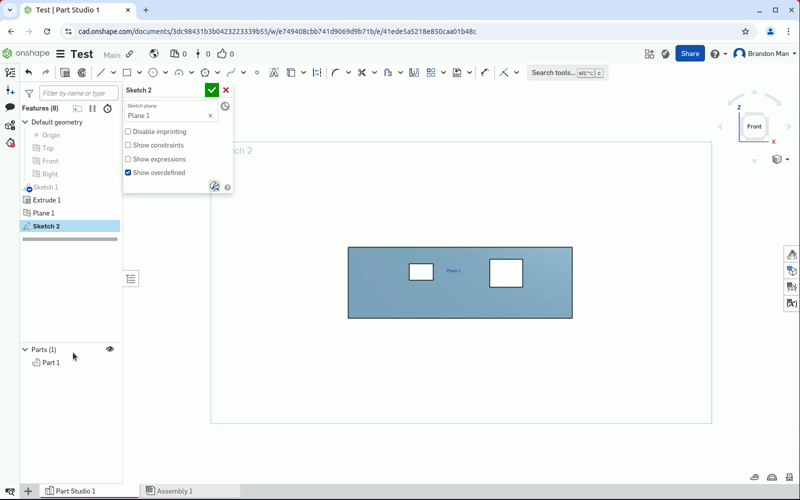
key(y)
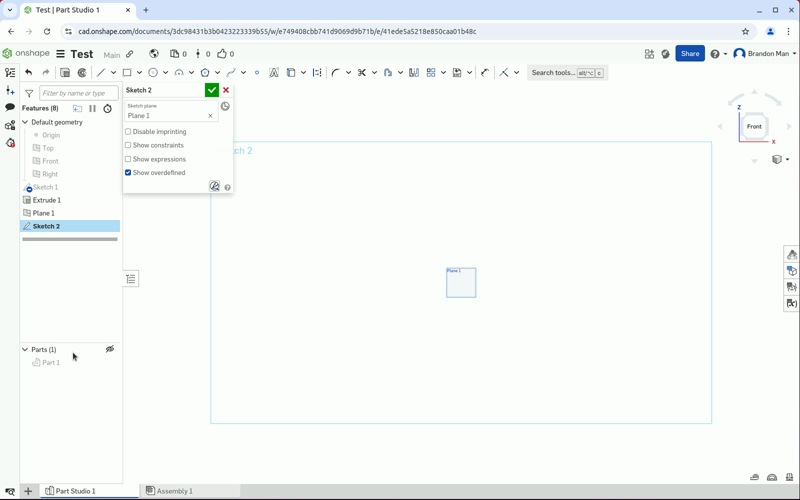
key(l)
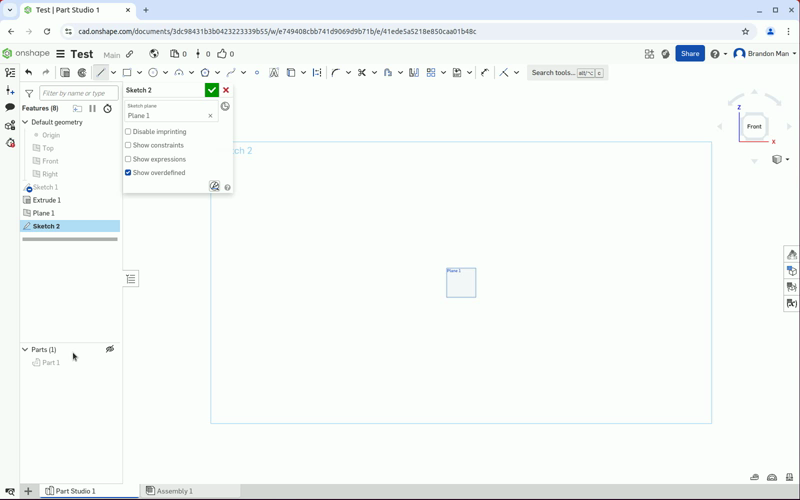
key_down(shift)
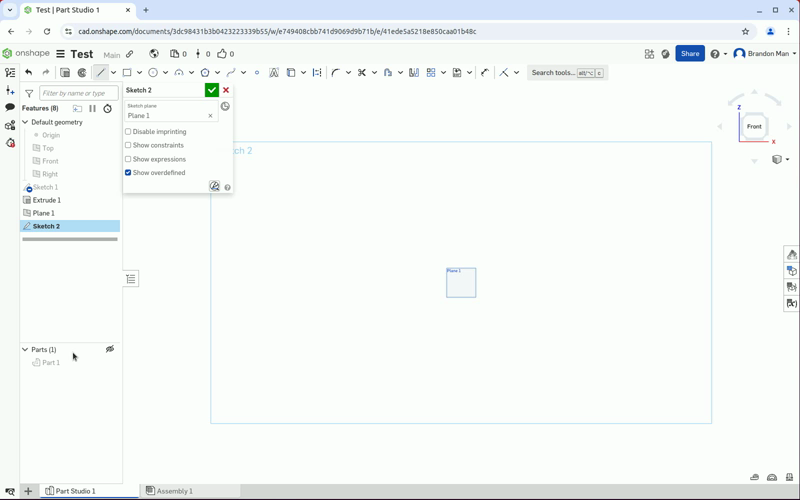
mouse_move(410, 272)
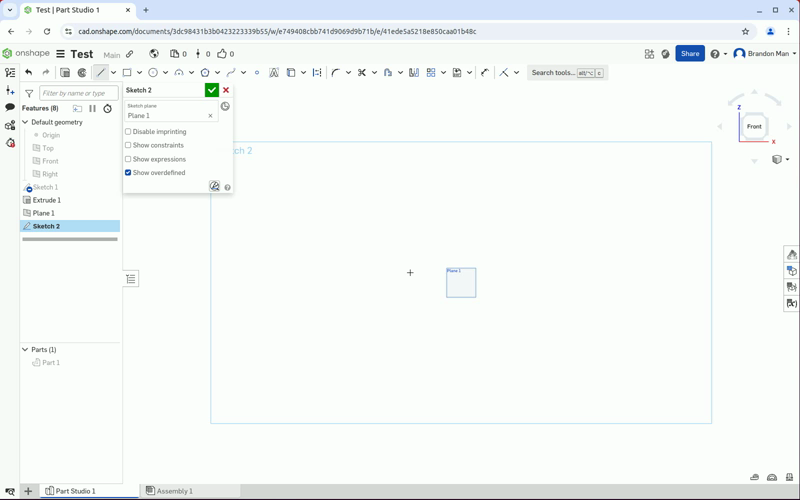
click(410, 272)
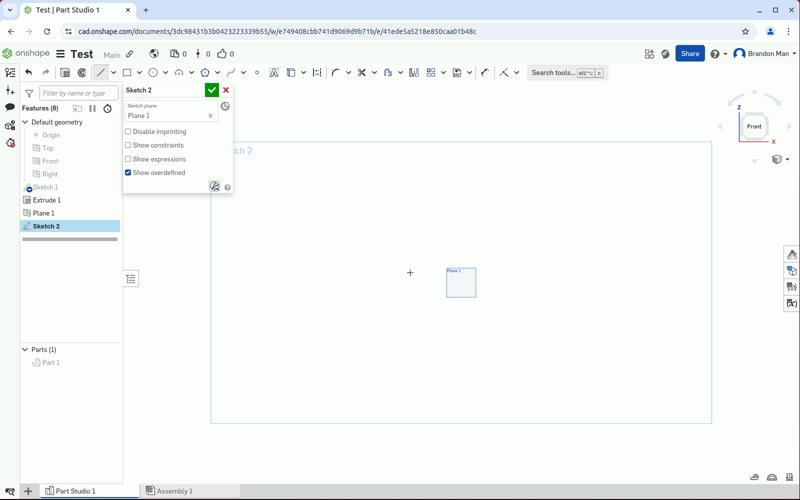
key_up(shift)
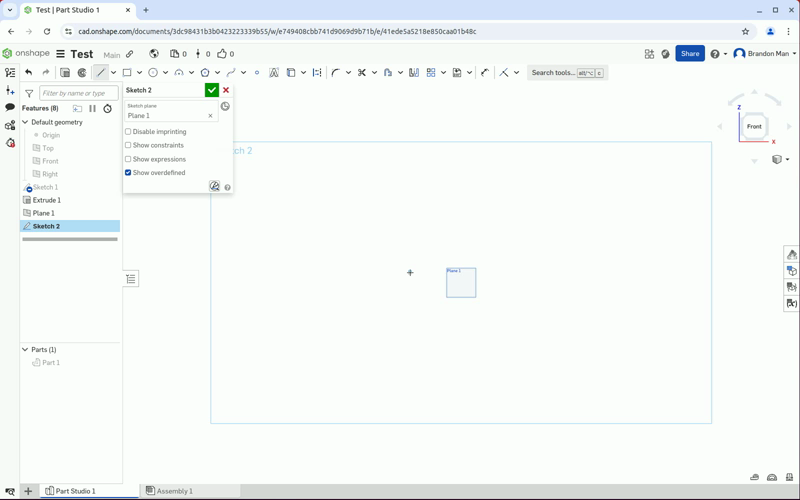
key_down(shift)
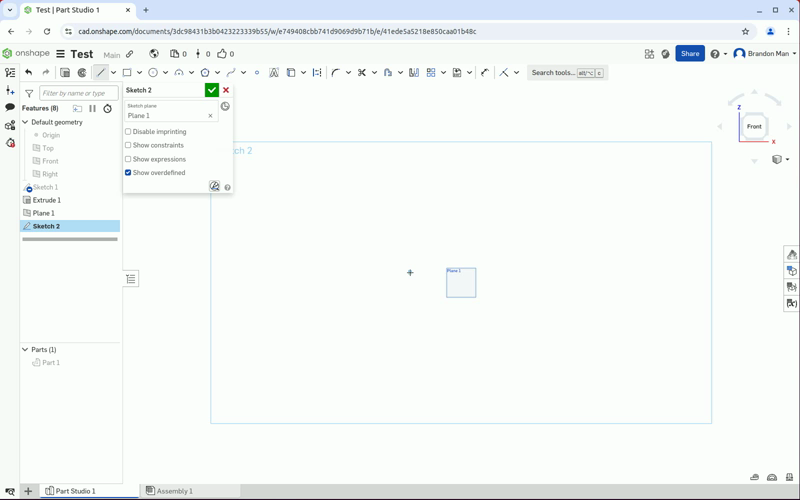
mouse_move(440, 272)
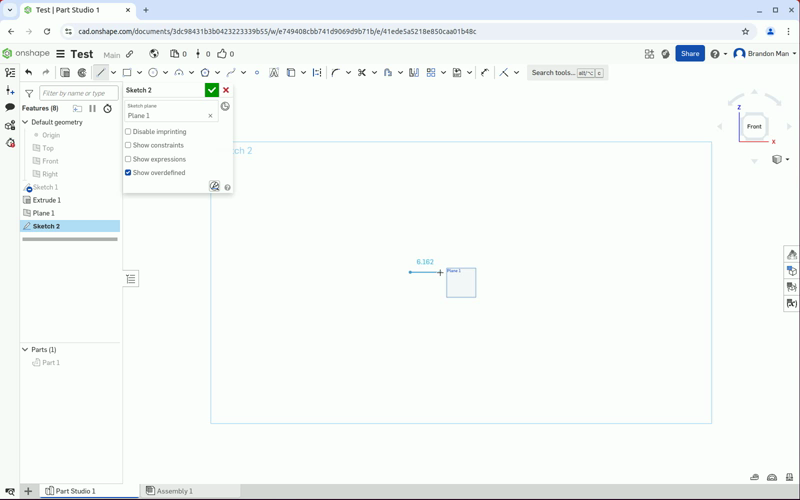
mouse_move(433, 272)
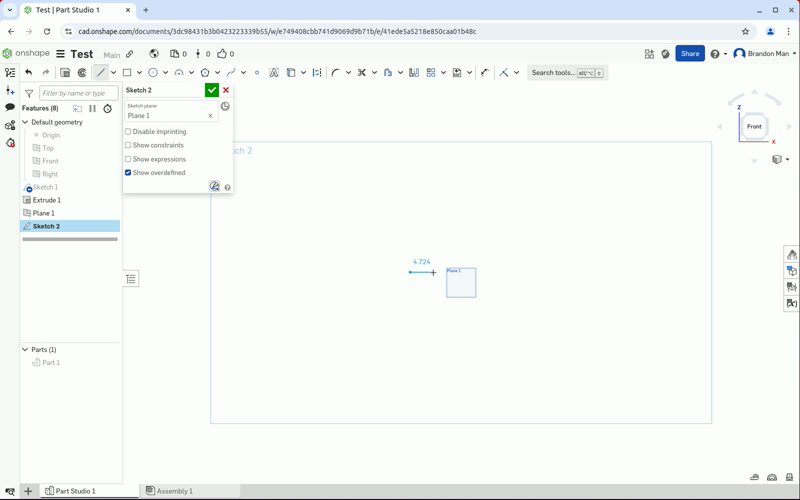
click(433, 272)
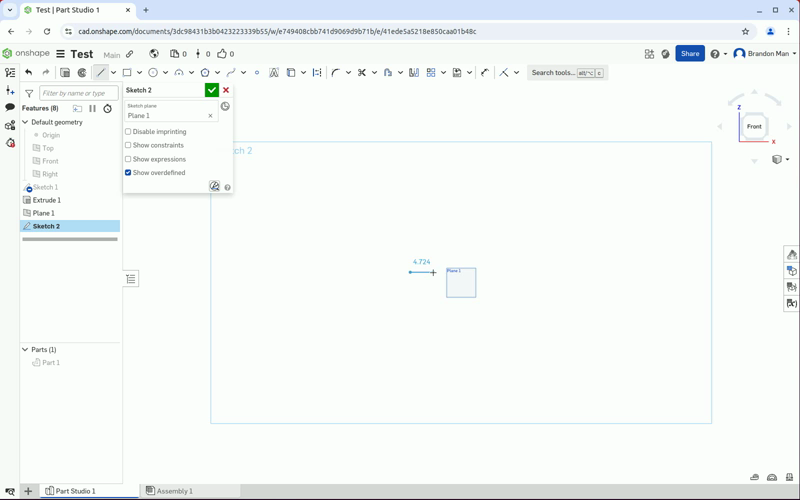
key_up(shift)
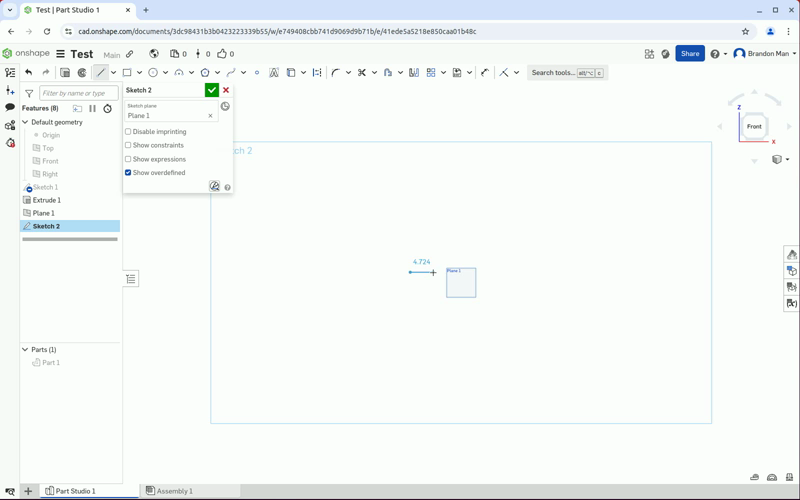
key_down(shift)
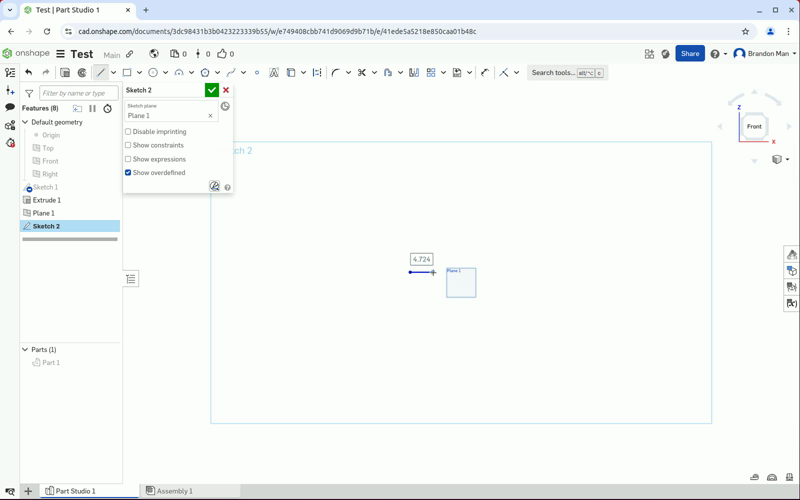
mouse_move(463, 272)
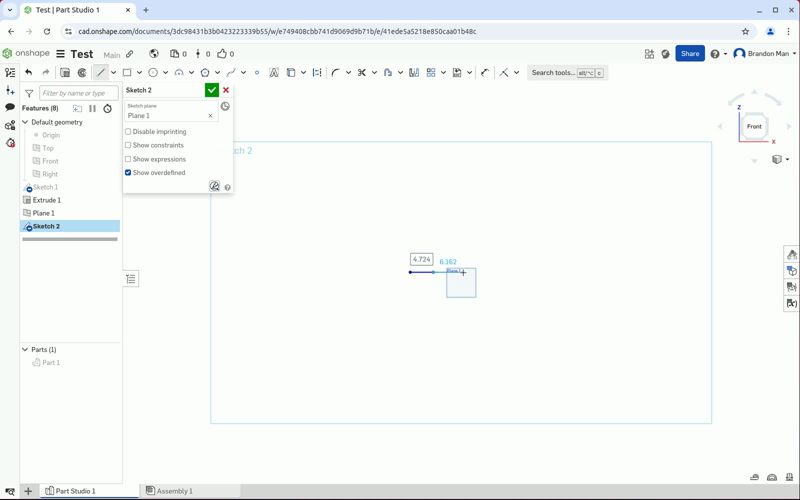
mouse_move(433, 264)
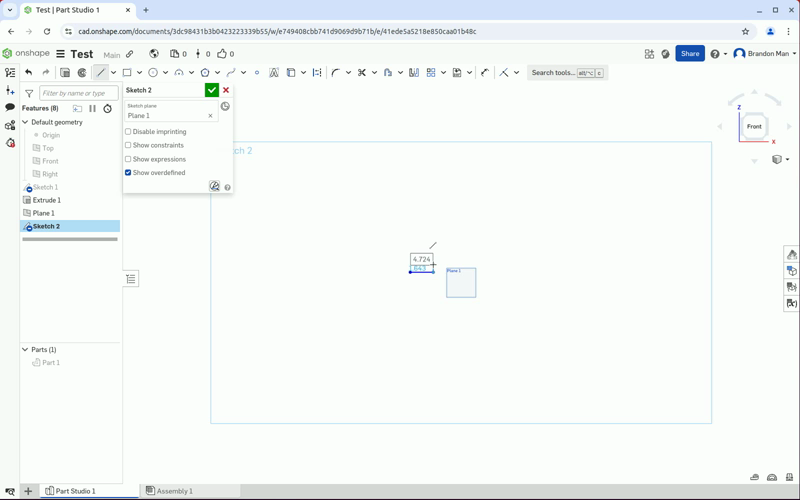
click(433, 264)
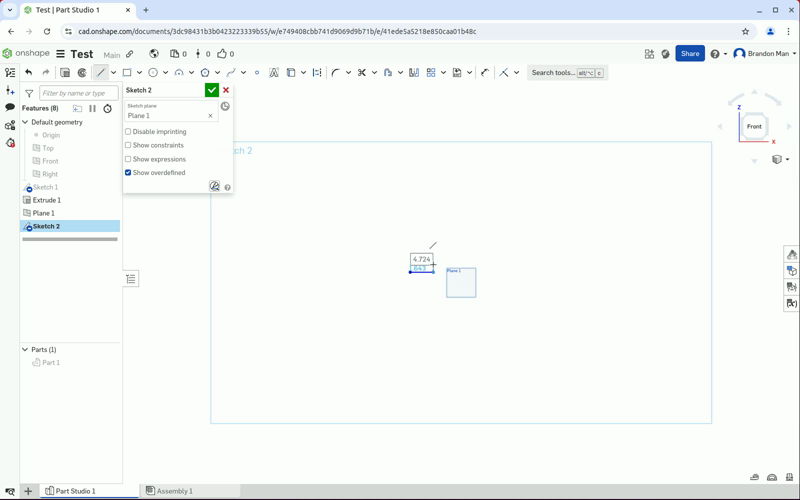
key_up(shift)
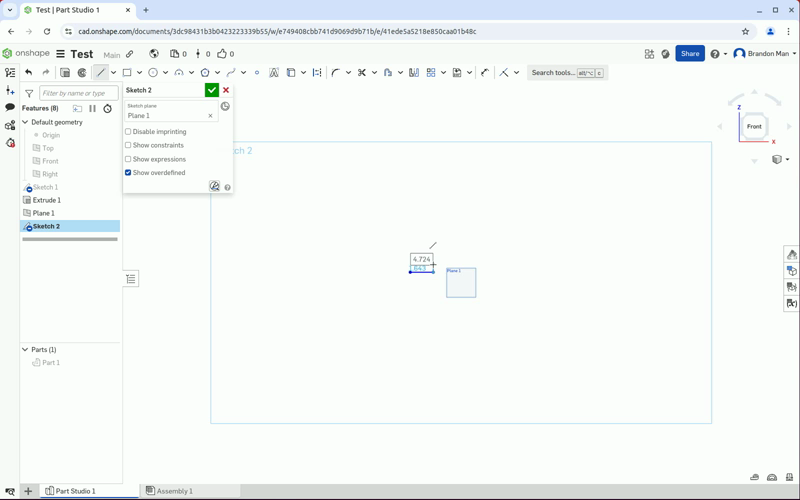
key_down(shift)
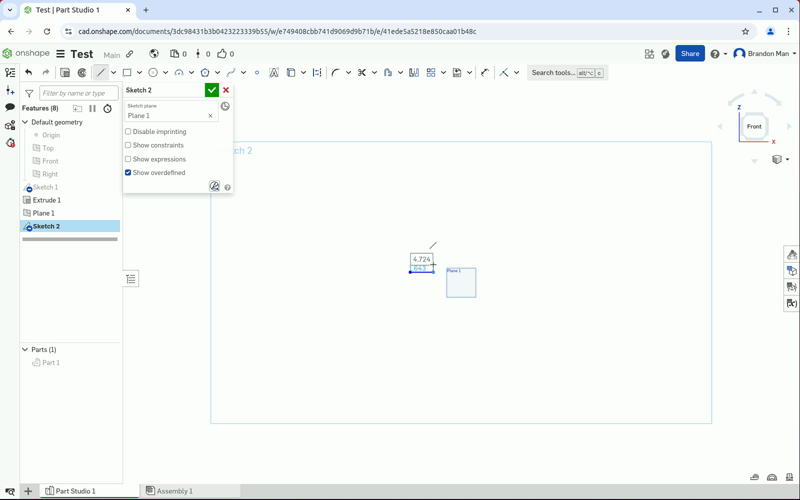
mouse_move(463, 264)
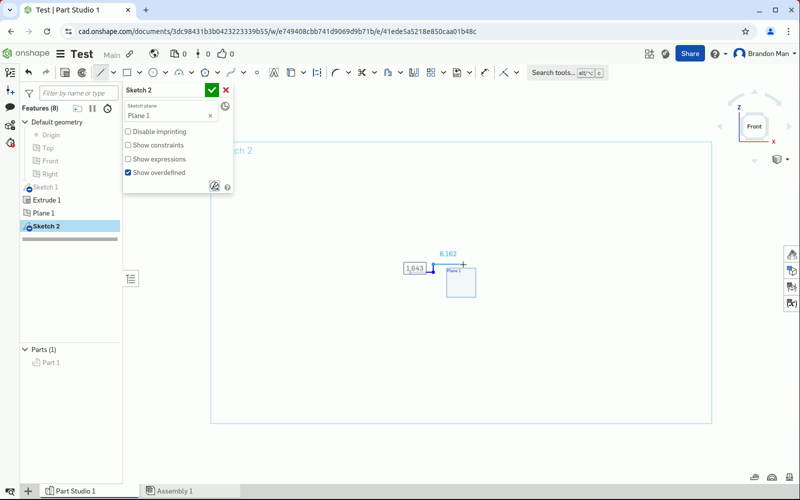
mouse_move(410, 264)
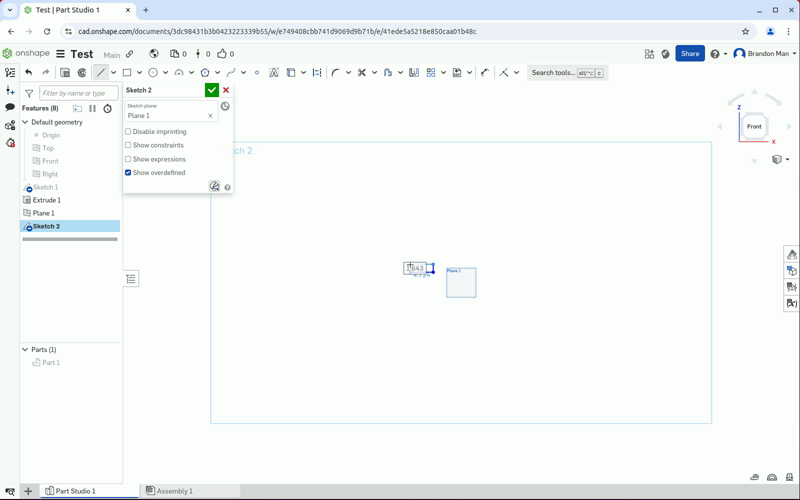
click(410, 264)
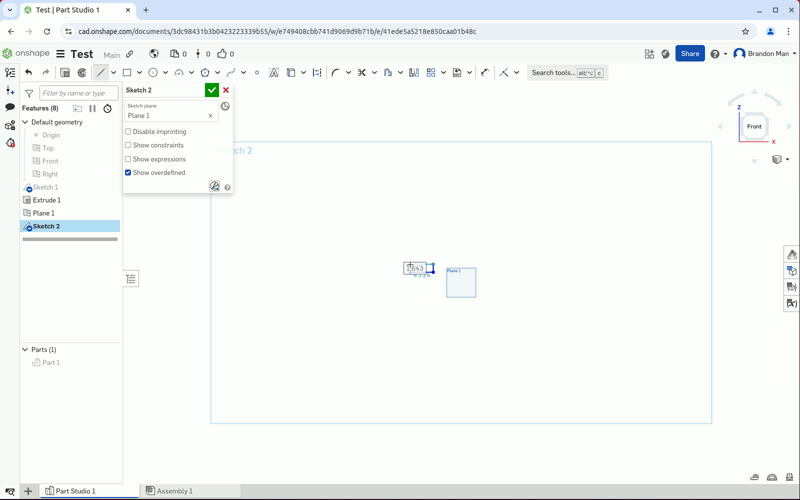
key_up(shift)
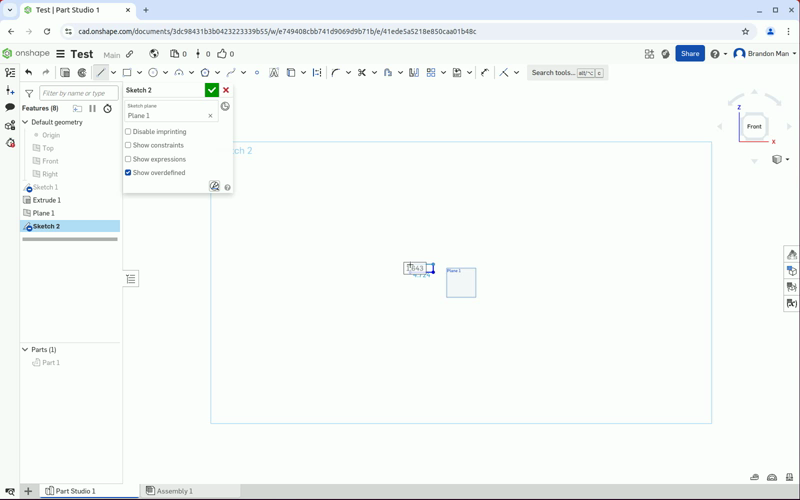
mouse_move(440, 264)
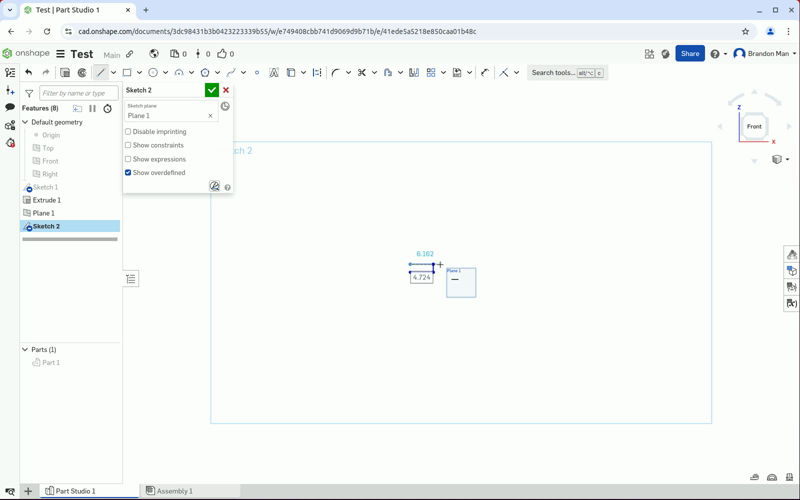
key_down(shift)
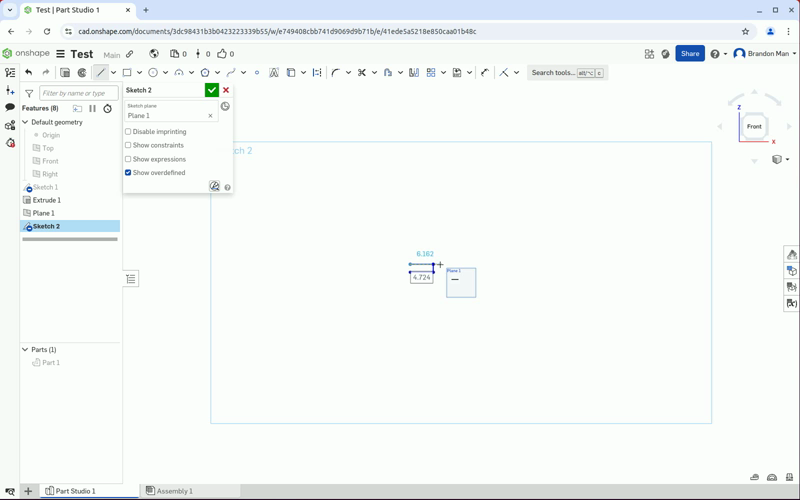
mouse_move(410, 272)
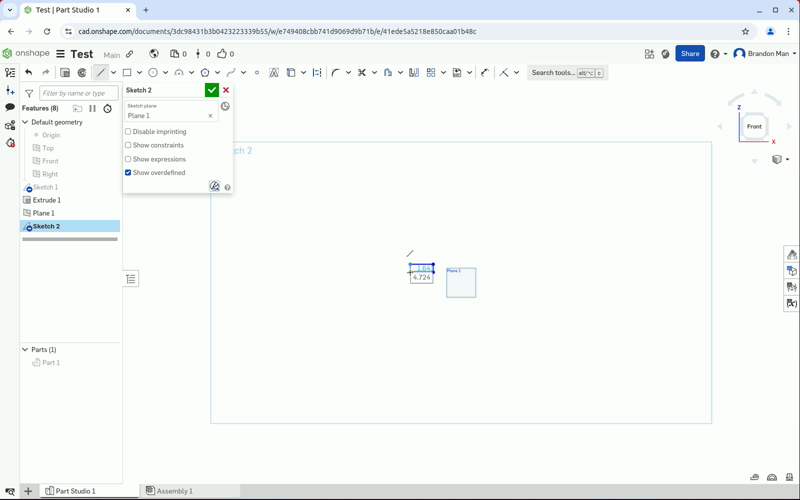
key_up(shift)
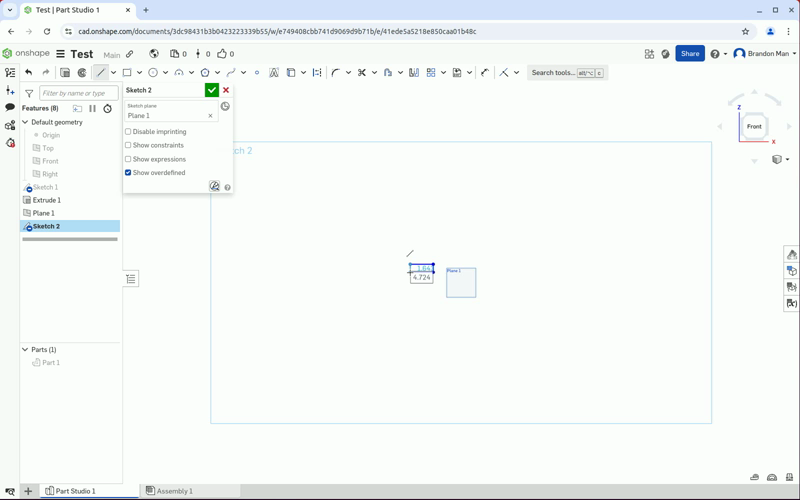
click(410, 272)
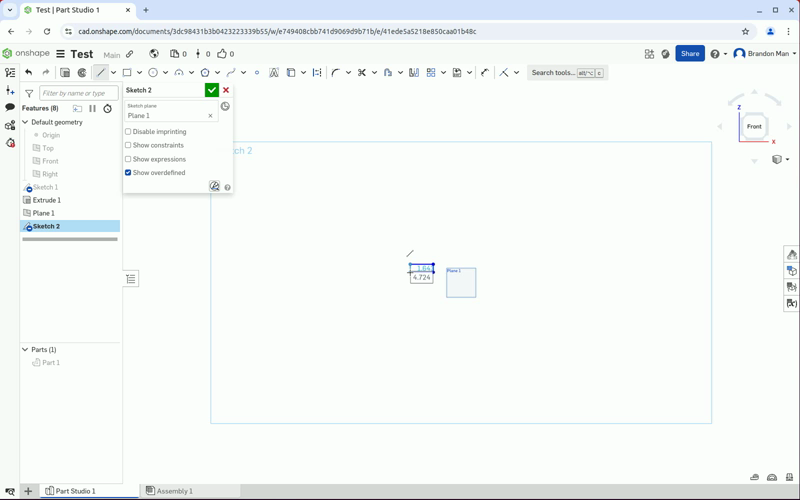
key(esc)
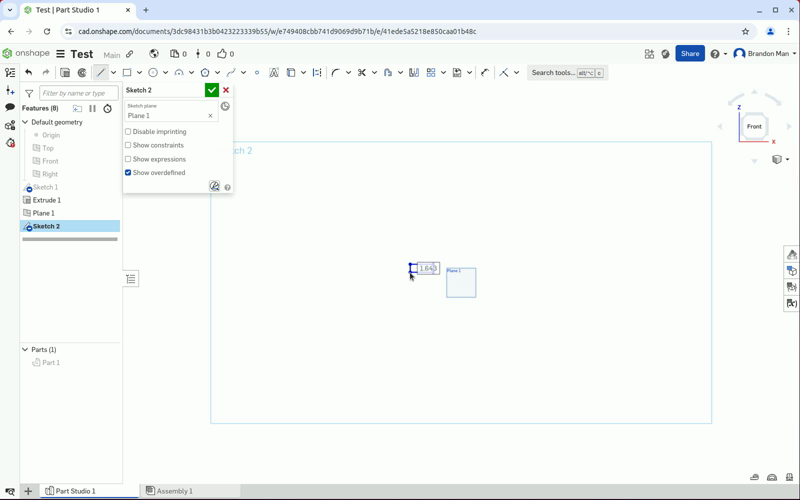
mouse_move(432, 271)
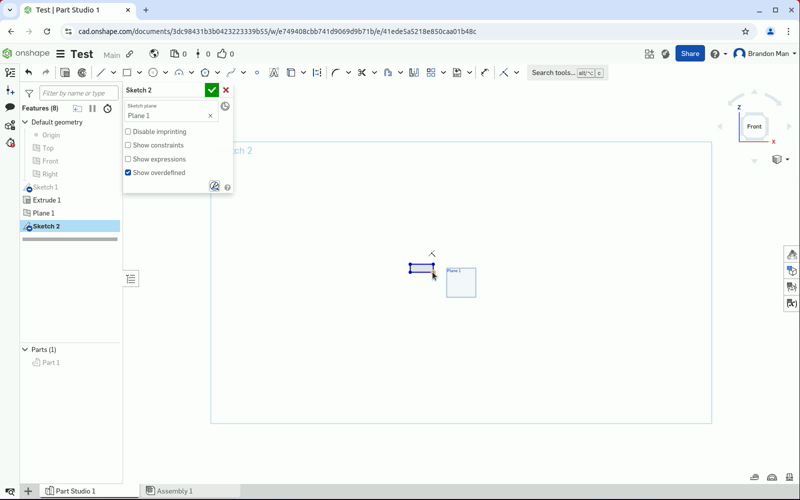
scroll(6)
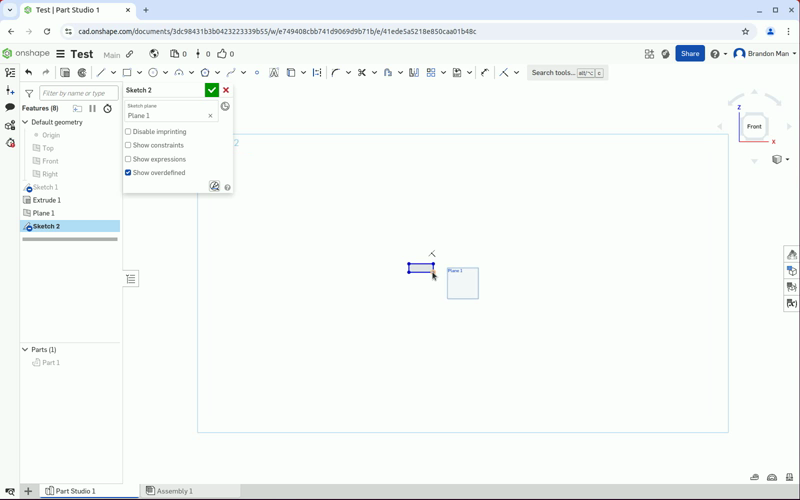
scroll(6)
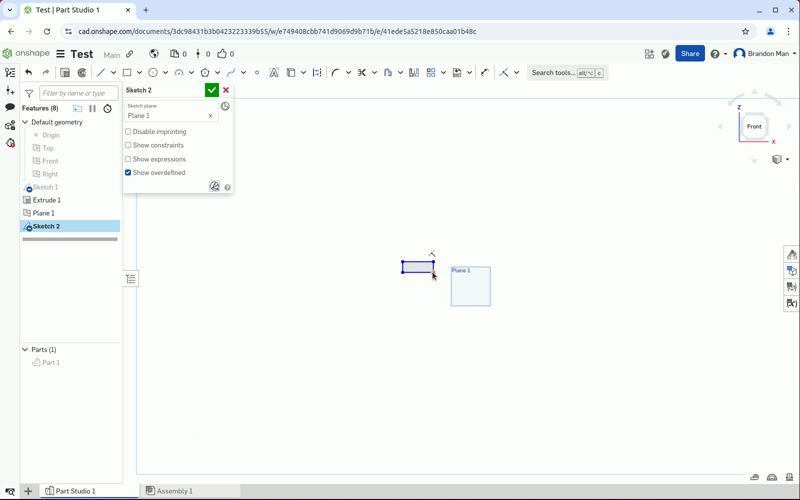
scroll(6)
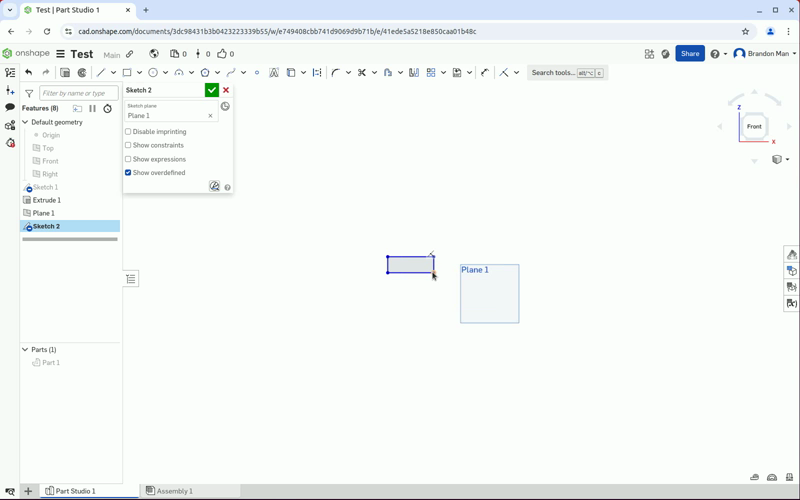
scroll(6)
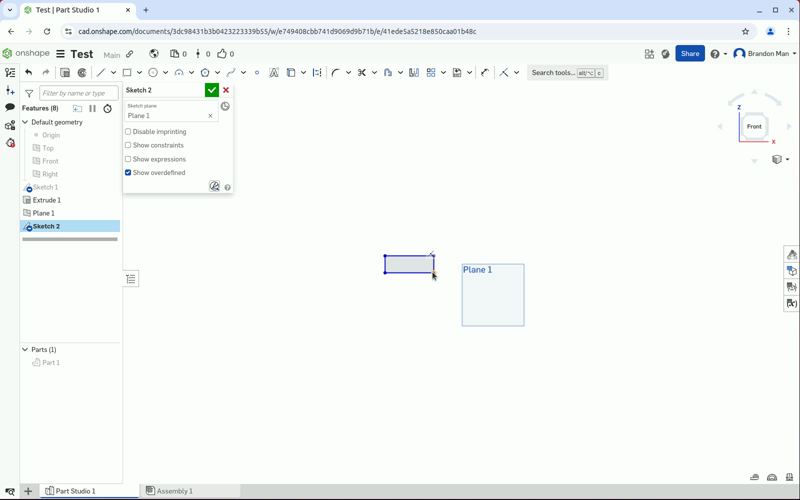
scroll(6)
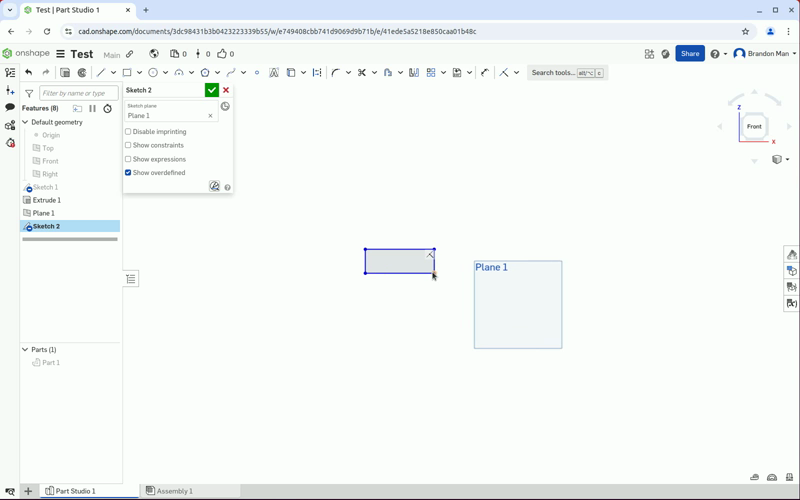
scroll(6)
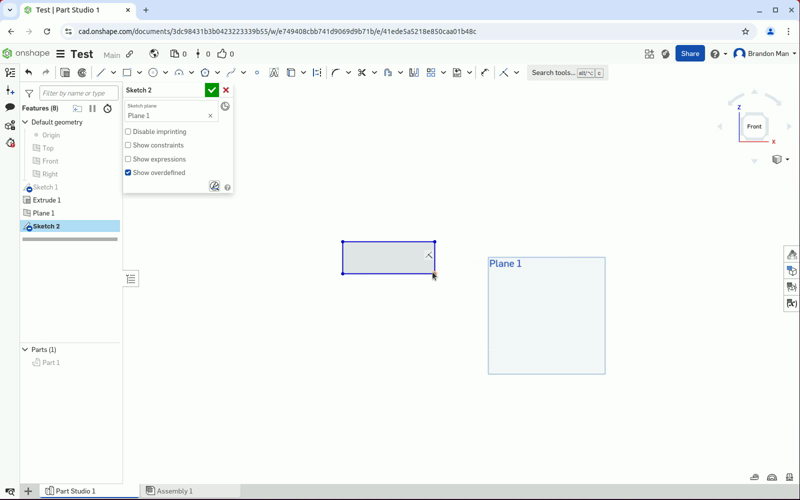
scroll(6)
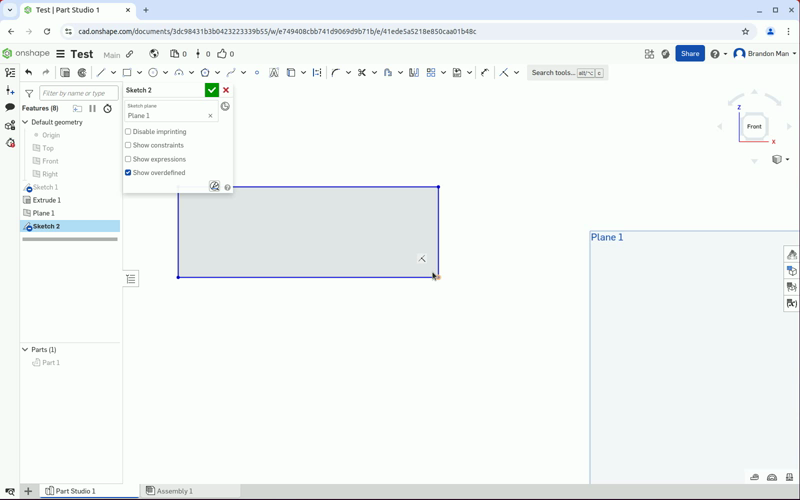
click(432, 271)
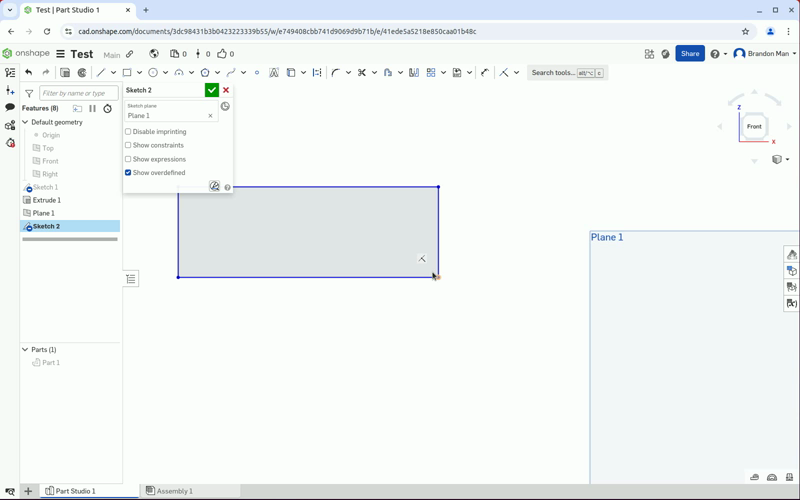
scroll(-6)
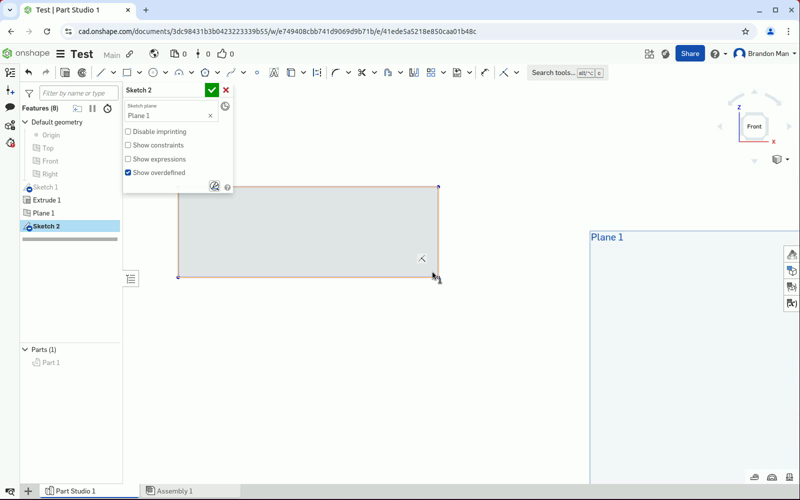
scroll(-6)
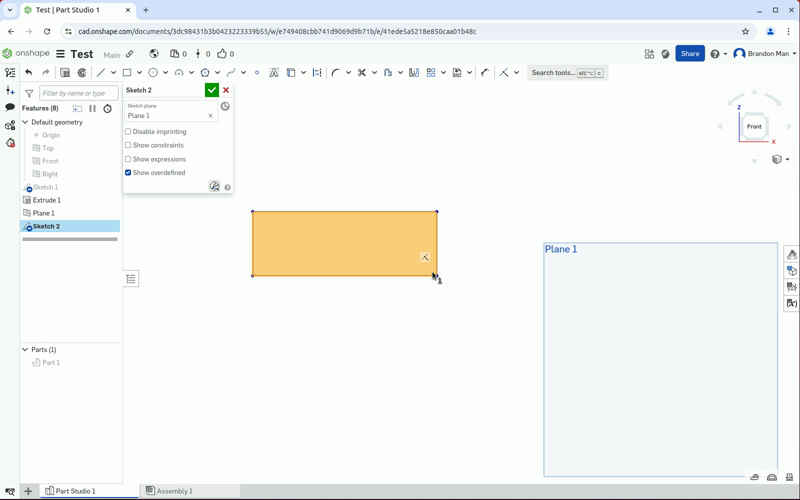
scroll(-6)
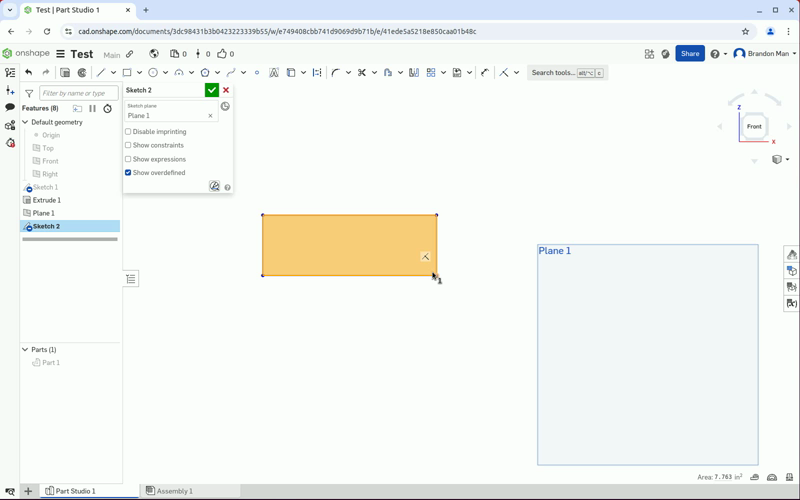
scroll(-6)
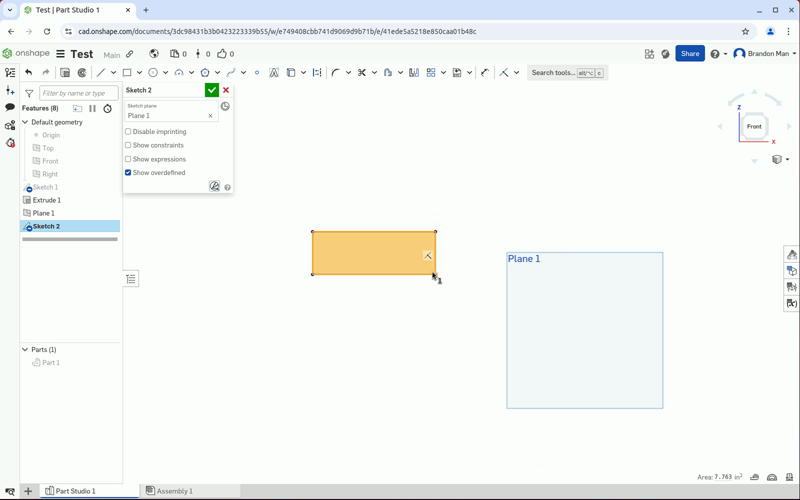
scroll(-6)
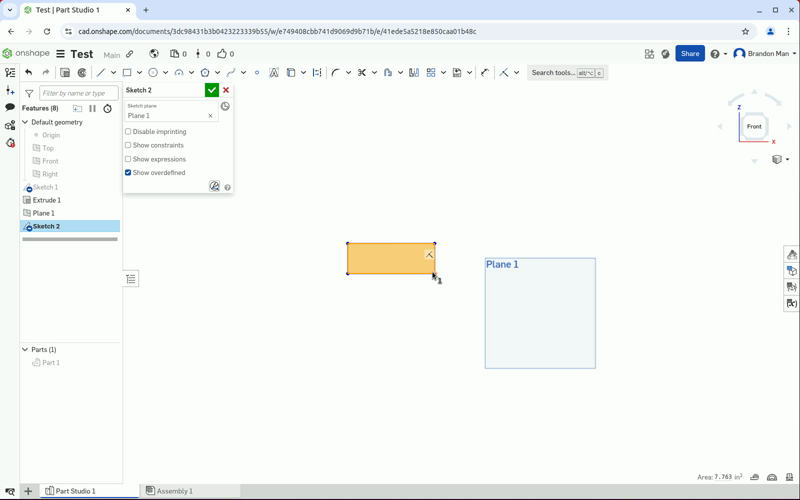
scroll(-6)
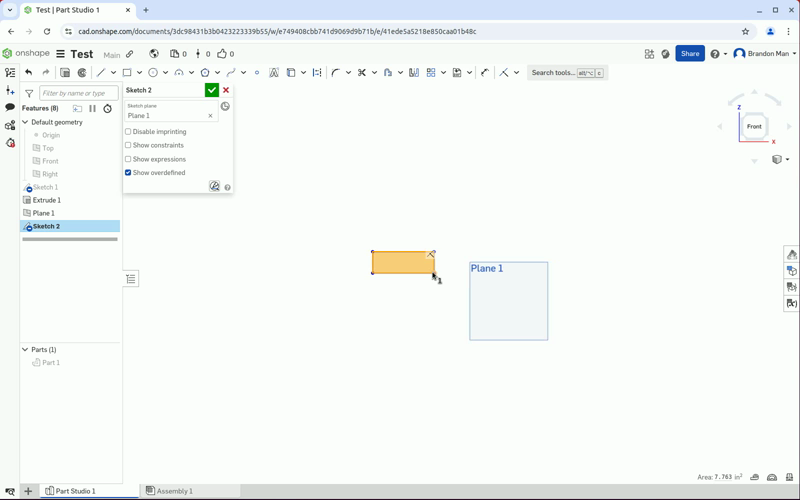
scroll(-6)
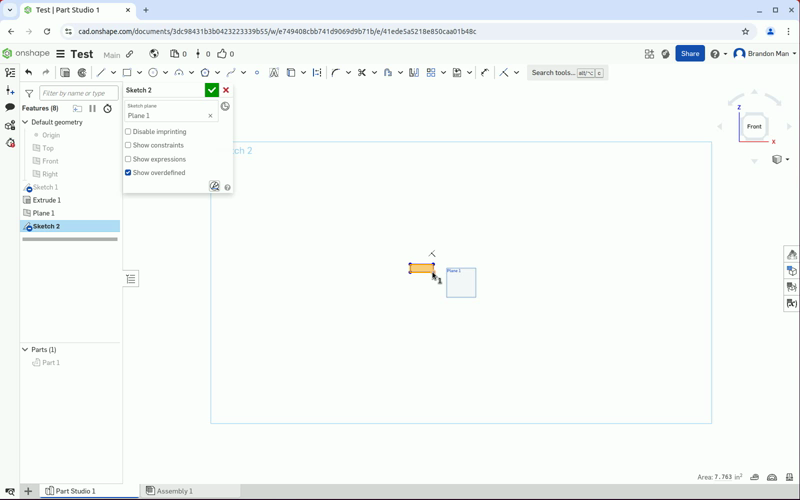
mouse_move(73, 352)
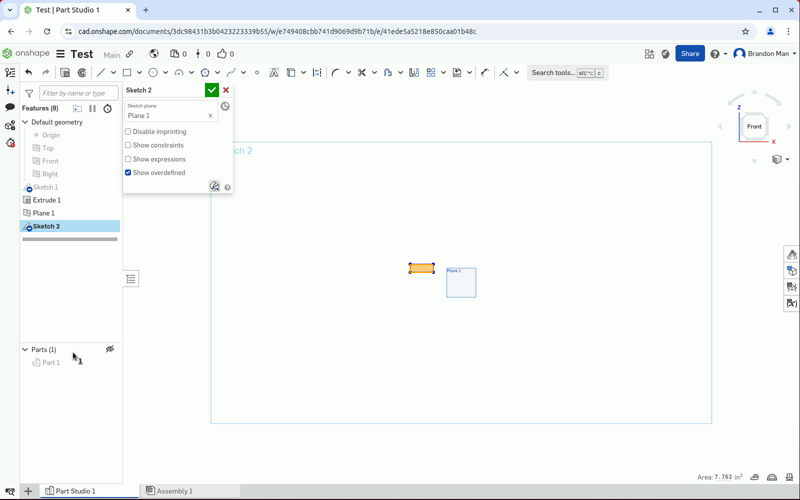
key(shift+y)
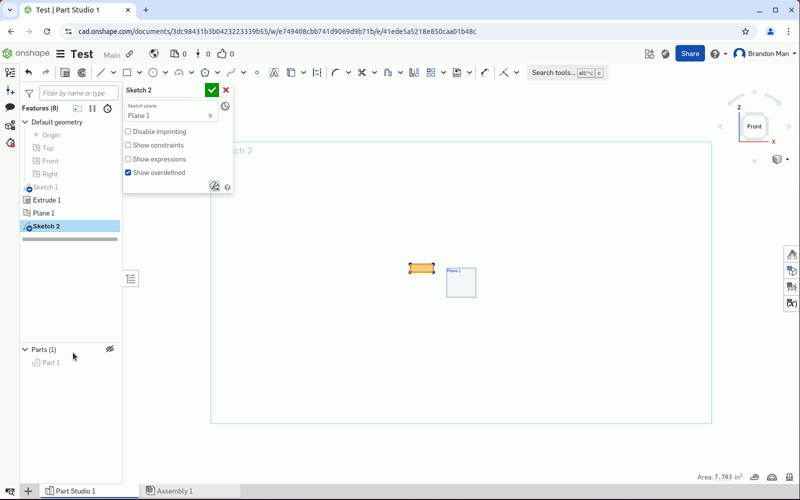
key(shift+e)
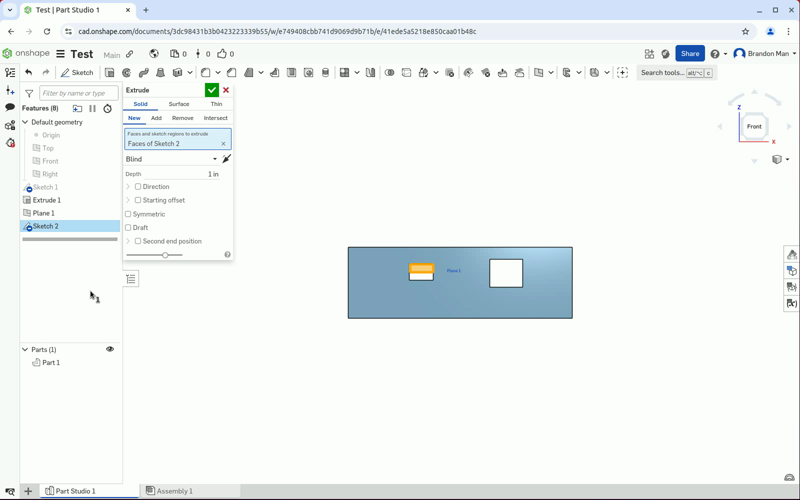
mouse_move(143, 106)
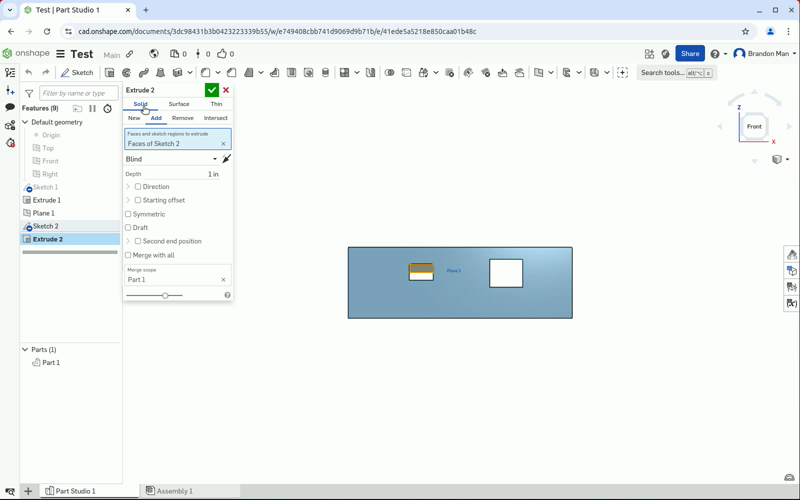
click(143, 106)
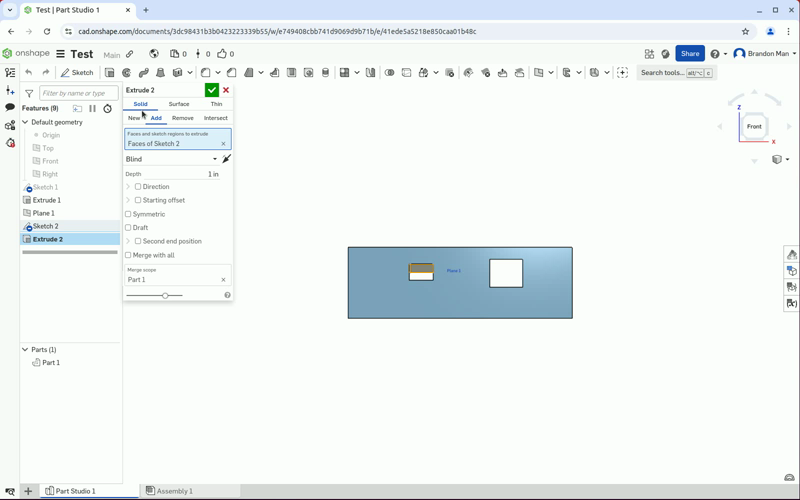
mouse_move(137, 120)
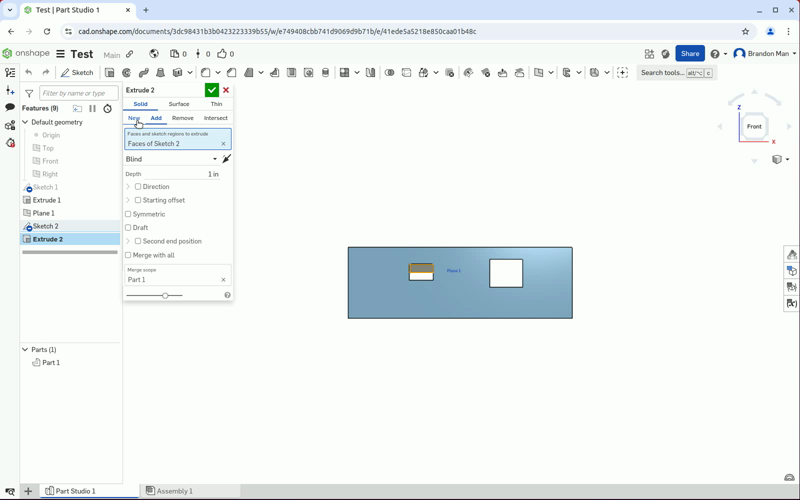
click(137, 120)
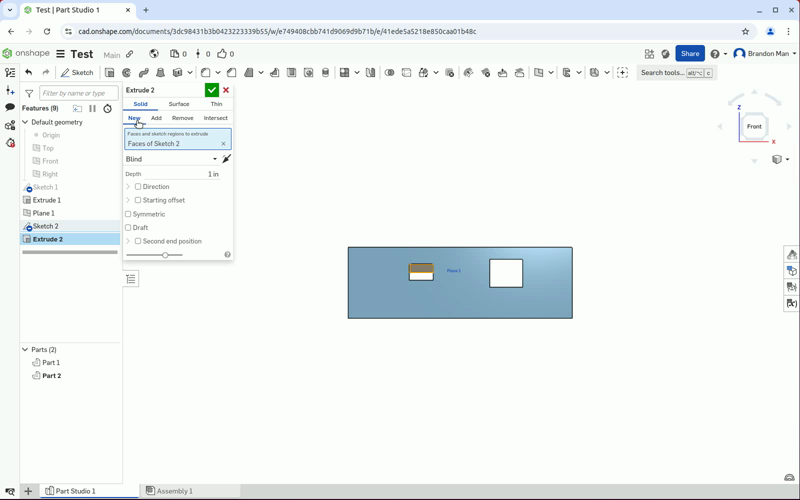
key(tab, 4)
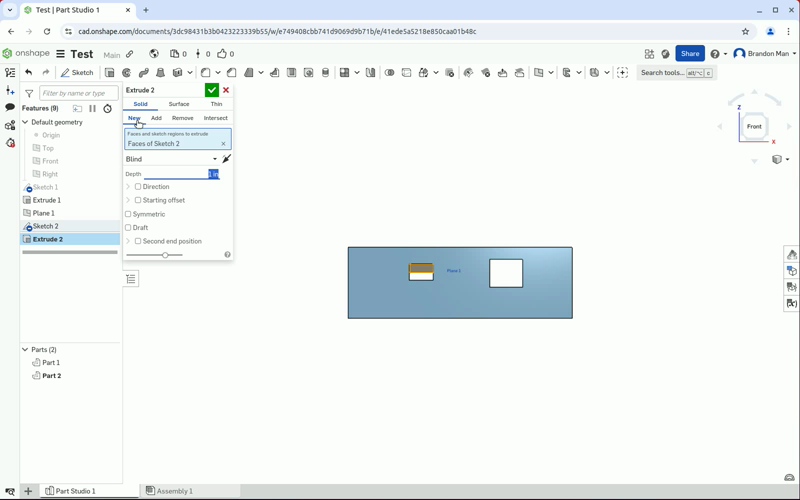
text(0.963)
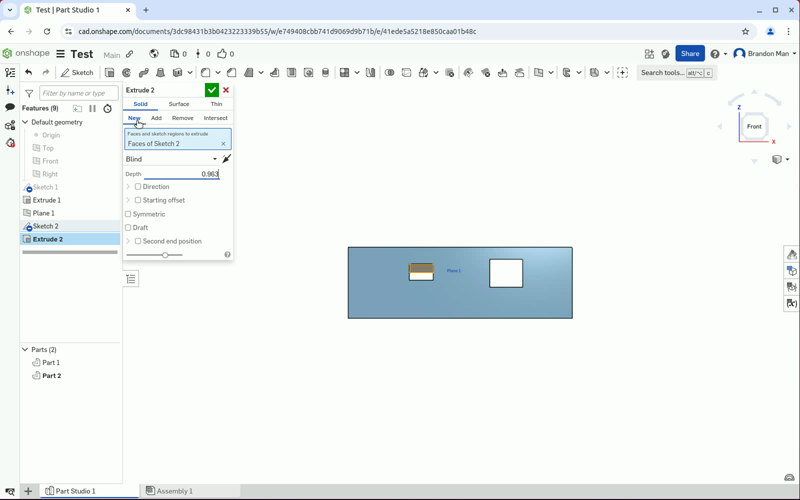
key(enter)
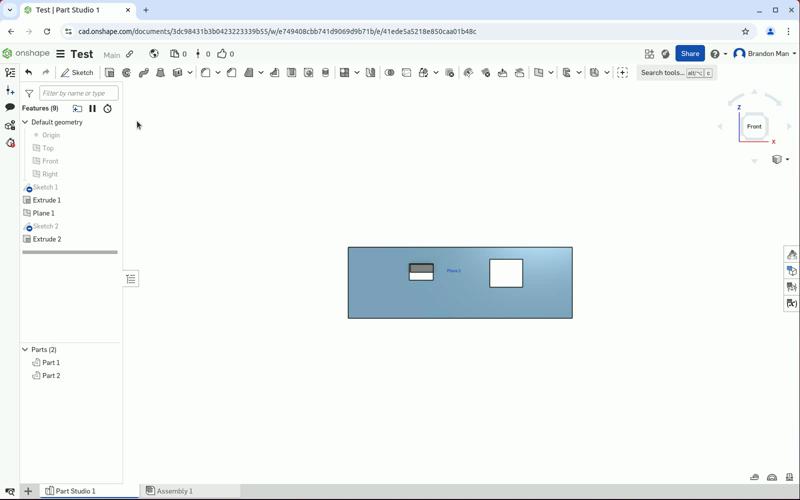
key(shift+h)
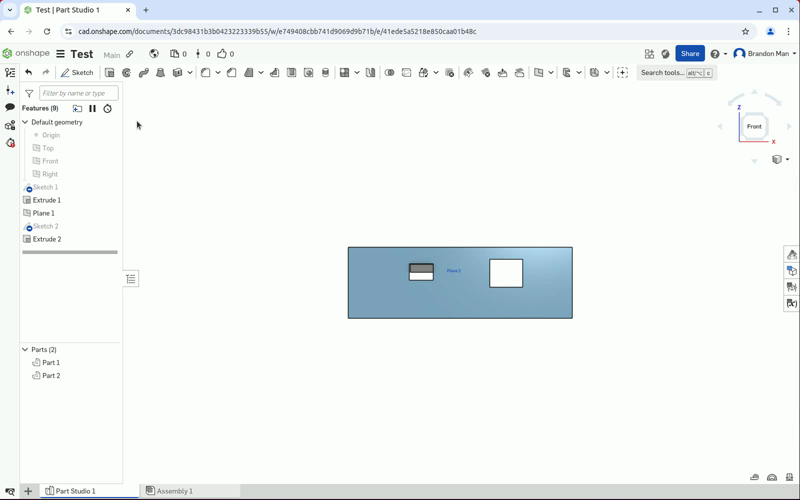
key(shift+h)
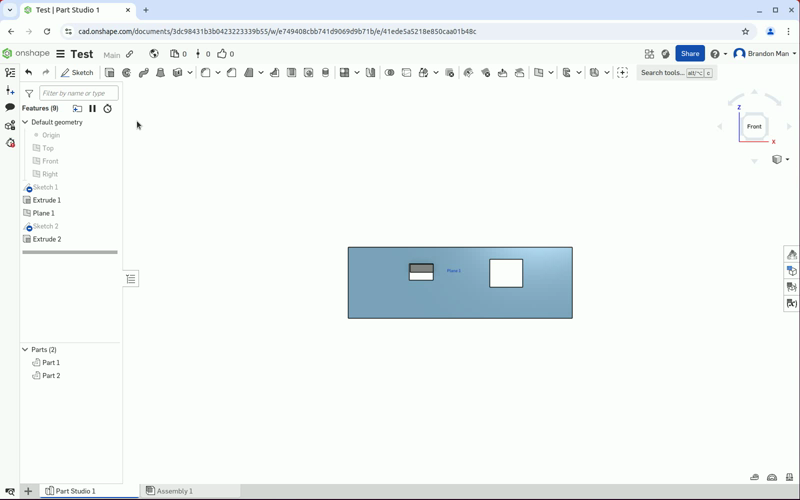
mouse_move(73, 189)
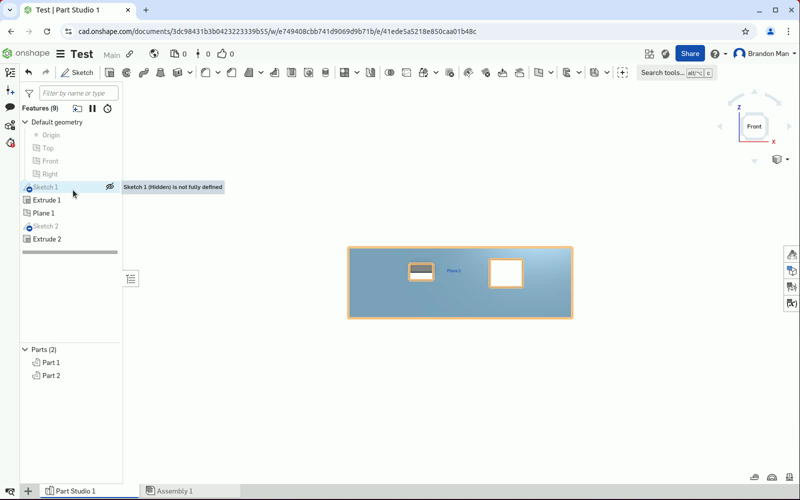
click(73, 189)
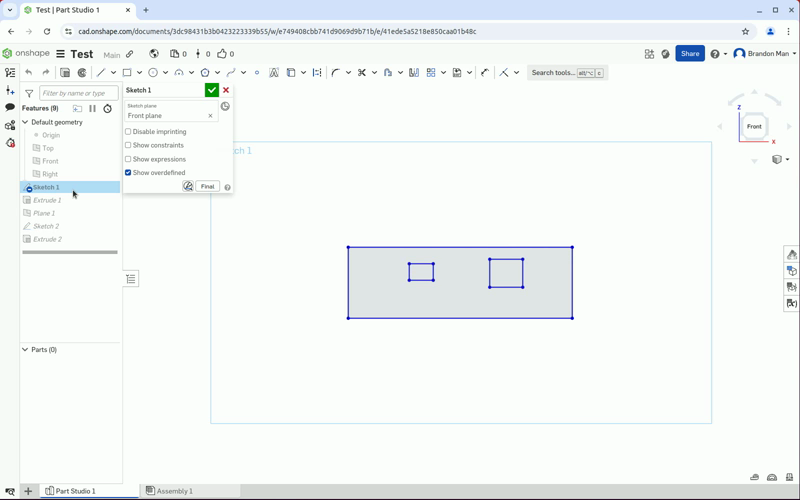
mouse_move(229, 92)
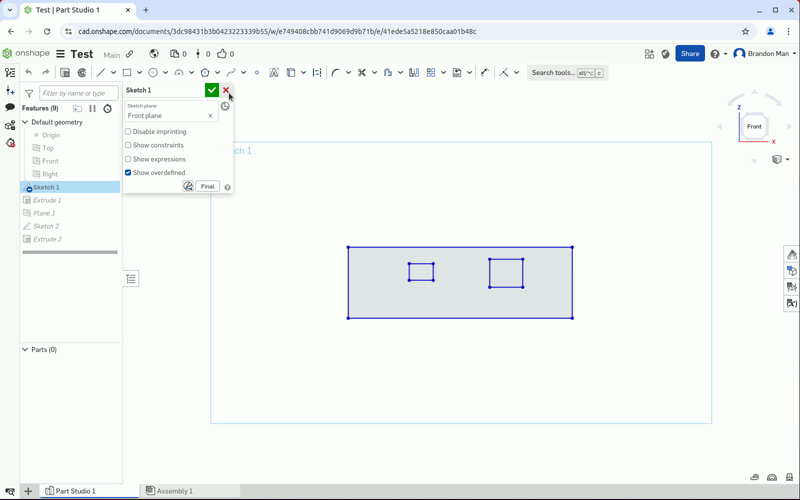
click(229, 92)
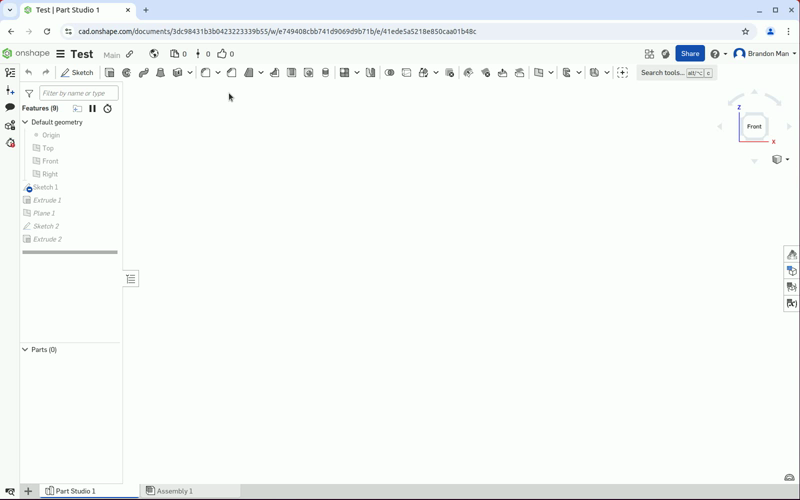
key(shift+s)
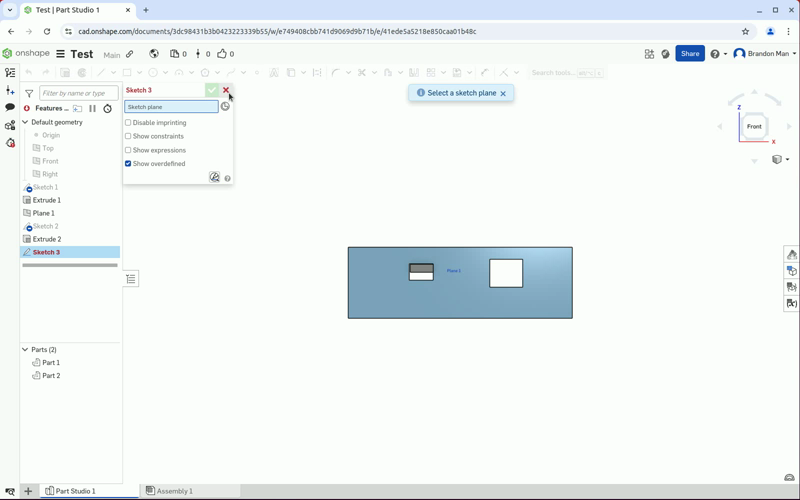
mouse_move(73, 215)
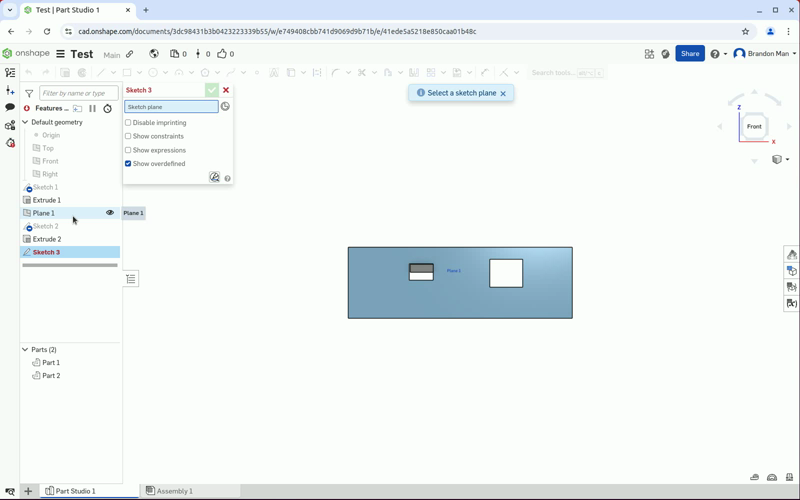
click(73, 215)
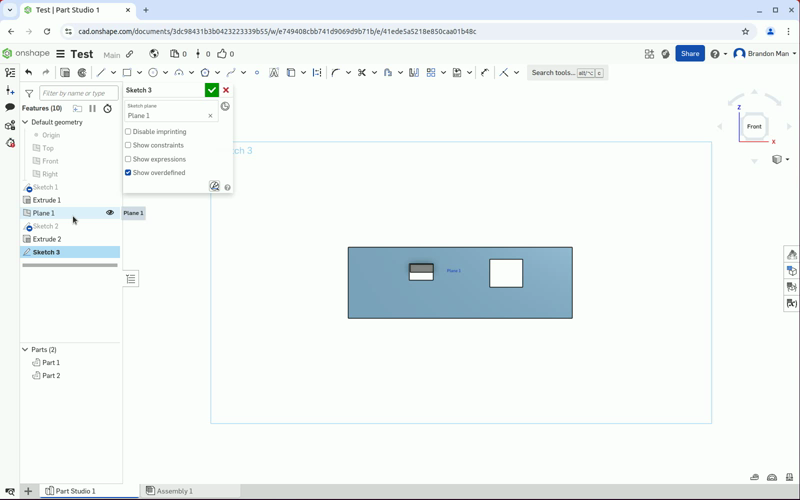
mouse_move(73, 352)
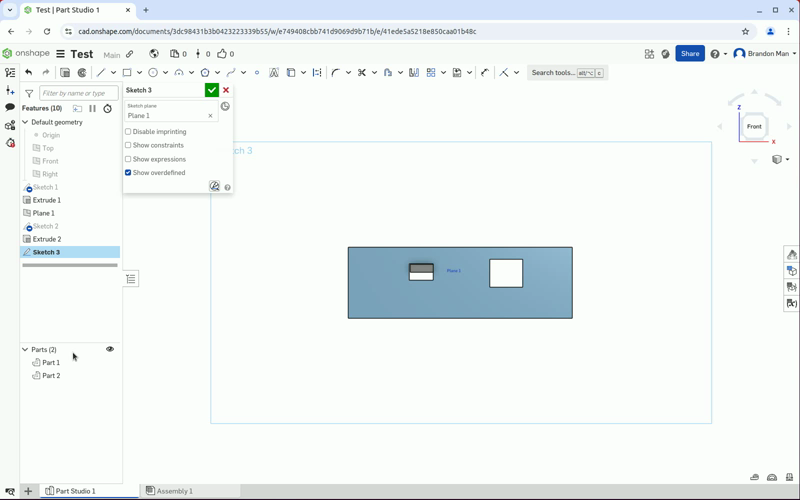
key(y)
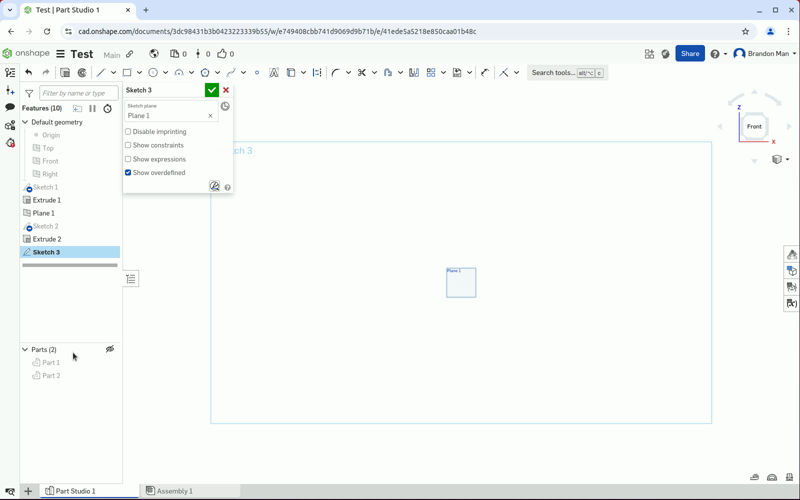
key(l)
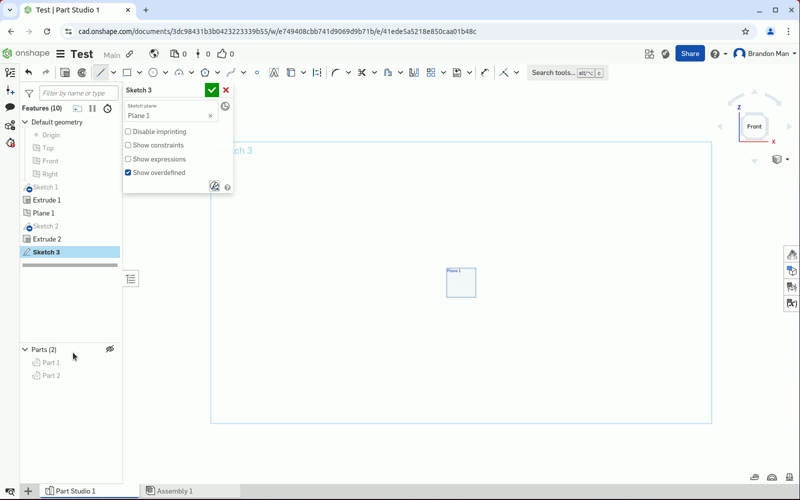
key_down(shift)
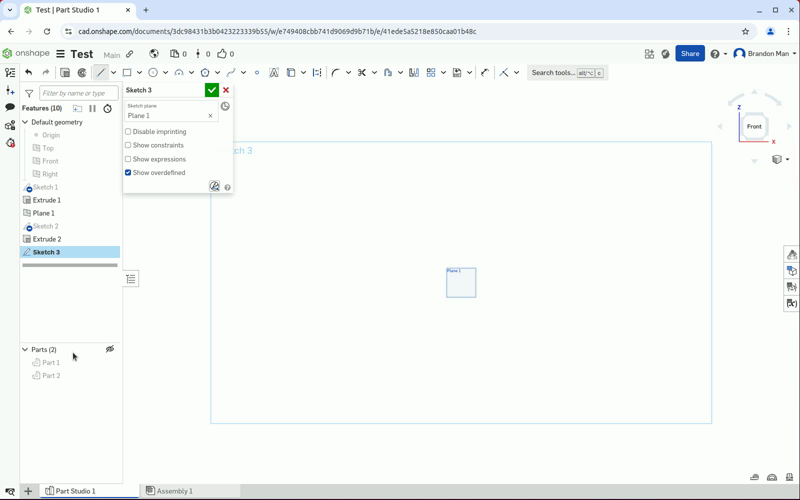
mouse_move(489, 272)
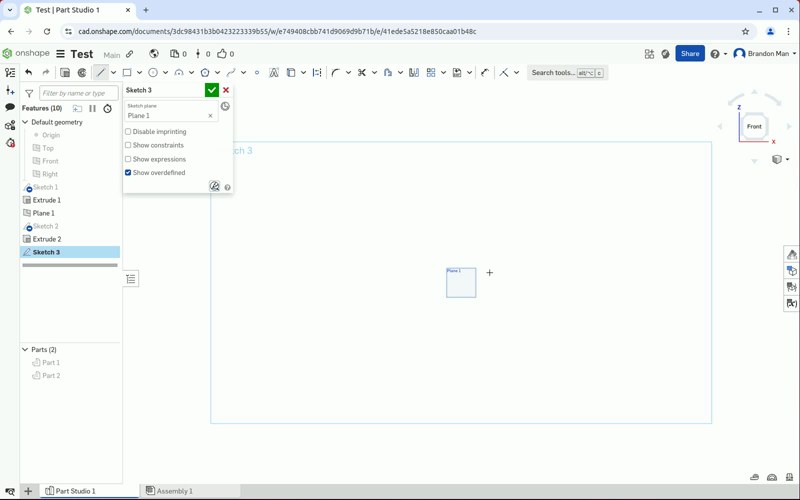
click(489, 272)
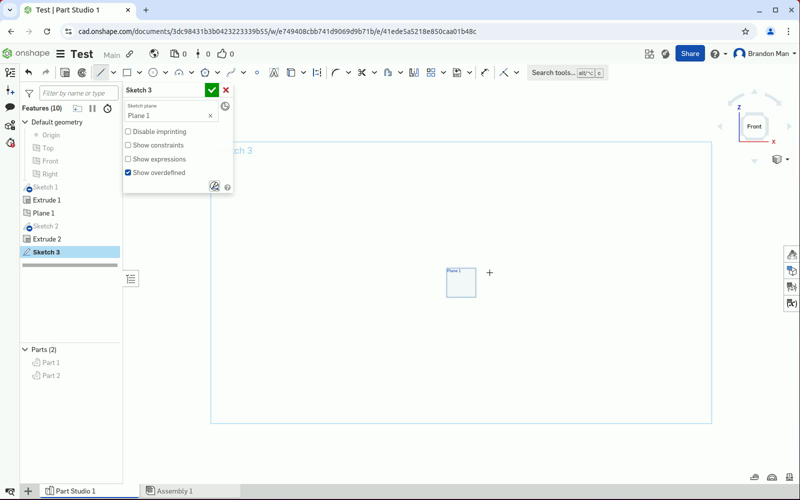
key_up(shift)
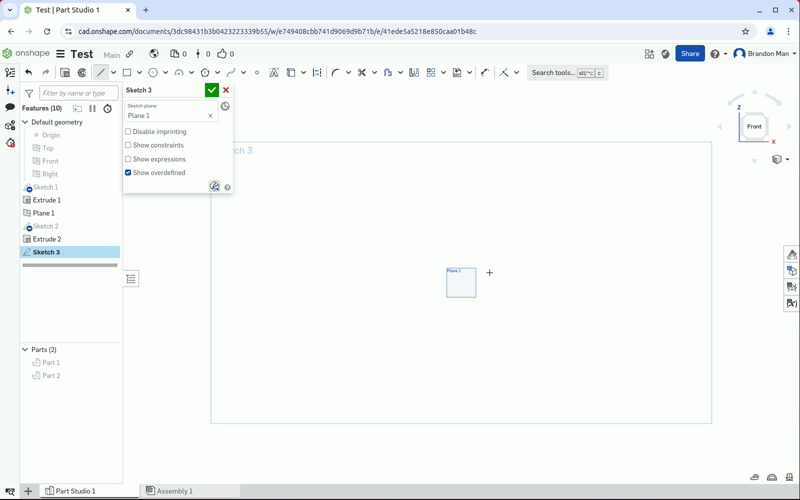
key_down(shift)
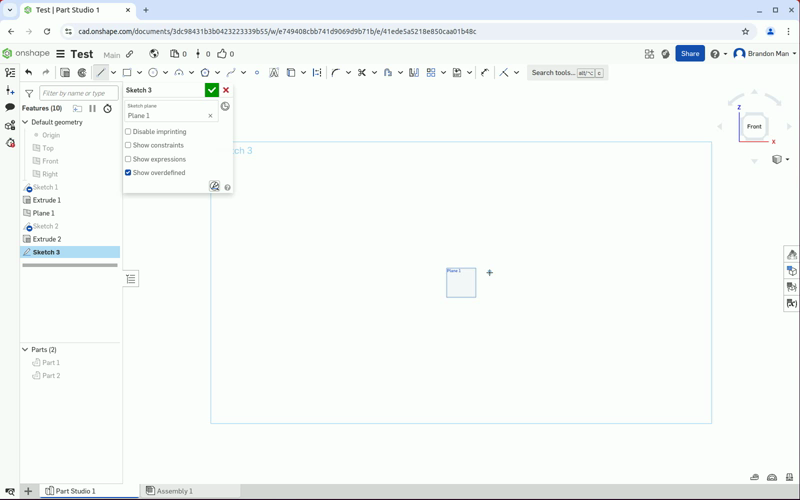
mouse_move(519, 272)
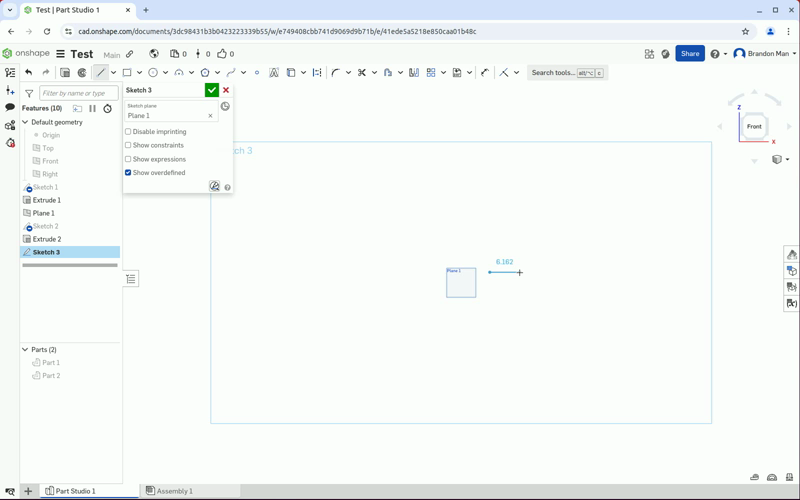
mouse_move(515, 272)
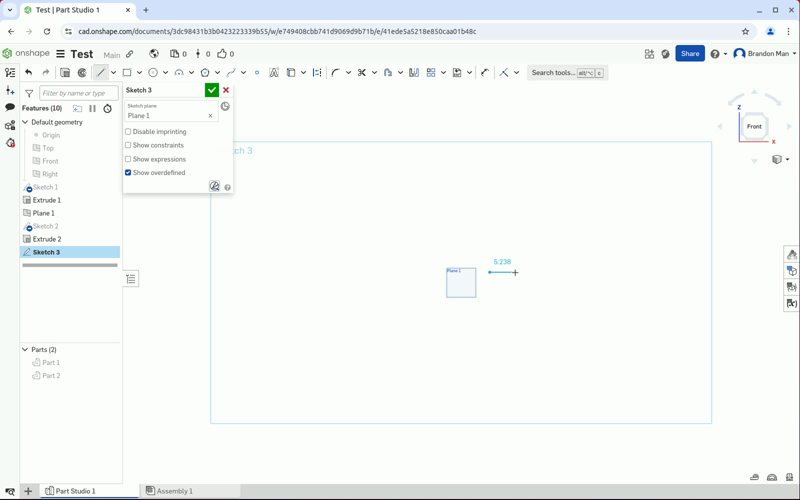
click(515, 272)
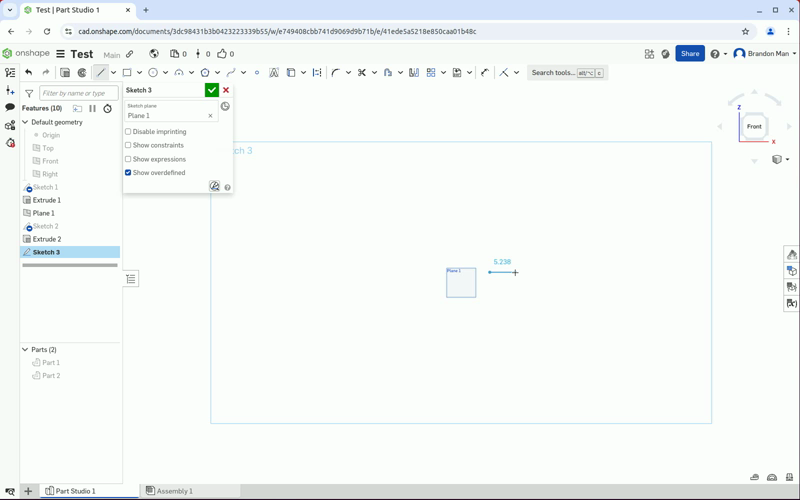
key_up(shift)
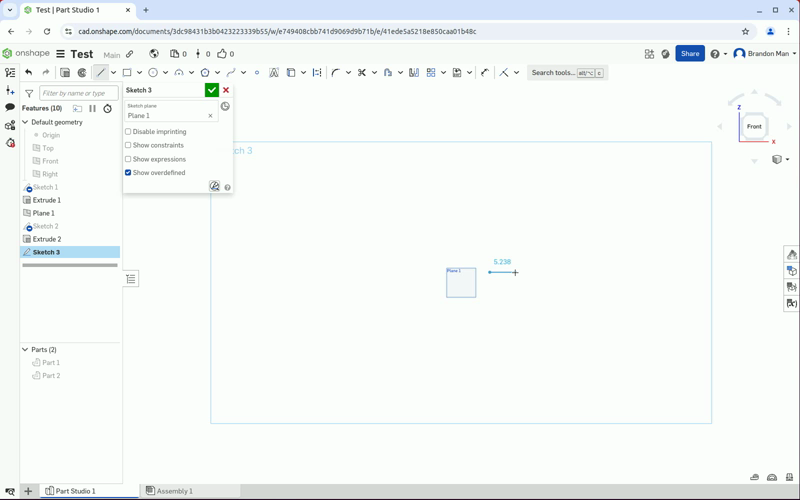
key_down(shift)
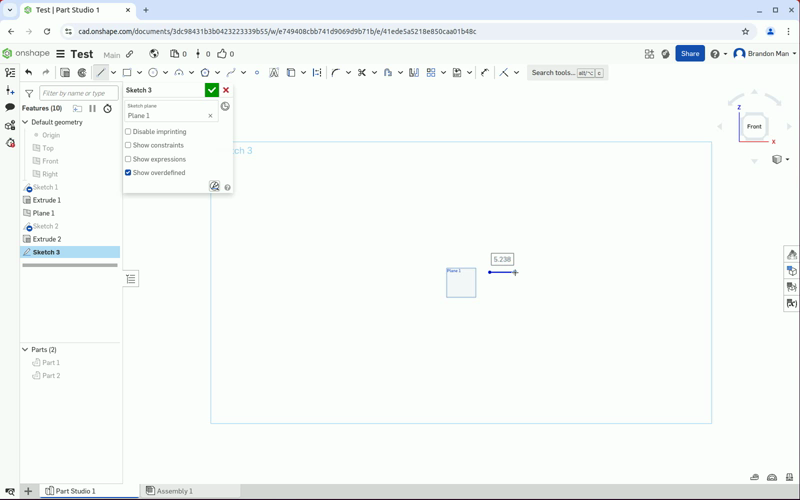
mouse_move(545, 272)
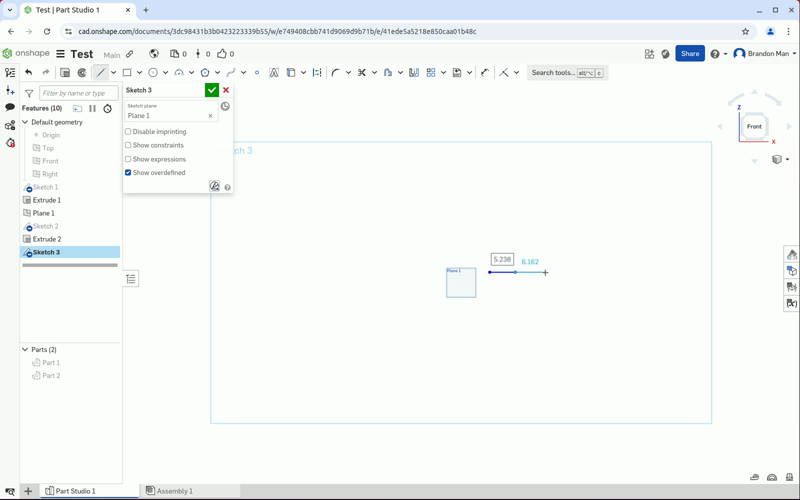
mouse_move(515, 287)
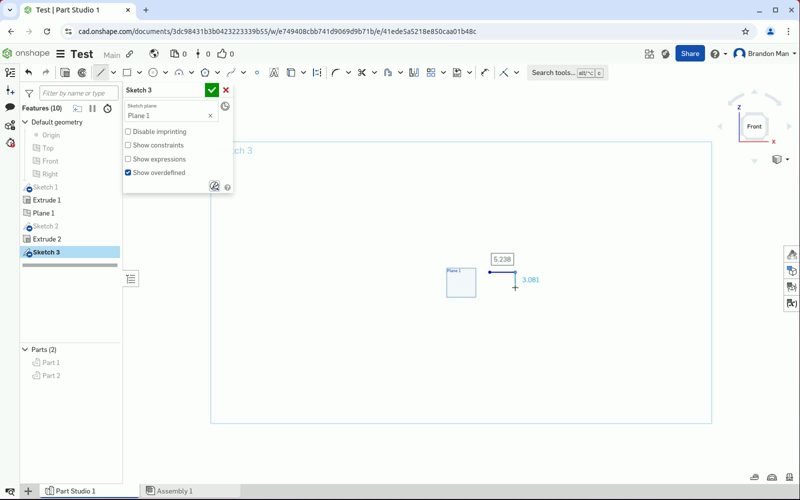
click(515, 287)
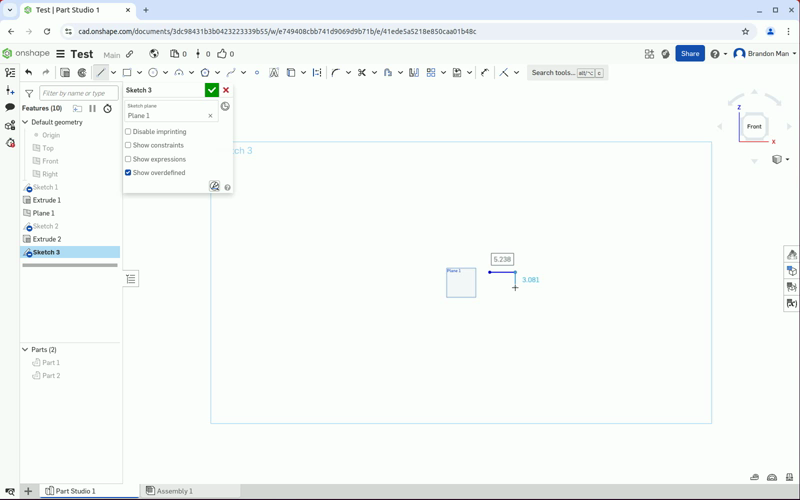
key_up(shift)
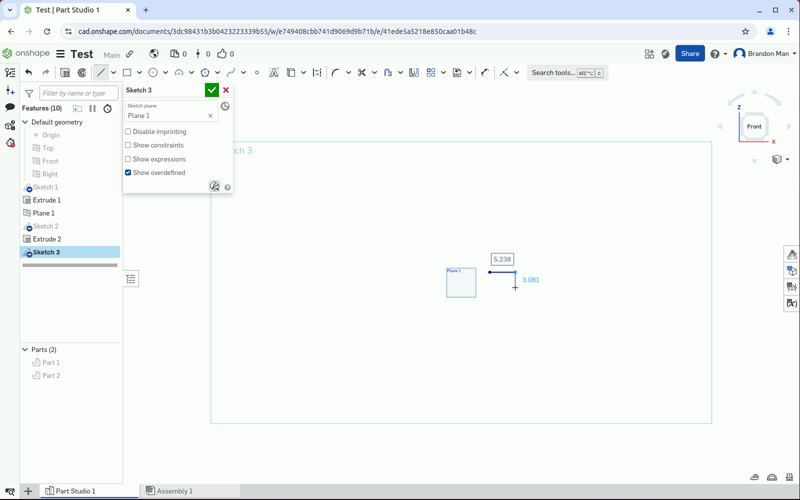
key_down(shift)
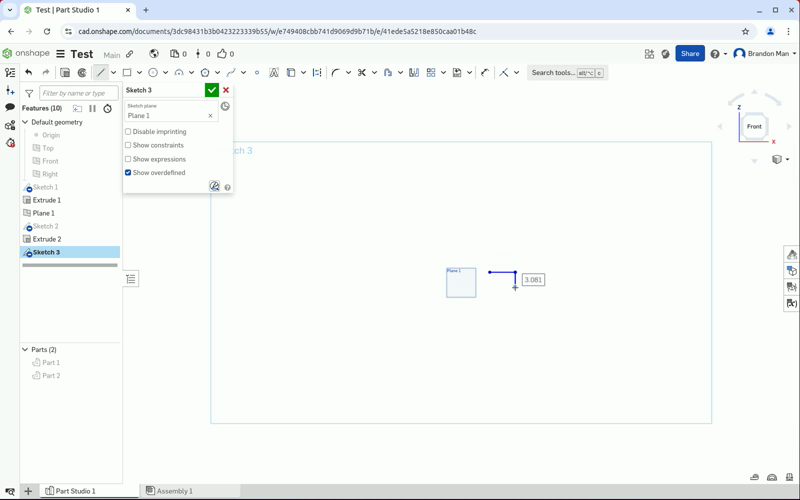
mouse_move(545, 287)
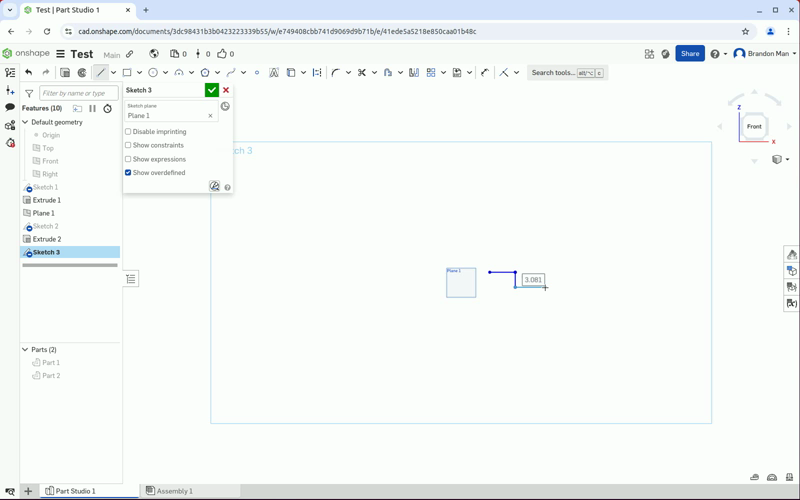
mouse_move(524, 287)
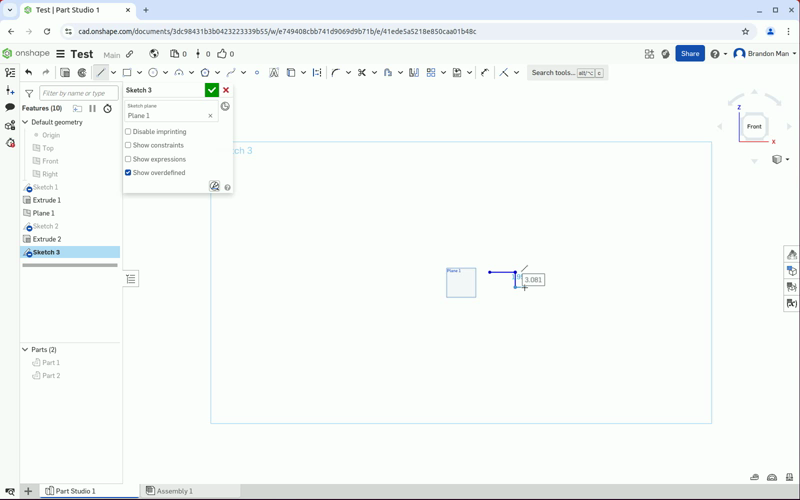
click(524, 287)
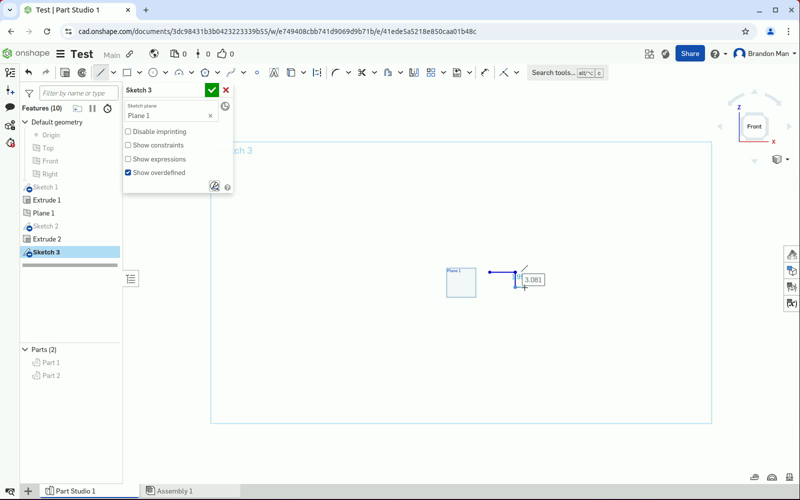
key_up(shift)
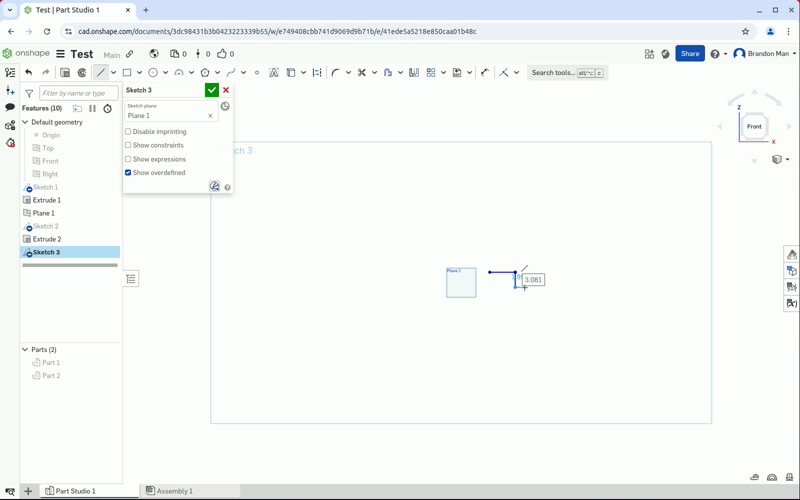
key_down(shift)
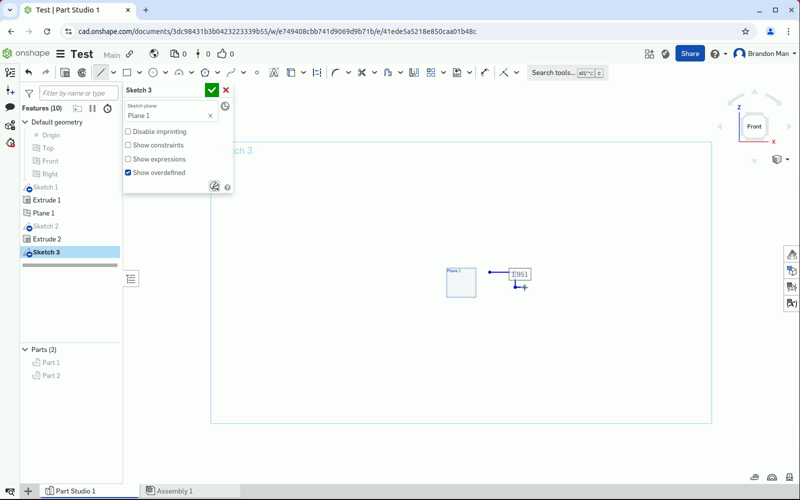
mouse_move(554, 287)
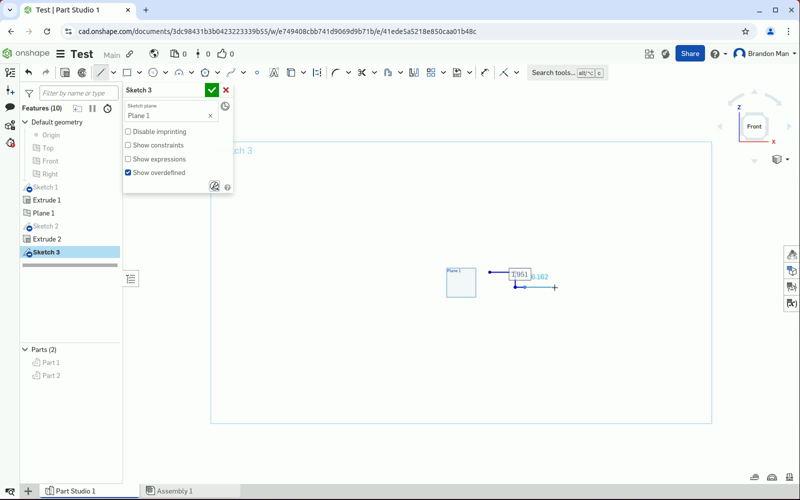
mouse_move(524, 257)
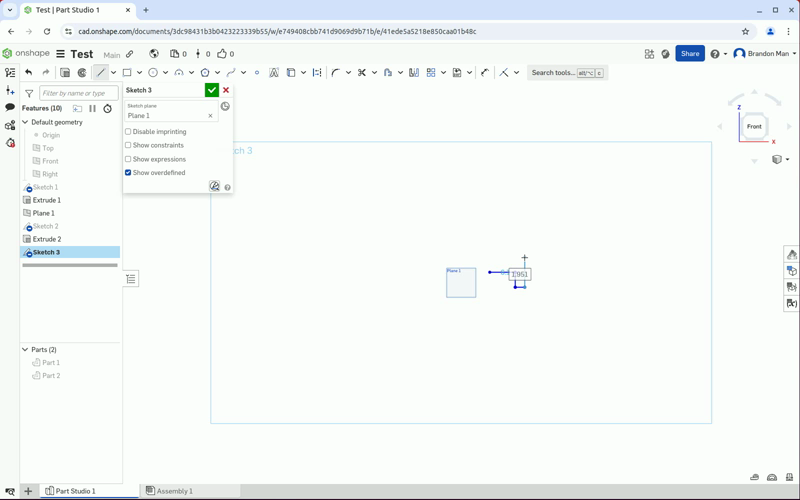
click(524, 257)
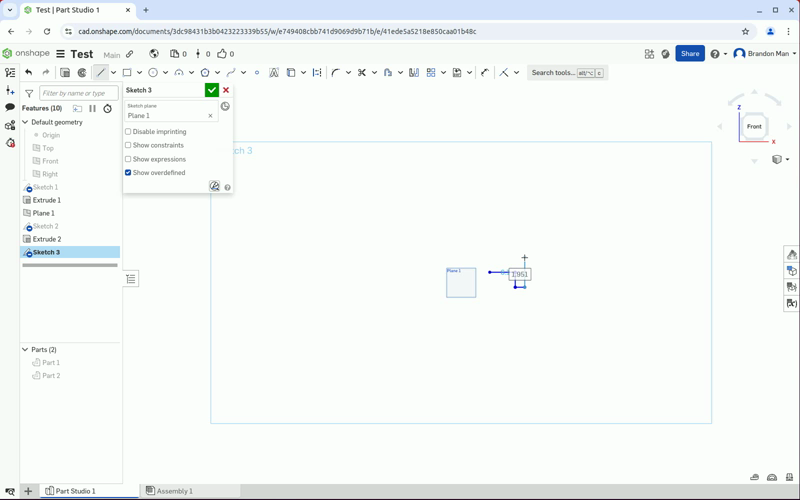
key_up(shift)
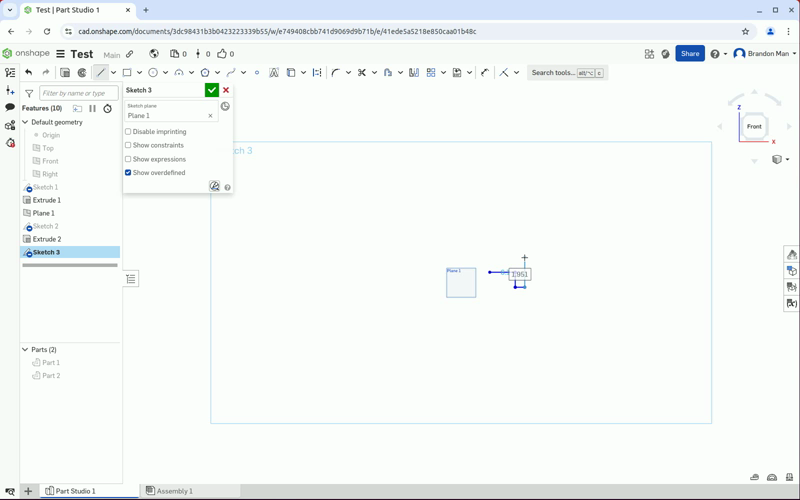
key_down(shift)
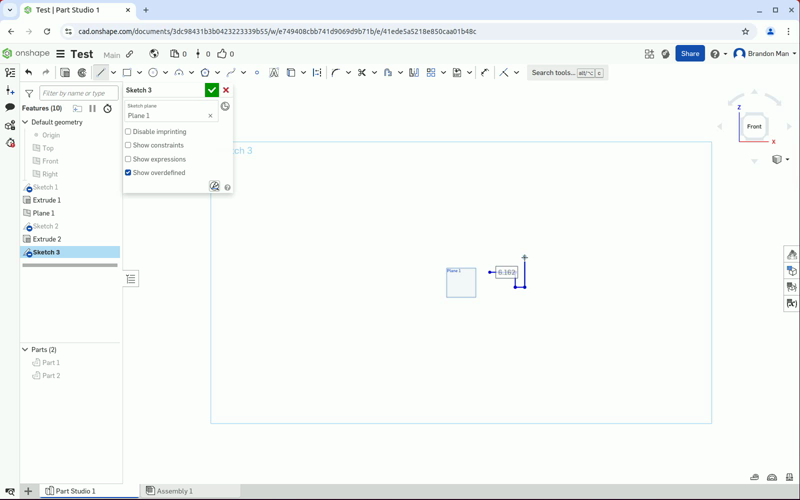
mouse_move(554, 257)
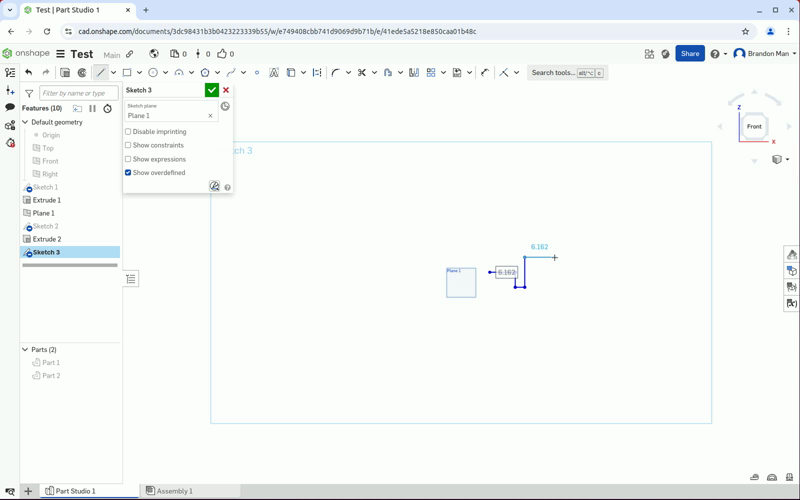
mouse_move(489, 257)
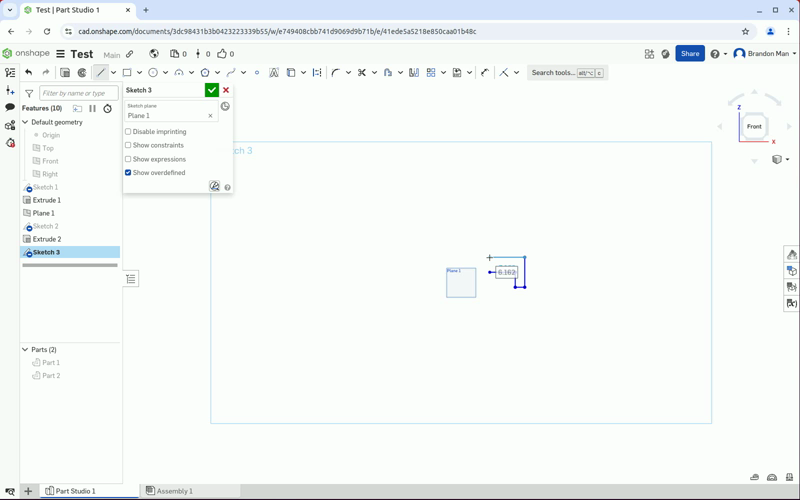
click(489, 257)
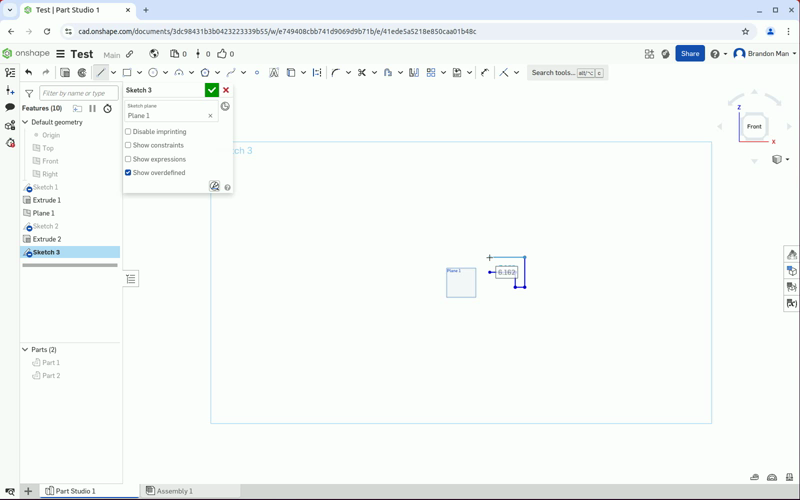
key_up(shift)
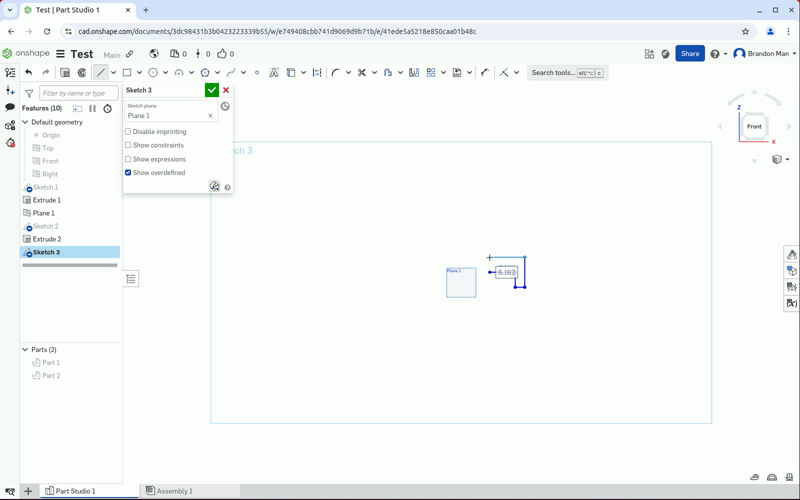
mouse_move(519, 257)
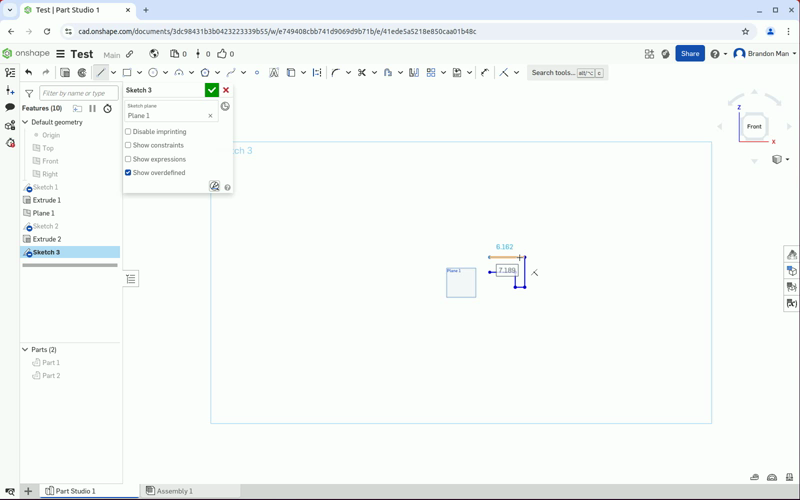
key_down(shift)
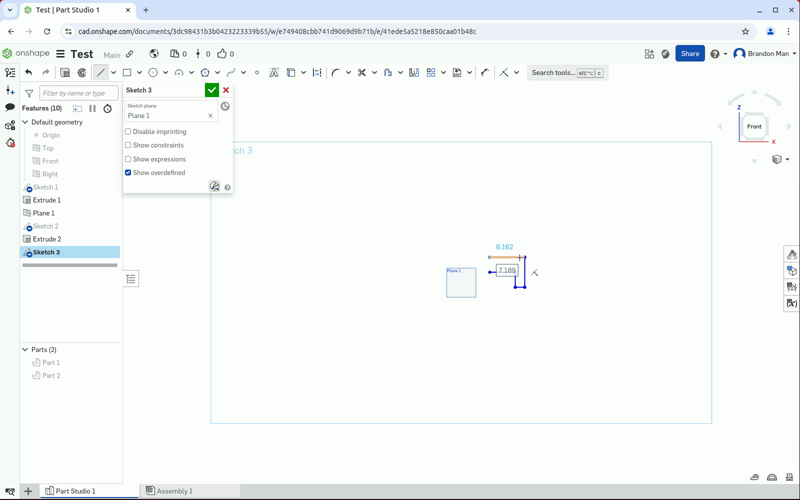
mouse_move(489, 272)
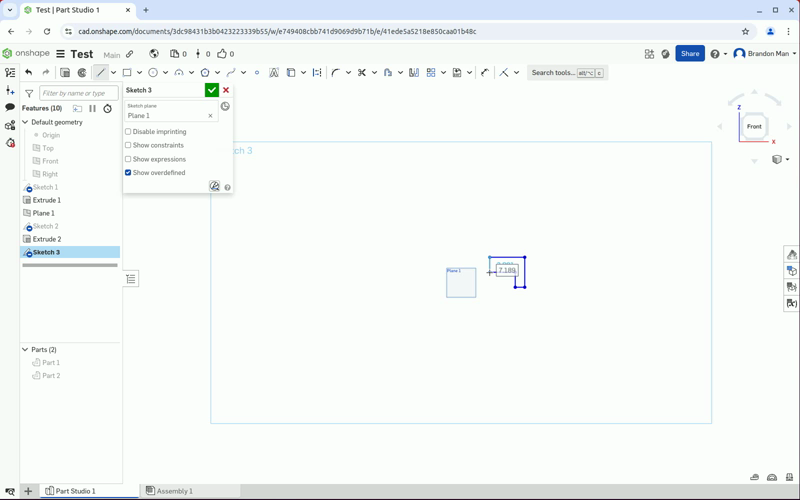
key_up(shift)
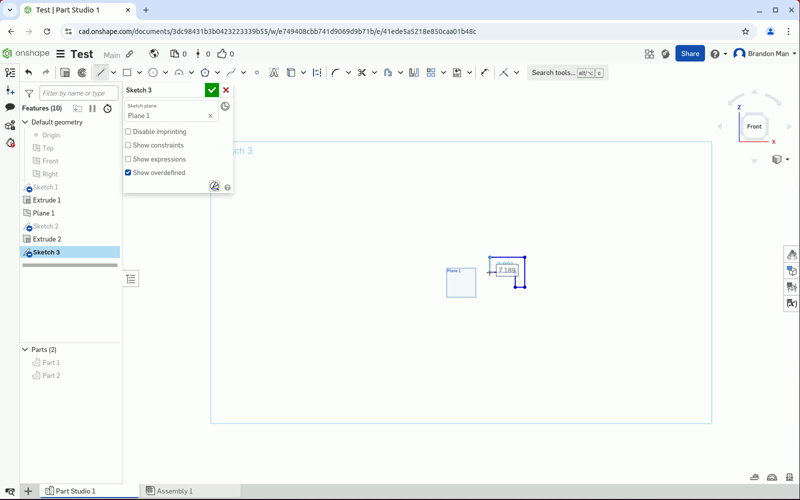
click(489, 272)
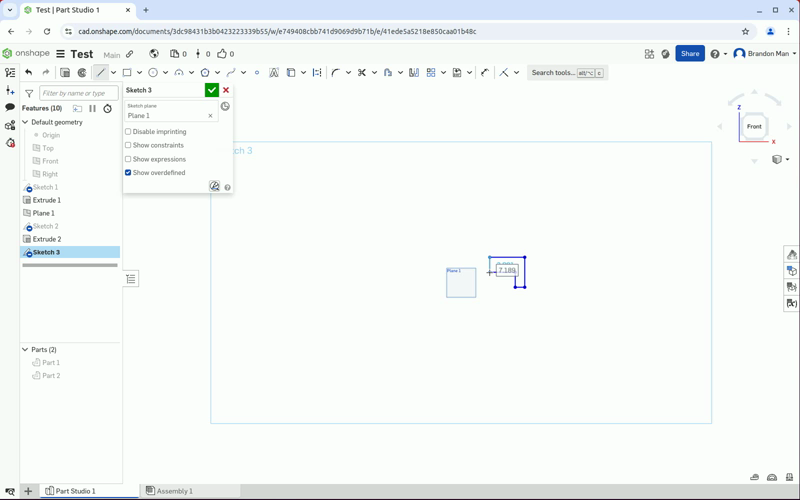
key(esc)
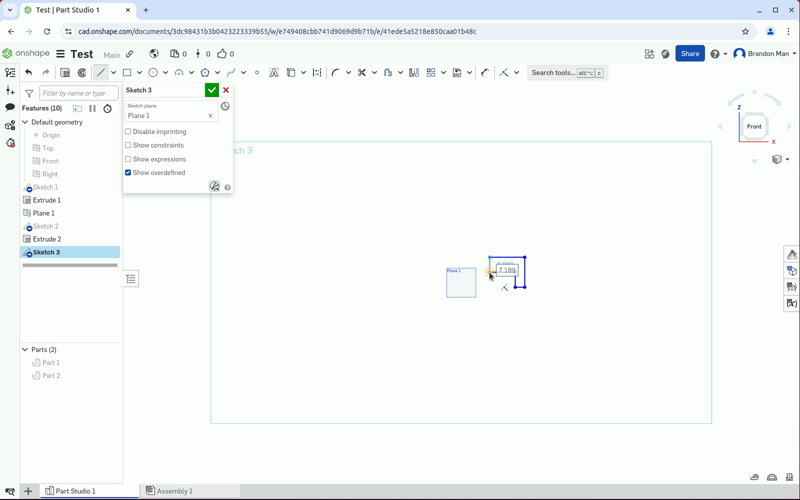
mouse_move(498, 268)
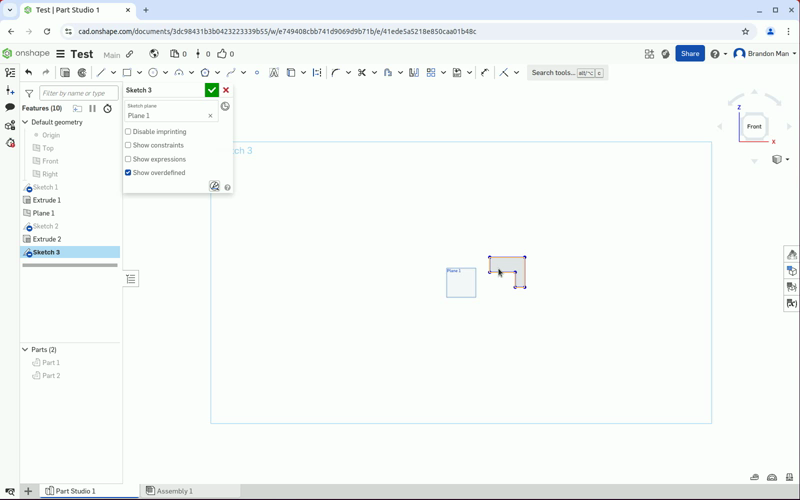
scroll(6)
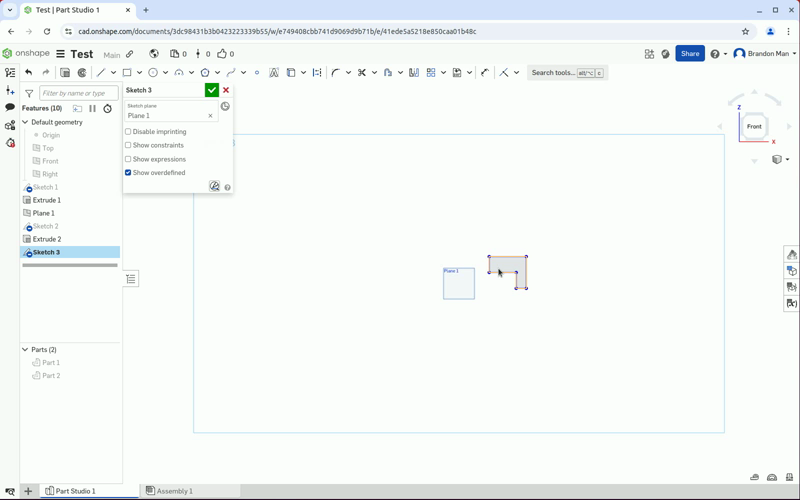
scroll(6)
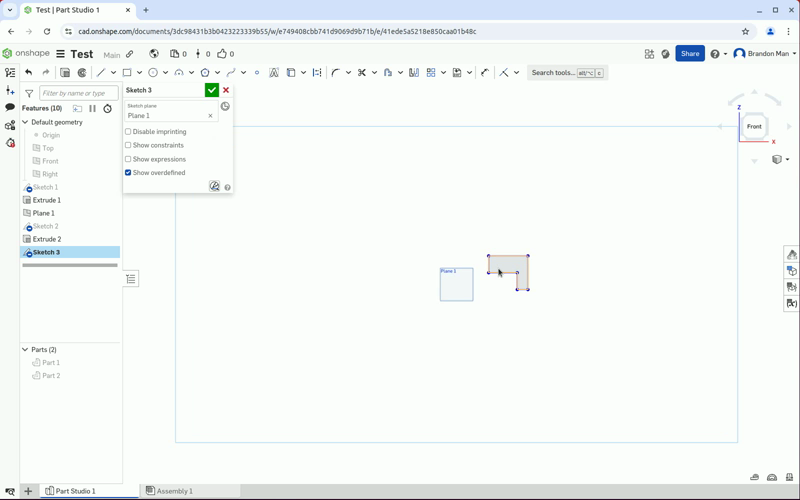
scroll(6)
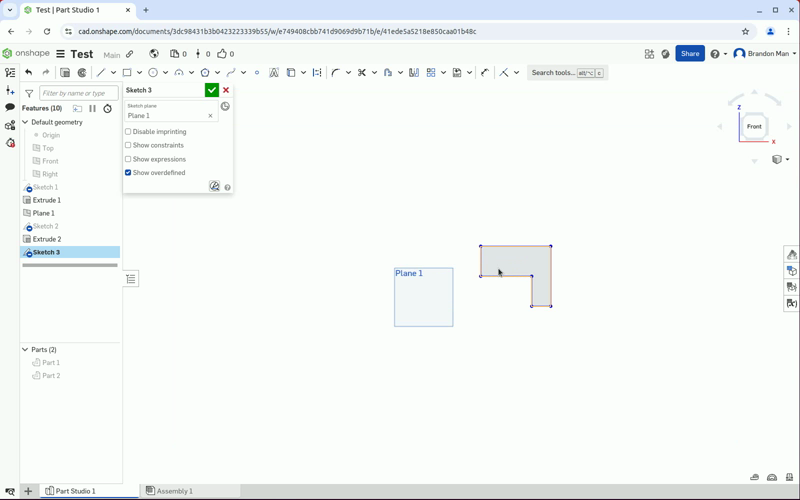
scroll(6)
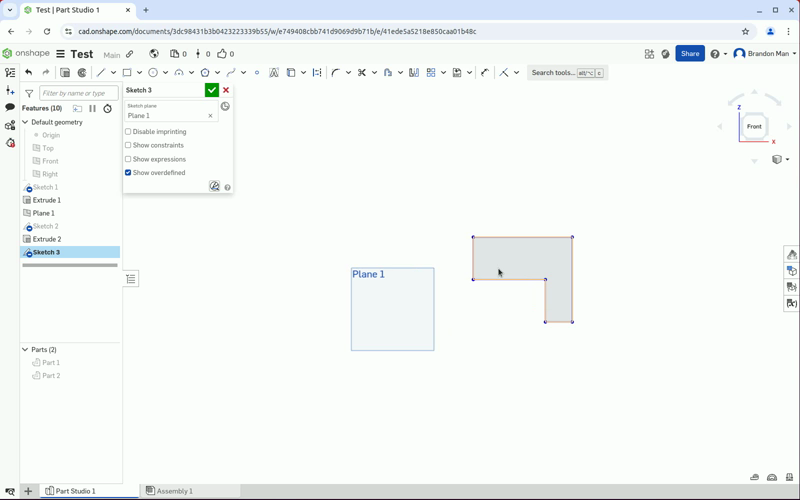
scroll(6)
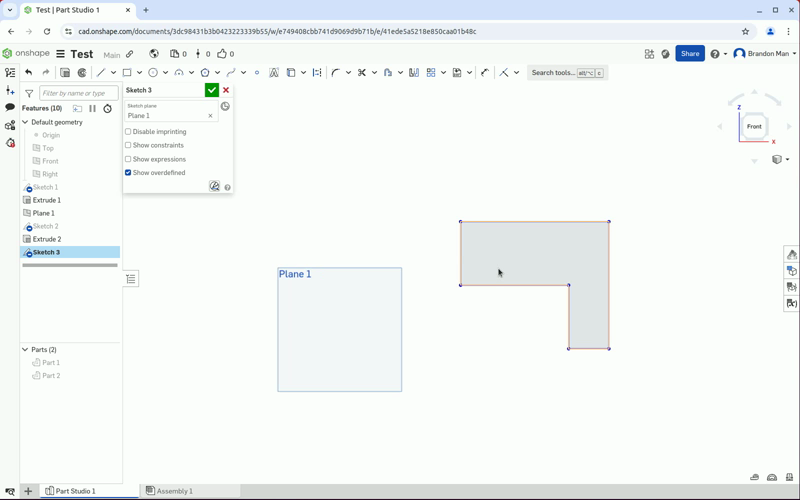
scroll(6)
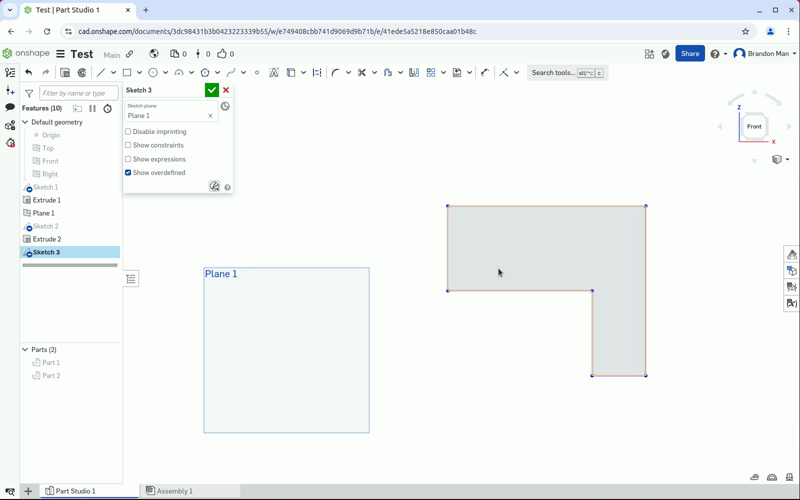
scroll(6)
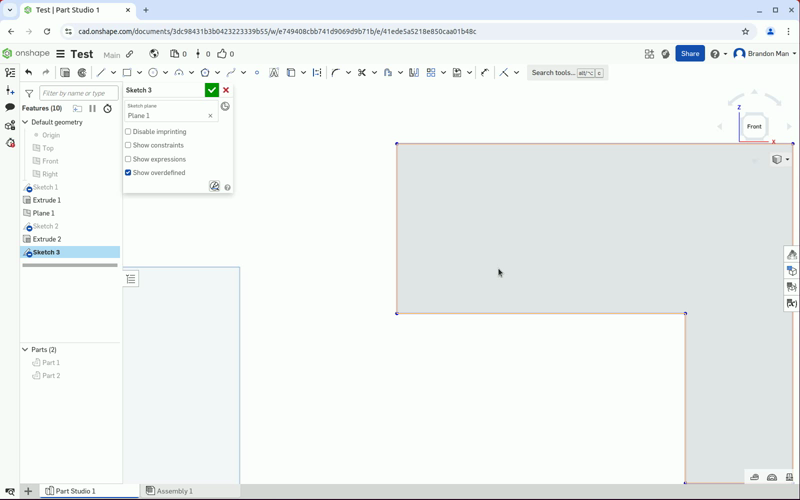
click(498, 268)
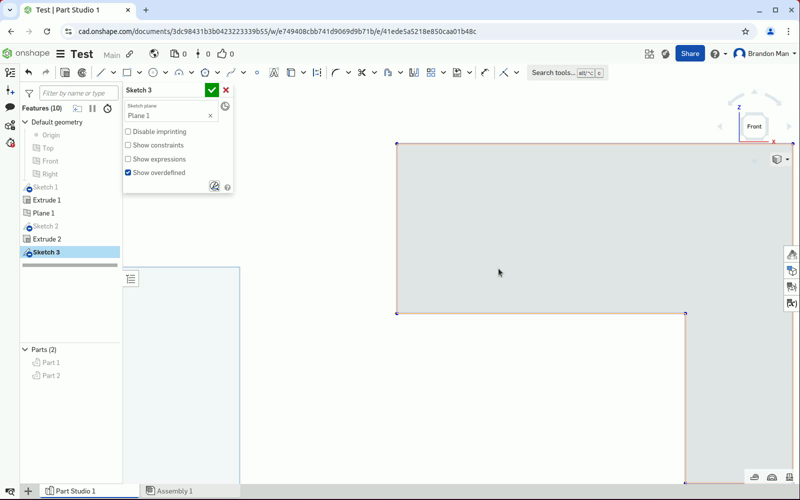
scroll(-6)
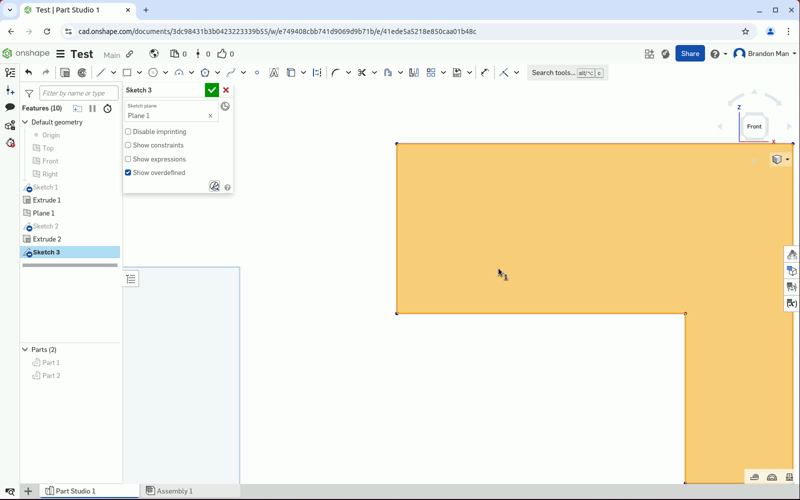
scroll(-6)
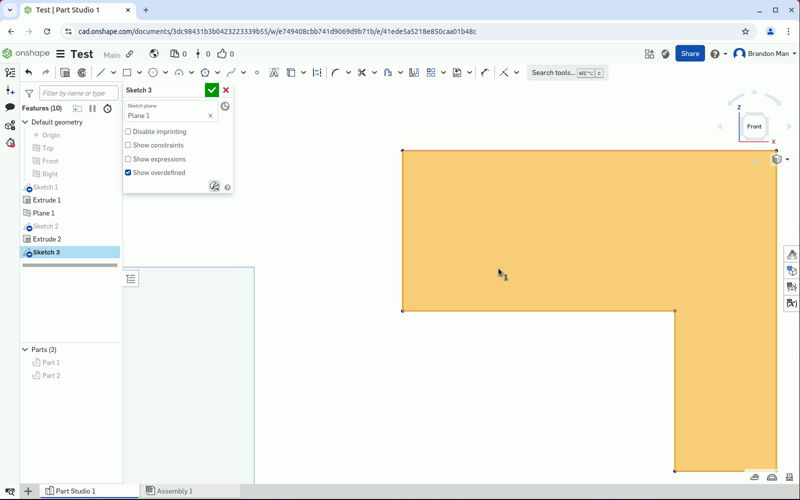
scroll(-6)
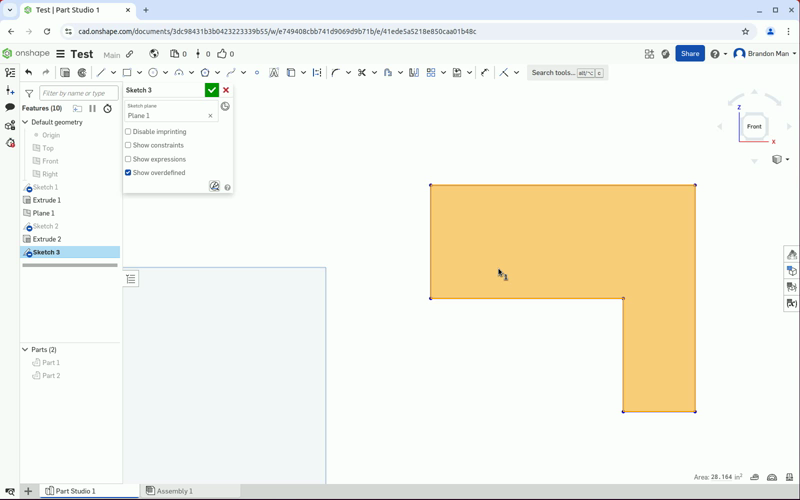
scroll(-6)
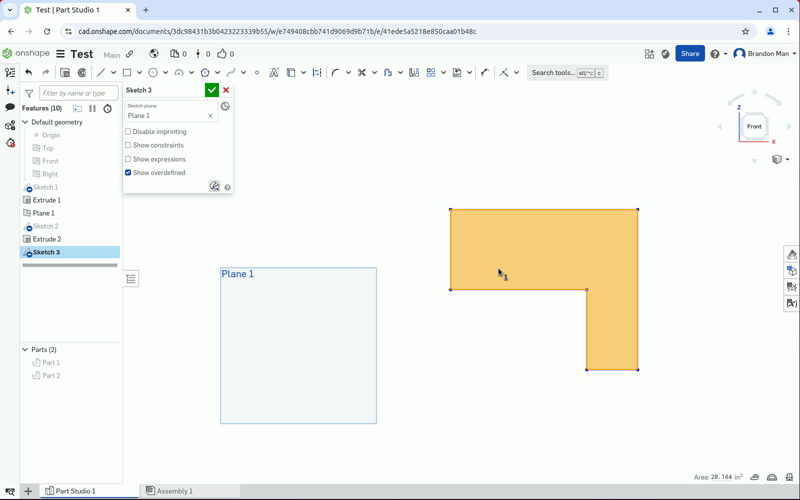
scroll(-6)
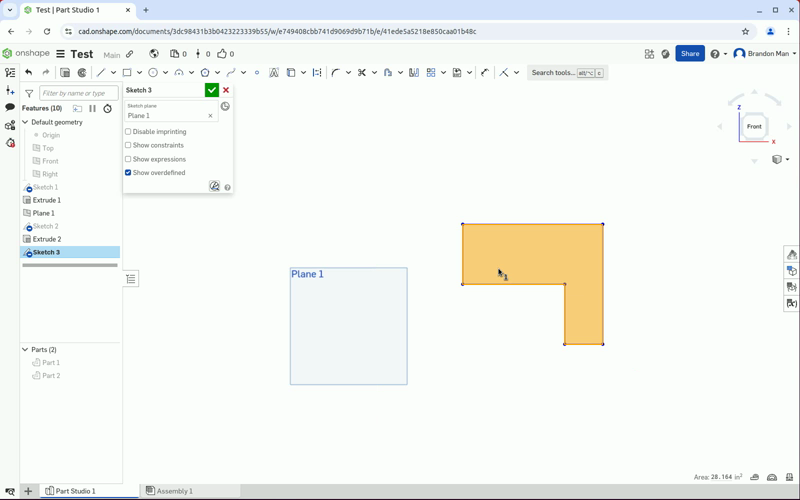
scroll(-6)
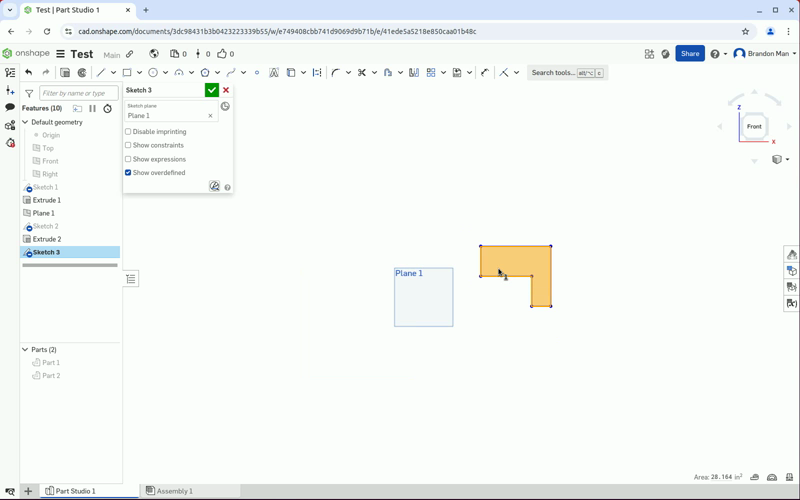
scroll(-6)
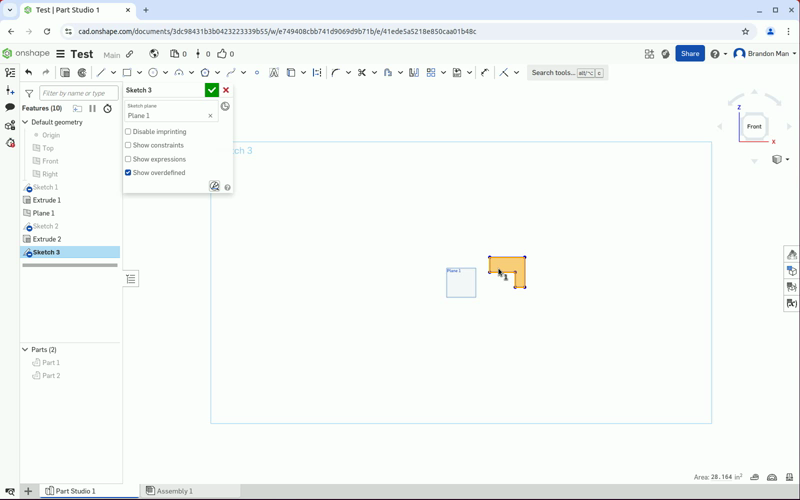
mouse_move(73, 352)
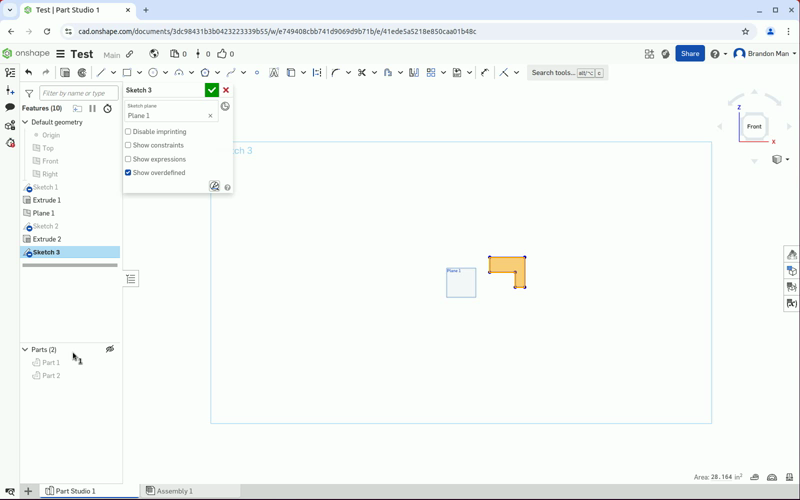
key(shift+y)
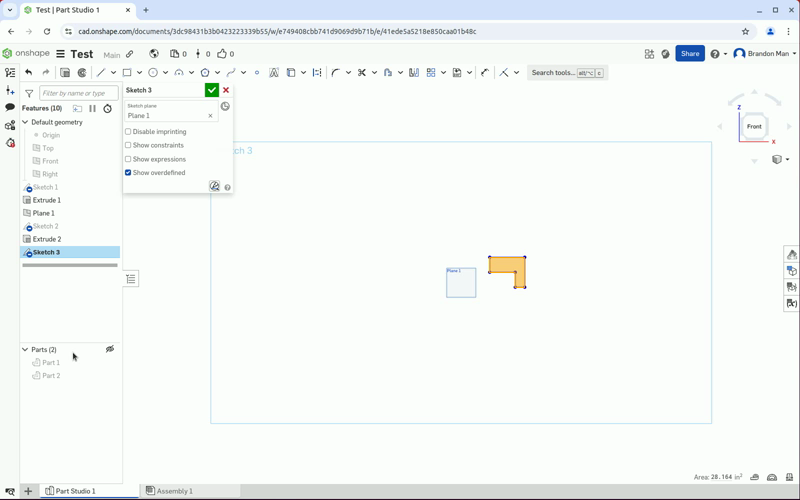
key(shift+e)
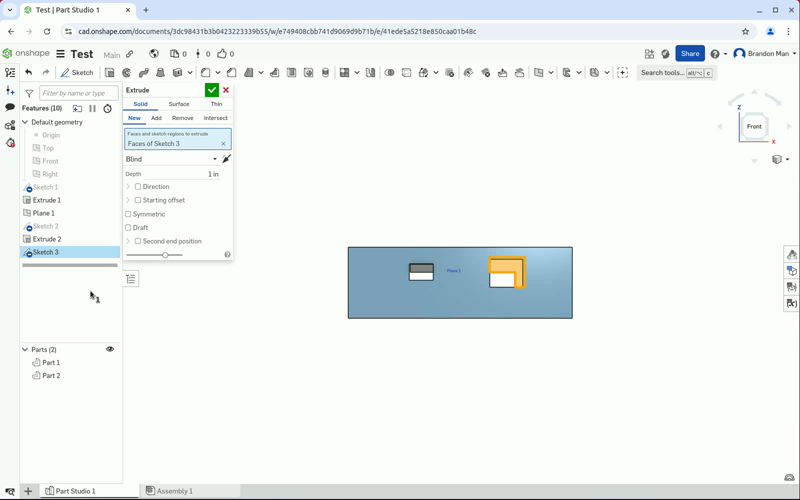
mouse_move(143, 106)
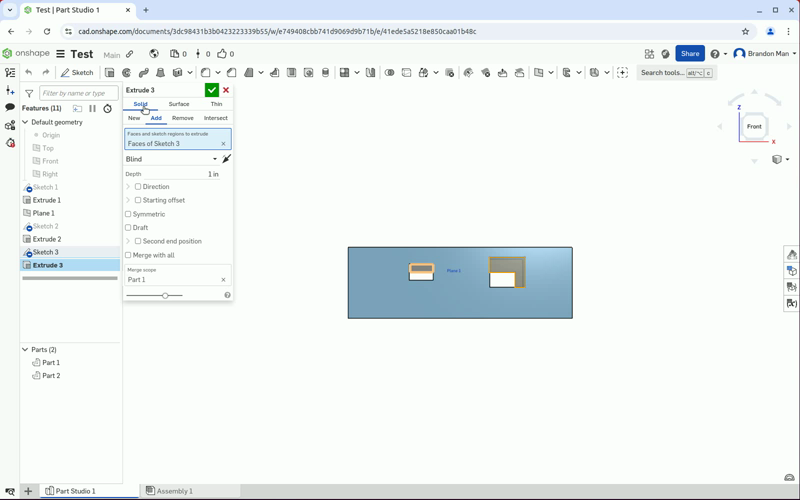
click(143, 106)
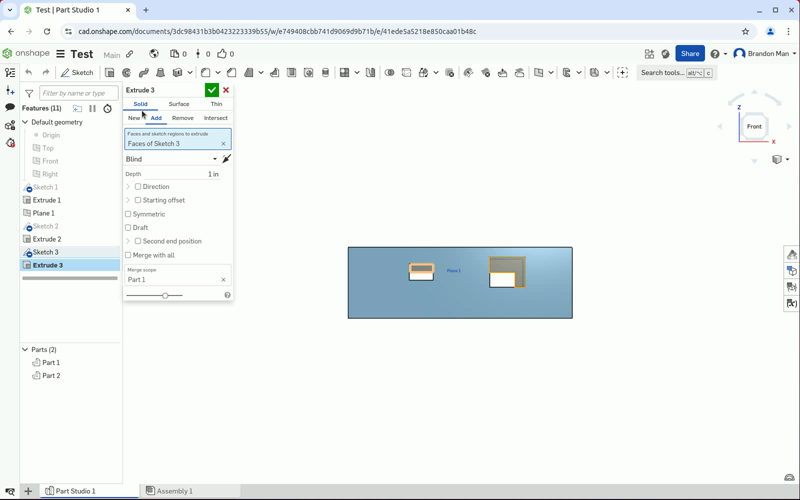
mouse_move(137, 120)
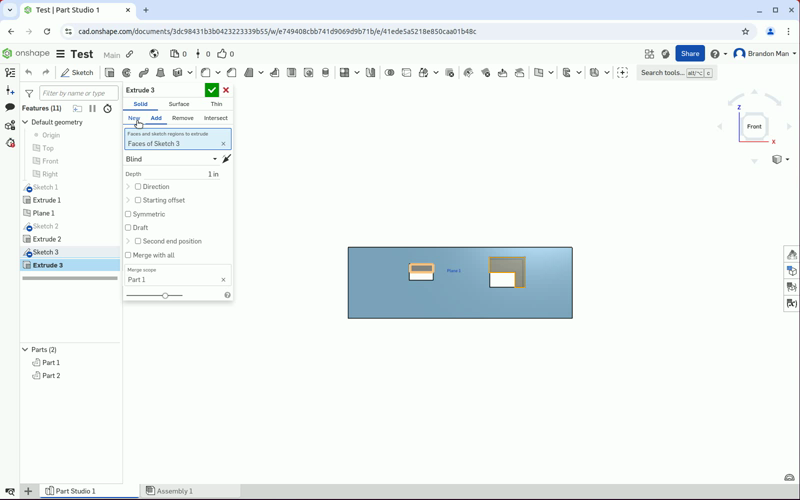
click(137, 120)
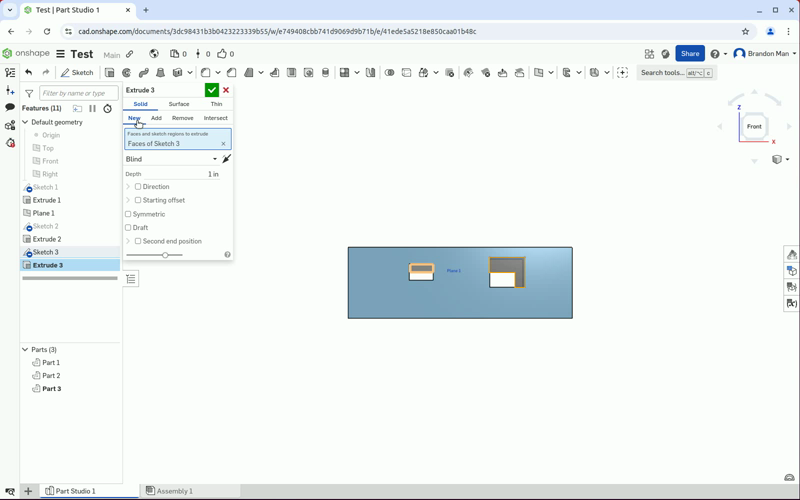
key(tab, 4)
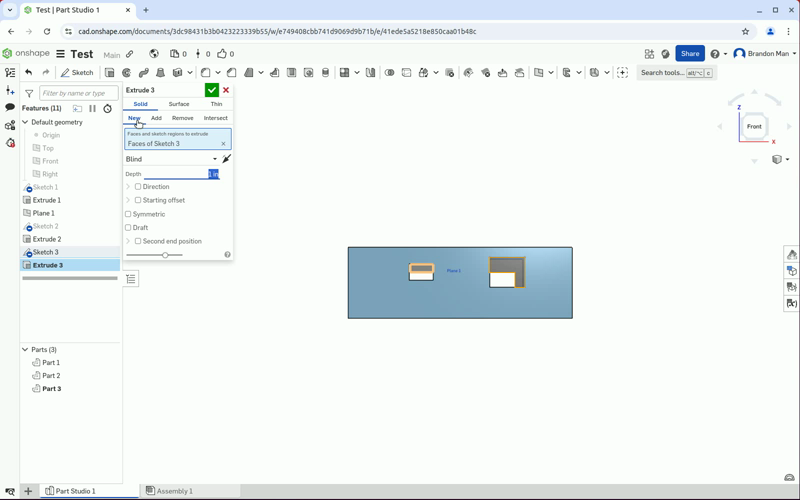
text(0.963)
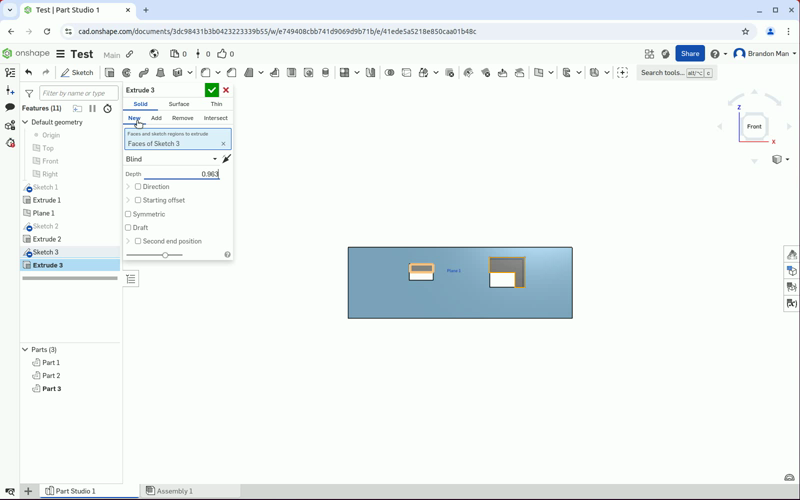
key(enter)
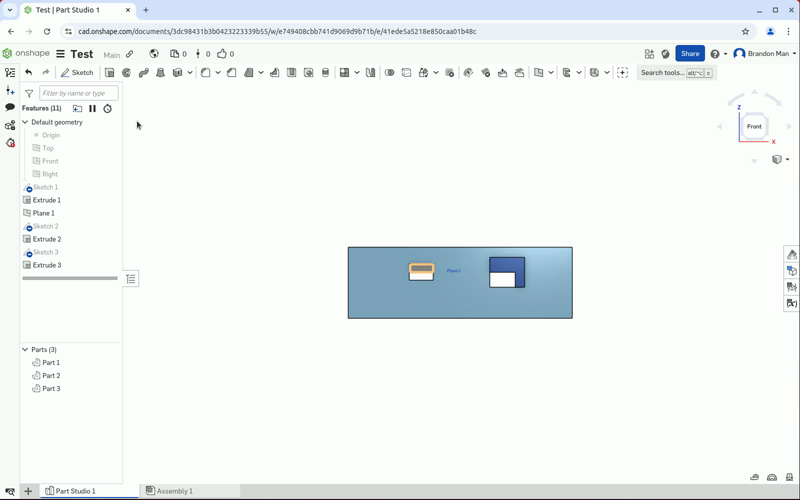
key(shift+h)
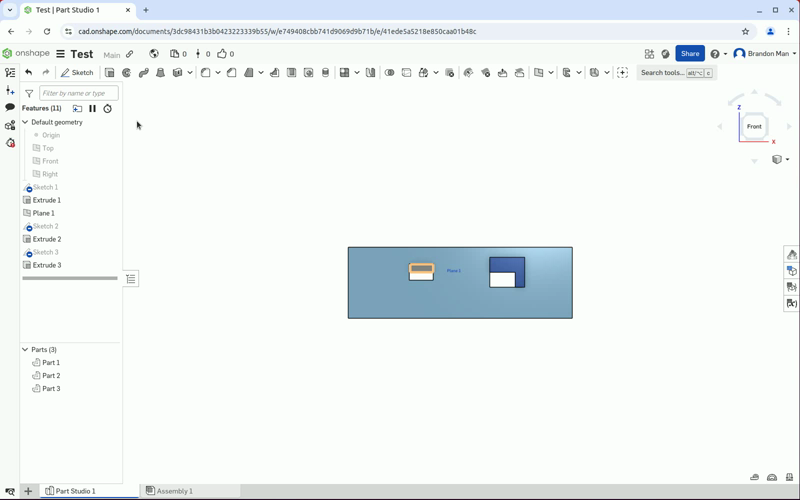
key(shift+h)
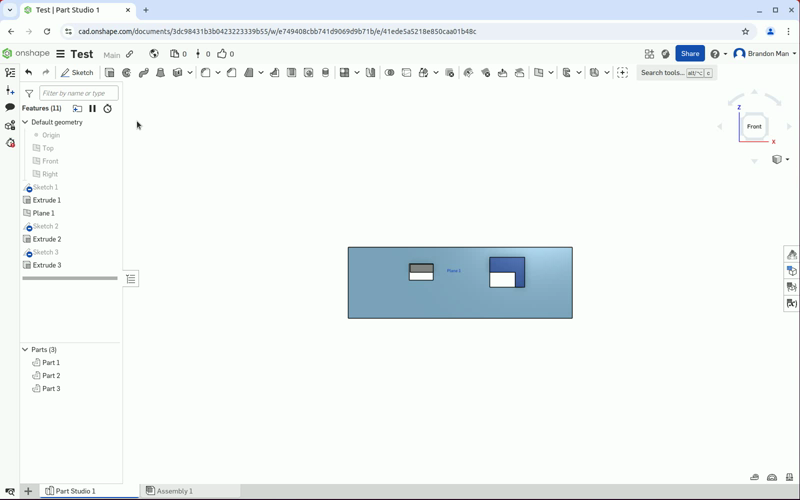
mouse_move(73, 189)
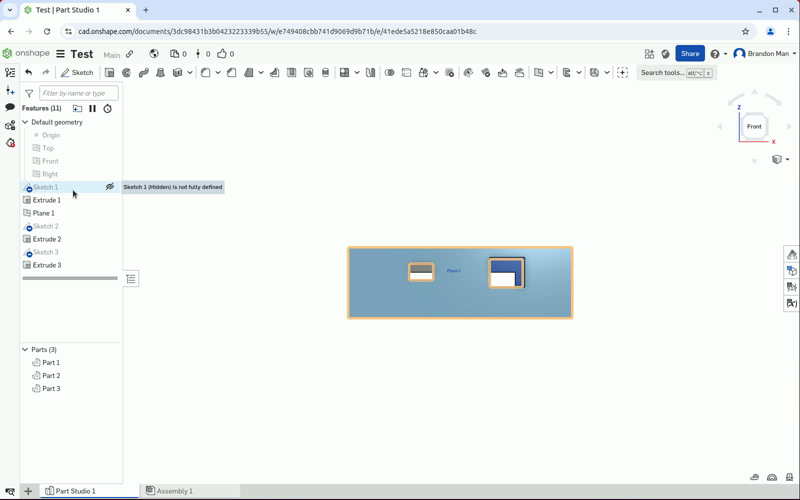
click(73, 189)
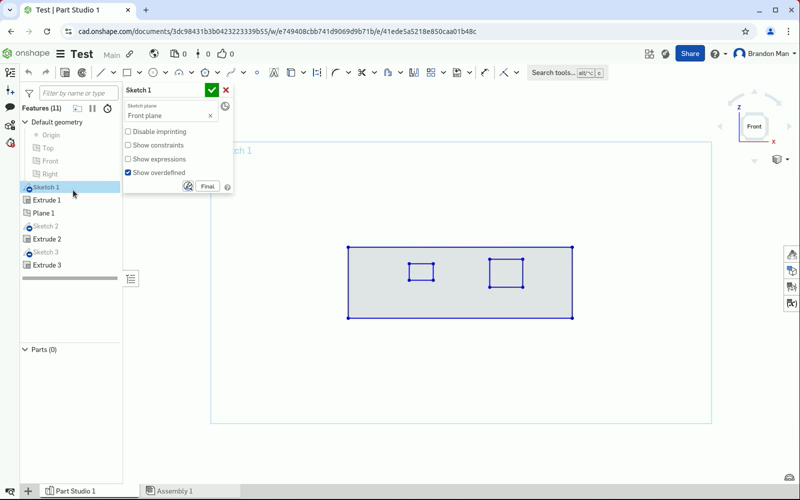
mouse_move(229, 92)
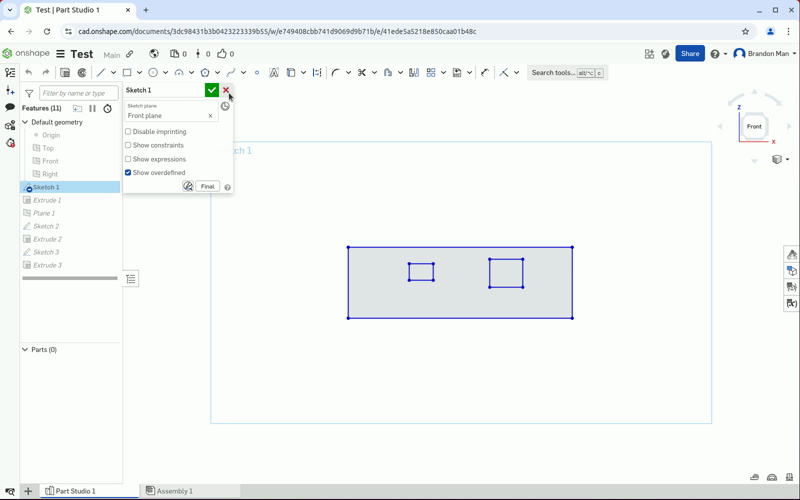
click(229, 92)
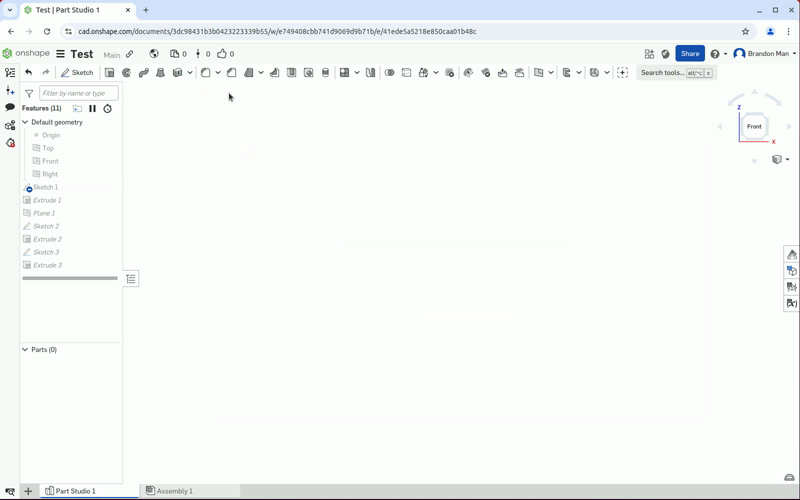
key(shift+s)
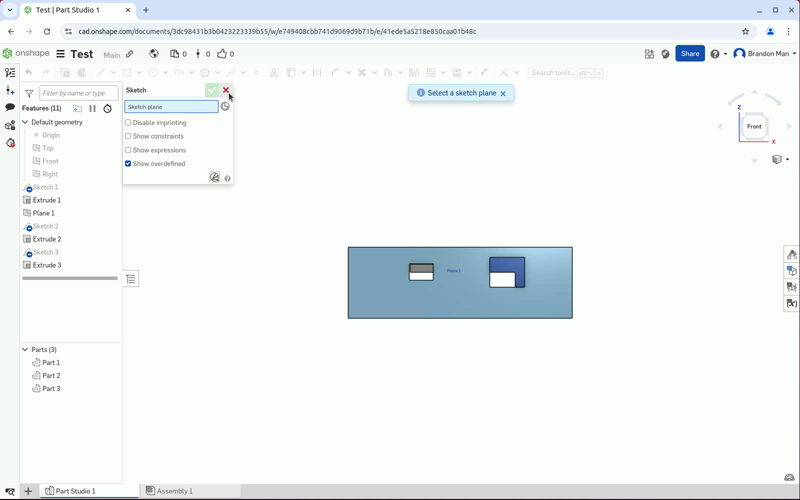
mouse_move(73, 215)
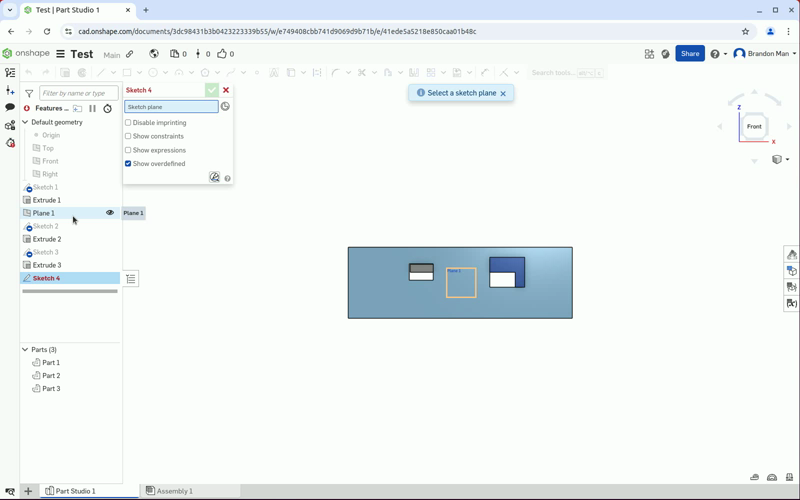
click(73, 215)
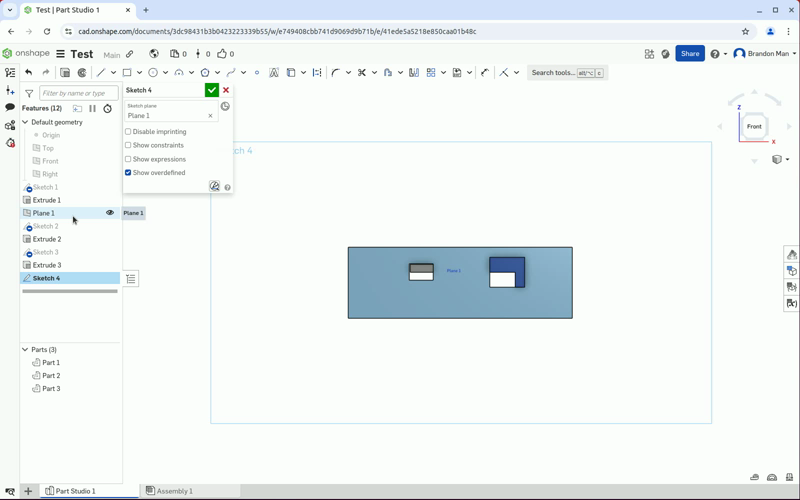
mouse_move(73, 352)
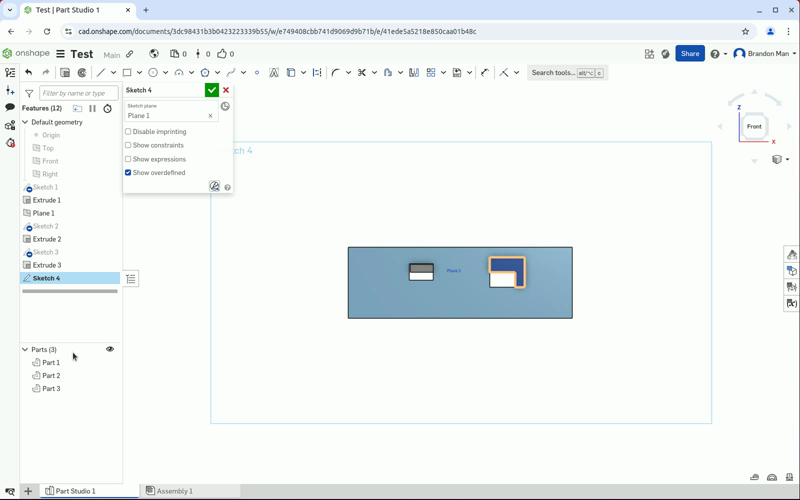
key(y)
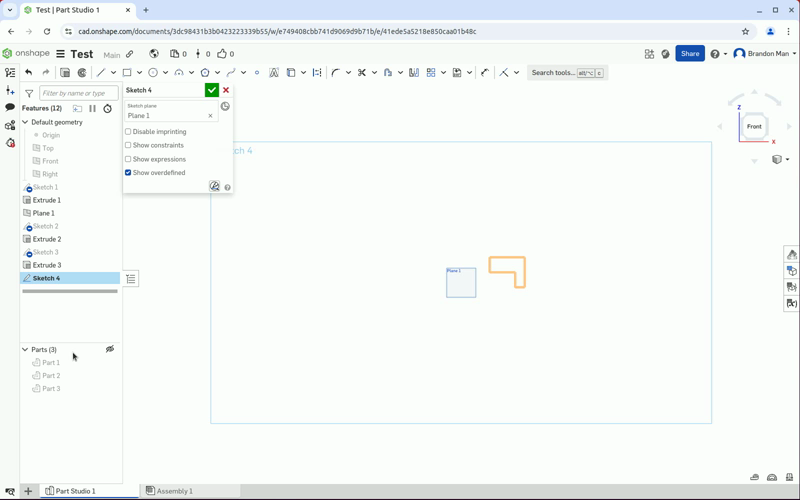
key(l)
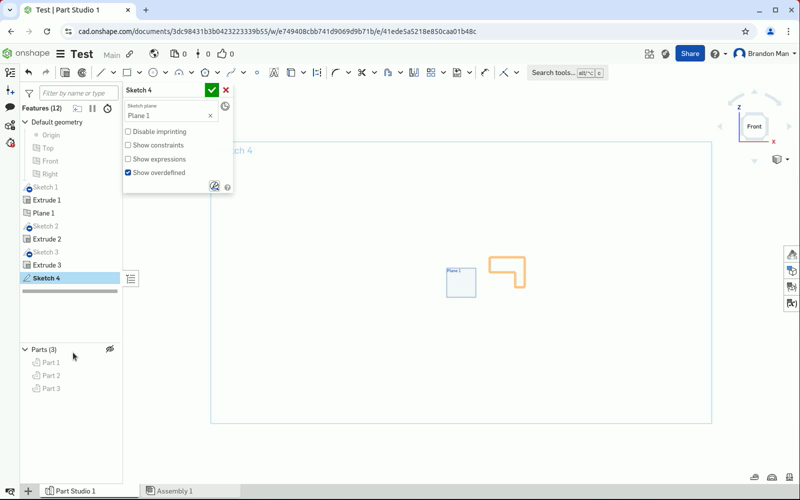
key_down(shift)
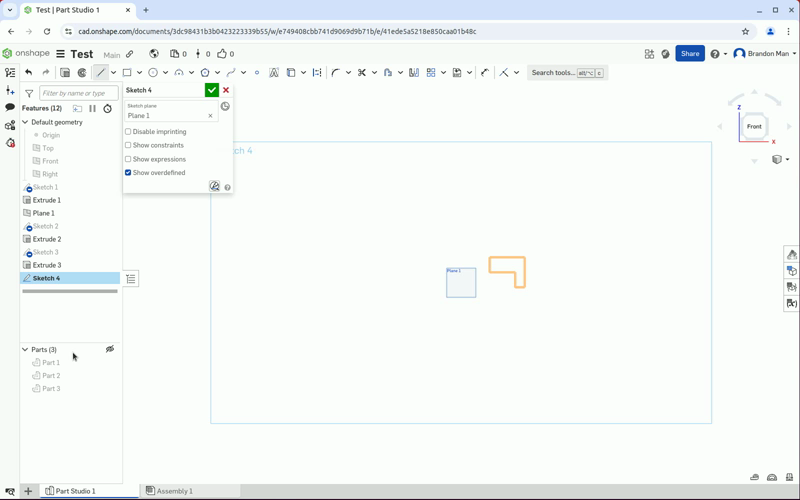
mouse_move(348, 318)
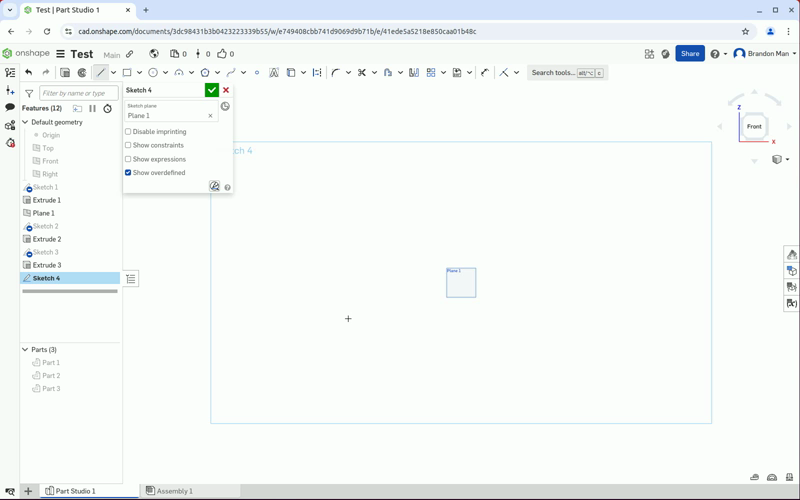
click(348, 318)
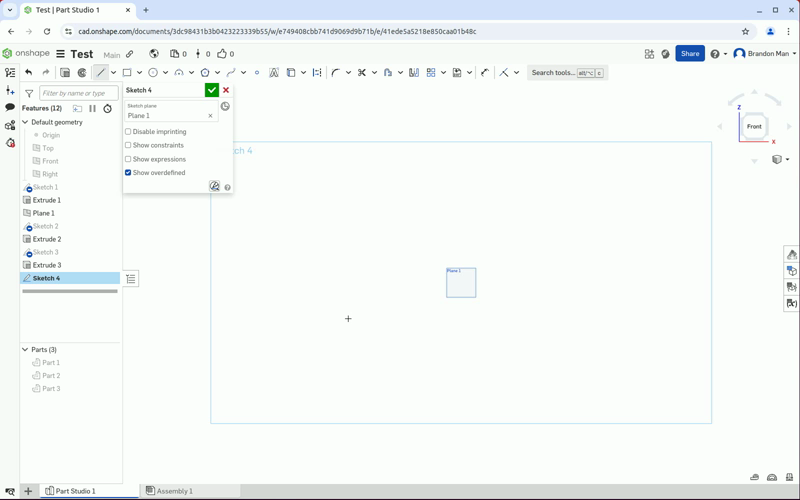
key_up(shift)
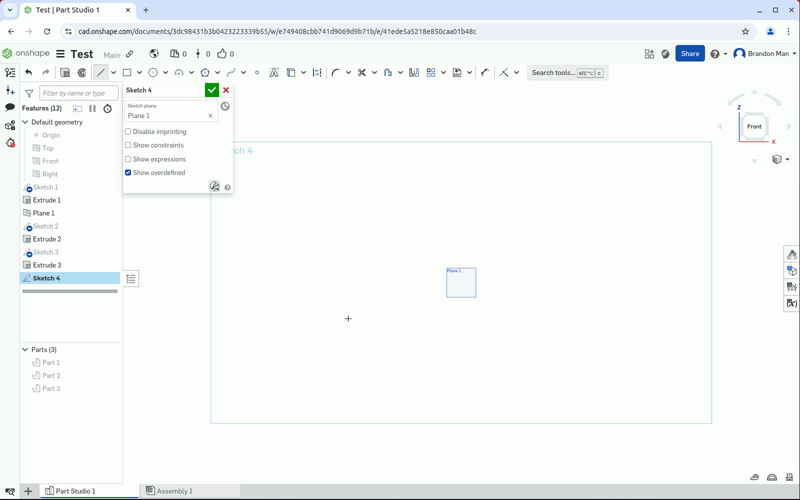
key_down(shift)
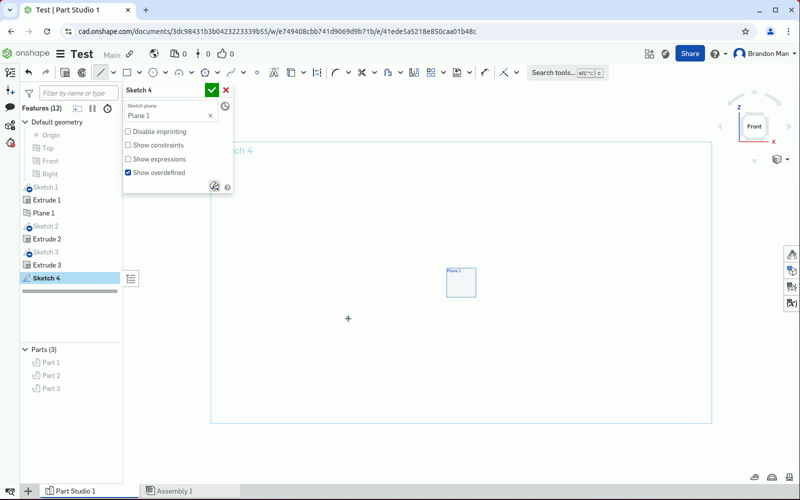
mouse_move(572, 318)
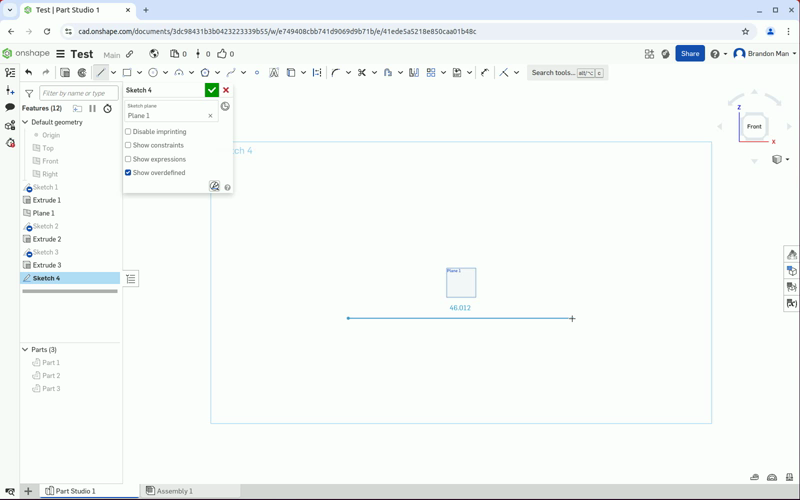
click(572, 318)
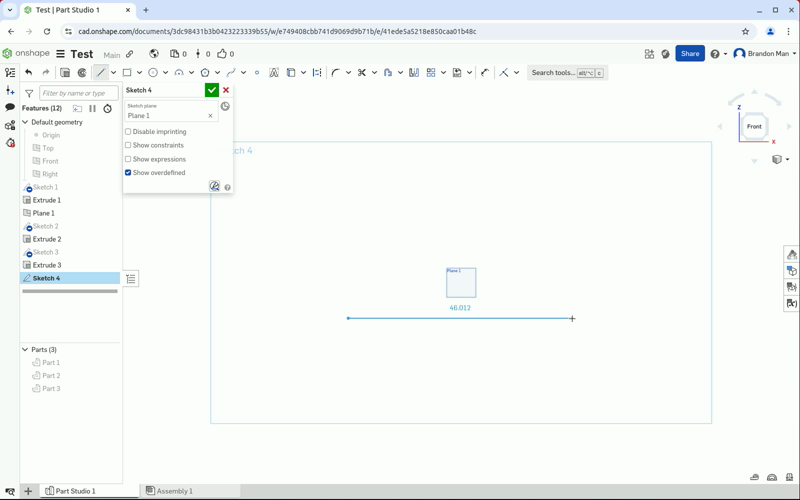
key_up(shift)
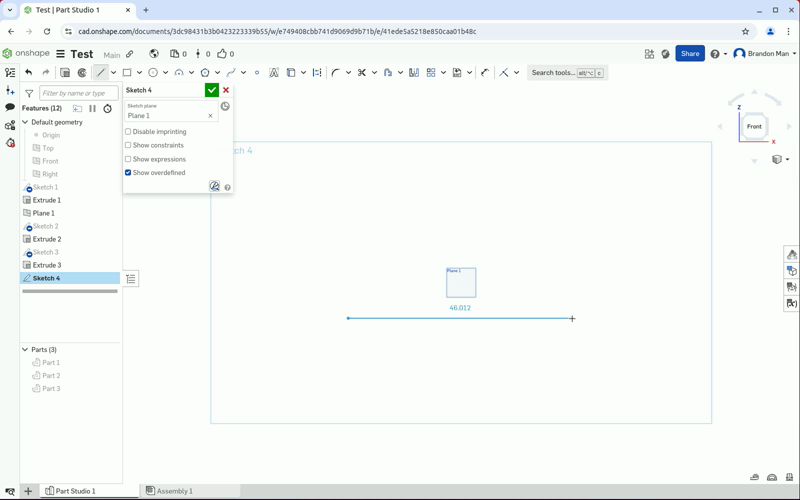
key_down(shift)
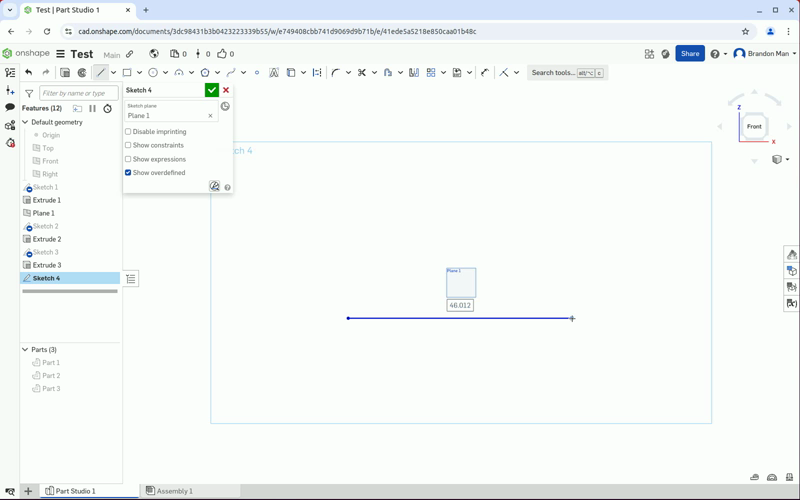
mouse_move(572, 247)
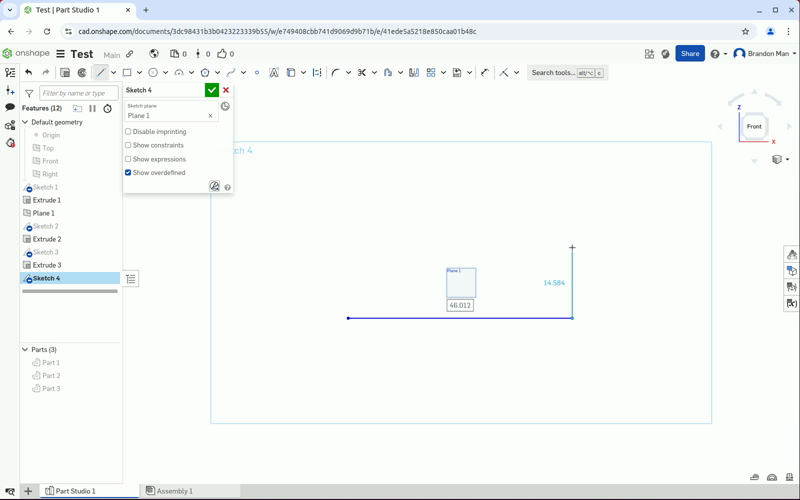
click(572, 247)
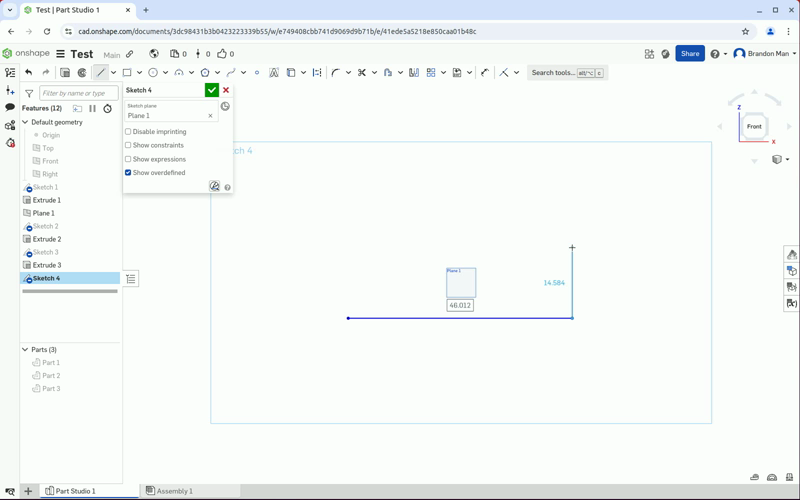
key_up(shift)
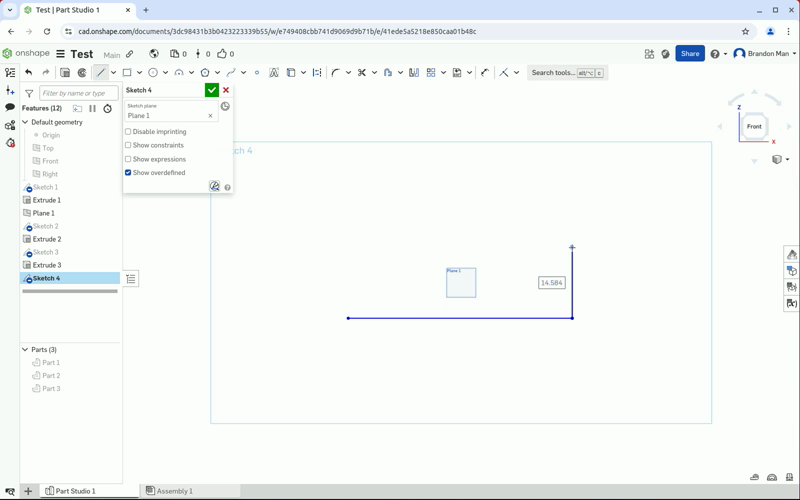
key_down(shift)
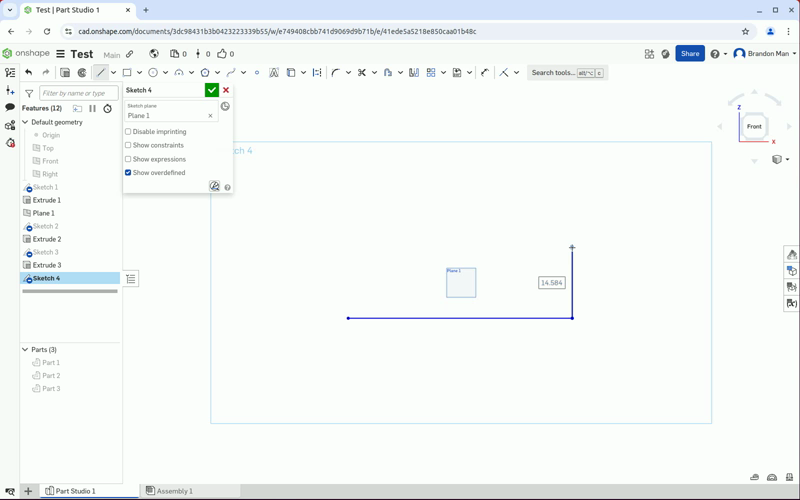
mouse_move(348, 247)
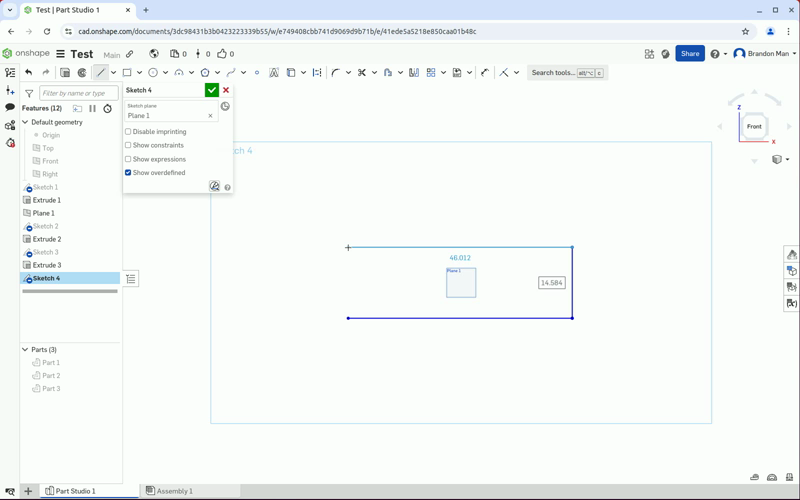
click(348, 247)
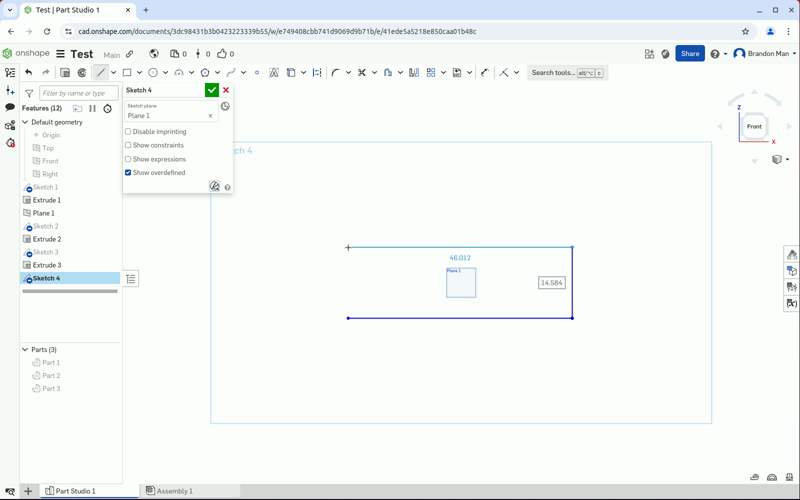
key_up(shift)
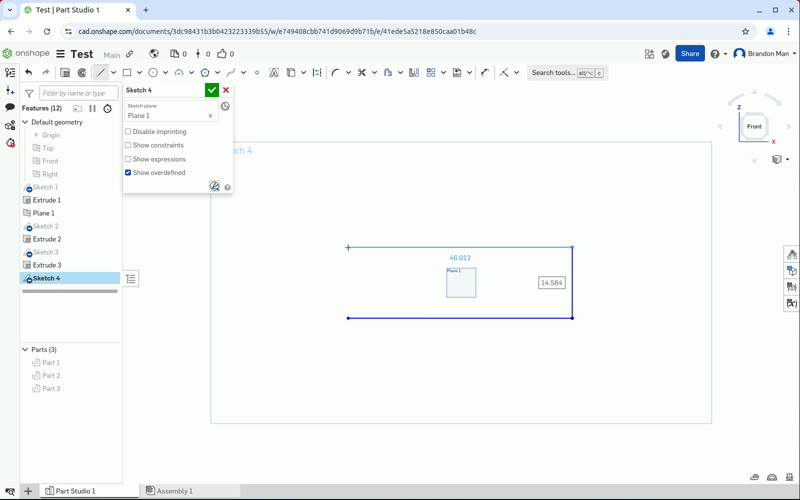
key_down(shift)
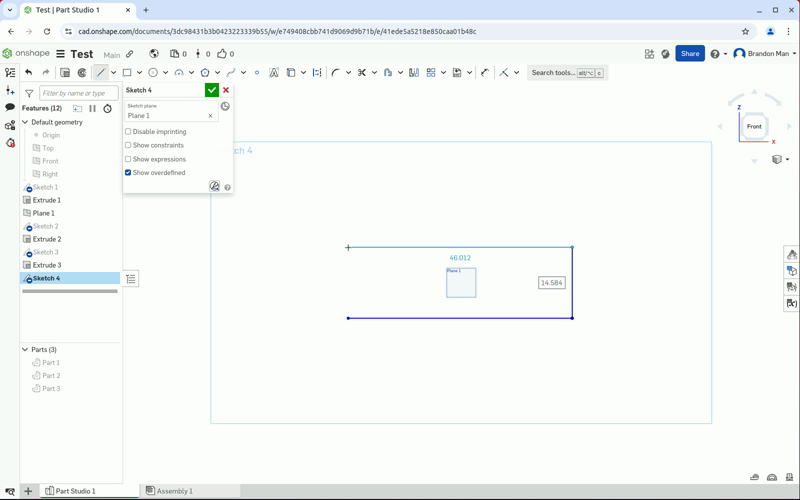
mouse_move(348, 318)
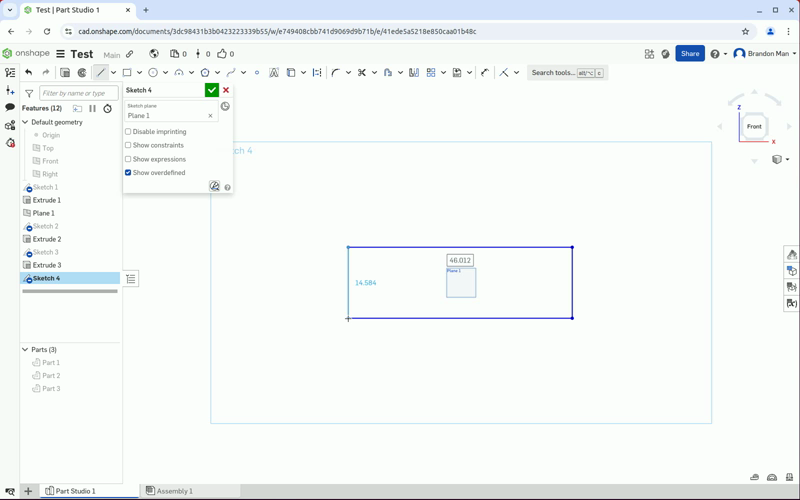
key_up(shift)
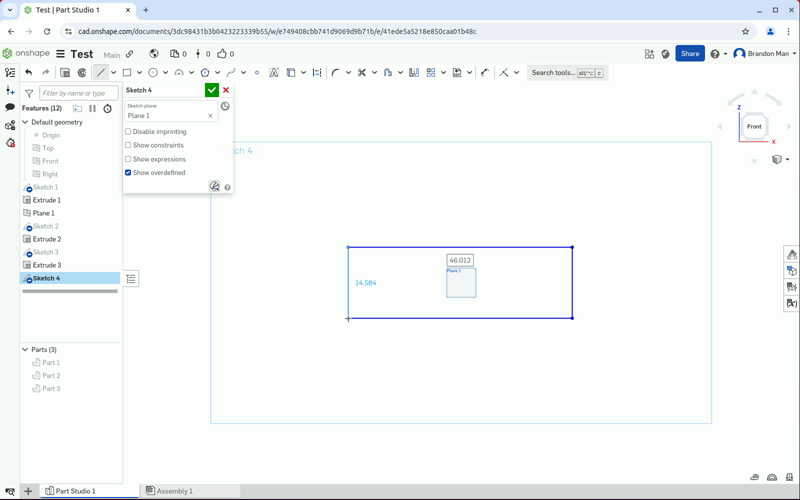
click(348, 318)
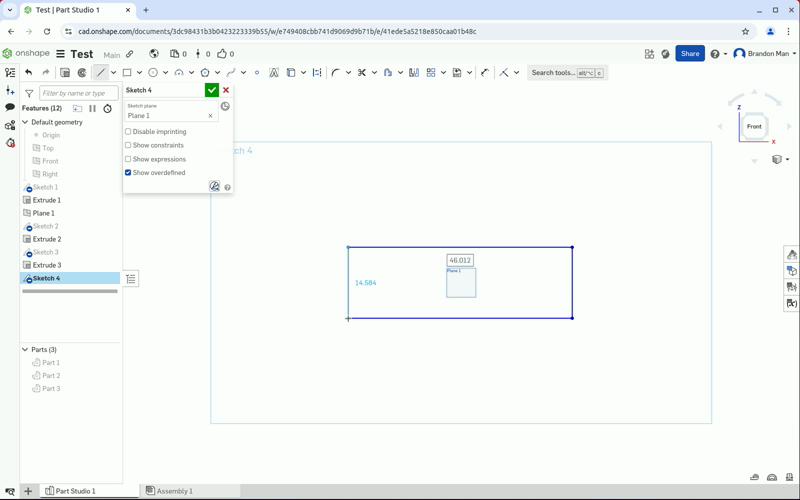
key(esc)
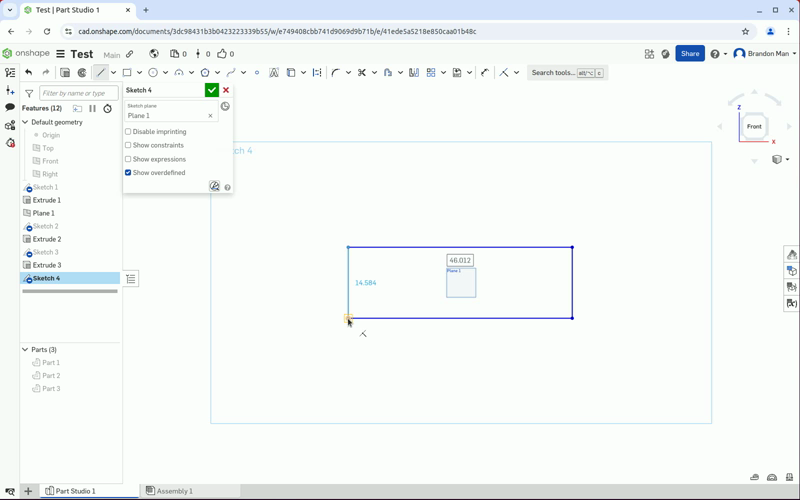
key(l)
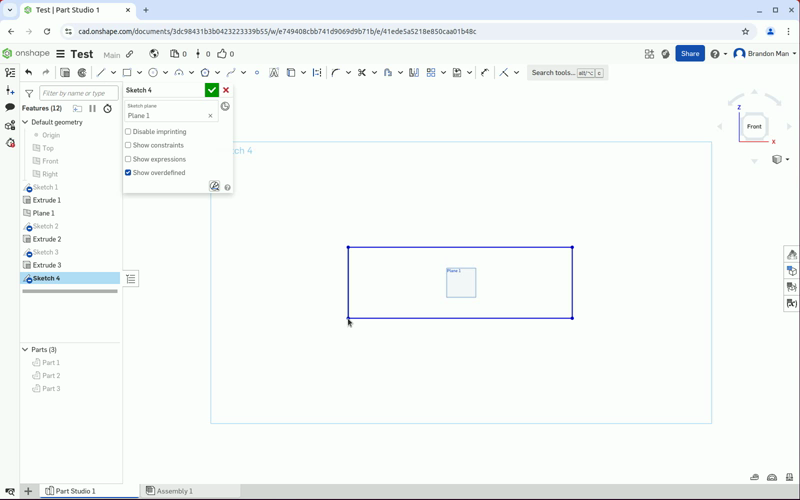
key_down(shift)
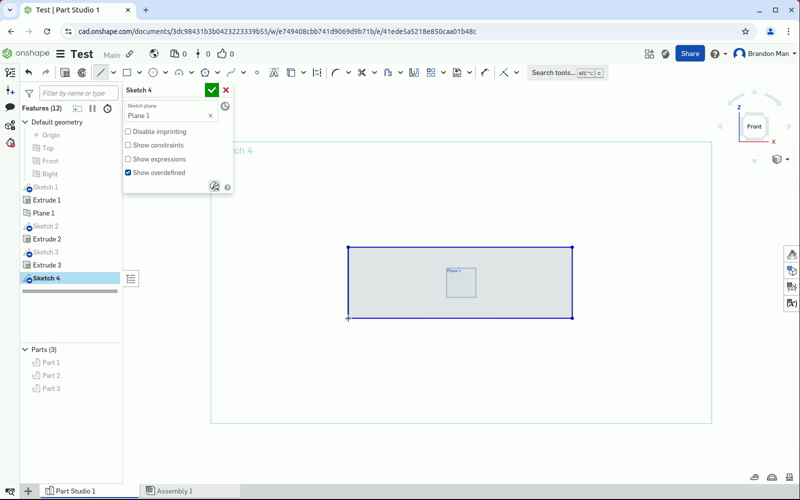
mouse_move(404, 299)
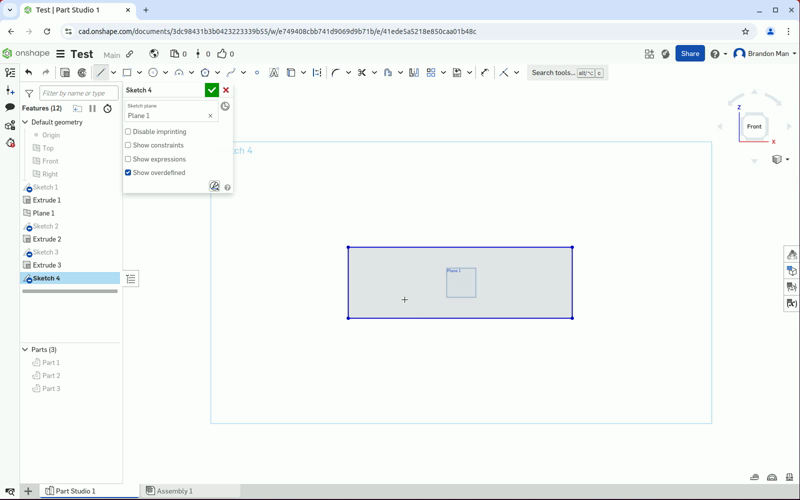
click(404, 299)
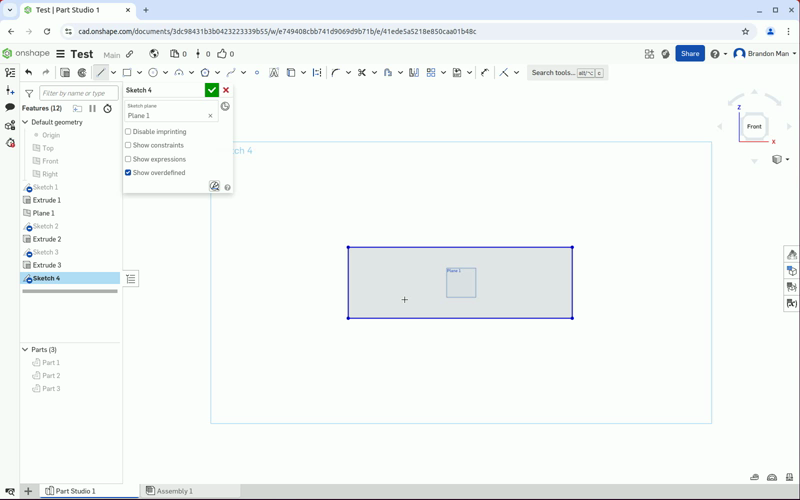
key_up(shift)
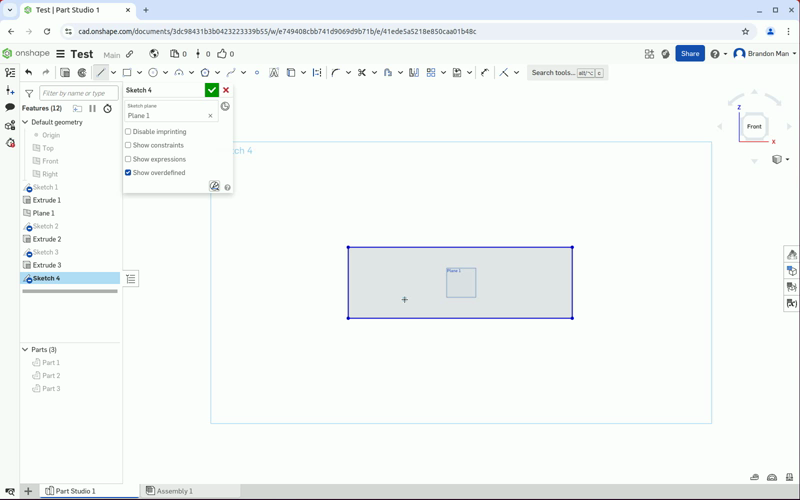
key_down(shift)
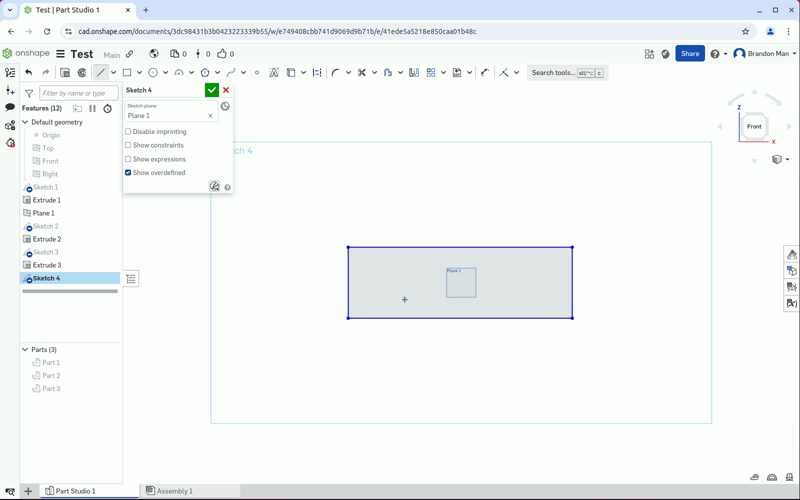
mouse_move(513, 299)
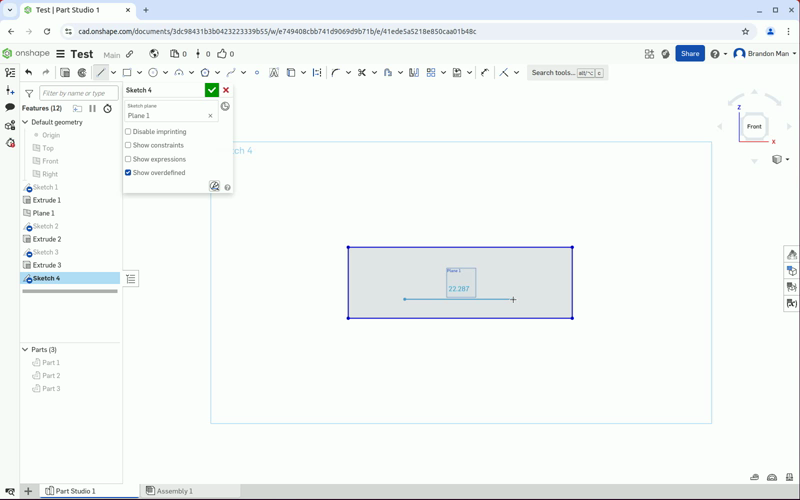
click(513, 299)
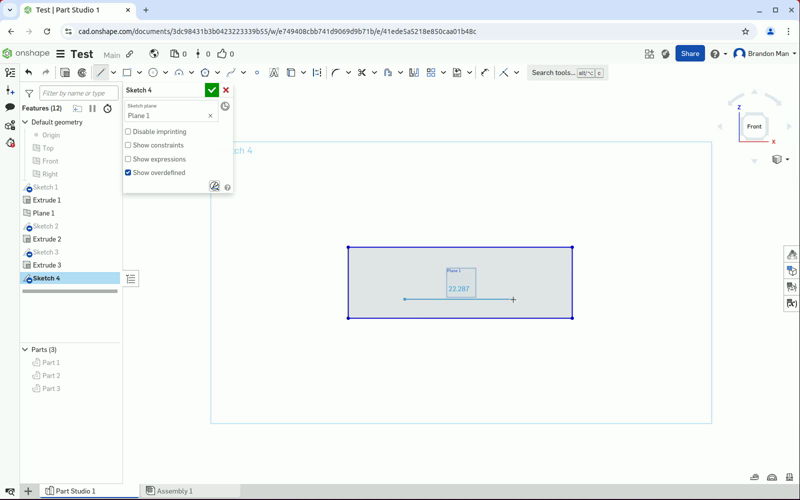
key_up(shift)
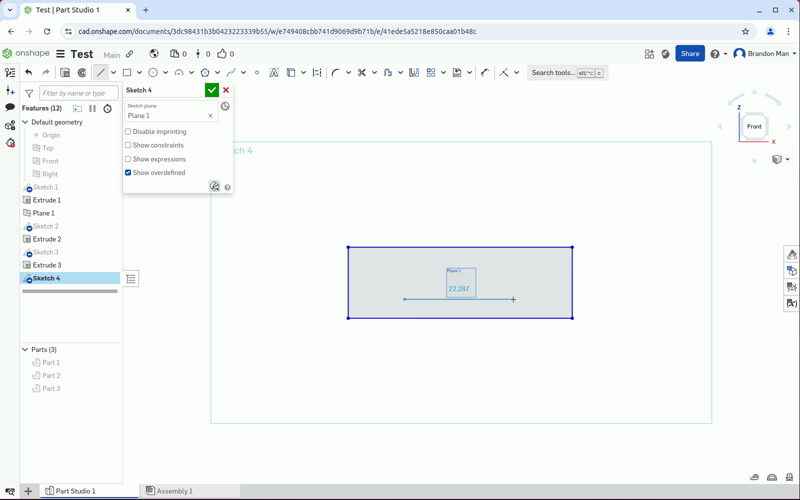
key_down(shift)
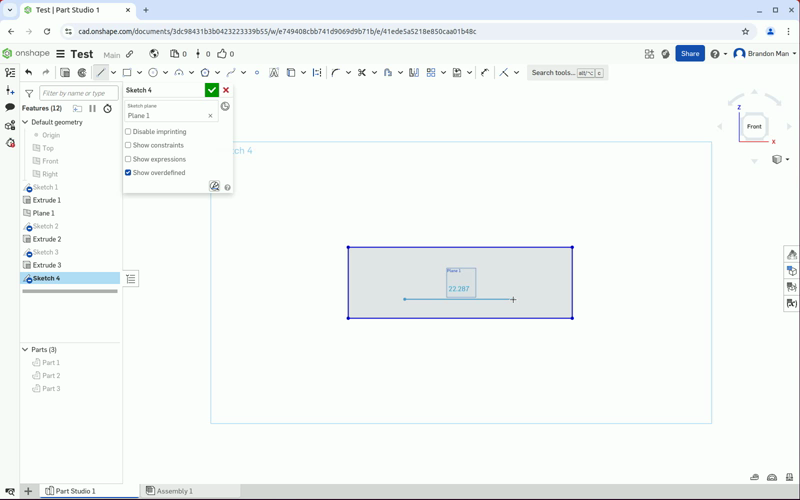
mouse_move(543, 299)
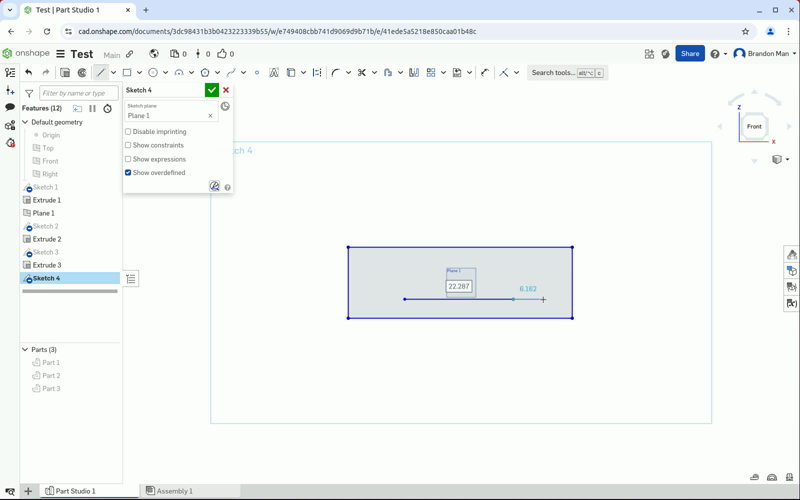
mouse_move(513, 287)
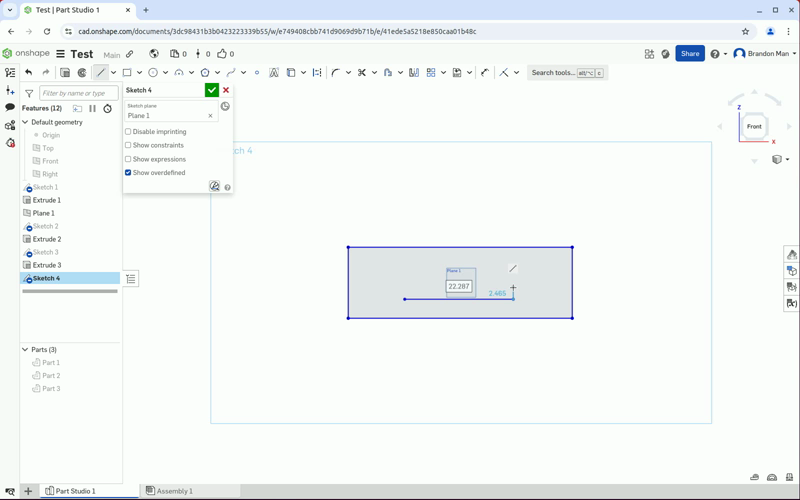
click(513, 287)
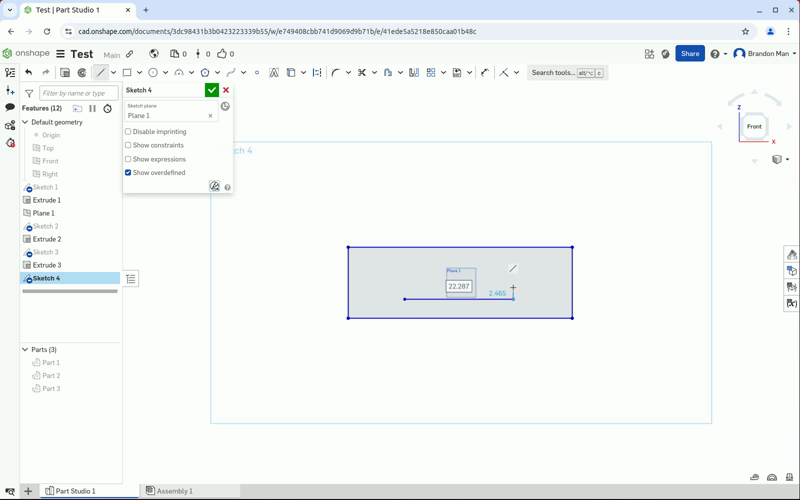
key_up(shift)
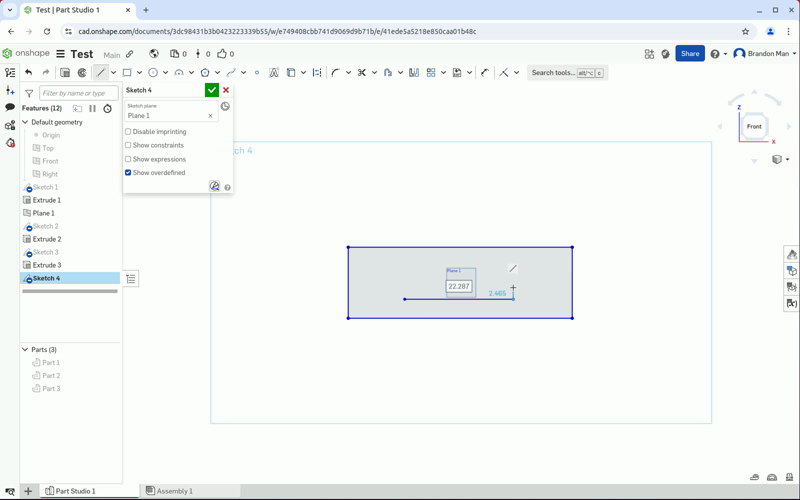
key_down(shift)
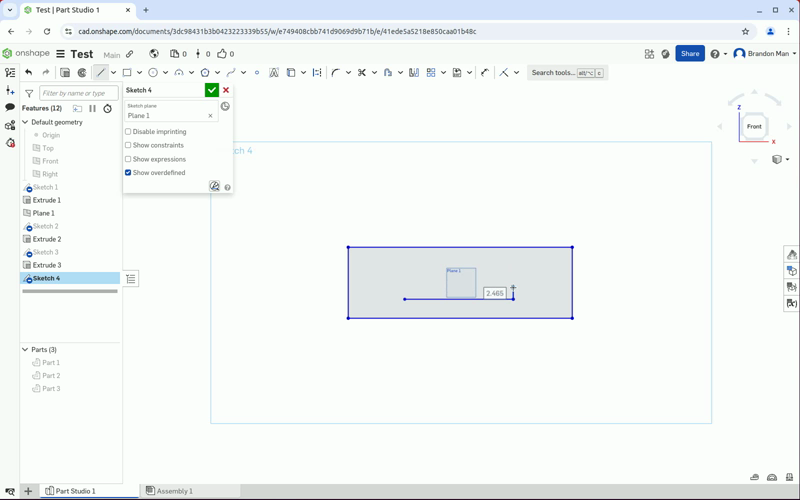
mouse_move(543, 287)
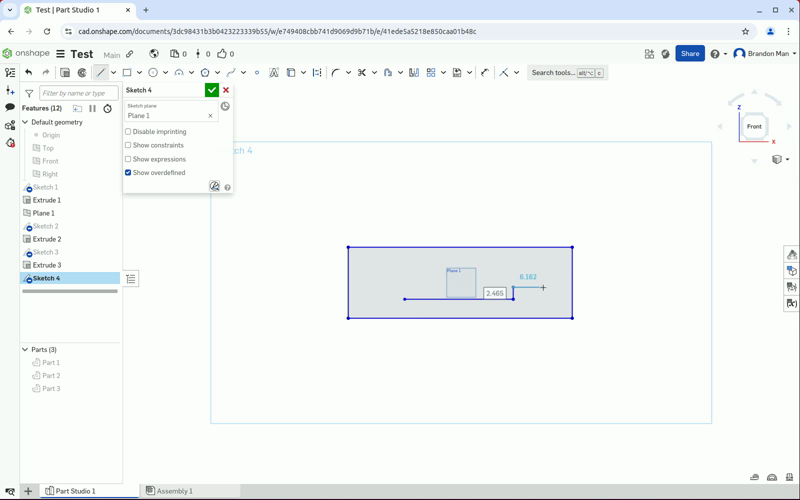
mouse_move(522, 287)
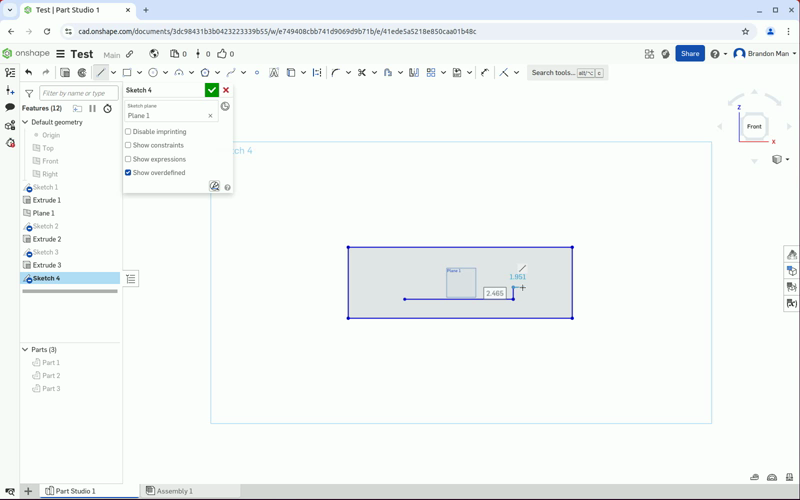
click(522, 287)
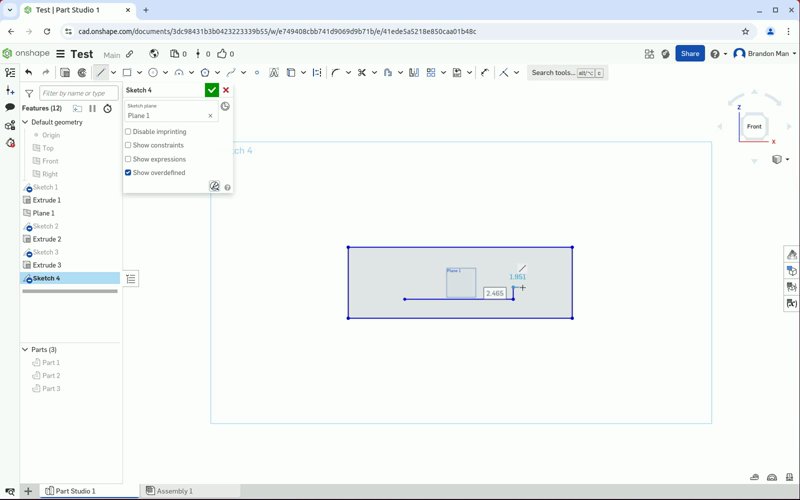
key_up(shift)
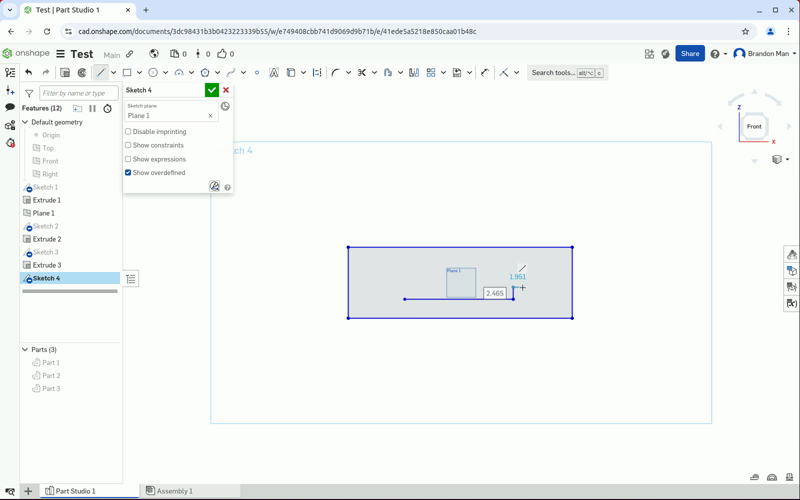
key_down(shift)
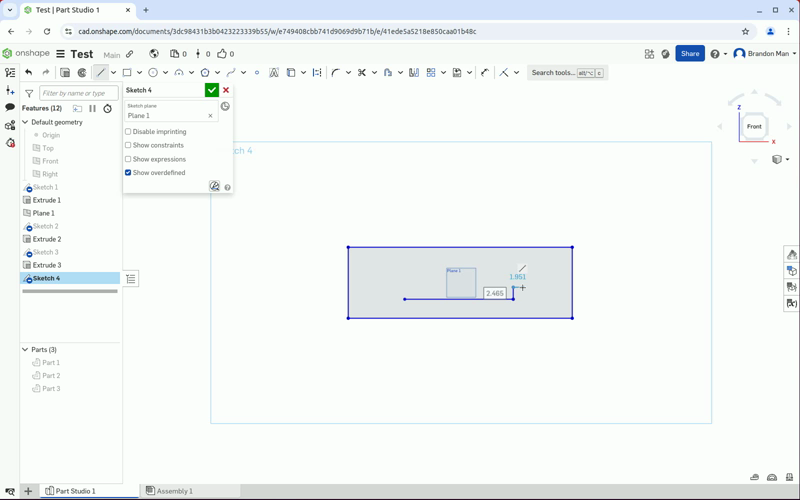
mouse_move(552, 287)
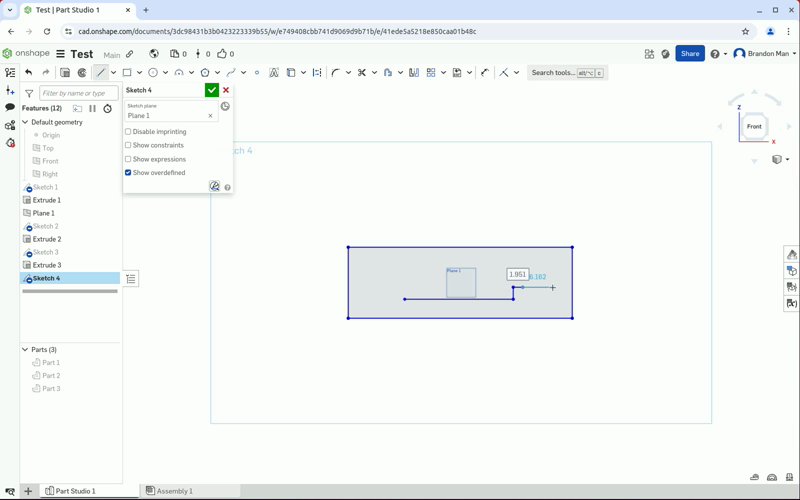
mouse_move(522, 259)
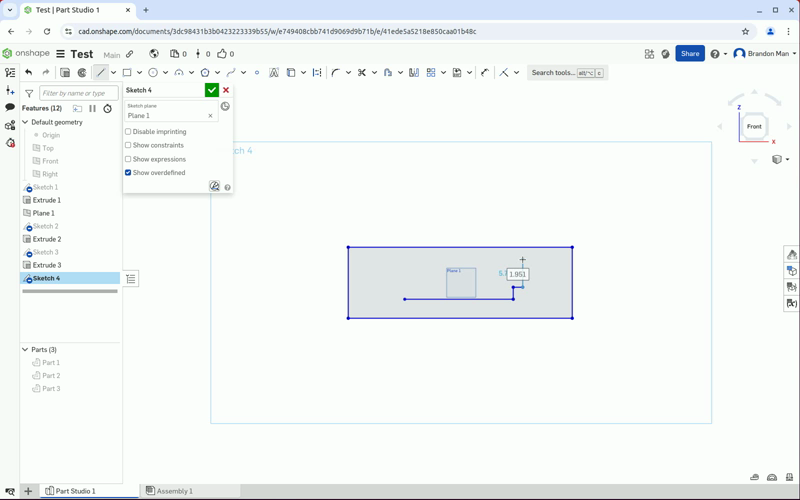
click(522, 259)
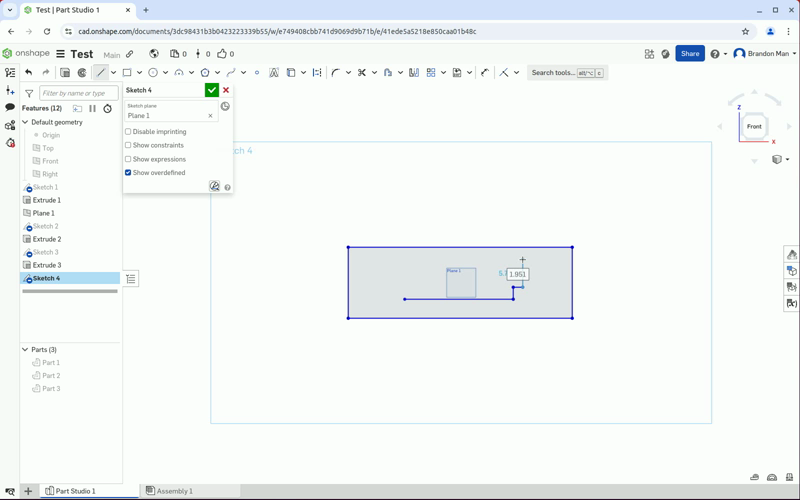
key_up(shift)
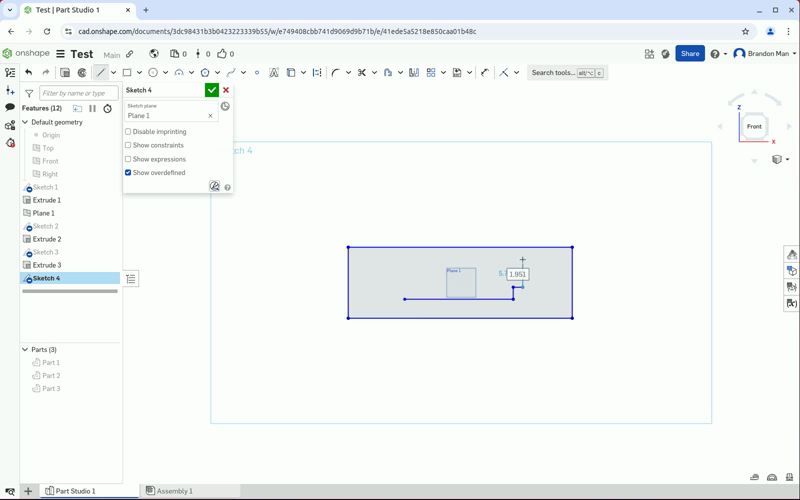
key_down(shift)
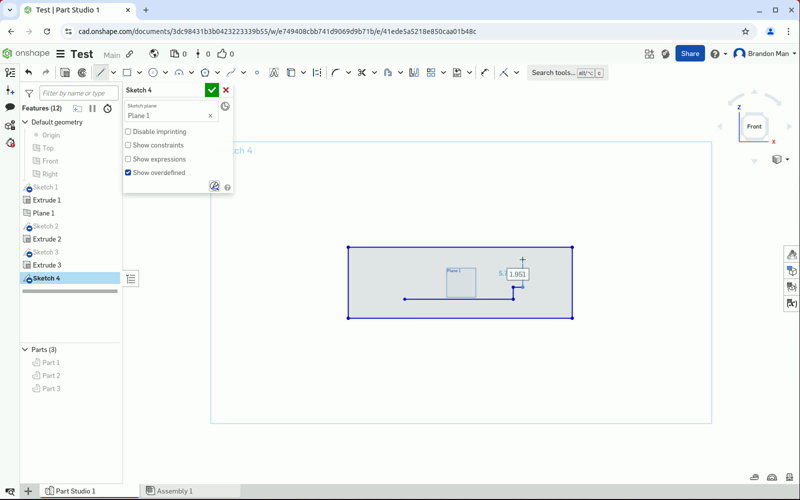
mouse_move(552, 259)
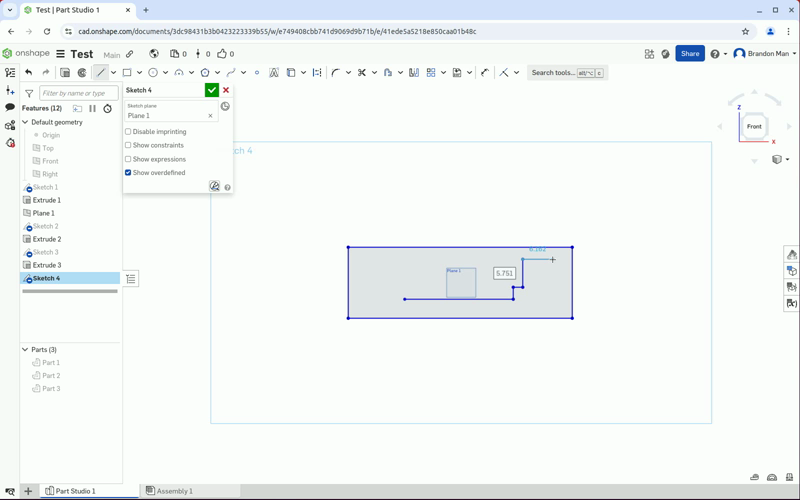
mouse_move(489, 259)
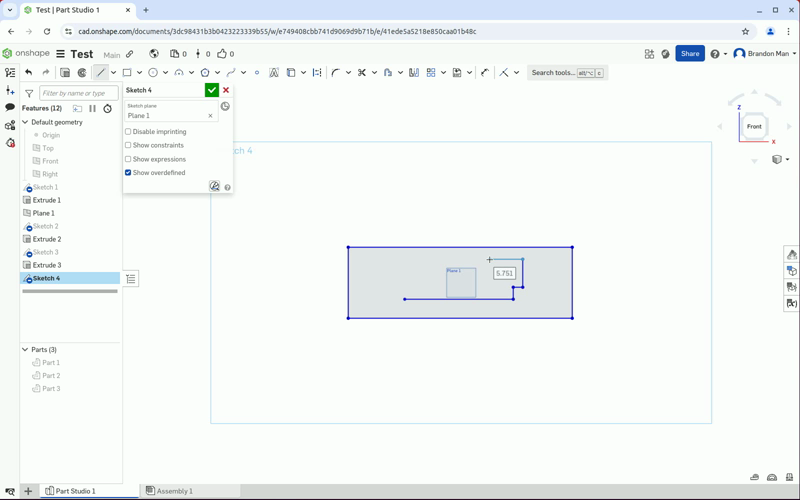
click(489, 259)
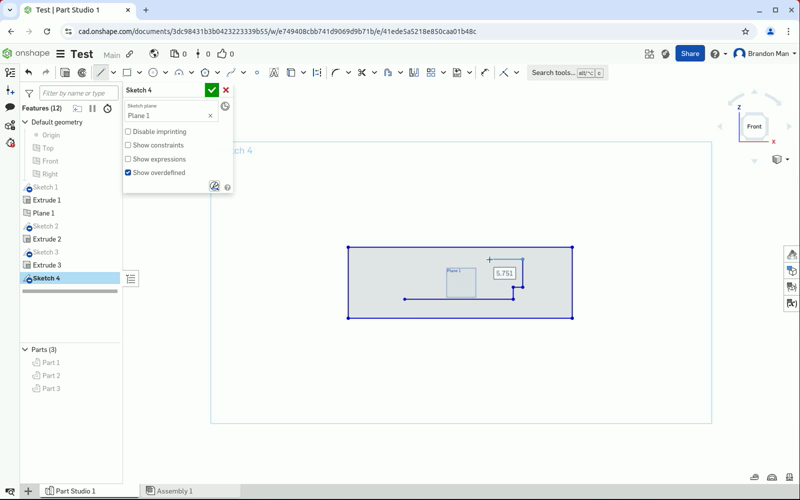
key_up(shift)
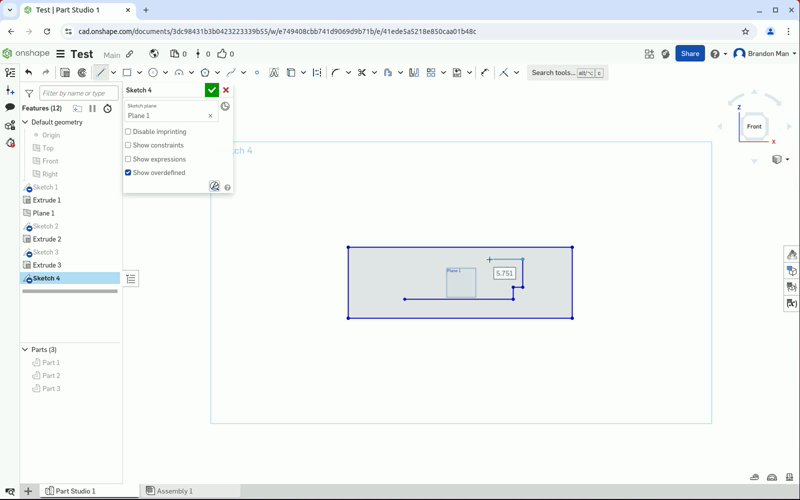
key_down(shift)
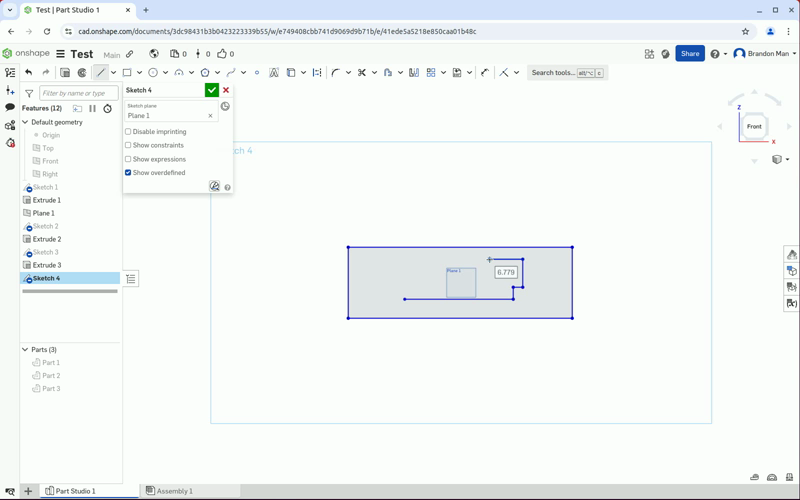
mouse_move(519, 259)
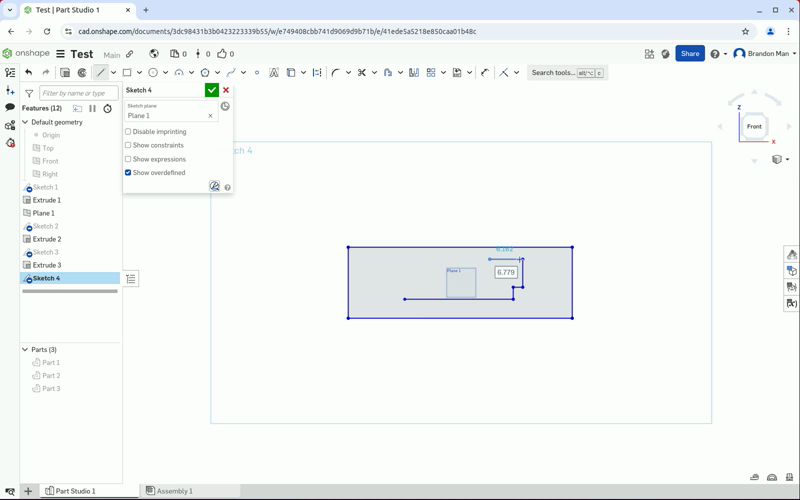
mouse_move(489, 273)
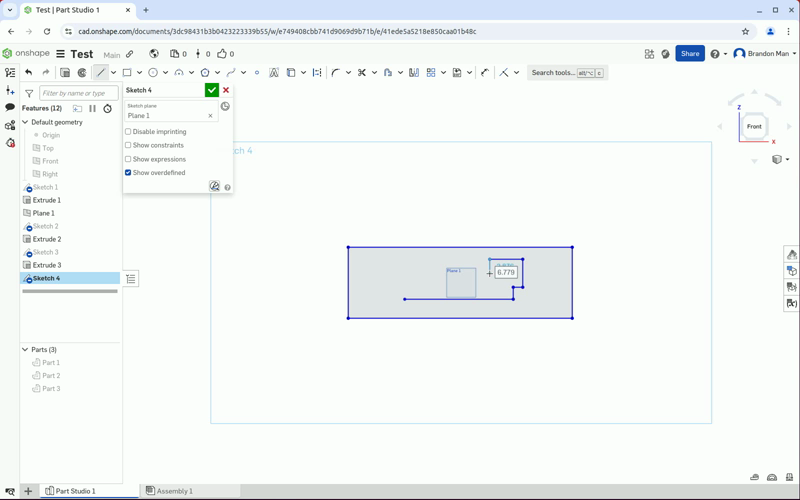
click(489, 273)
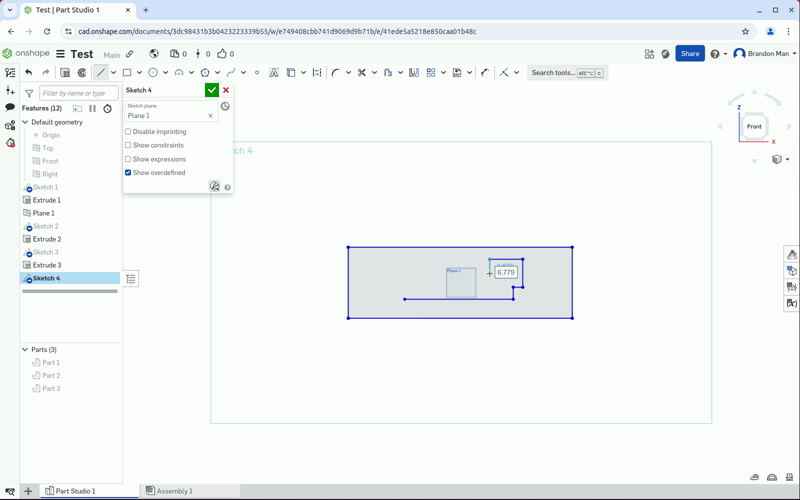
key_up(shift)
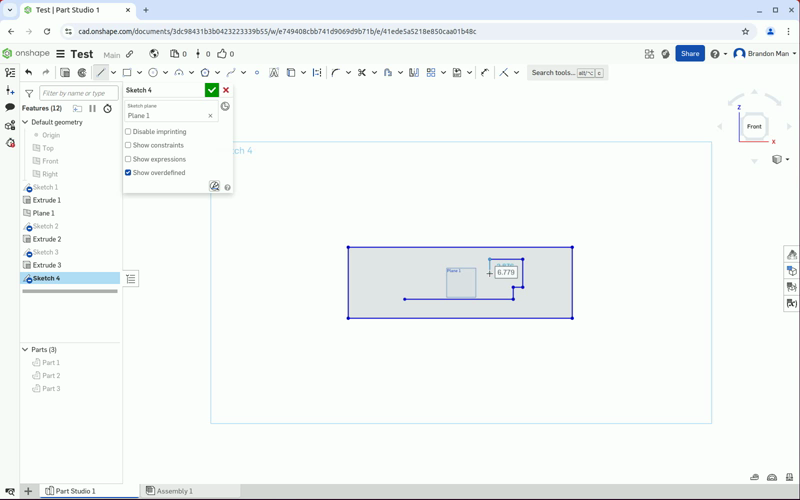
key_down(shift)
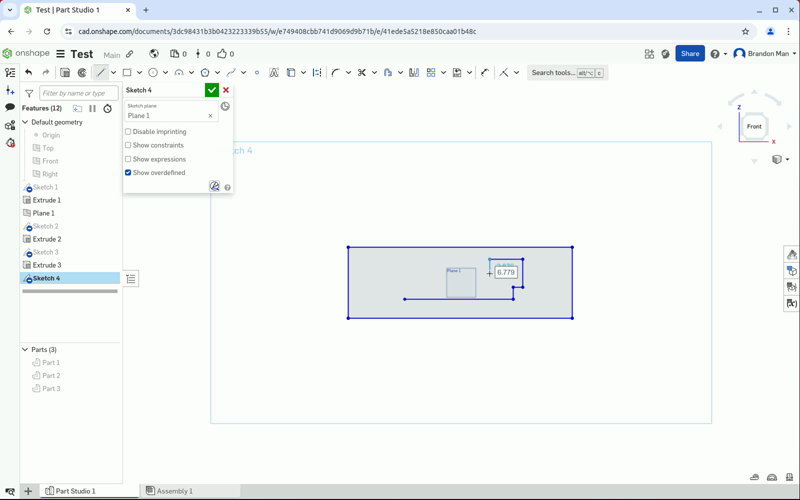
mouse_move(519, 273)
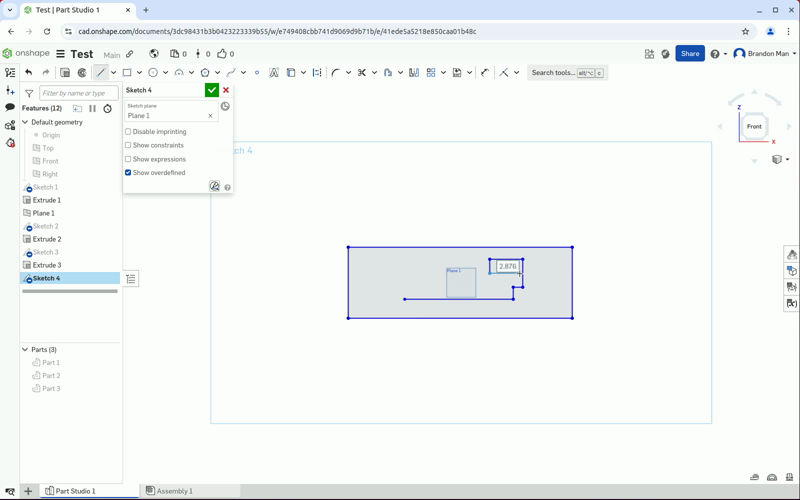
mouse_move(433, 273)
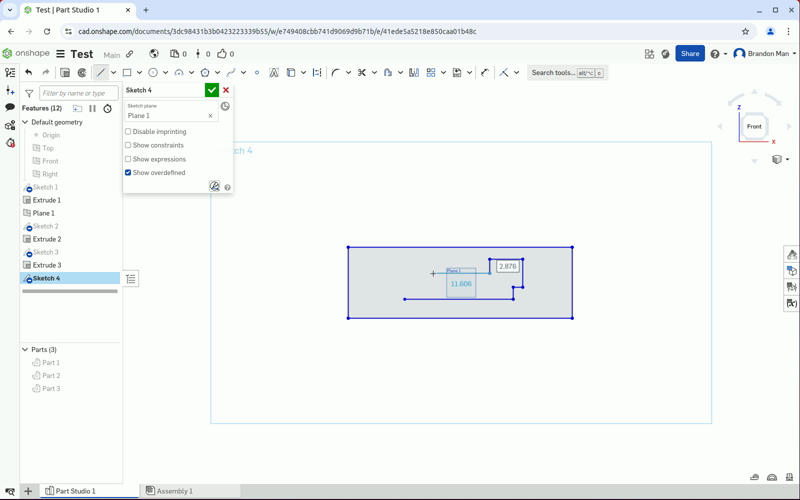
click(433, 273)
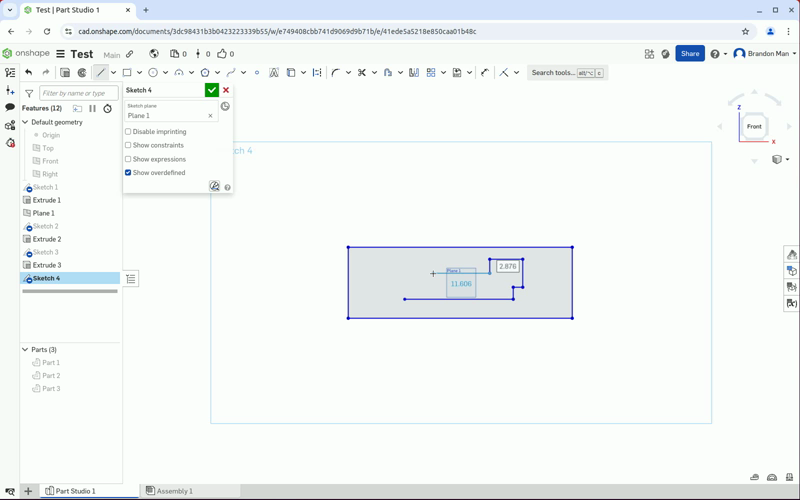
key_up(shift)
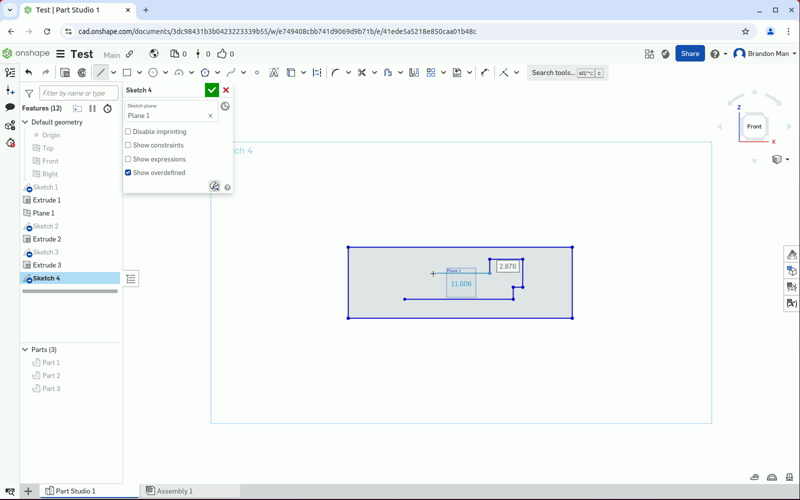
key_down(shift)
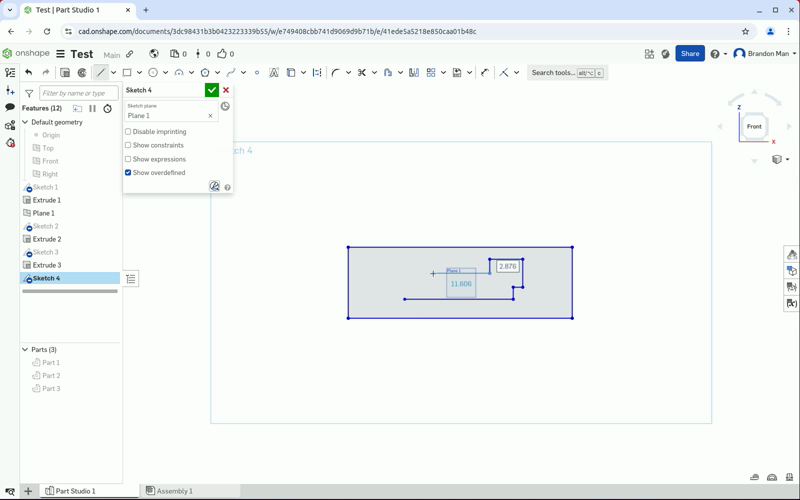
mouse_move(463, 273)
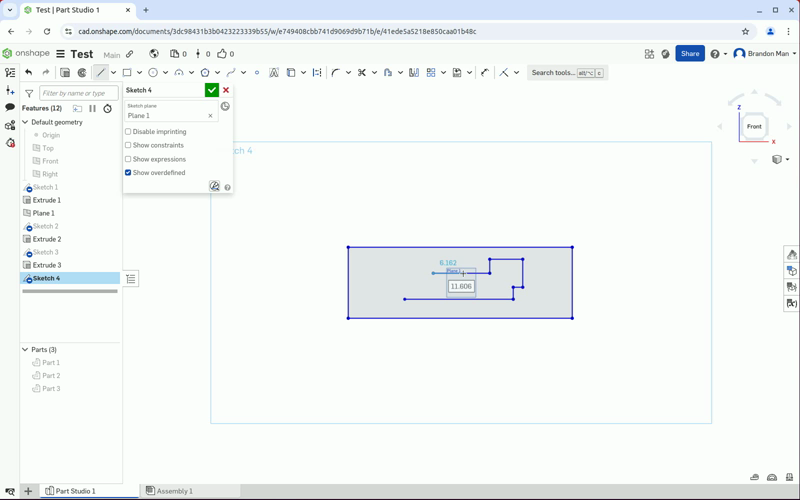
mouse_move(433, 263)
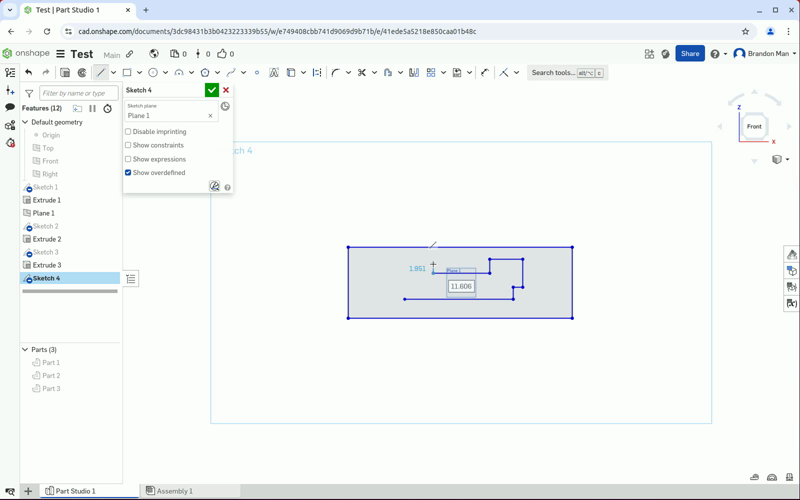
click(433, 263)
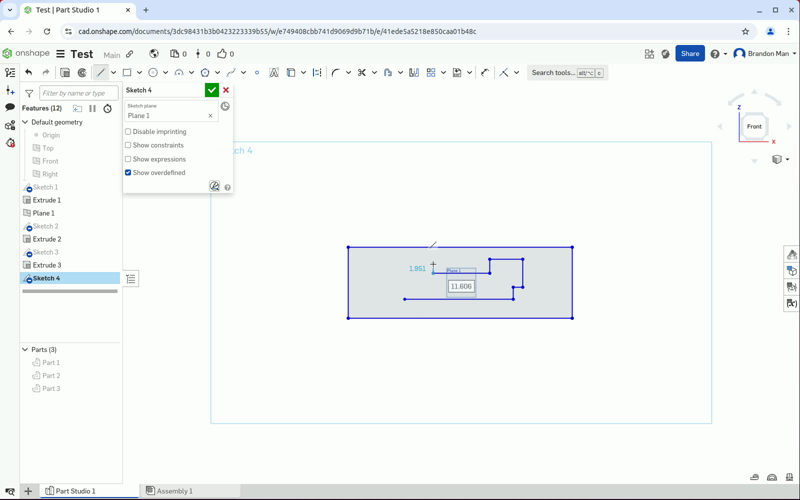
key_up(shift)
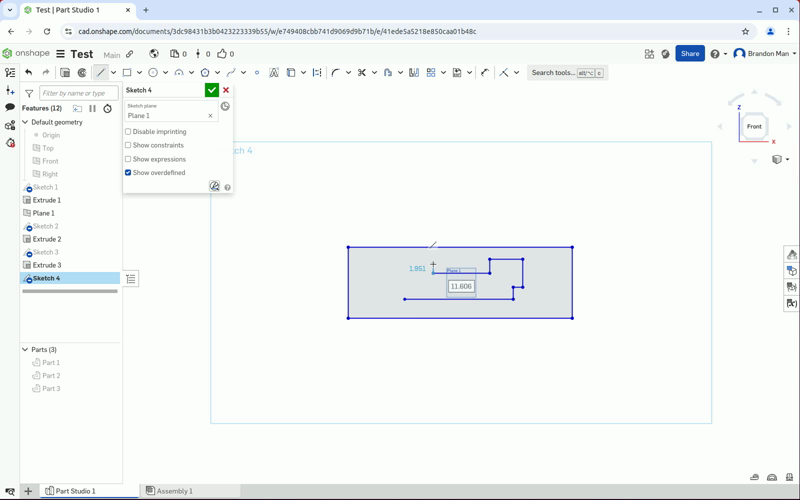
key_down(shift)
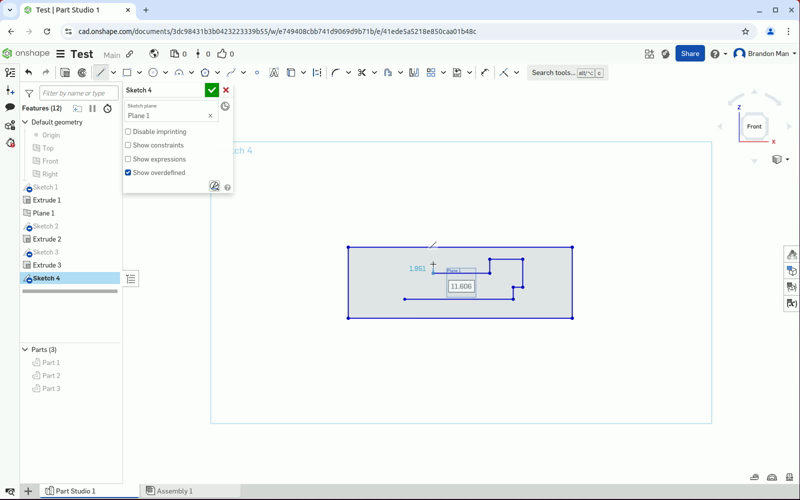
mouse_move(463, 263)
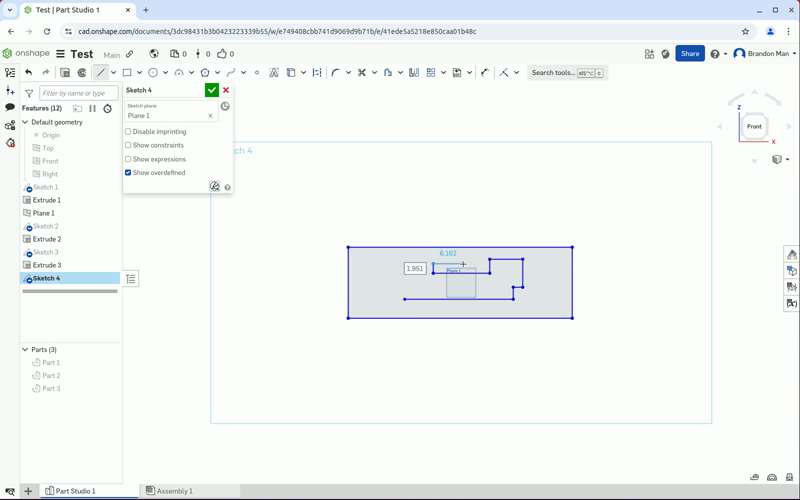
mouse_move(409, 263)
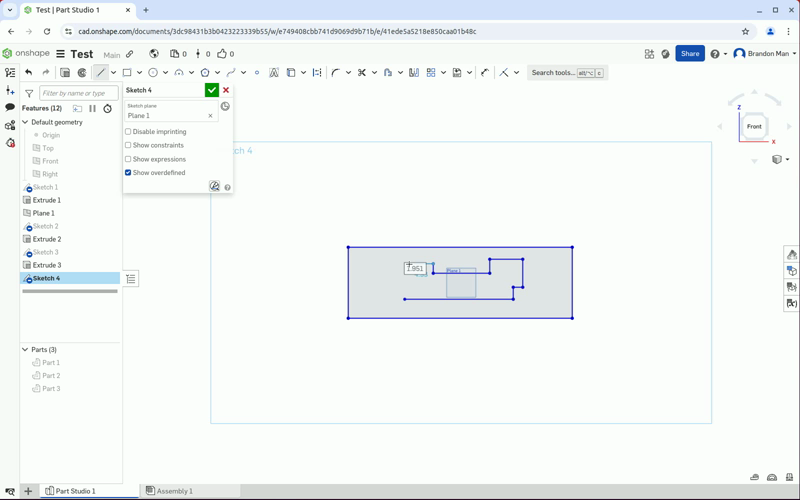
click(409, 263)
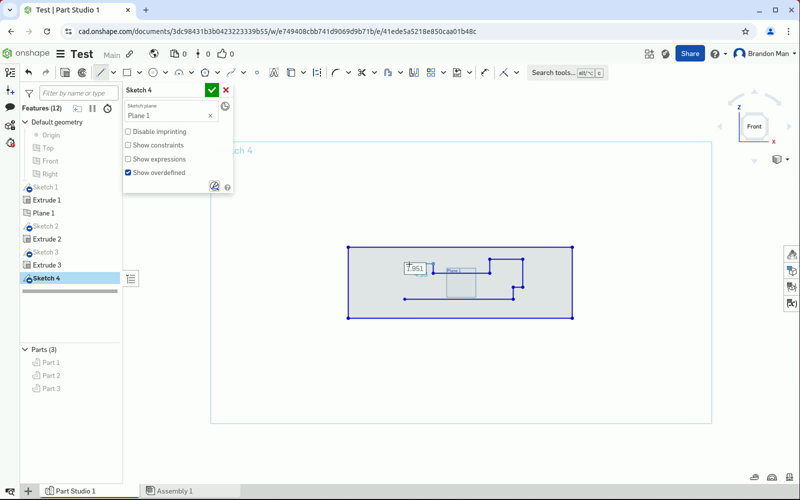
key_up(shift)
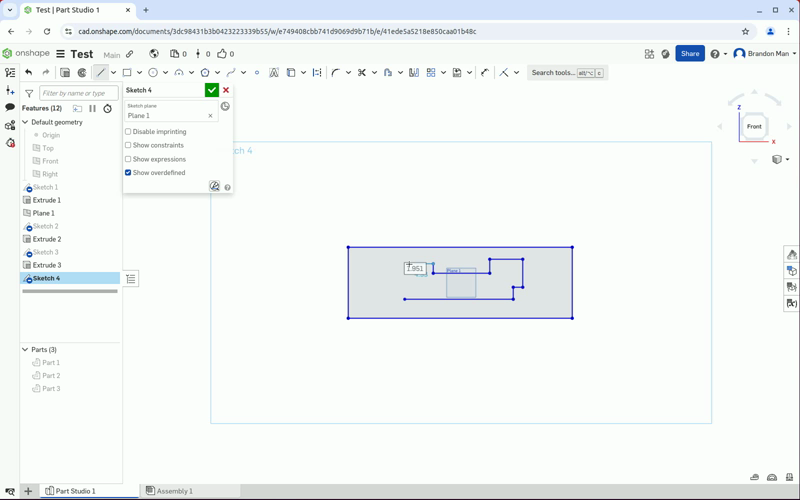
key_down(shift)
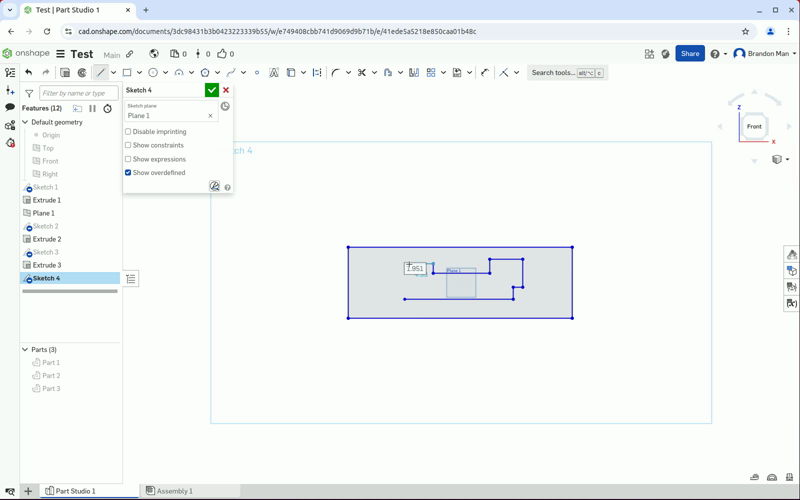
mouse_move(439, 263)
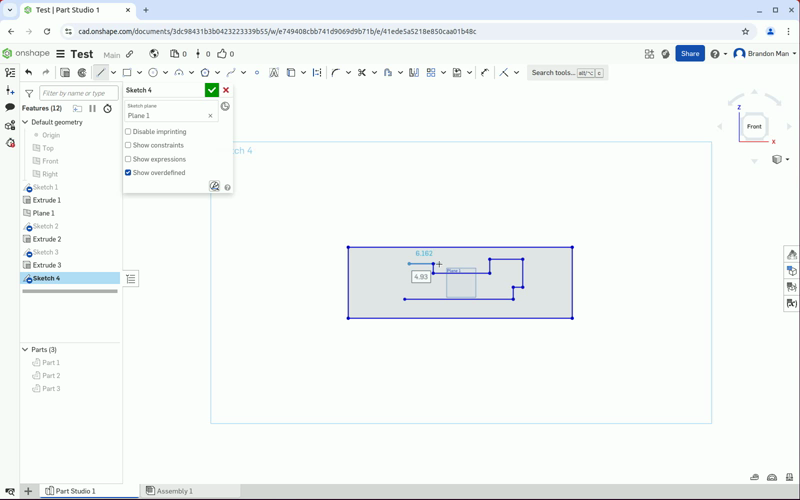
mouse_move(409, 273)
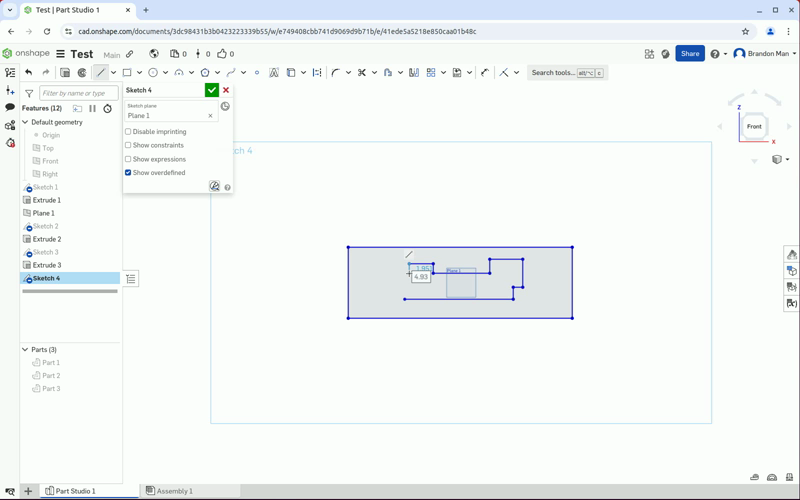
click(409, 273)
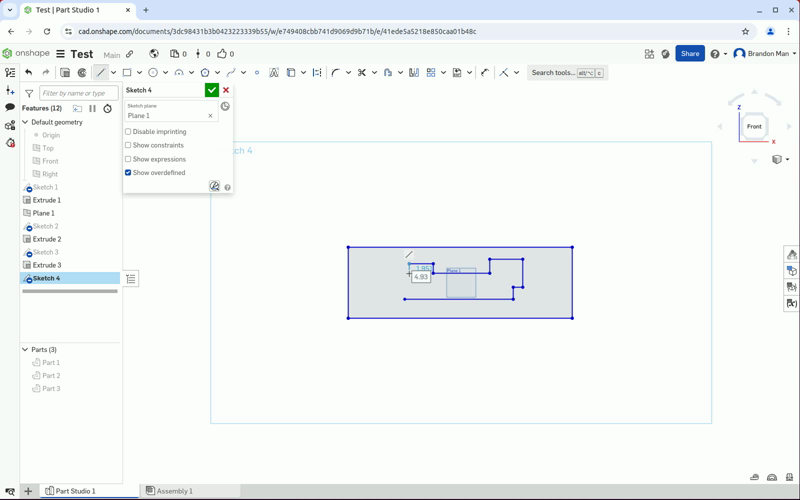
key_up(shift)
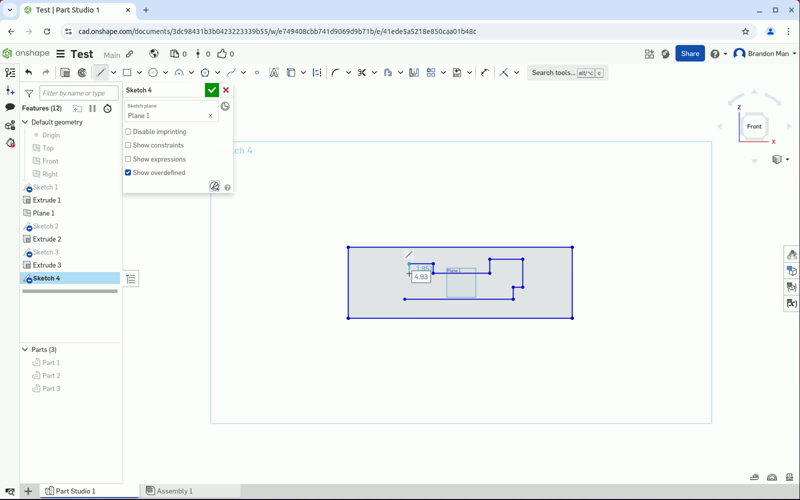
key_down(shift)
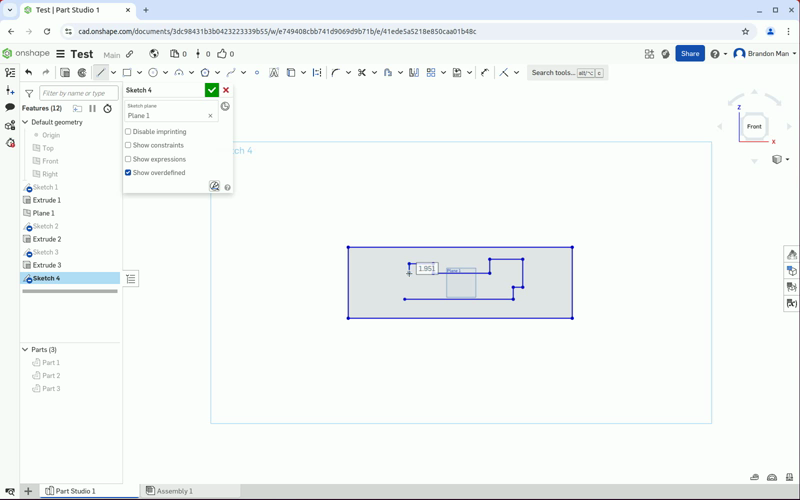
mouse_move(439, 273)
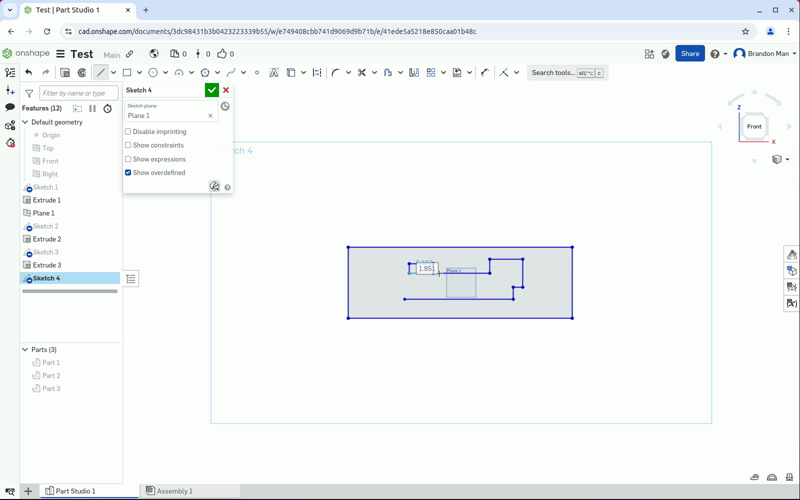
mouse_move(404, 273)
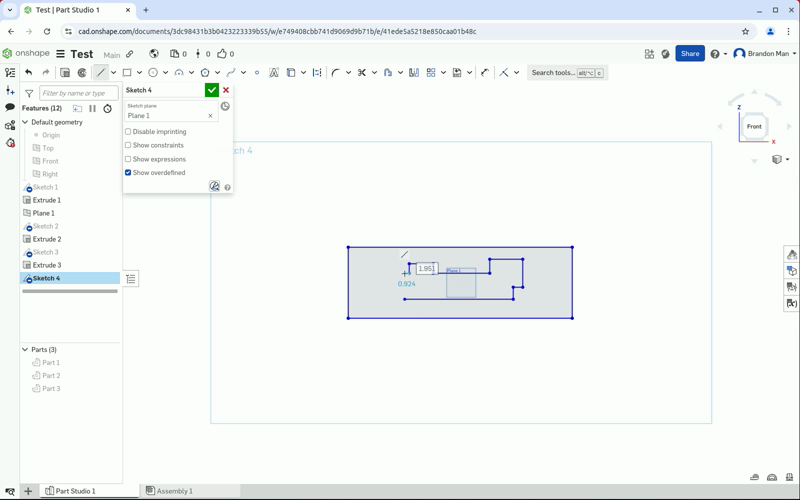
scroll(6)
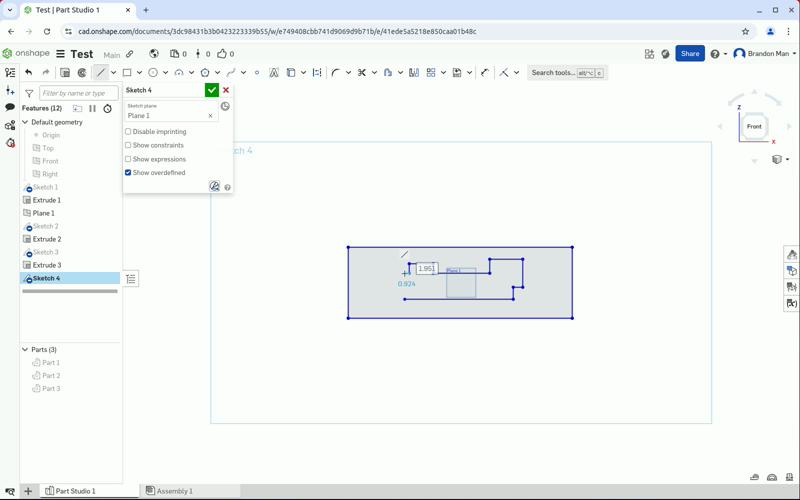
scroll(6)
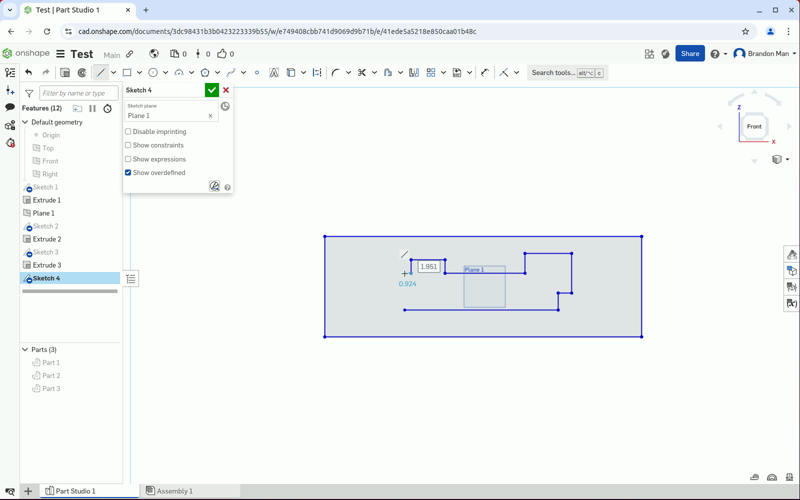
scroll(6)
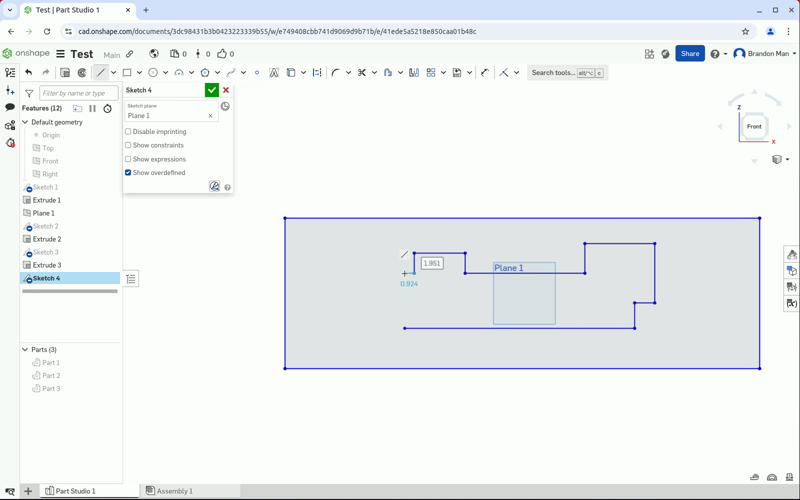
scroll(6)
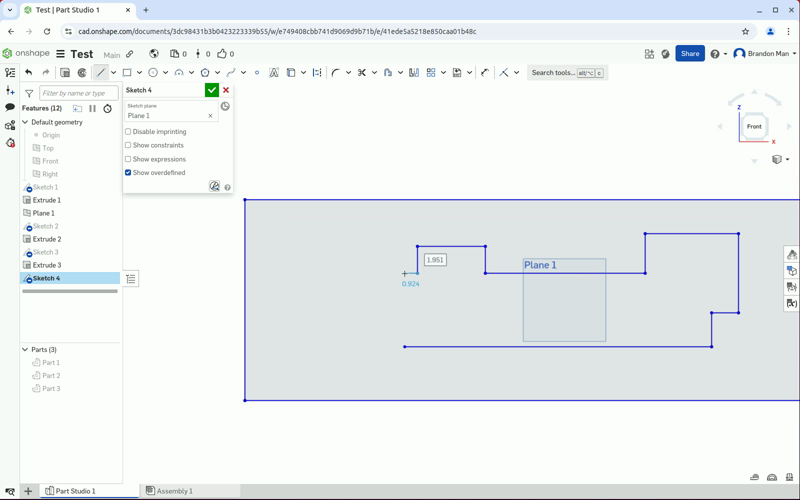
scroll(6)
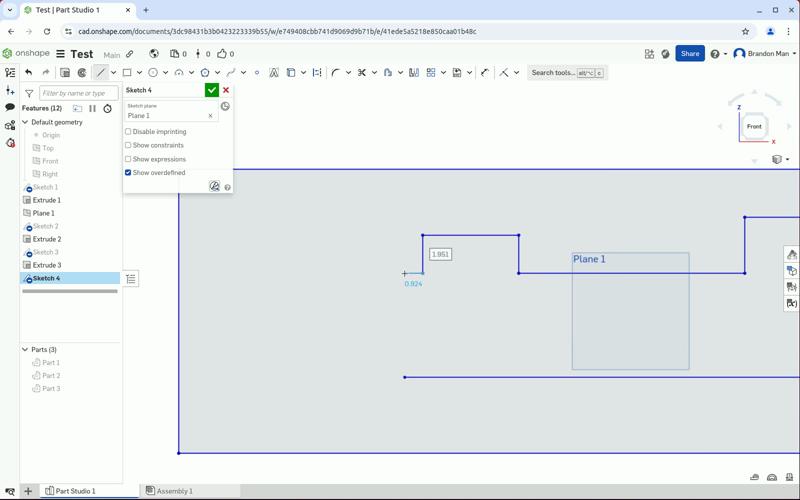
scroll(6)
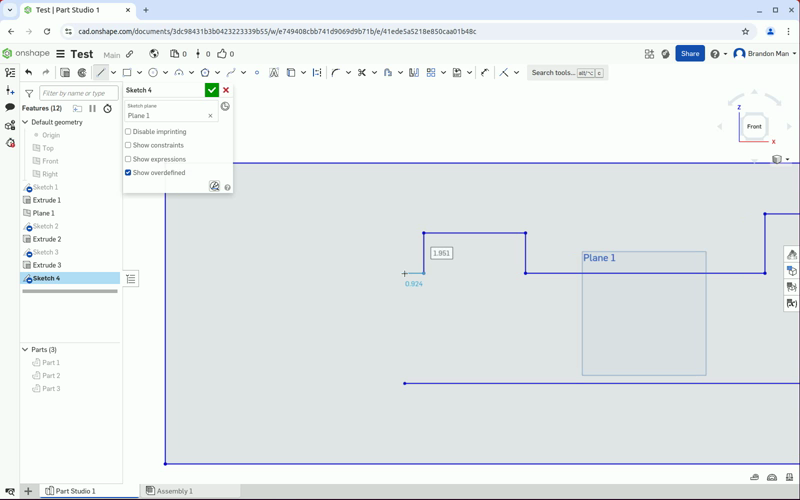
scroll(6)
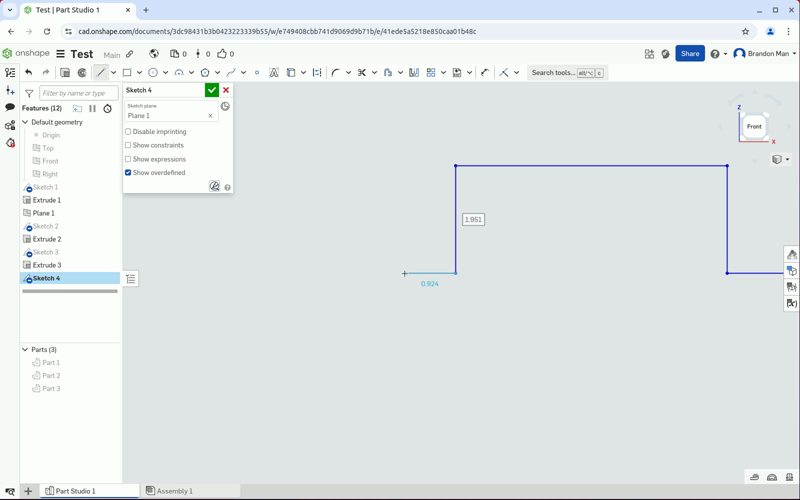
click(404, 273)
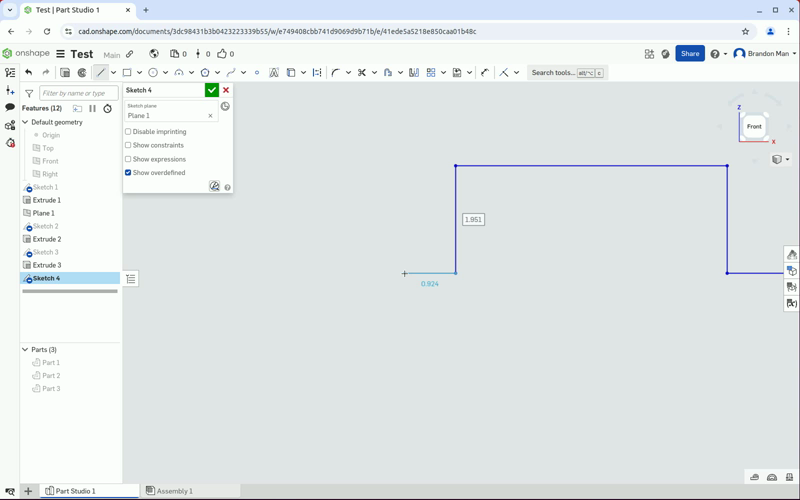
scroll(-6)
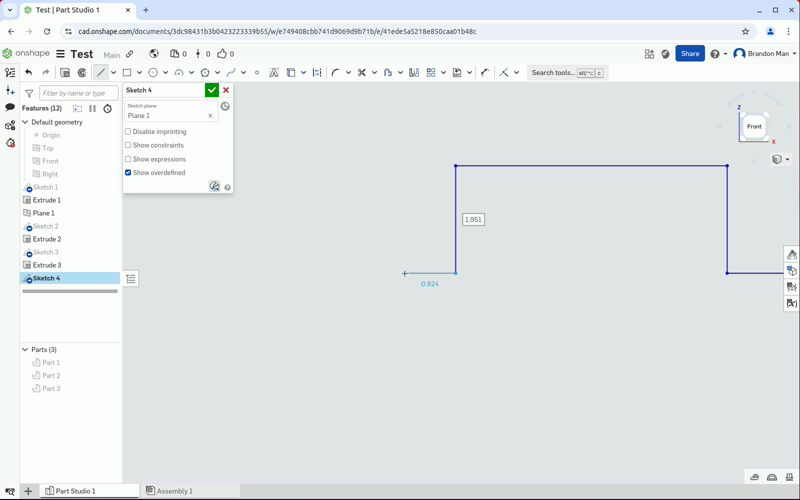
scroll(-6)
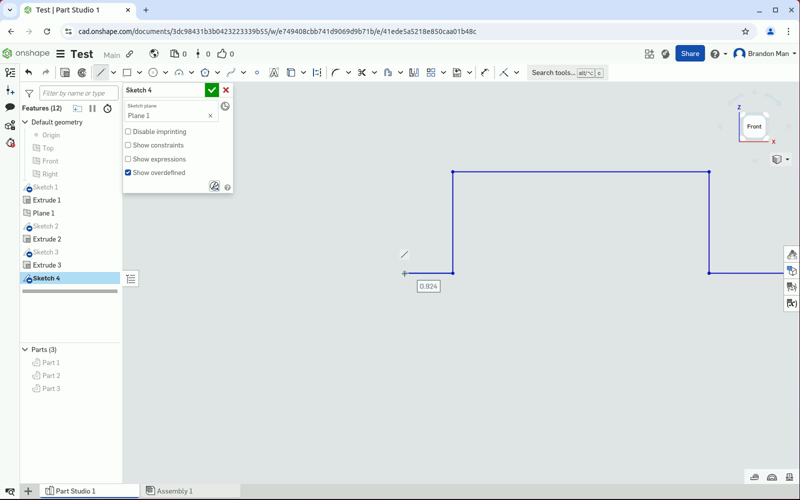
scroll(-6)
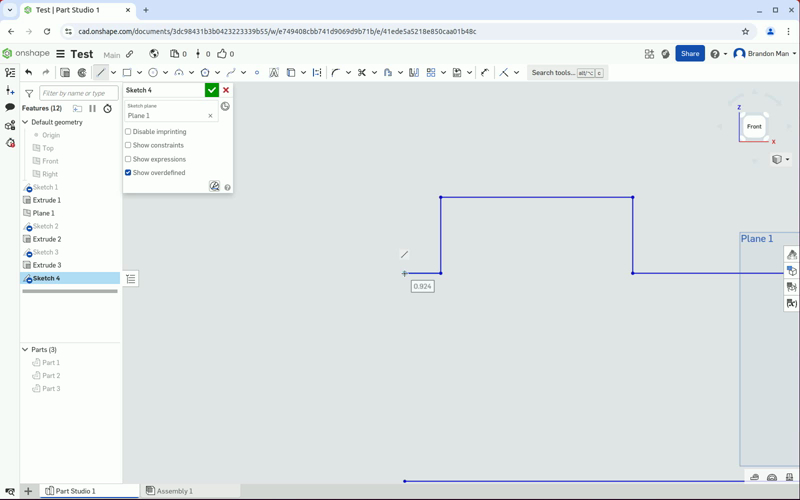
scroll(-6)
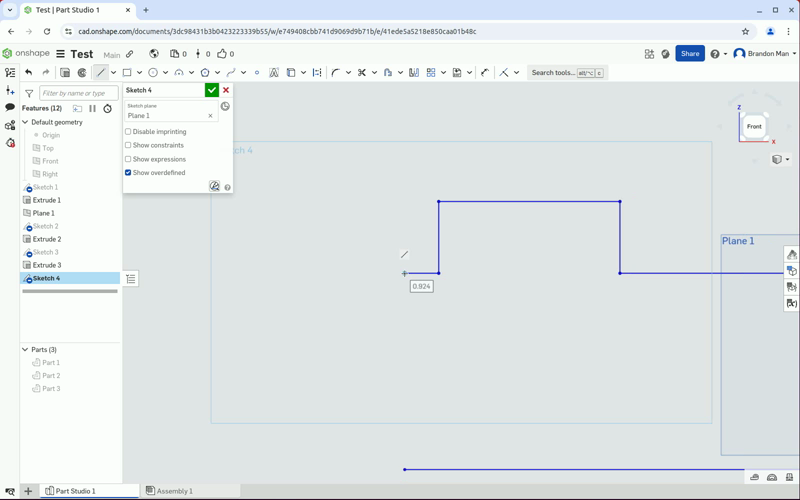
scroll(-6)
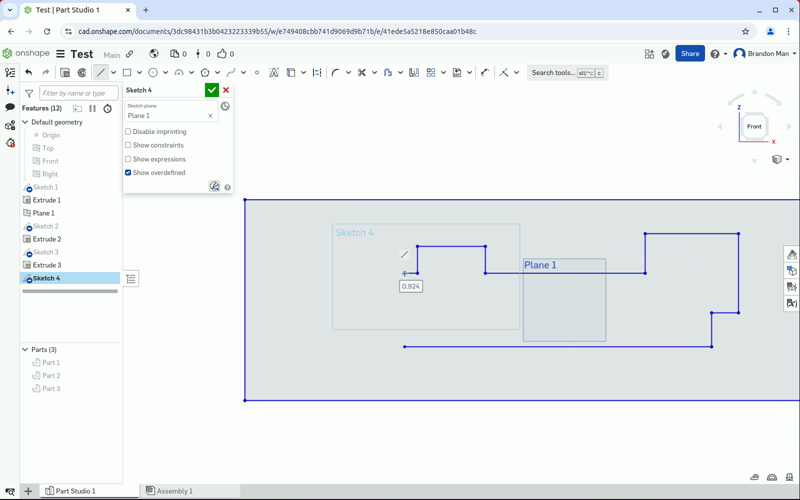
scroll(-6)
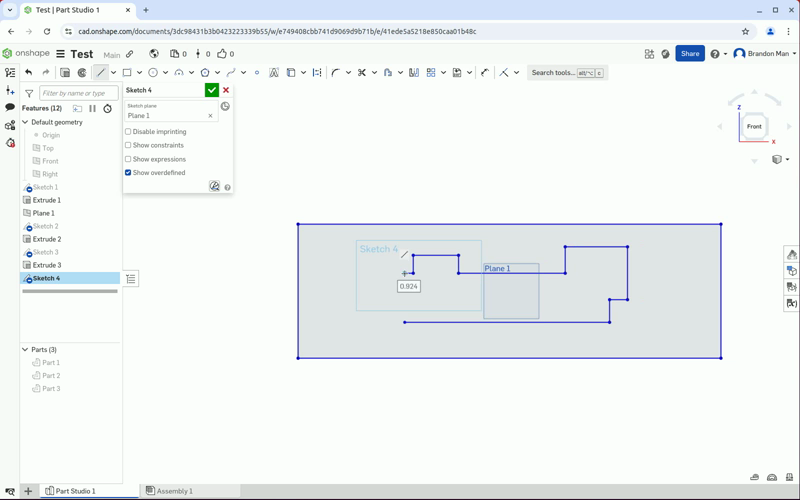
scroll(-6)
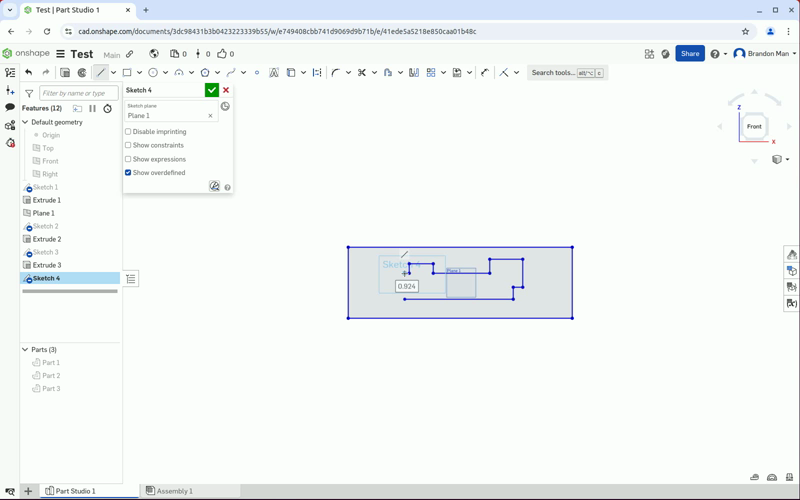
key_up(shift)
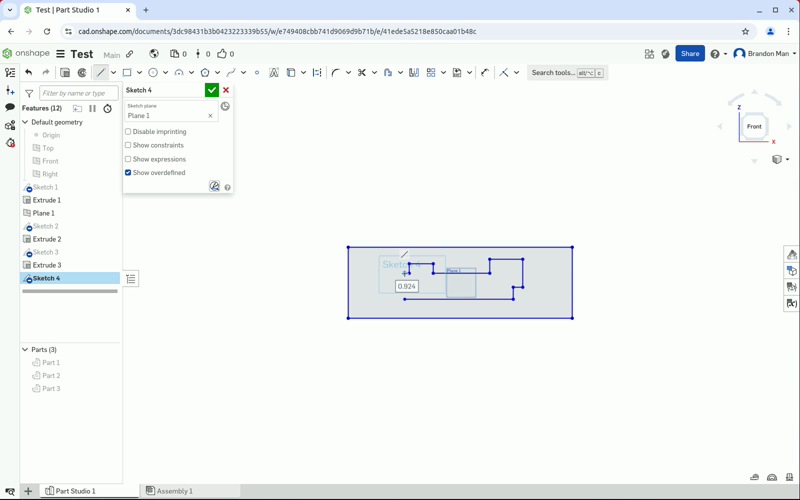
mouse_move(434, 273)
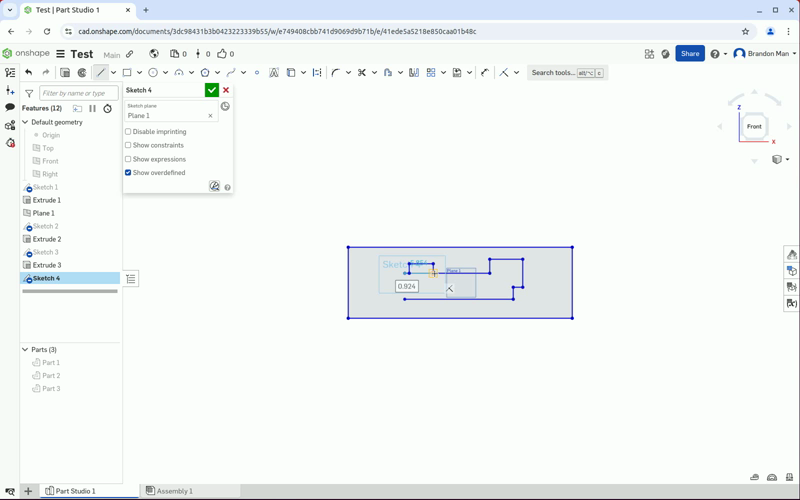
key_down(shift)
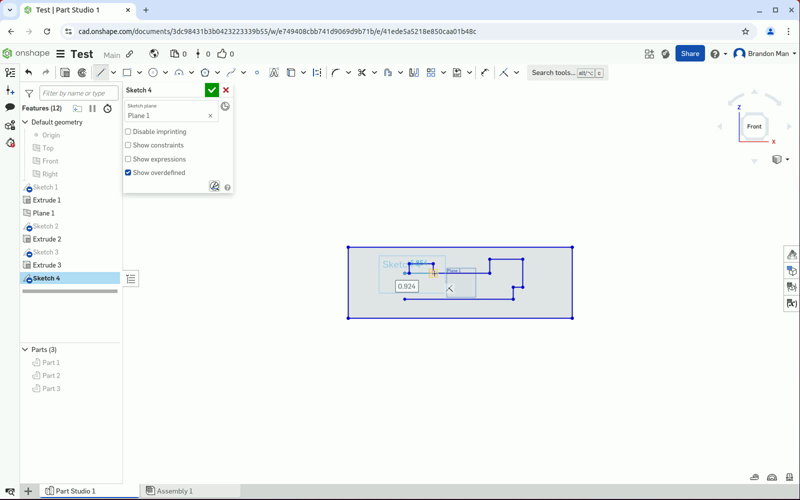
mouse_move(404, 299)
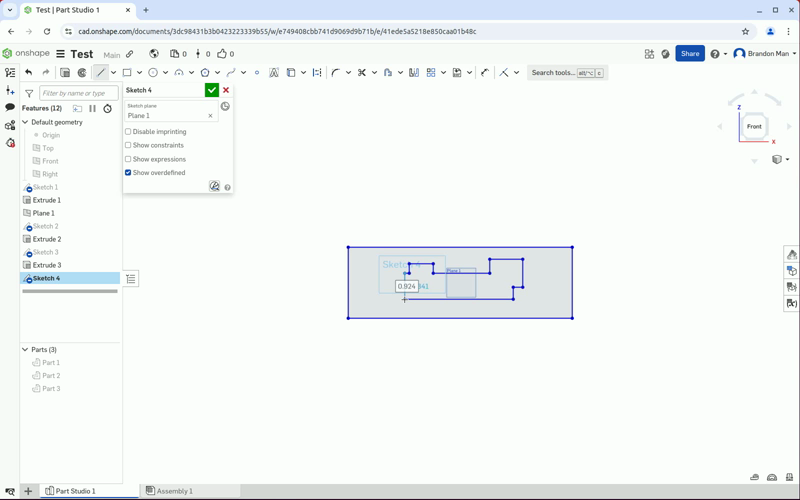
key_up(shift)
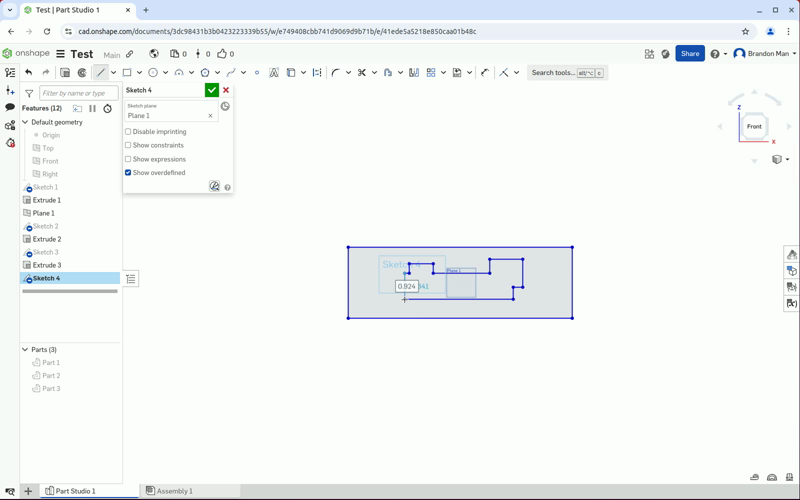
click(404, 299)
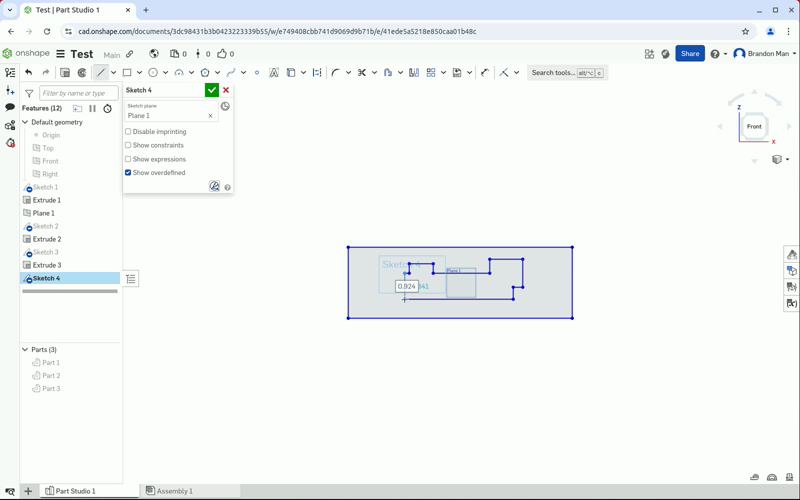
key(esc)
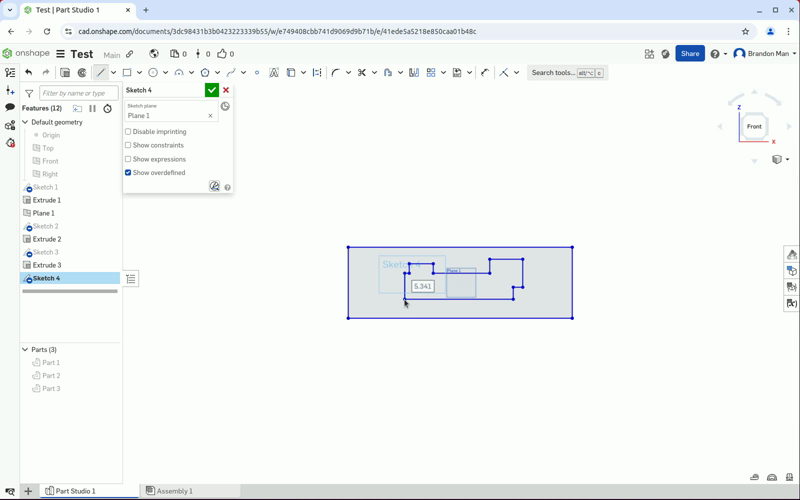
mouse_move(405, 308)
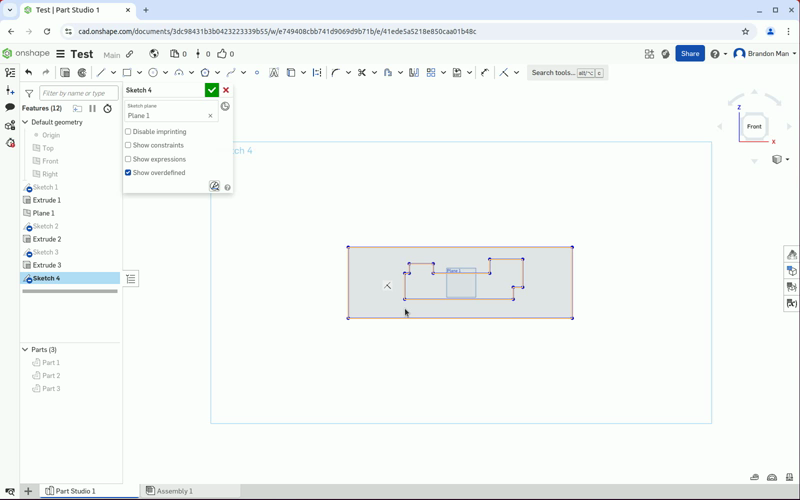
click(405, 308)
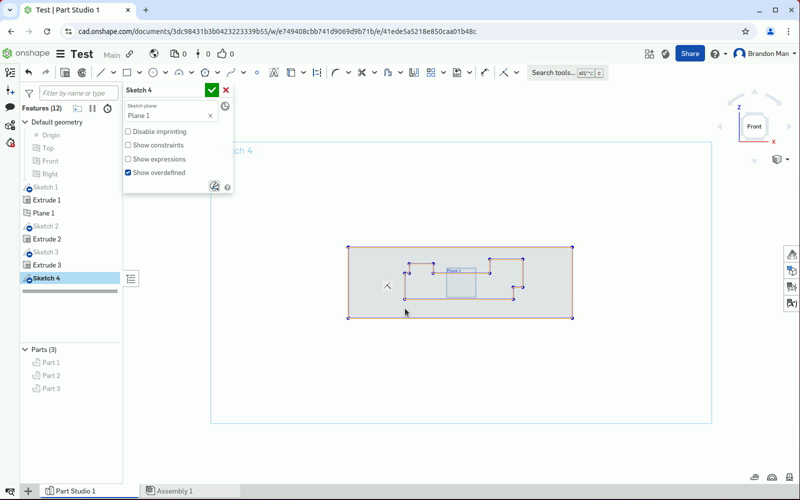
mouse_move(73, 352)
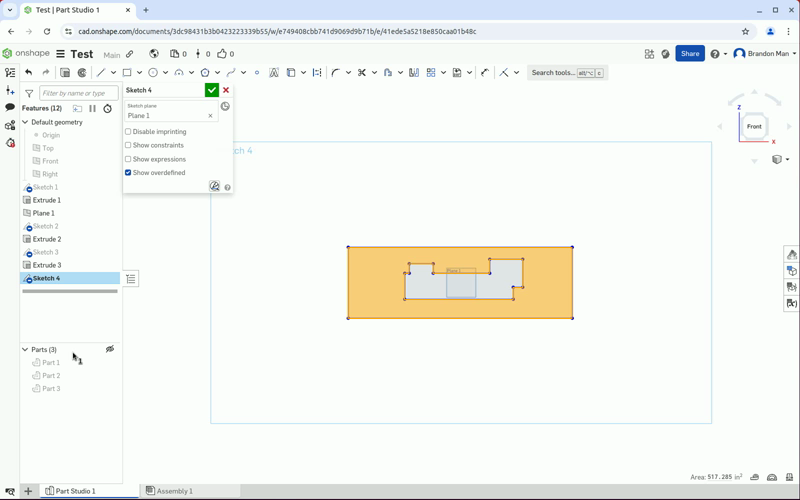
key(shift+y)
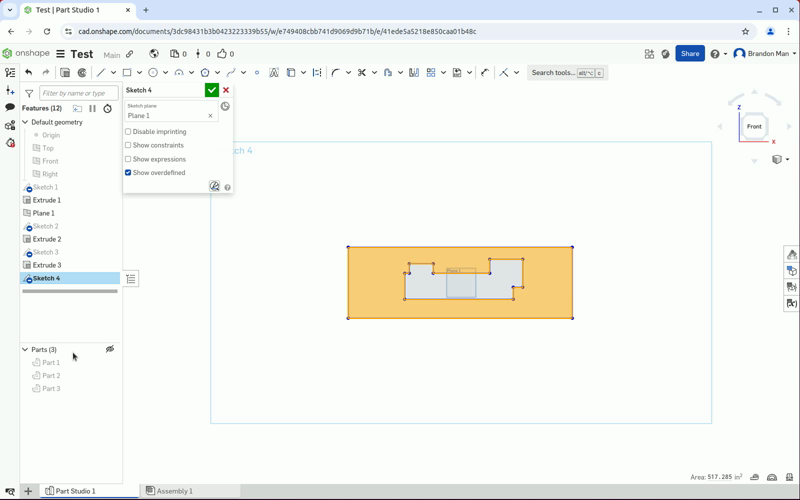
key(shift+e)
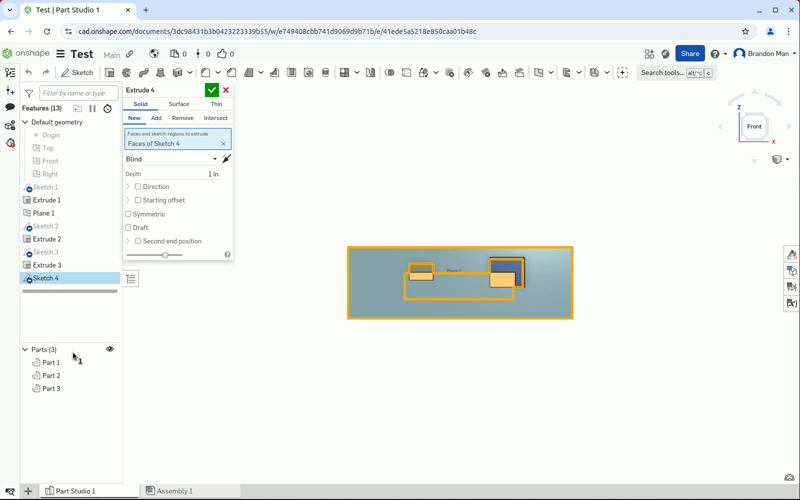
mouse_move(143, 106)
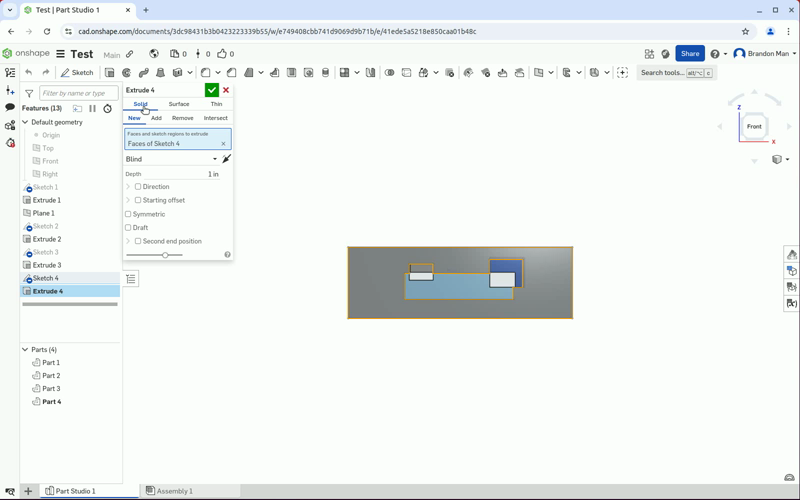
click(143, 106)
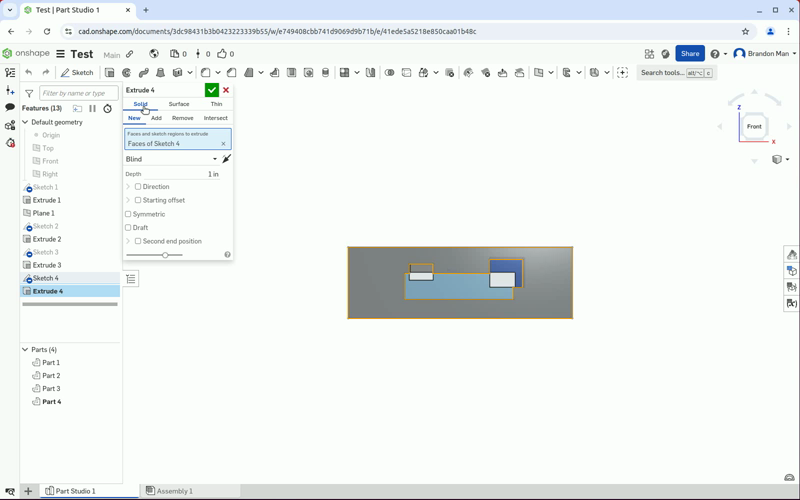
mouse_move(137, 120)
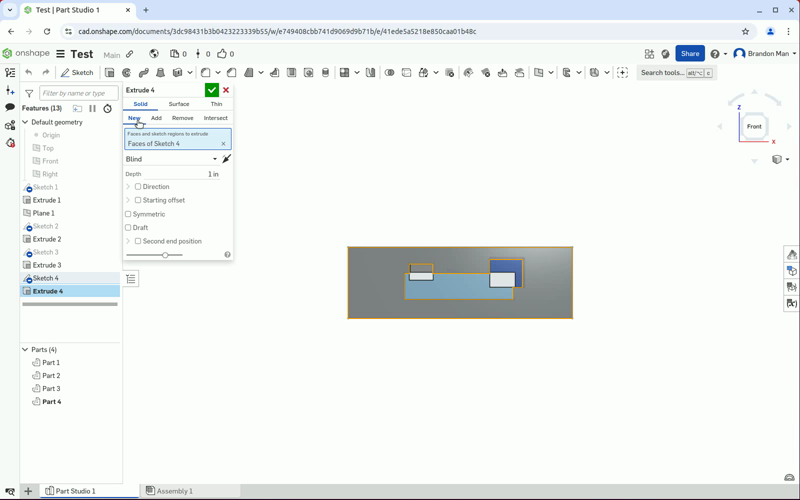
click(137, 120)
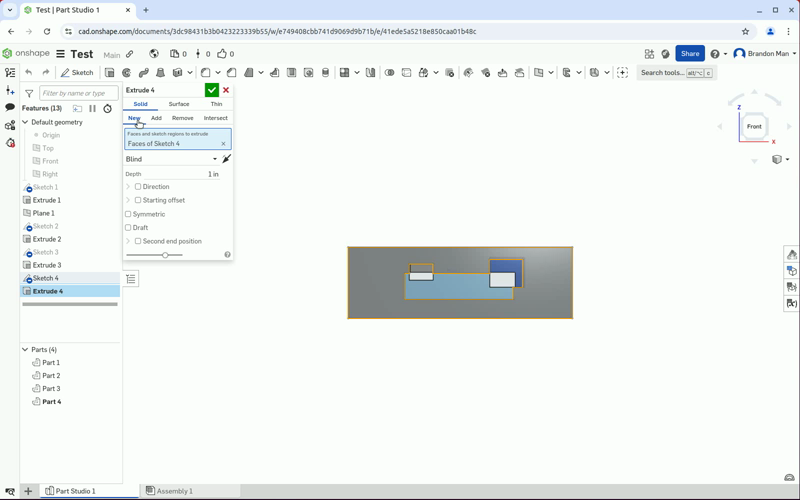
key(tab, 4)
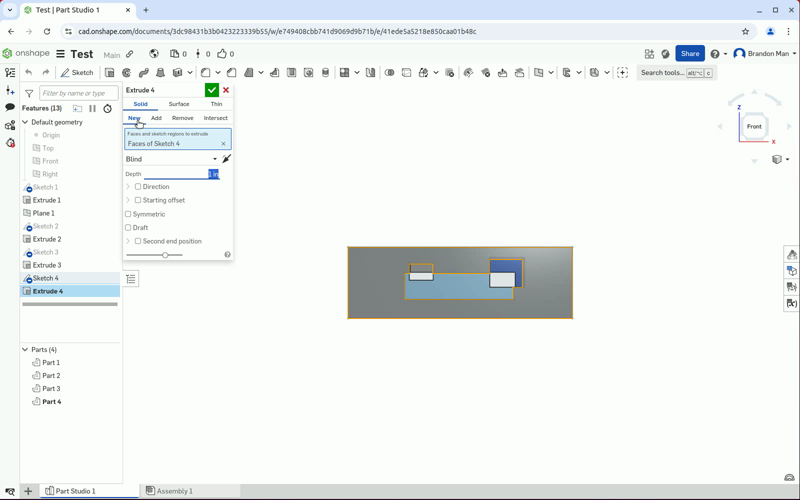
text(0.963)
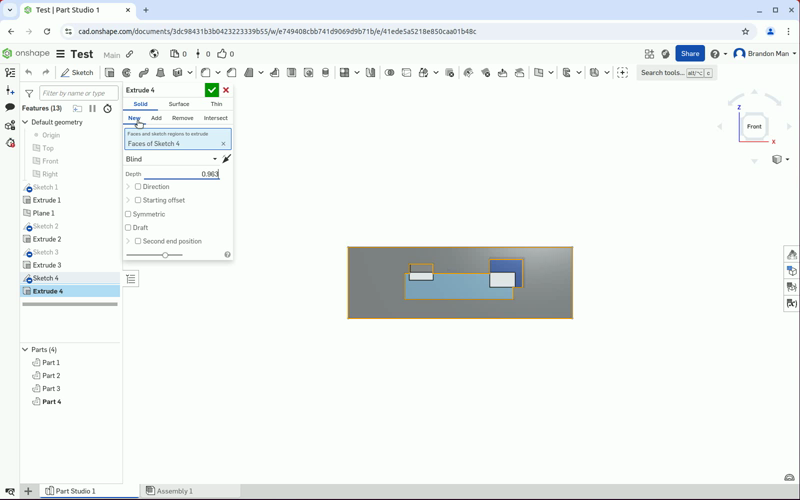
key(enter)
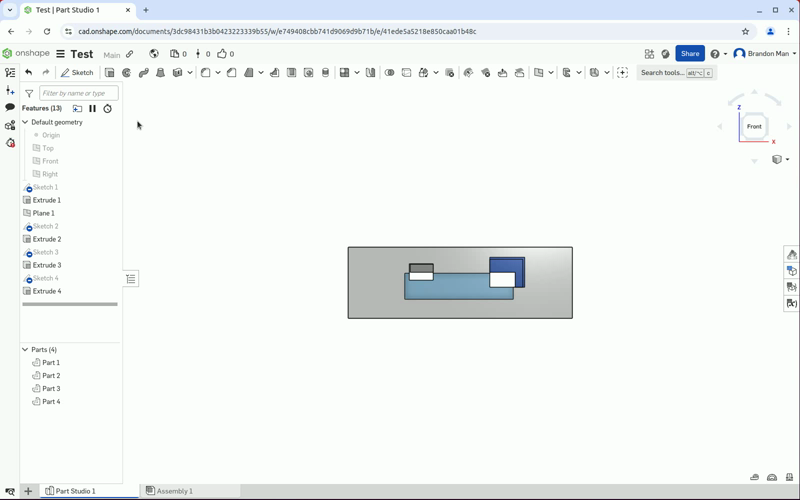
key(shift+h)
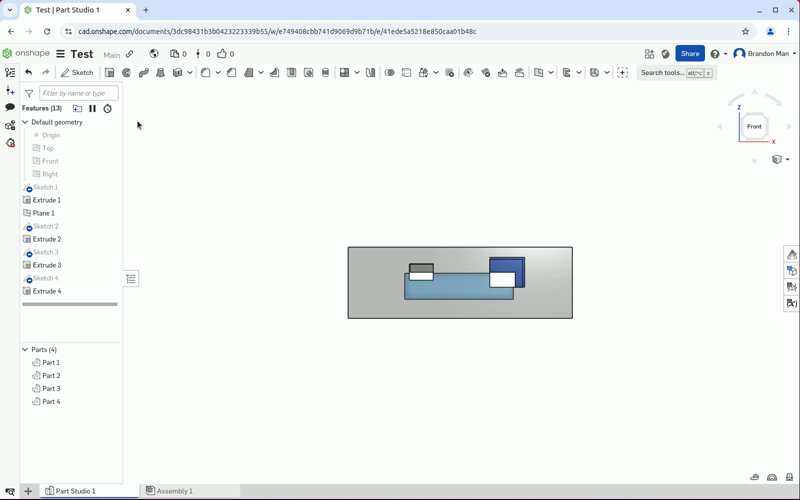
key(shift+h)
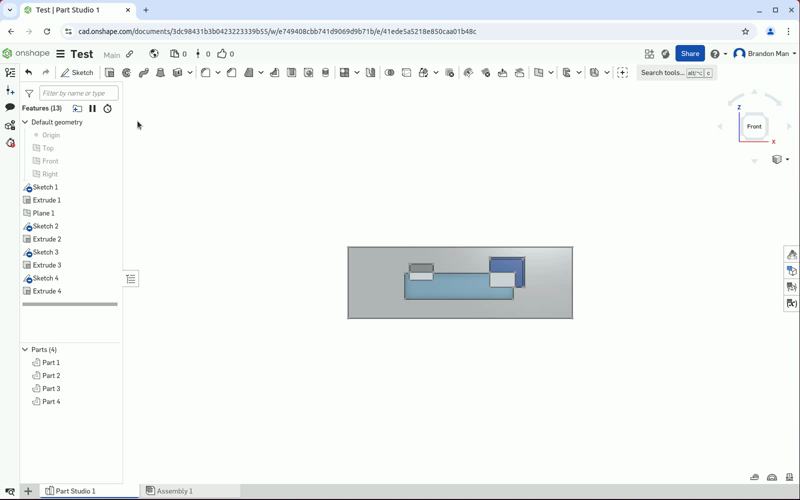
key(shift+7)
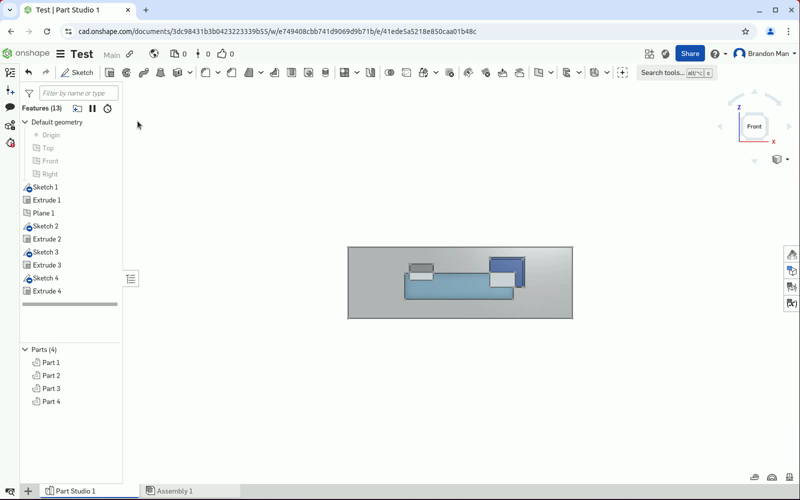
key(left, 2)
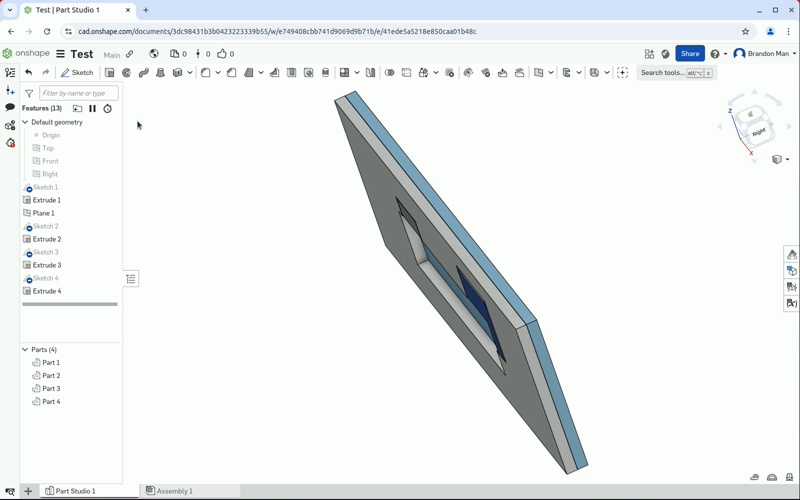
key(down, 2)
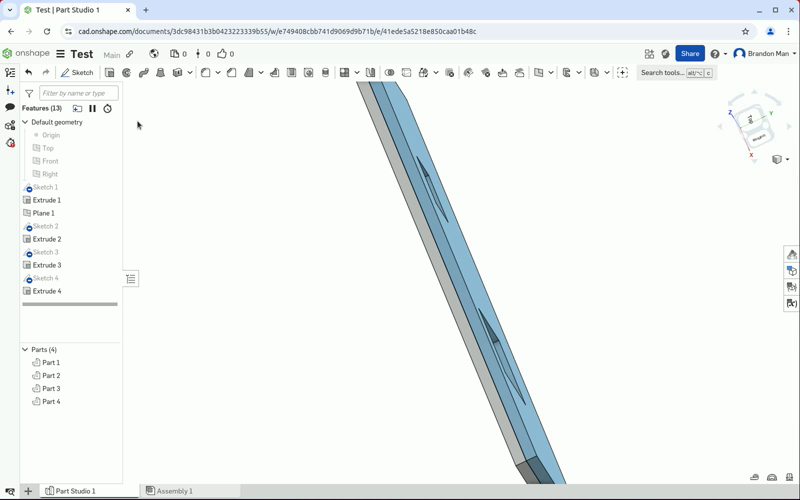
key(up, 2)
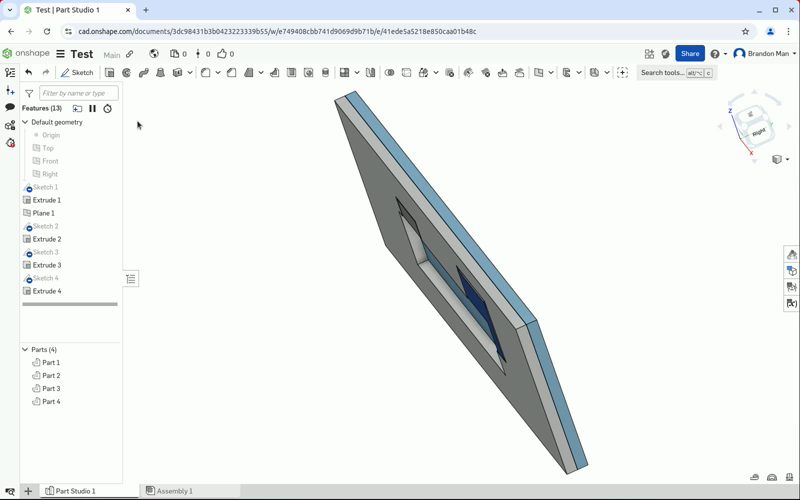
key(right, 2)
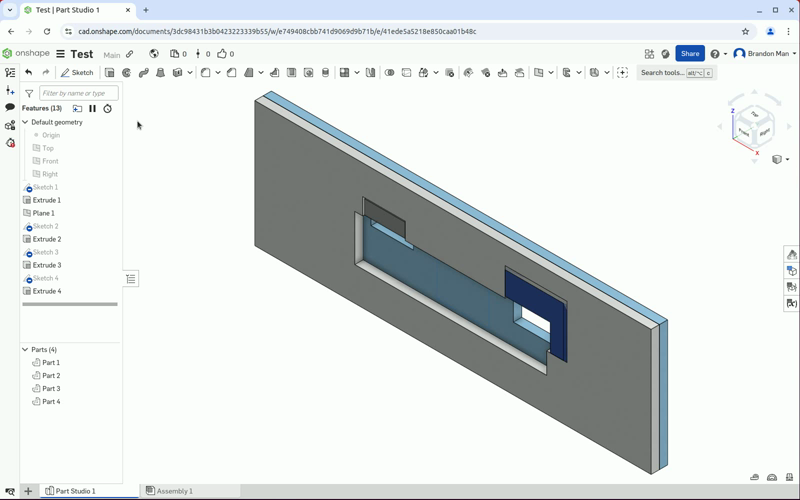
mouse_move(73, 189)
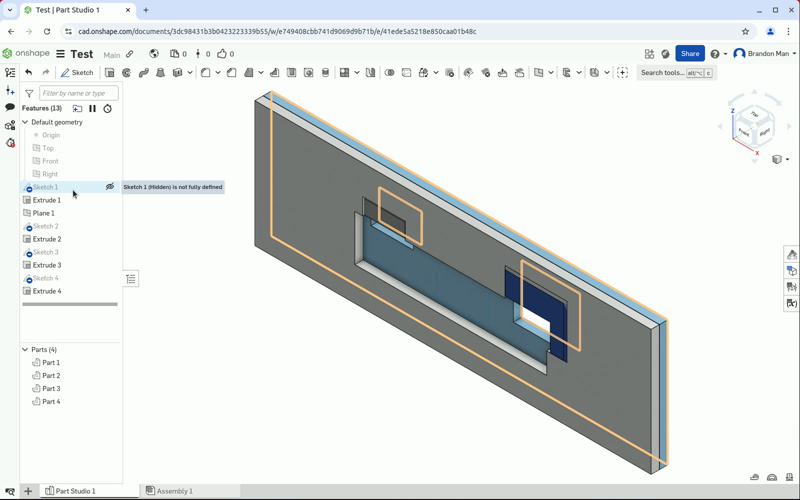
click(73, 189)